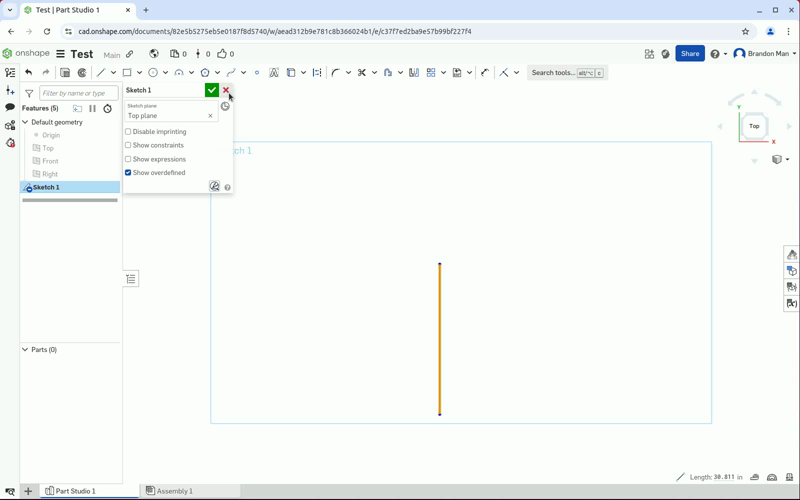
key(shift+h)
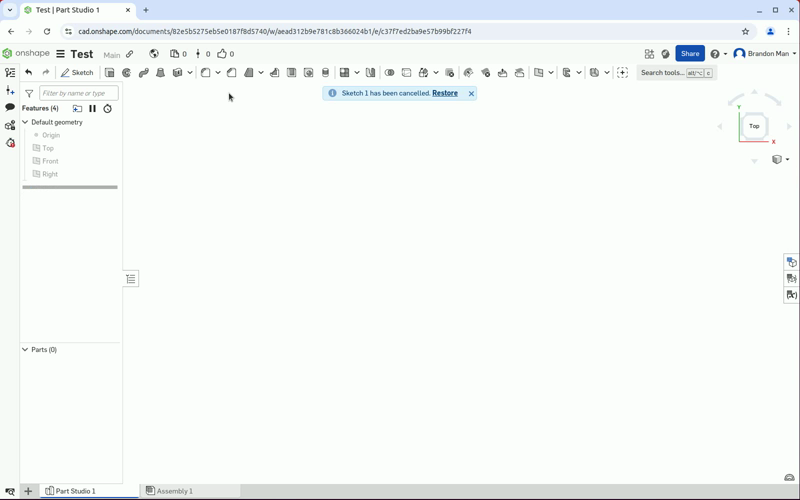
mouse_move(73, 352)
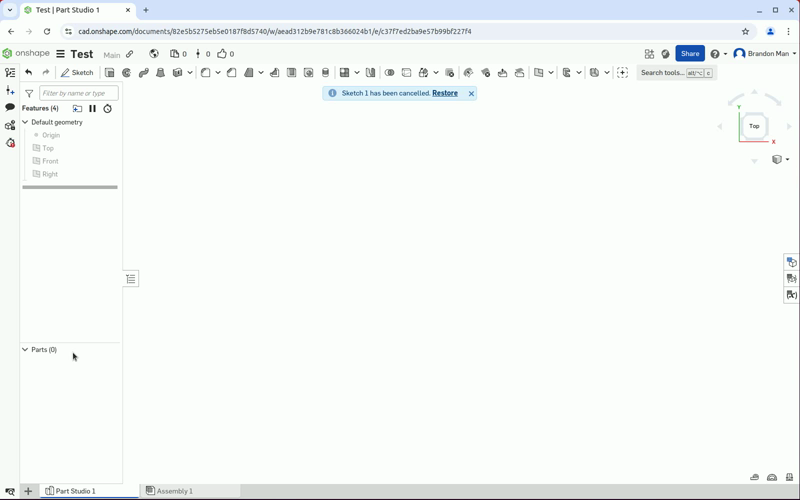
key(y)
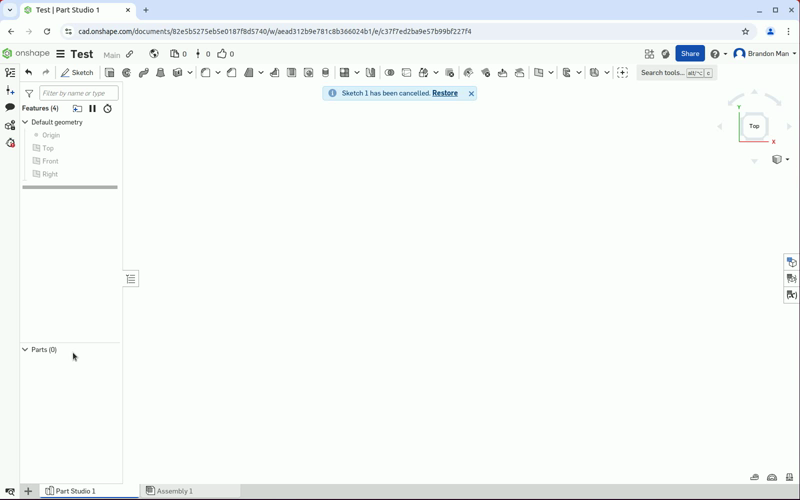
key(shift+p)
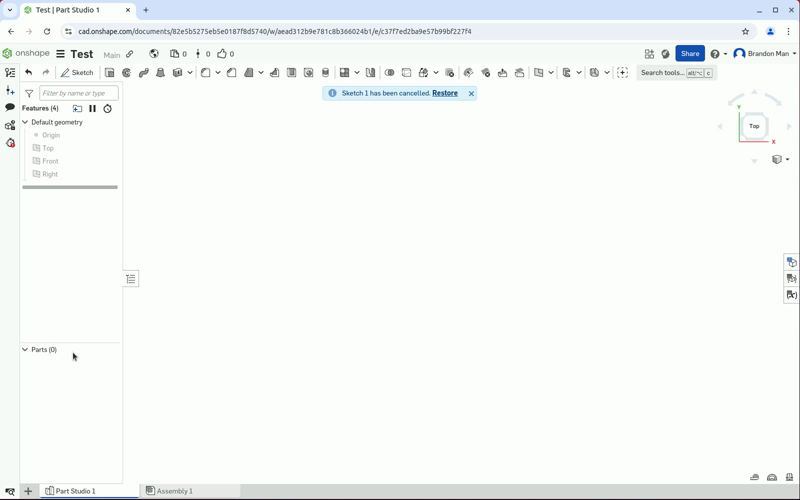
key(space)
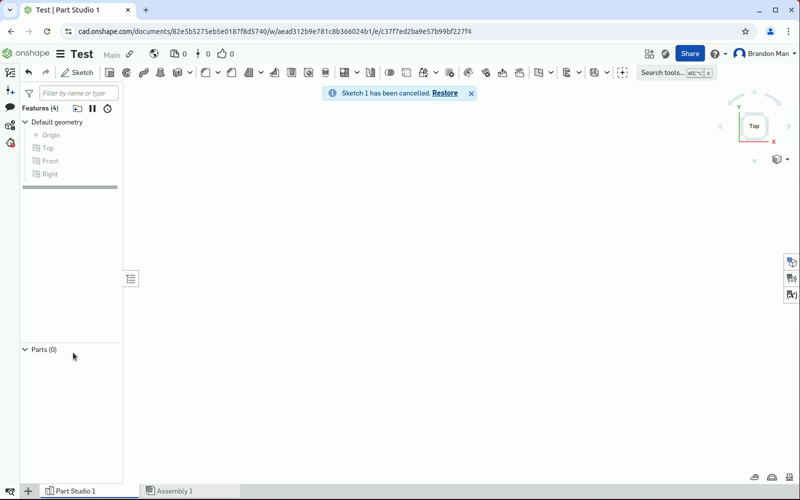
key_down(shift)
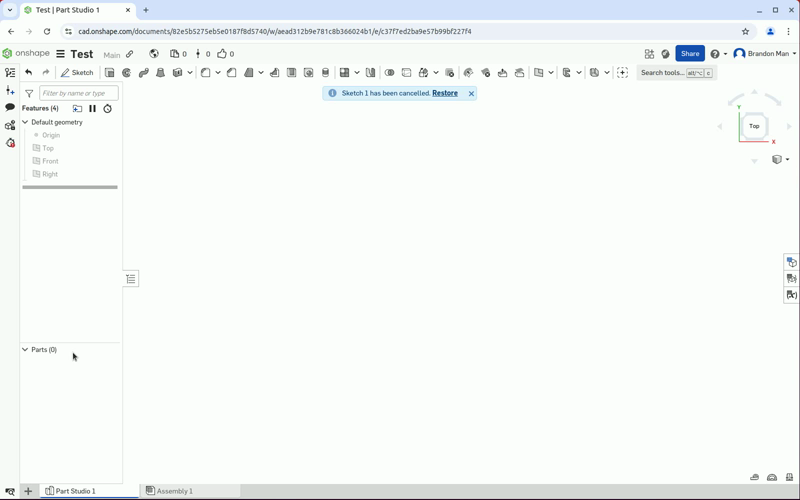
key(up)
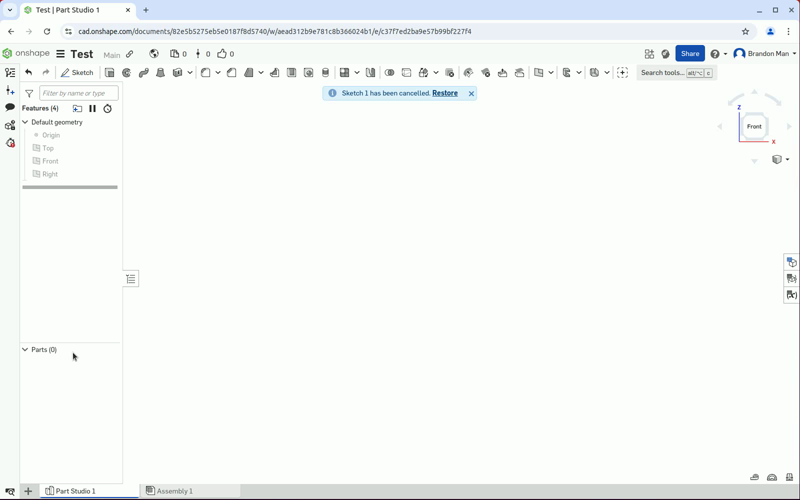
key_up(shift)
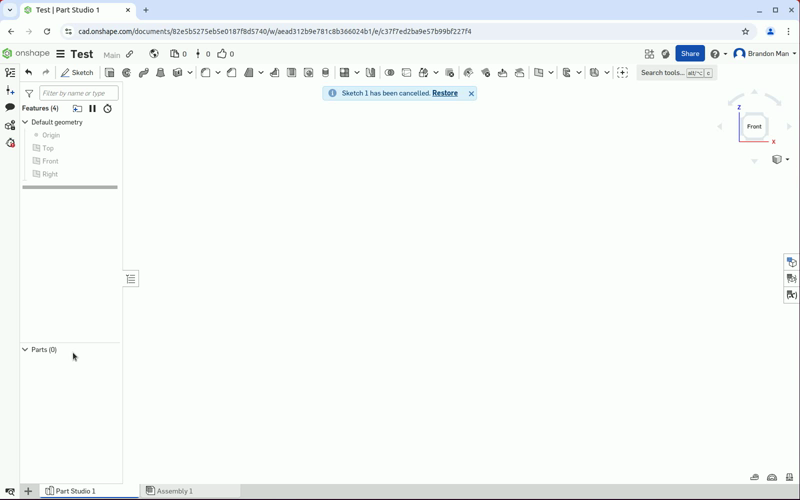
mouse_move(73, 352)
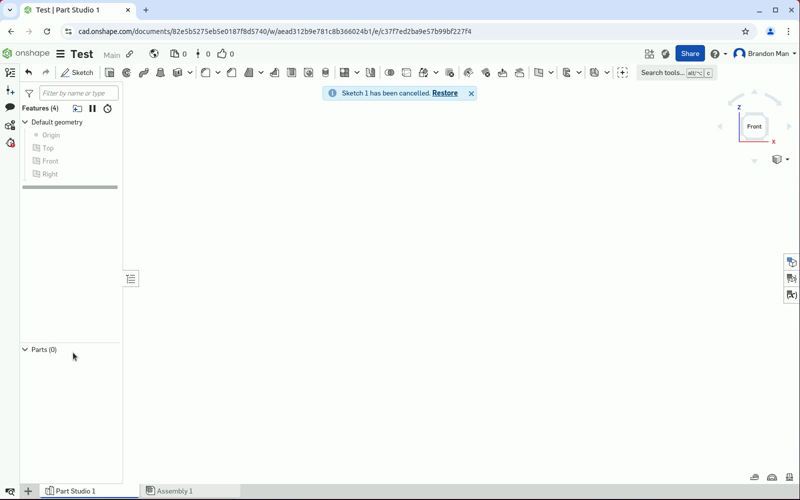
key(shift+y)
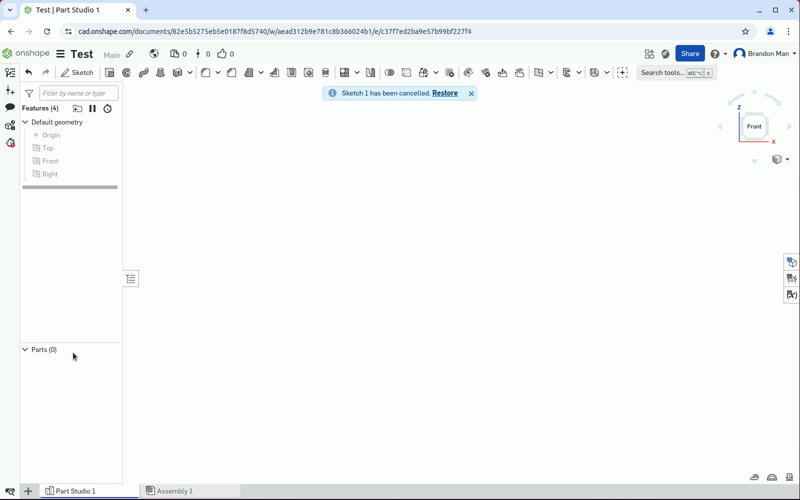
key(shift+s)
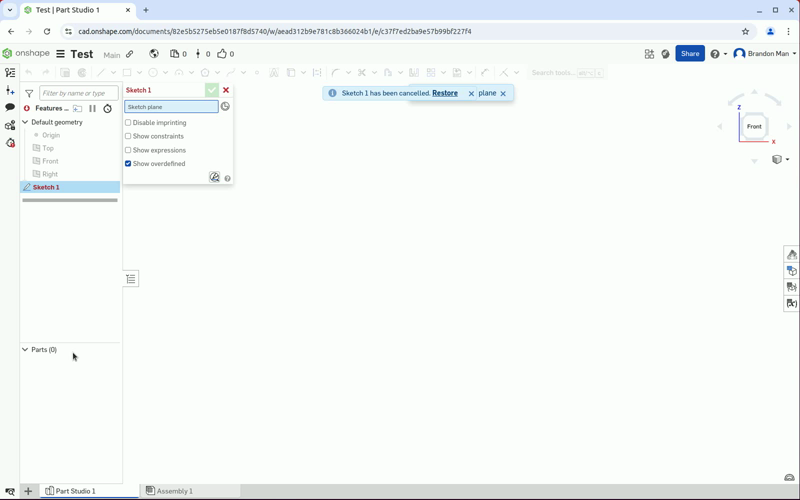
mouse_move(73, 163)
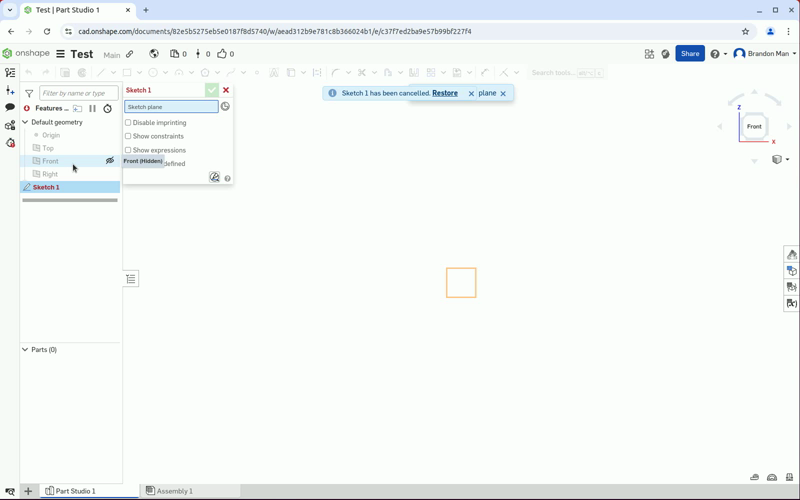
click(73, 163)
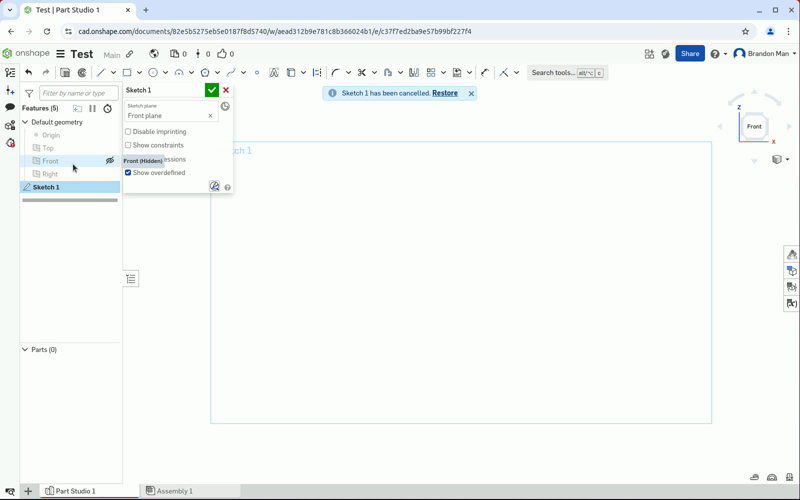
mouse_move(73, 352)
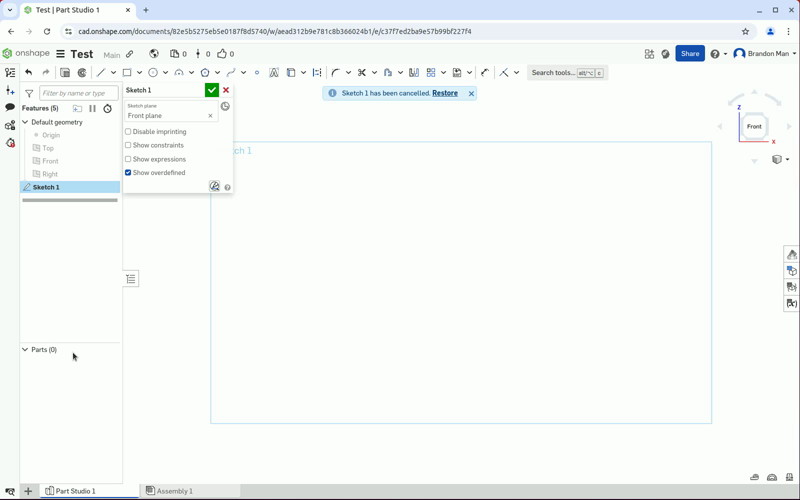
key(y)
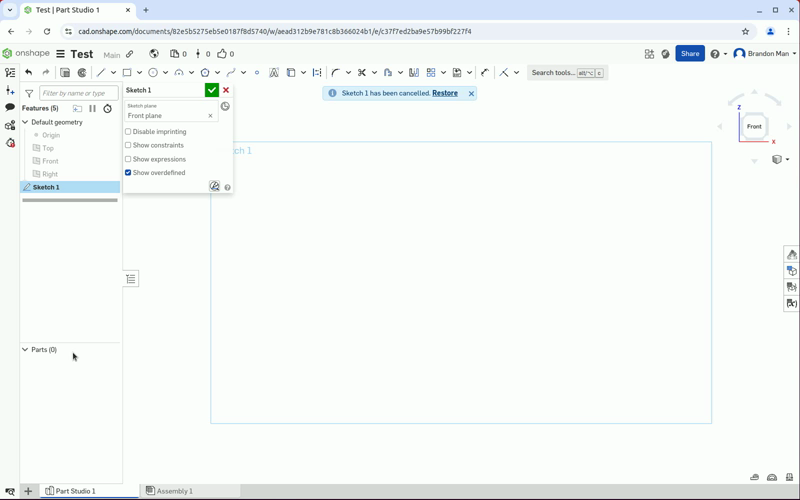
key(l)
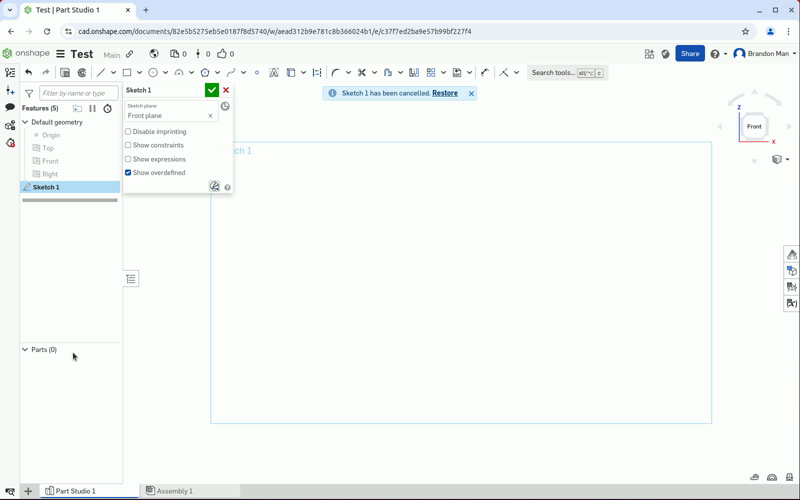
key_down(shift)
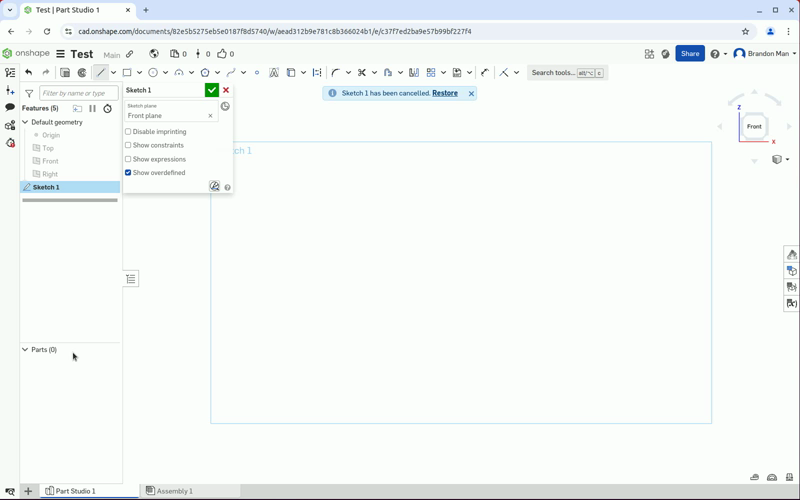
mouse_move(337, 282)
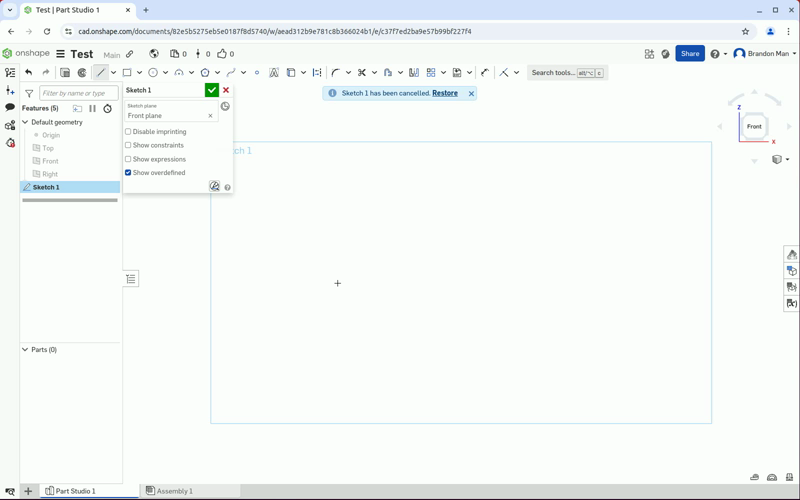
click(337, 282)
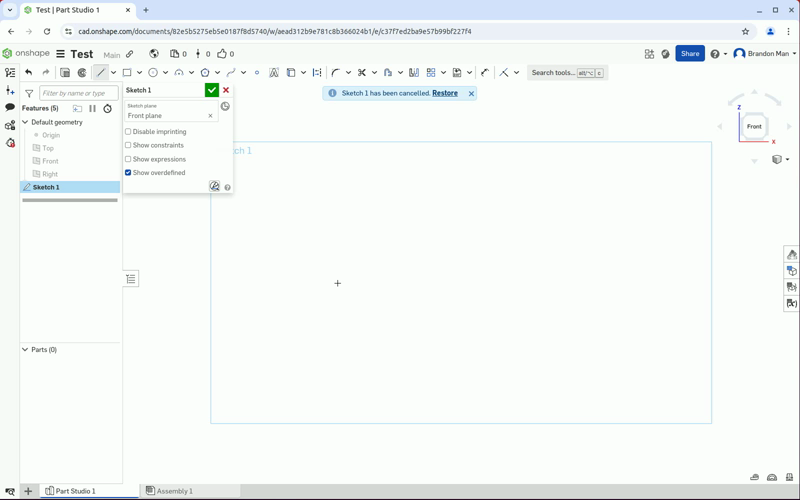
key_up(shift)
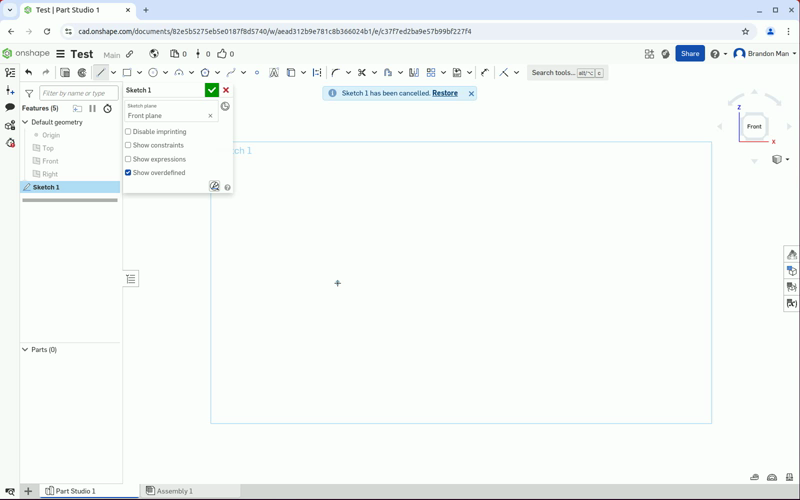
key_down(shift)
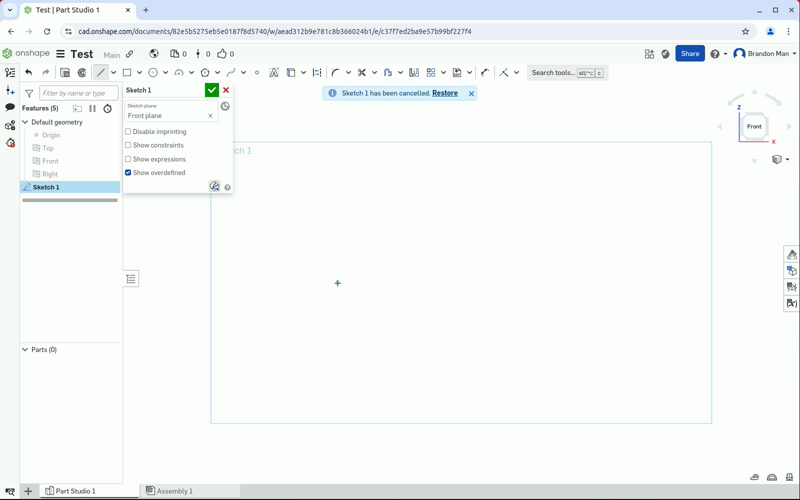
mouse_move(460, 282)
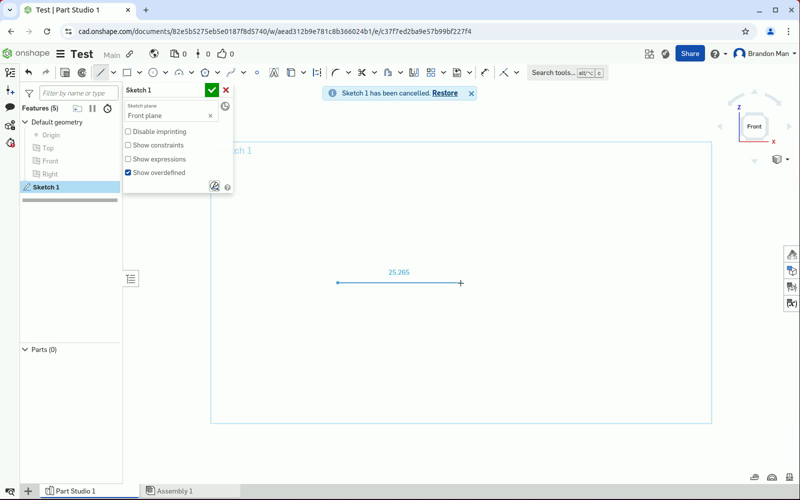
click(460, 282)
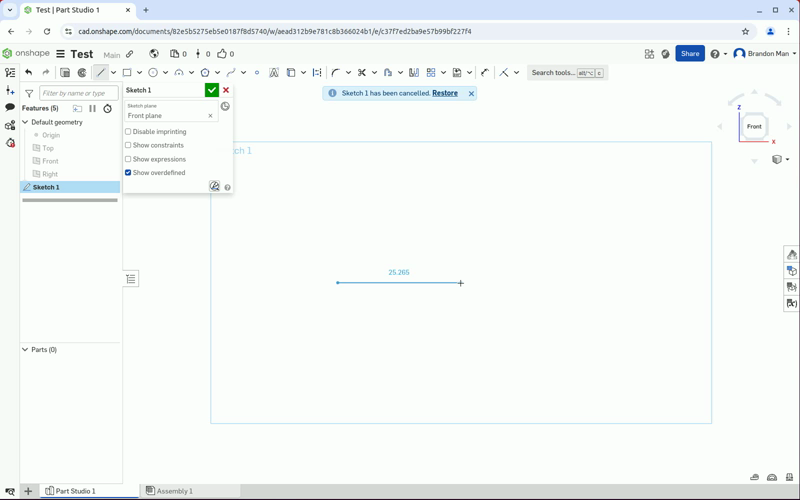
key_up(shift)
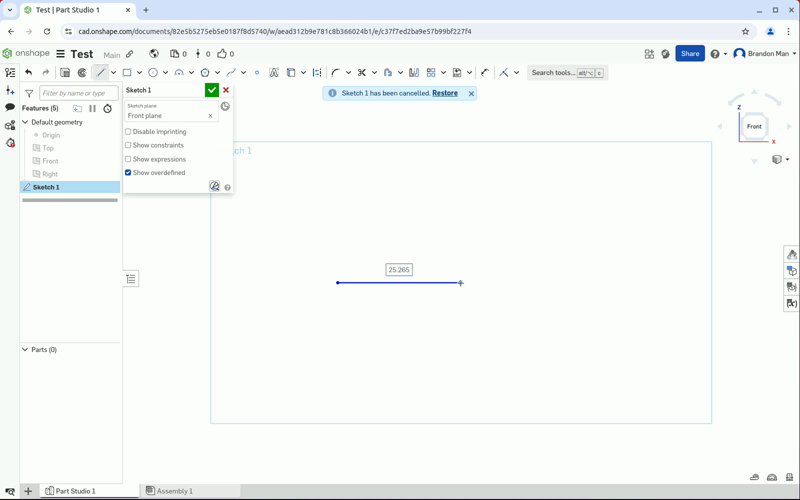
key_down(shift)
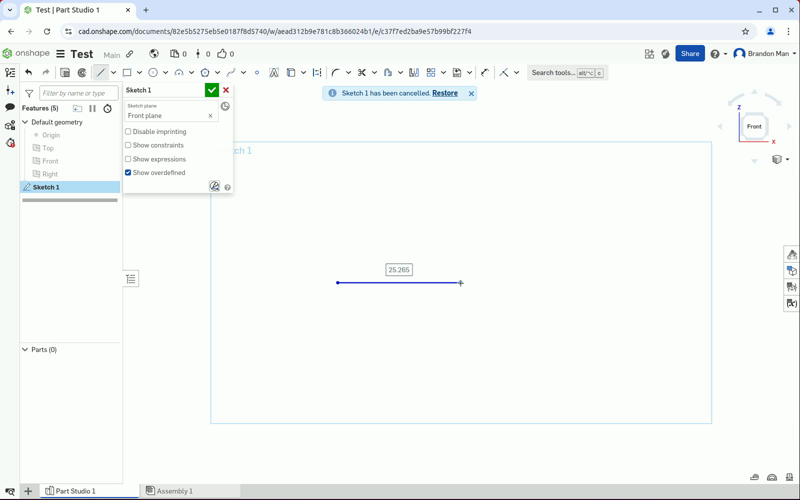
mouse_move(490, 282)
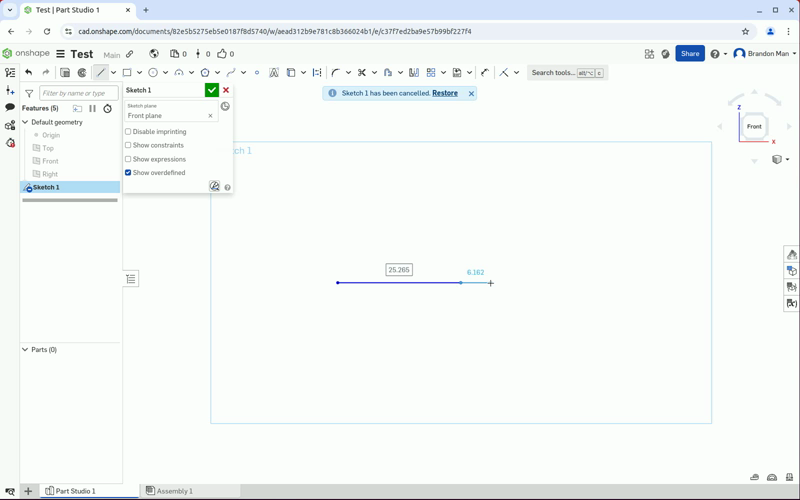
mouse_move(460, 241)
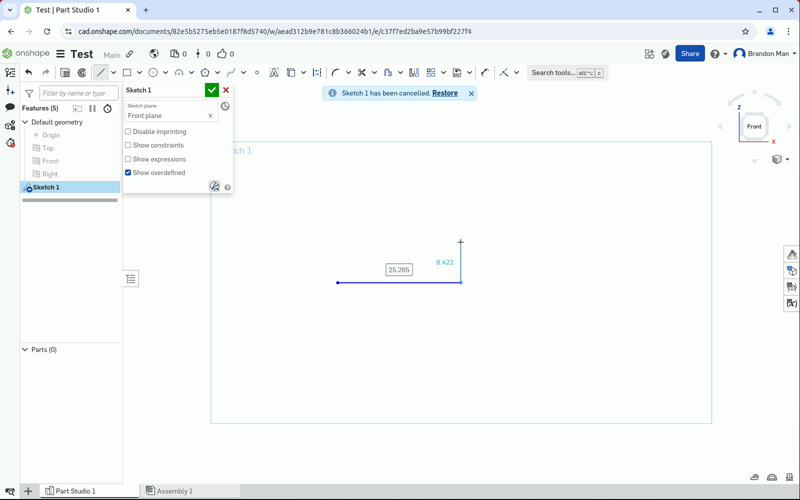
click(460, 241)
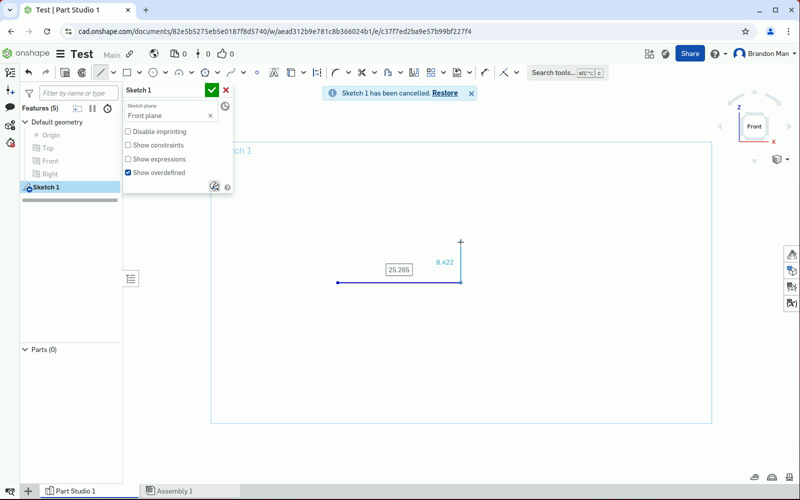
key_up(shift)
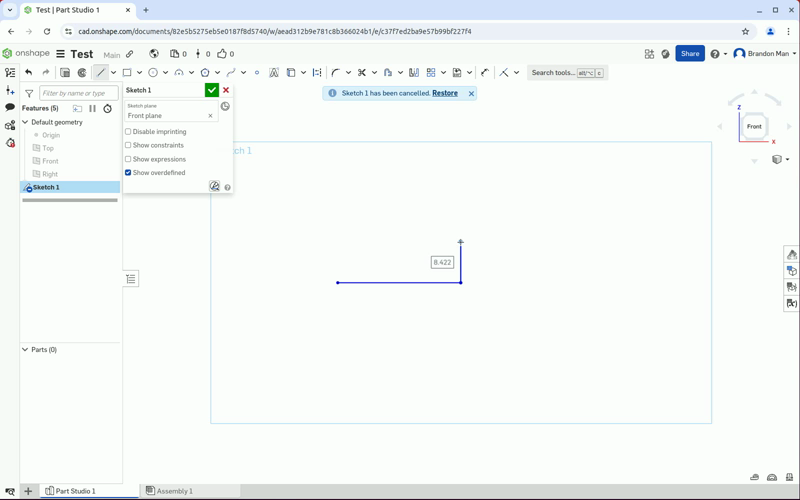
key_down(shift)
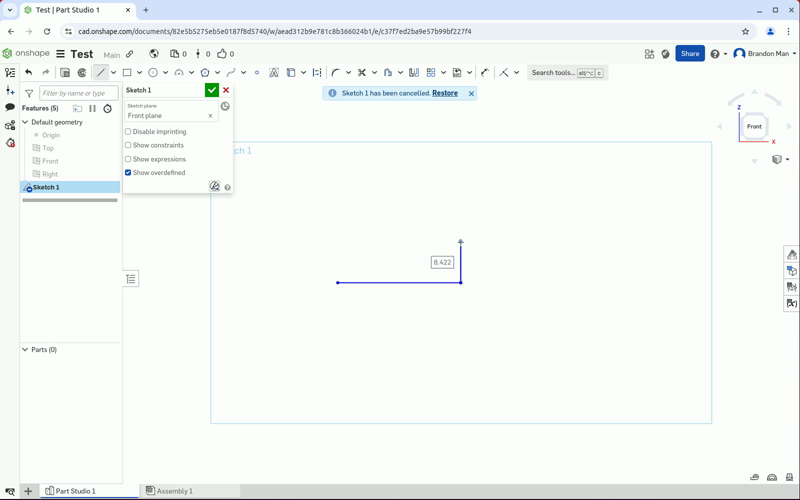
mouse_move(337, 241)
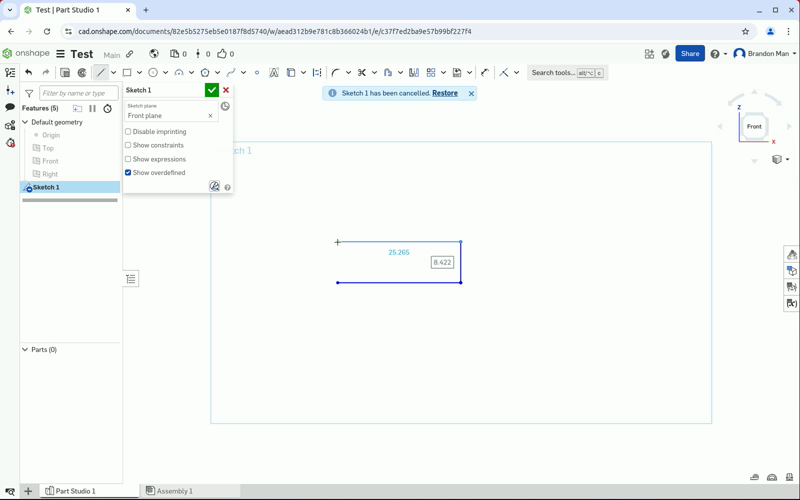
click(337, 241)
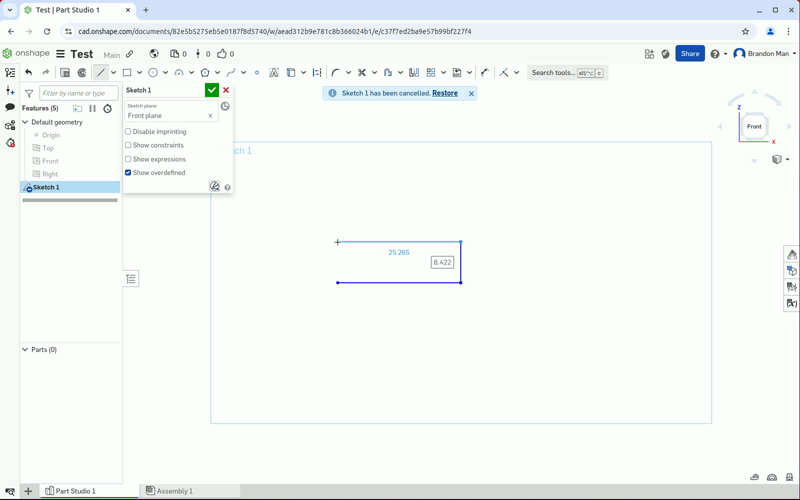
key_up(shift)
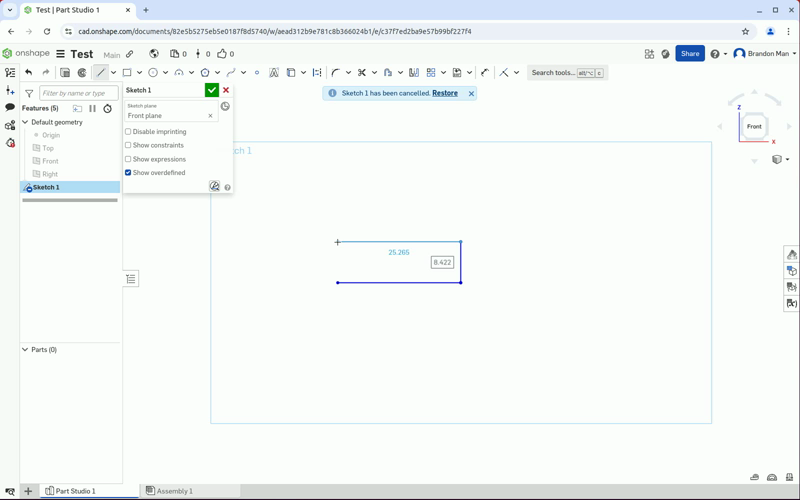
mouse_move(367, 241)
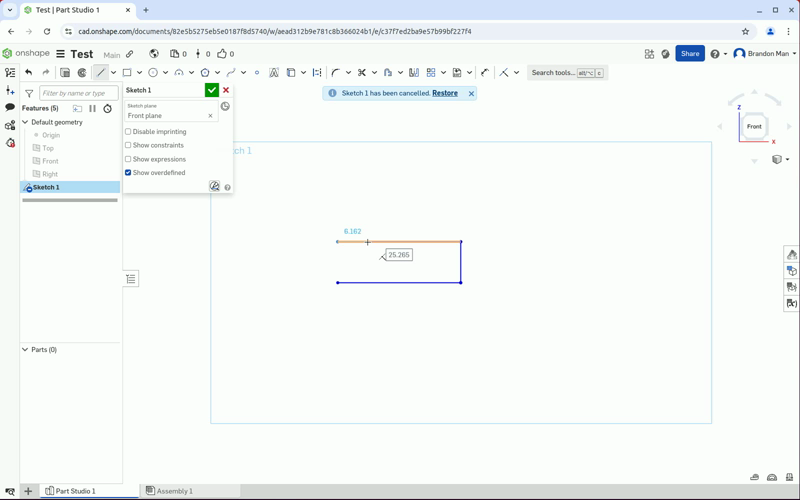
key_down(shift)
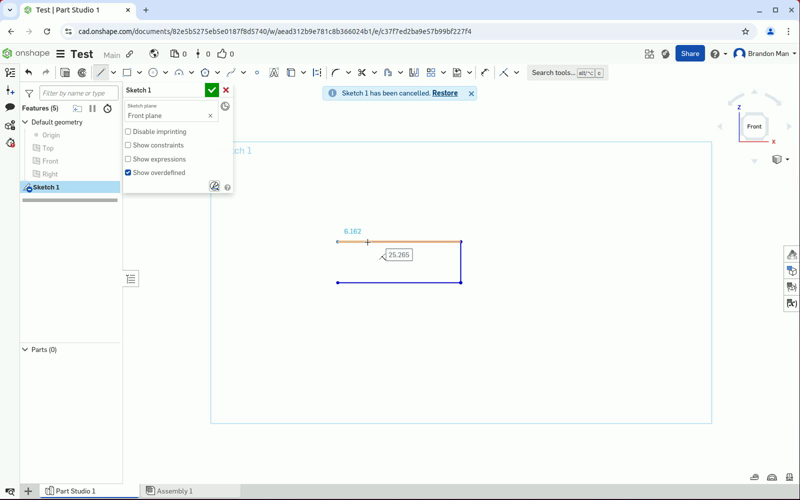
mouse_move(337, 282)
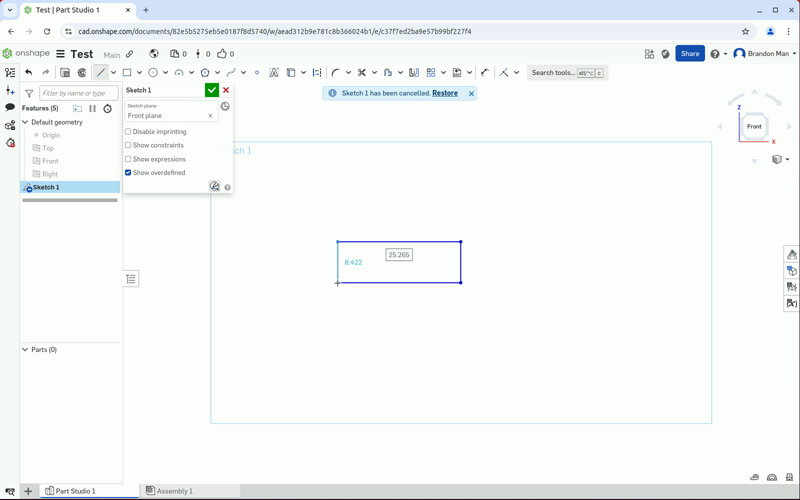
key_up(shift)
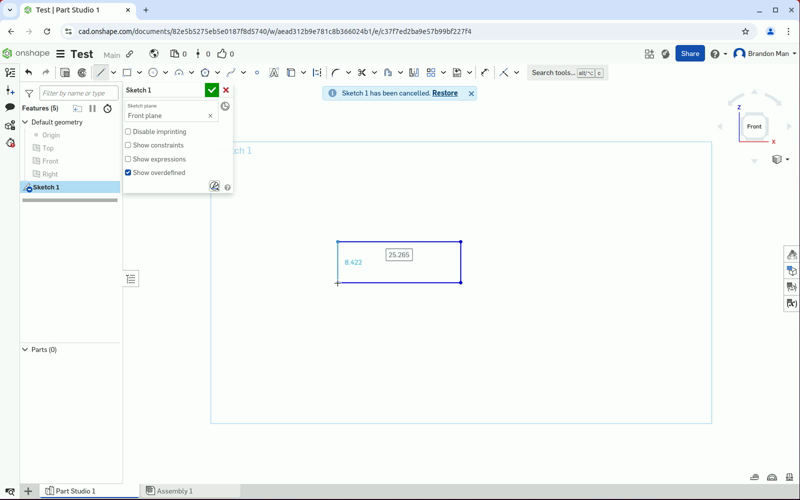
click(337, 282)
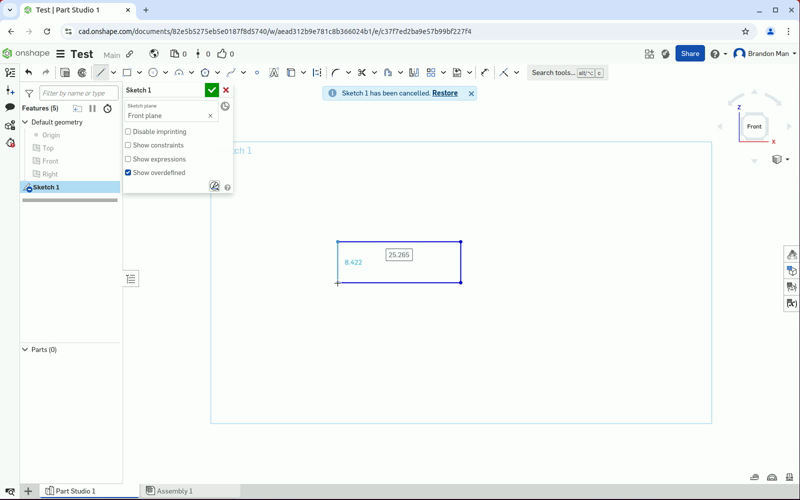
key(esc)
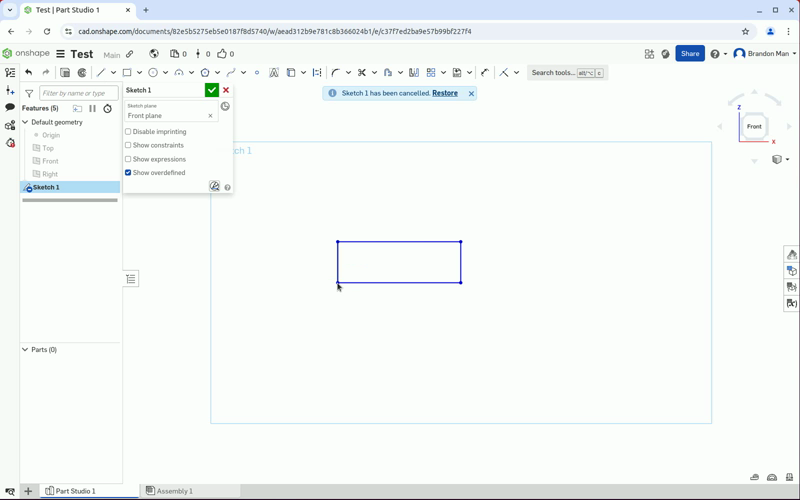
mouse_move(443, 276)
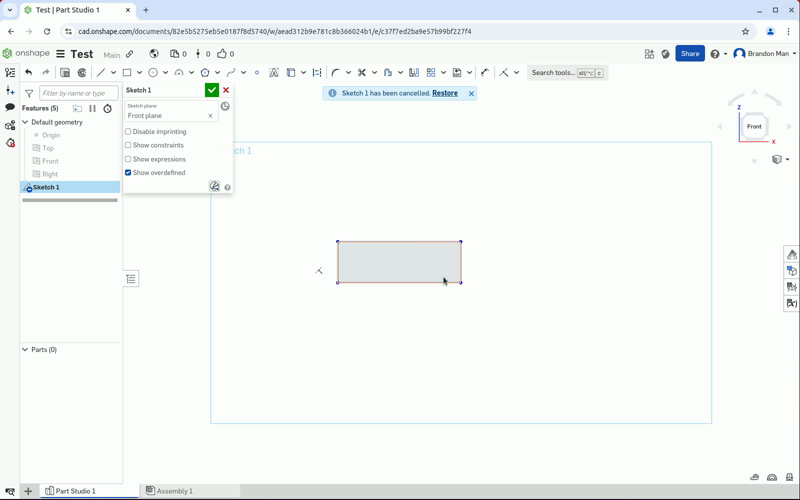
click(443, 276)
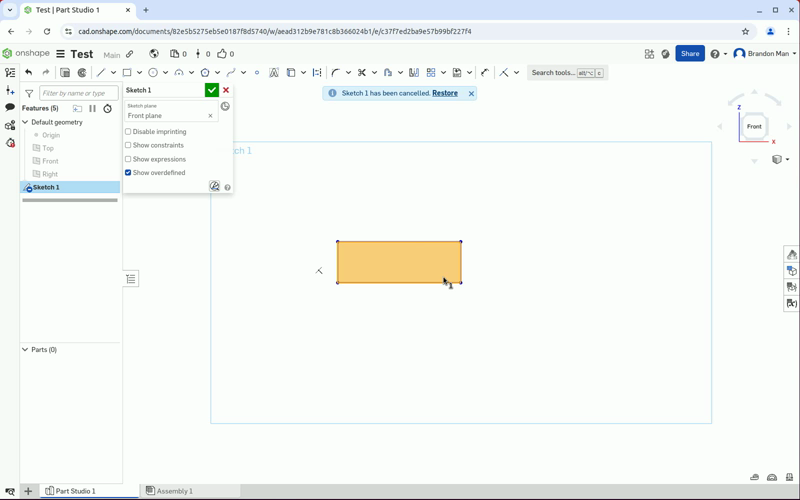
mouse_move(73, 352)
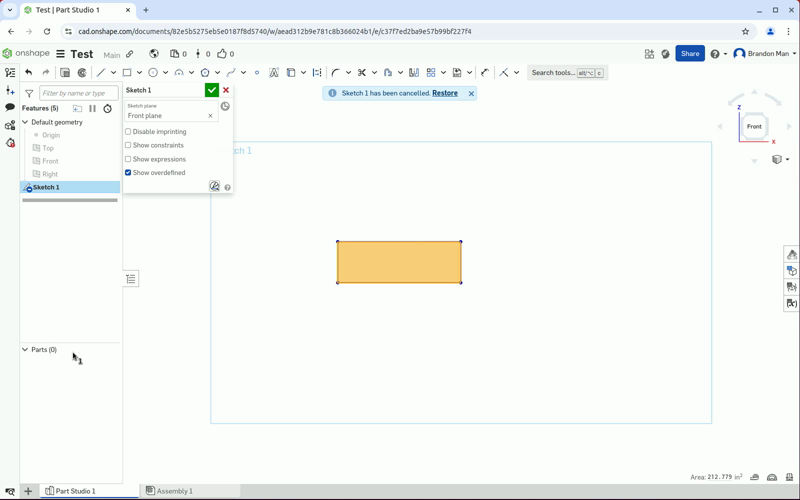
key(shift+y)
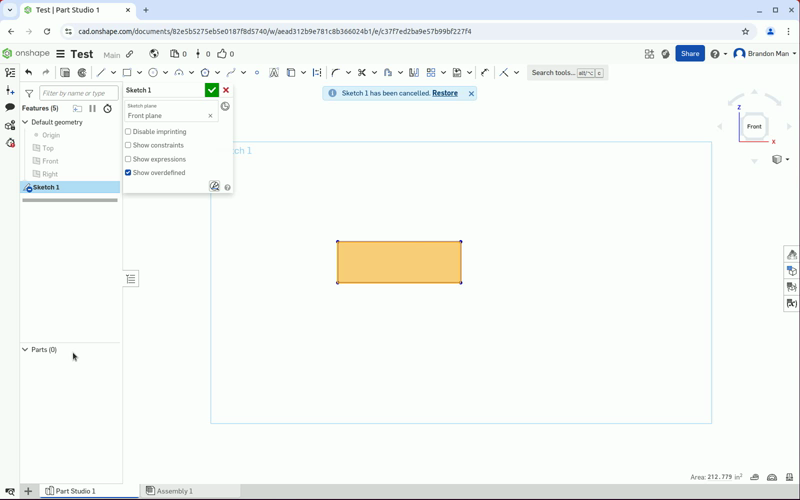
key(shift+e)
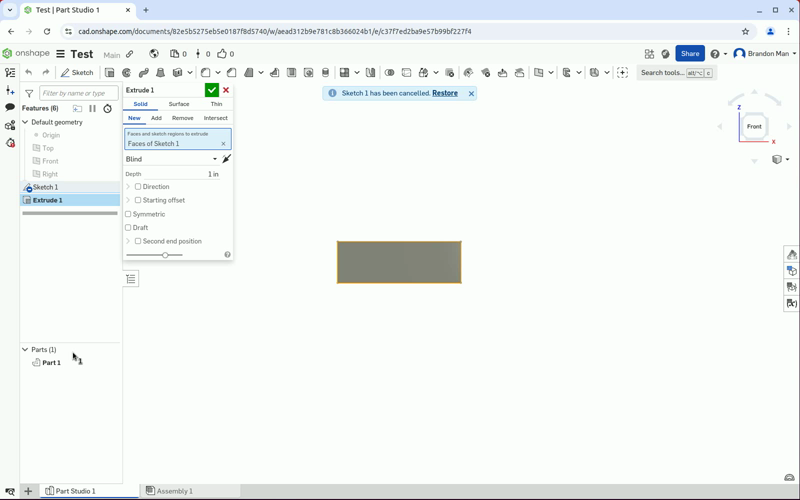
mouse_move(143, 106)
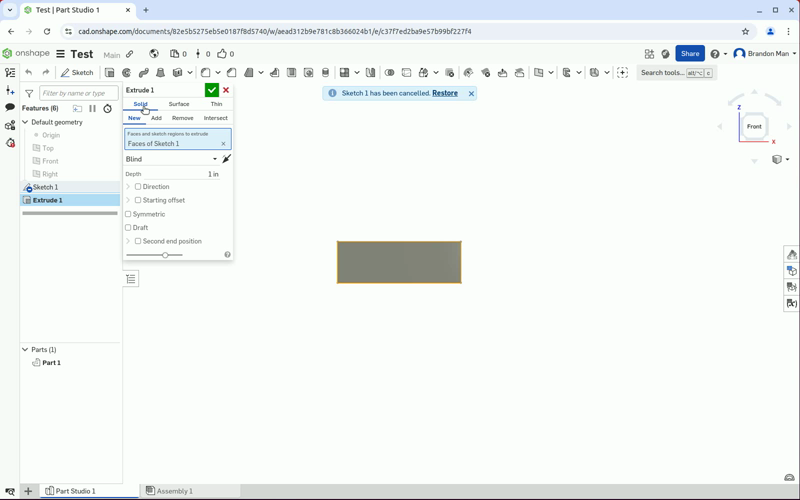
click(143, 106)
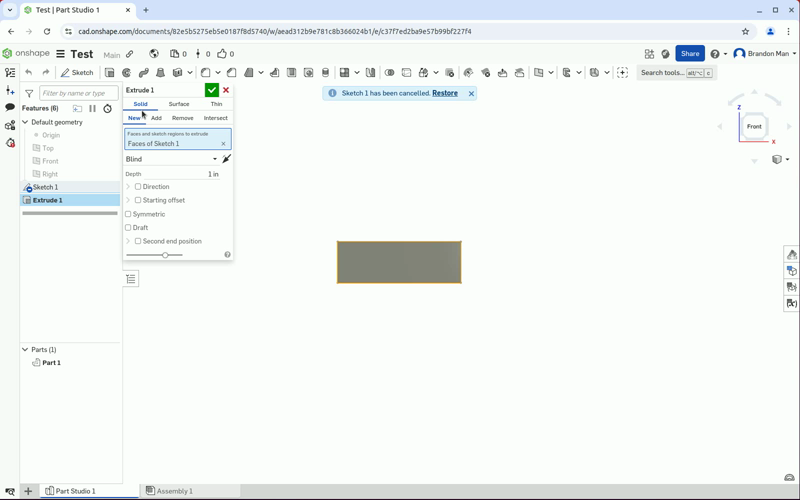
mouse_move(137, 120)
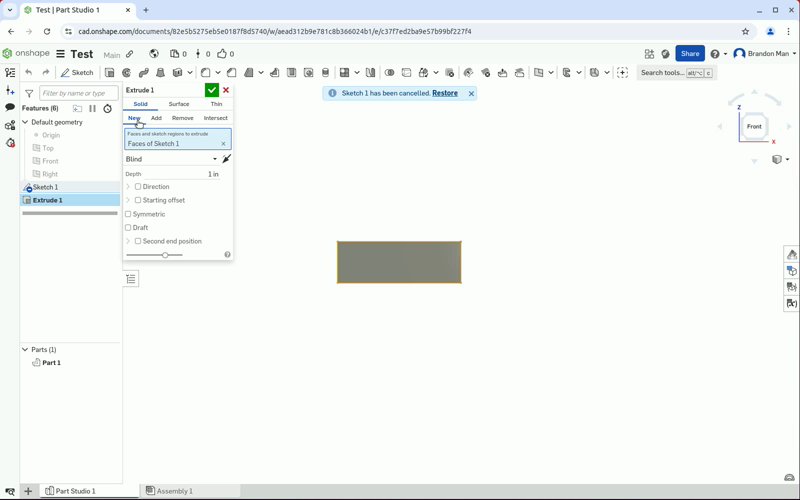
click(137, 120)
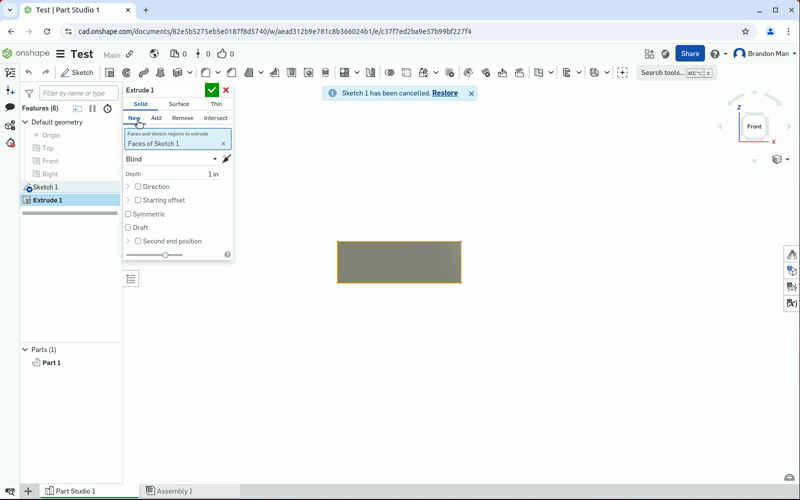
key(tab, 4)
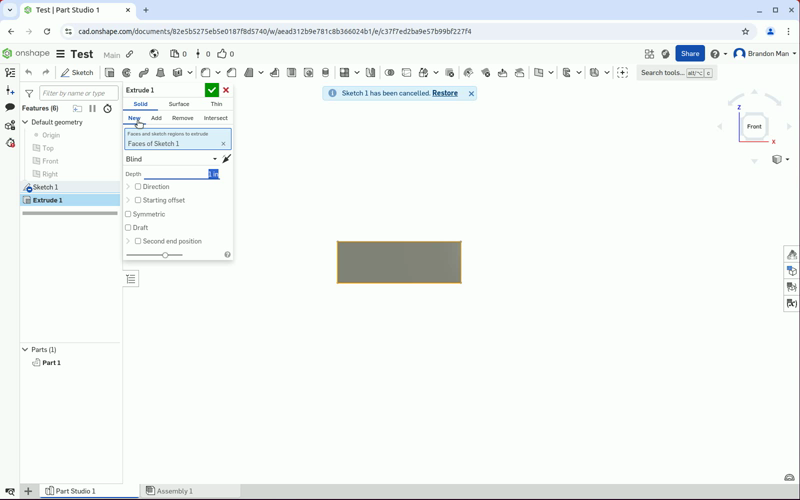
text(16.85)
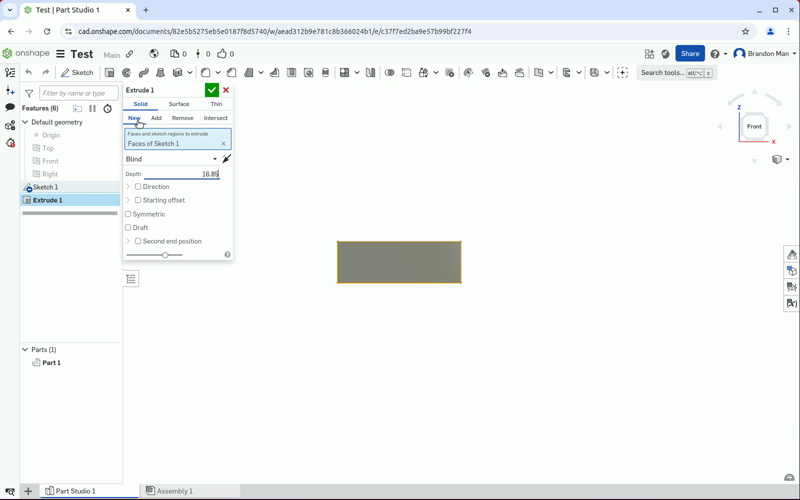
key(enter)
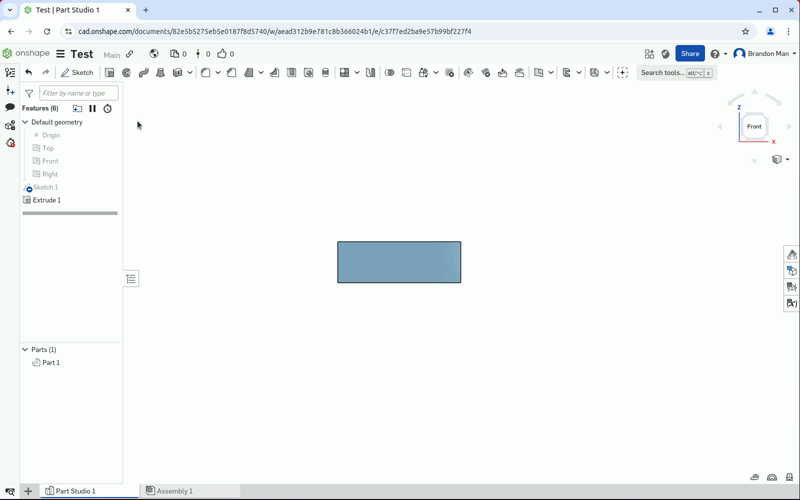
key(shift+h)
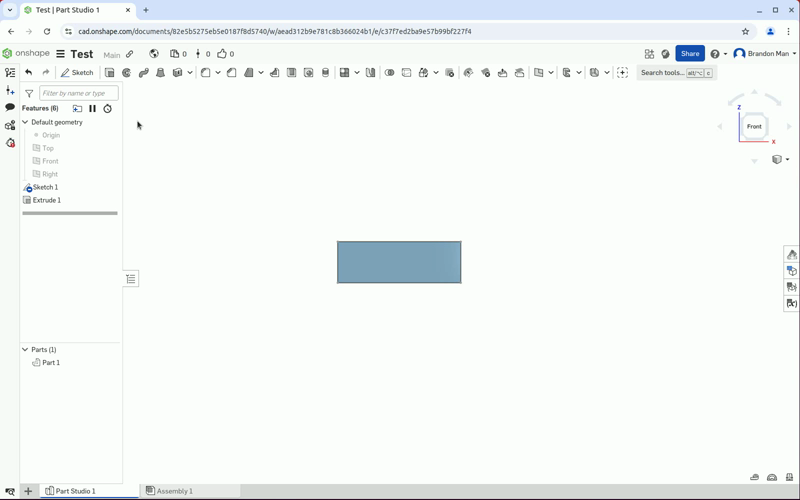
key(shift+h)
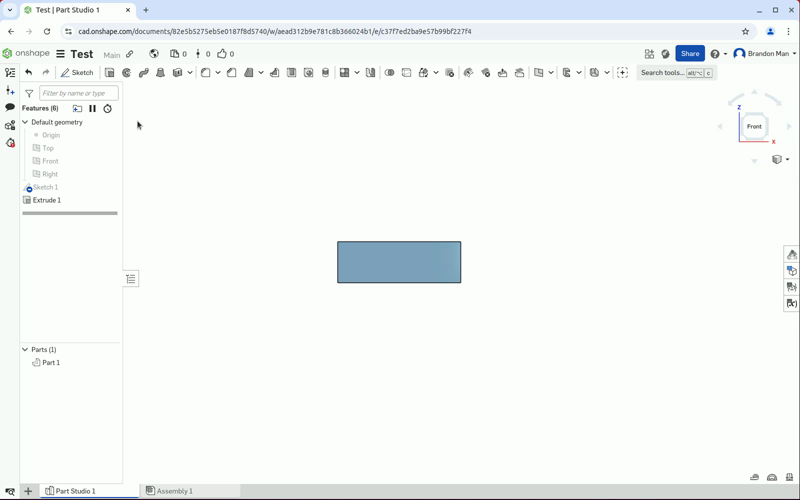
mouse_move(73, 189)
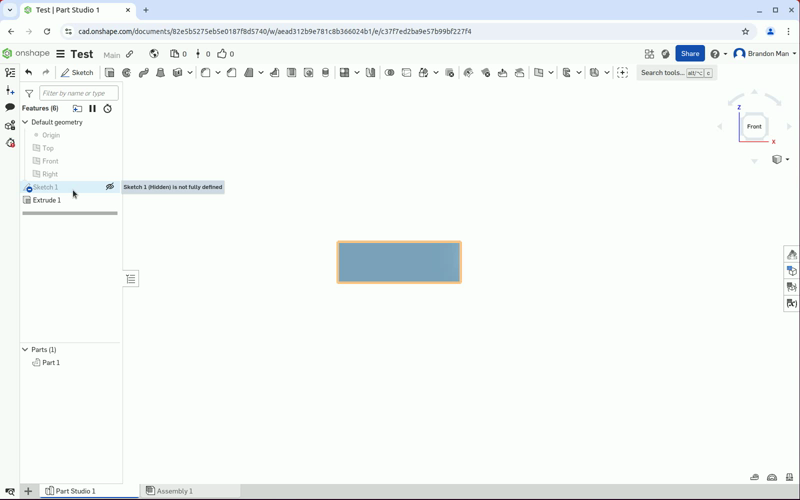
click(73, 189)
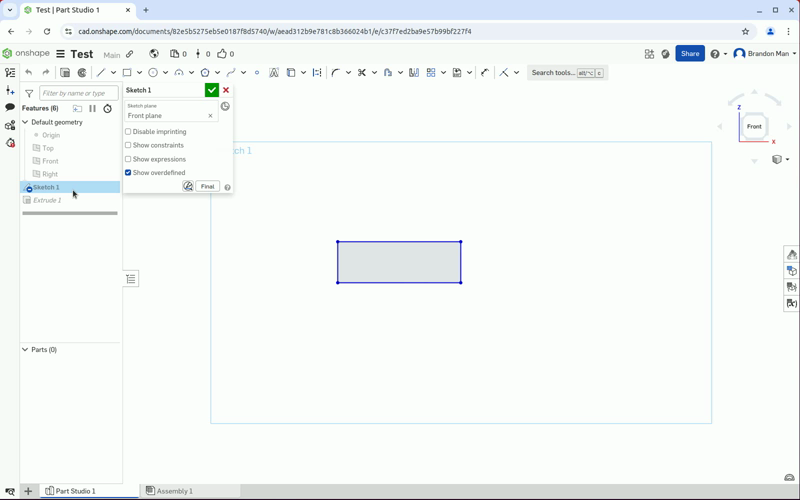
mouse_move(229, 92)
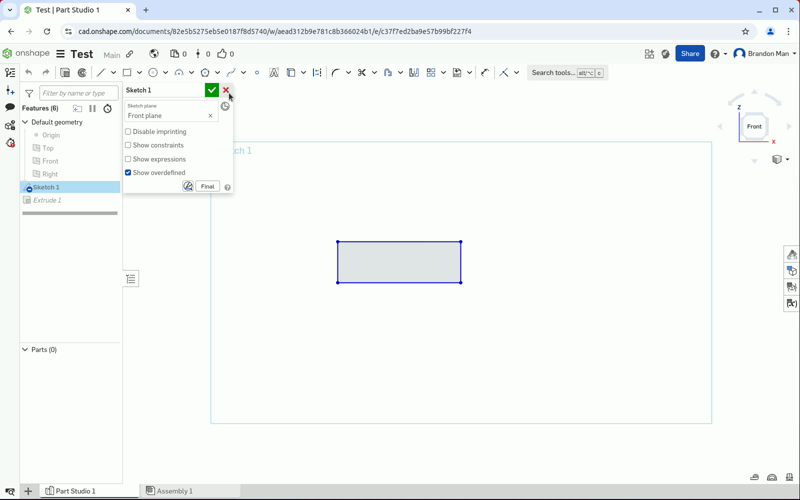
click(229, 92)
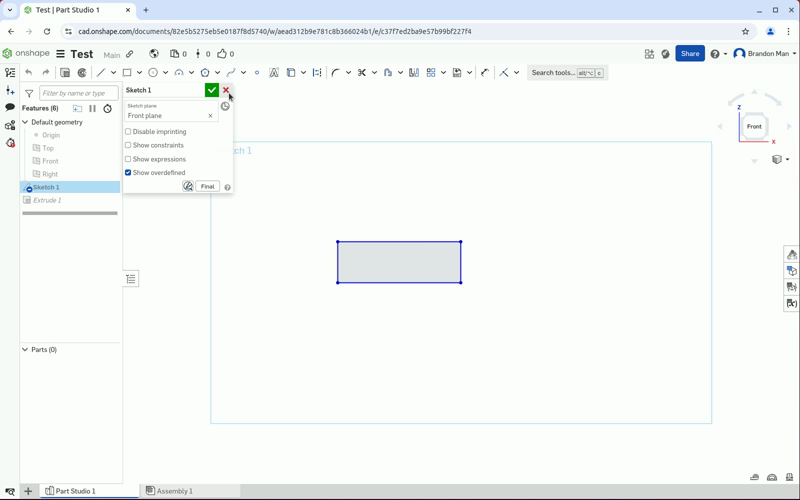
key(shift+s)
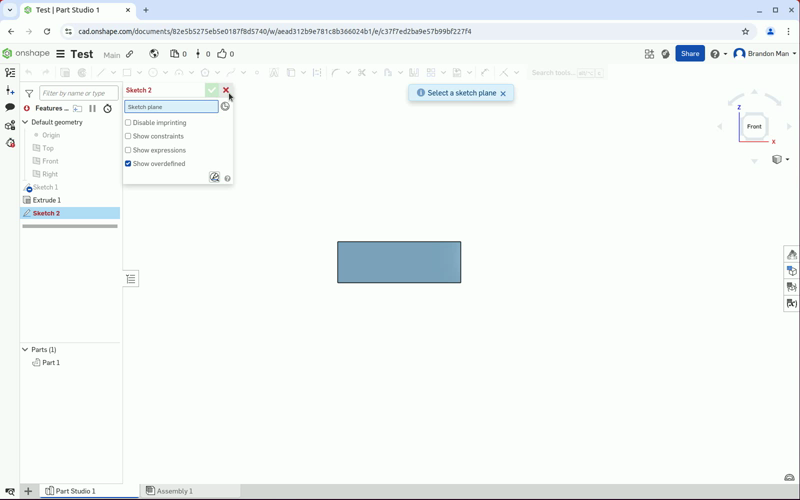
mouse_move(73, 163)
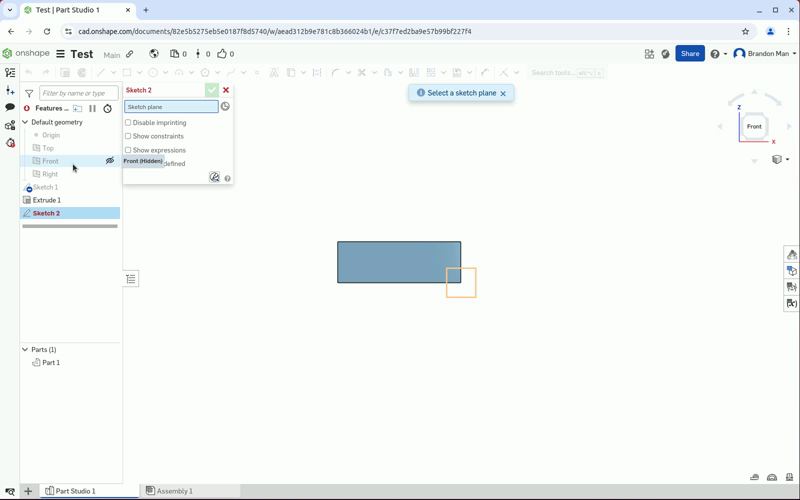
click(73, 163)
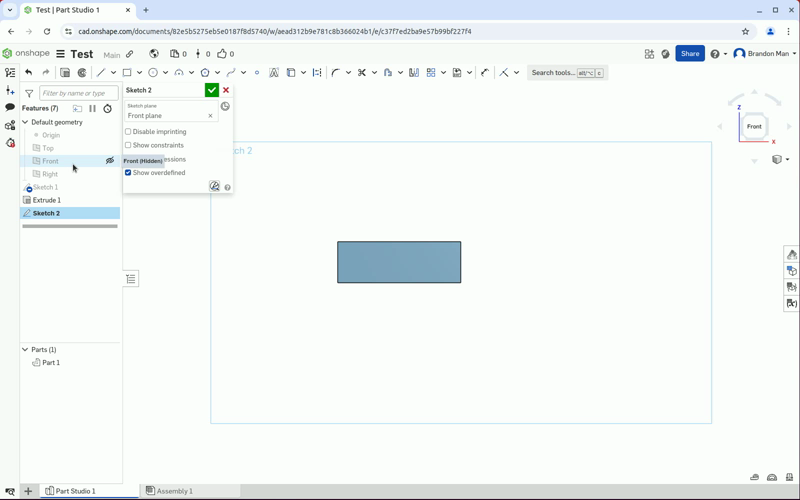
mouse_move(73, 352)
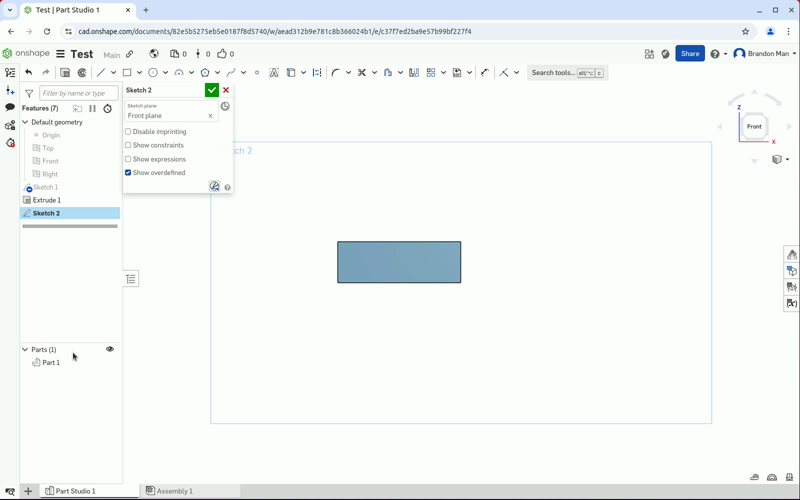
key(y)
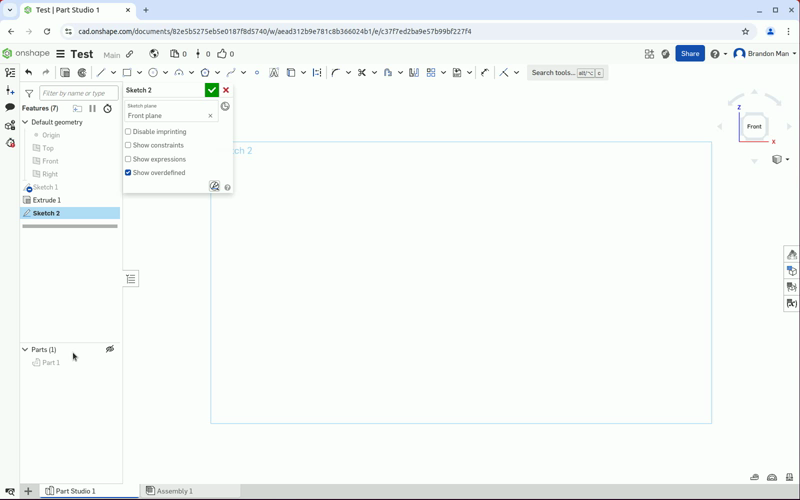
key(l)
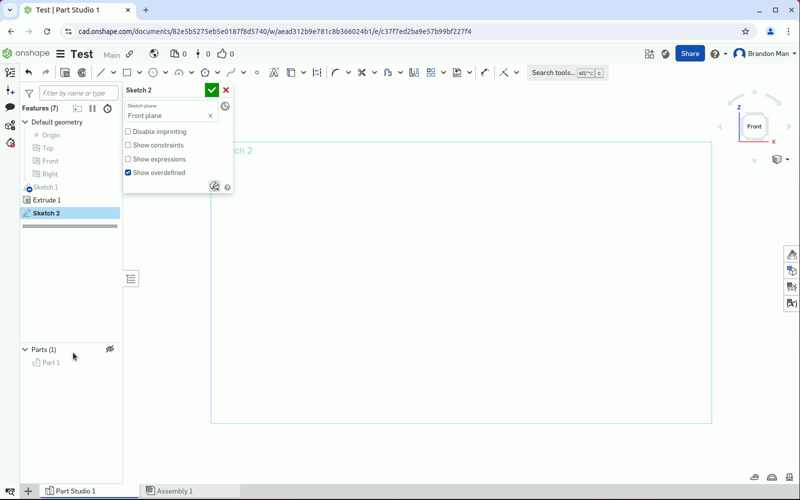
key_down(shift)
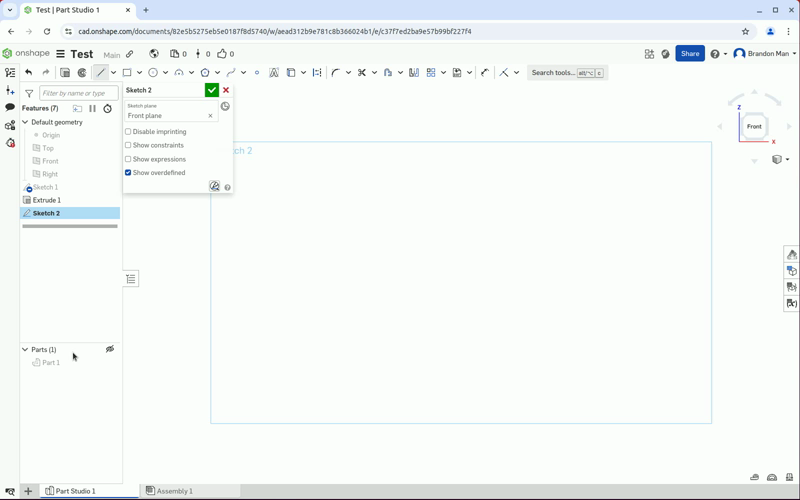
mouse_move(337, 282)
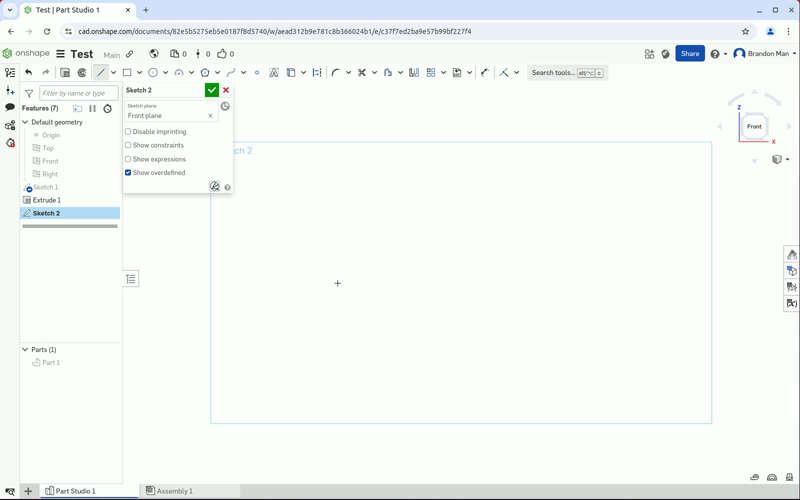
click(337, 282)
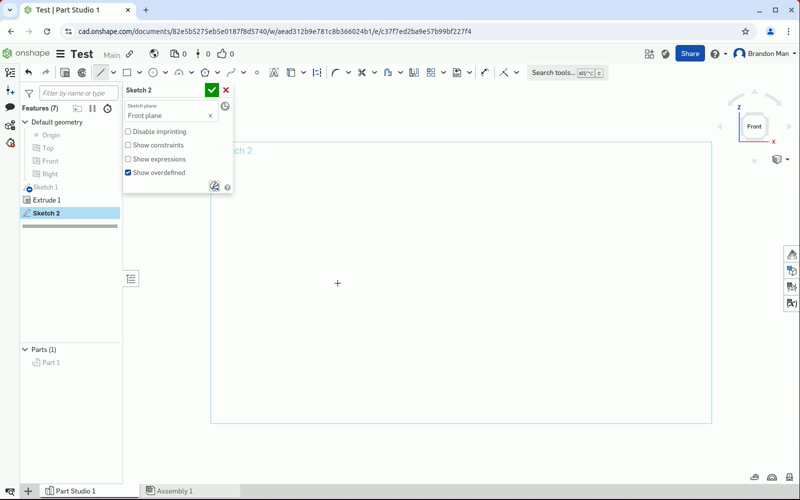
key_up(shift)
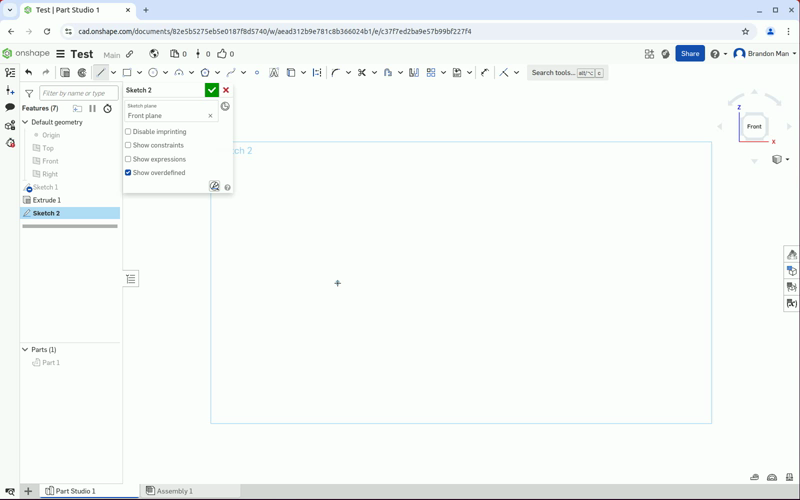
key_down(shift)
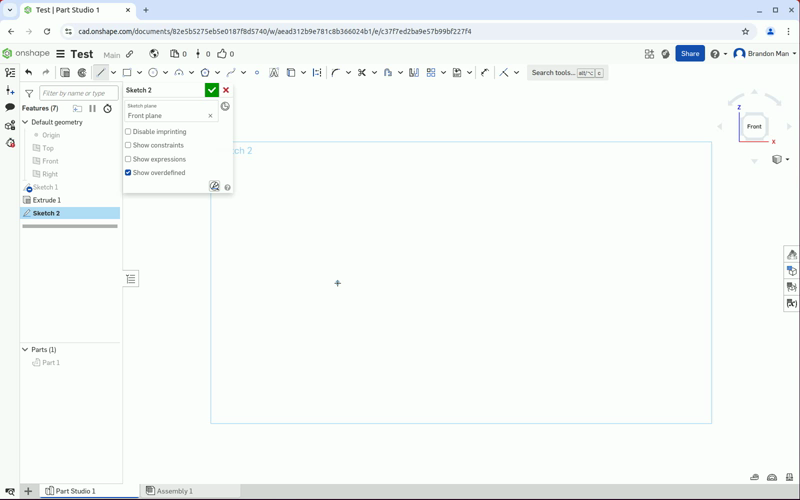
mouse_move(460, 282)
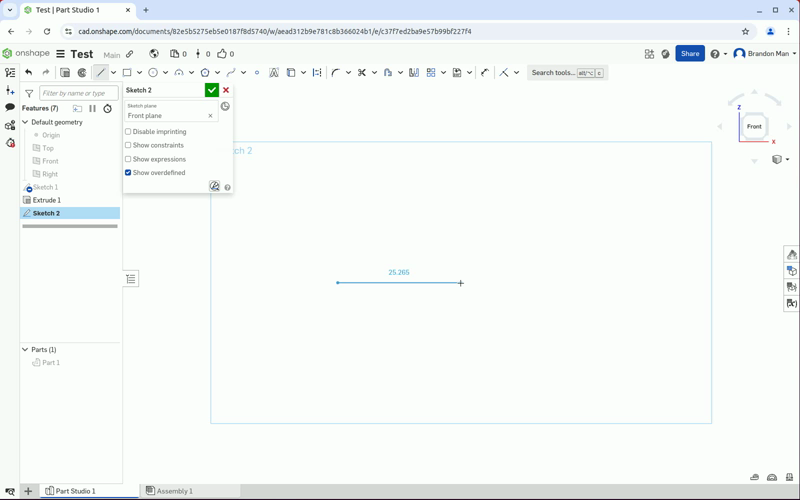
click(460, 282)
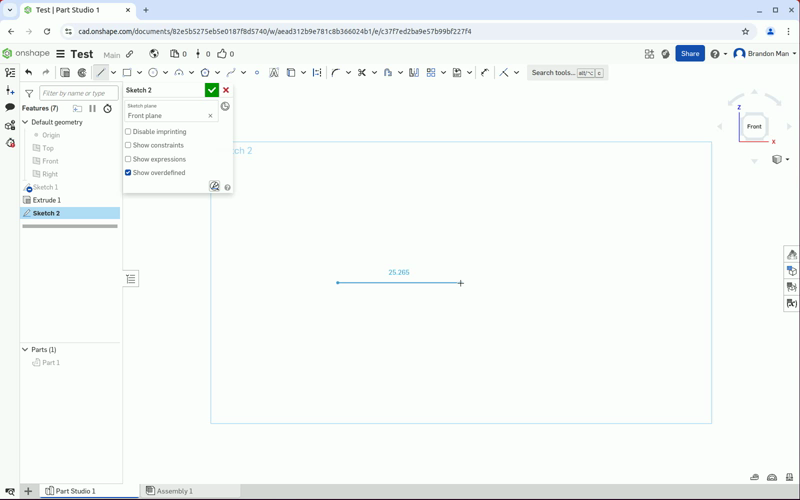
key_up(shift)
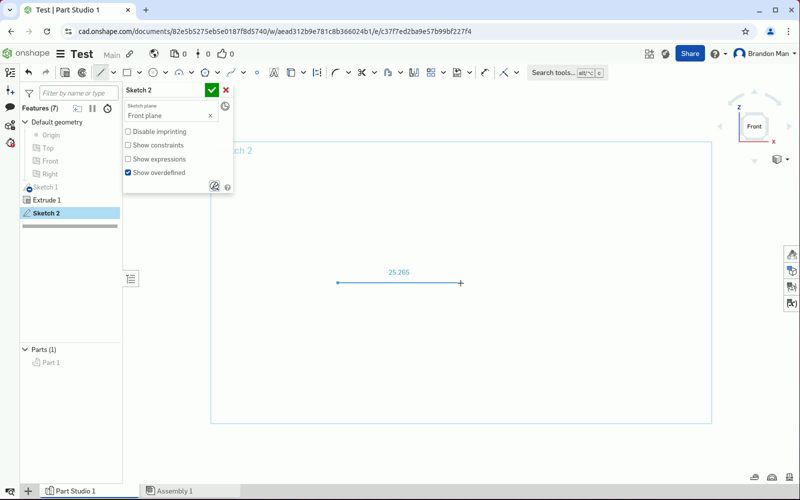
key_down(shift)
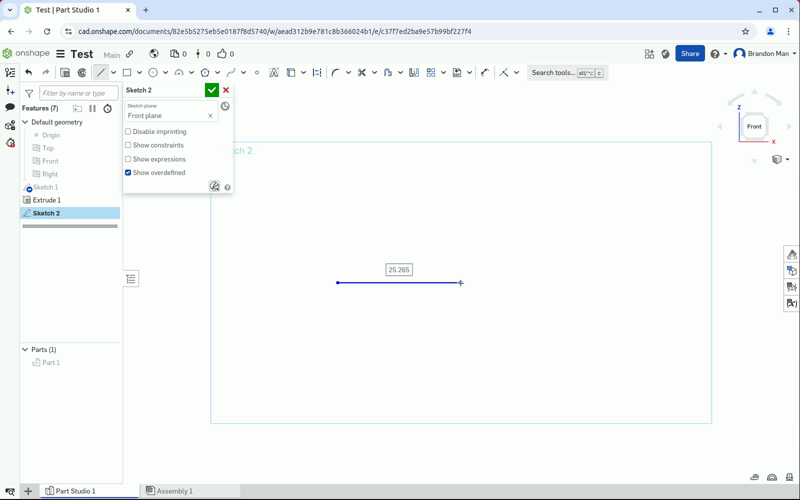
mouse_move(337, 241)
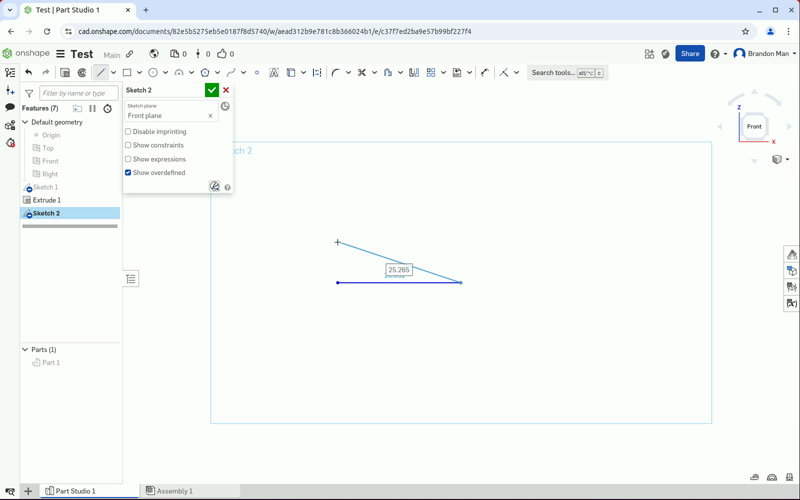
click(337, 241)
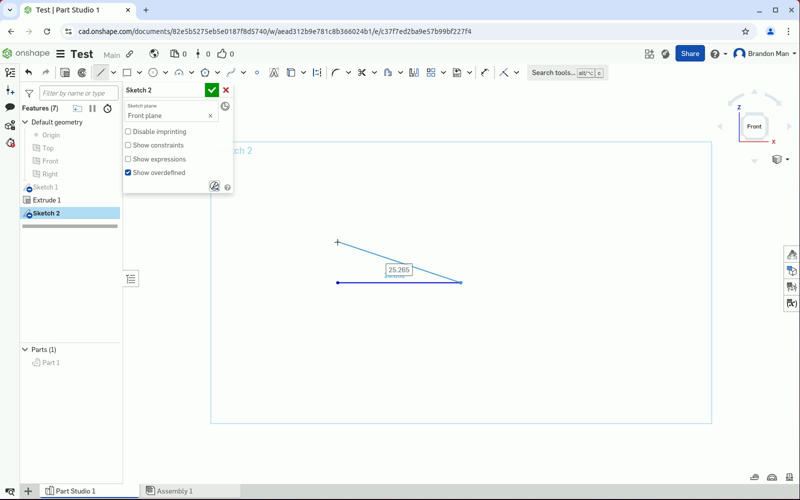
key_up(shift)
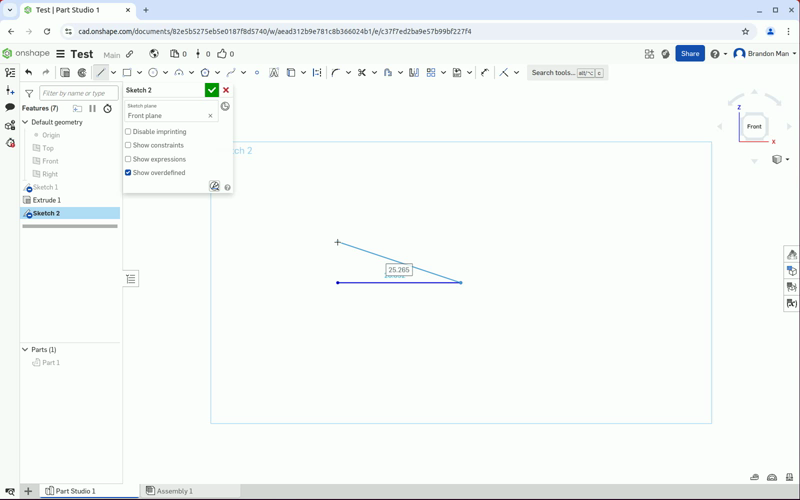
mouse_move(367, 241)
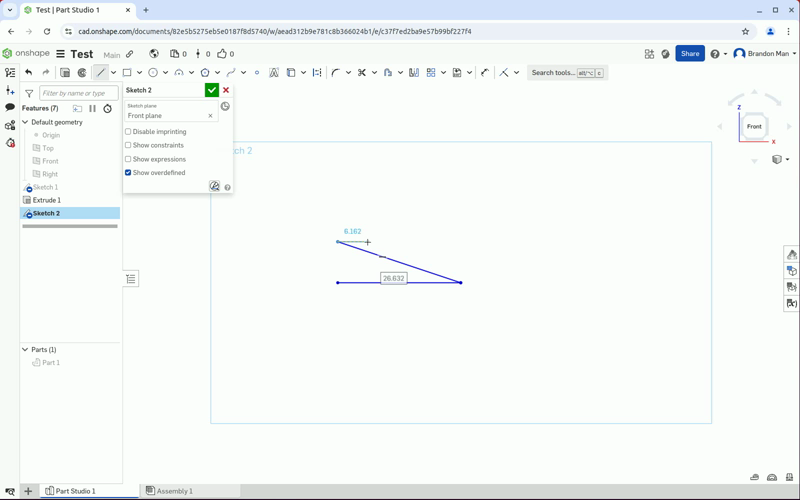
key_down(shift)
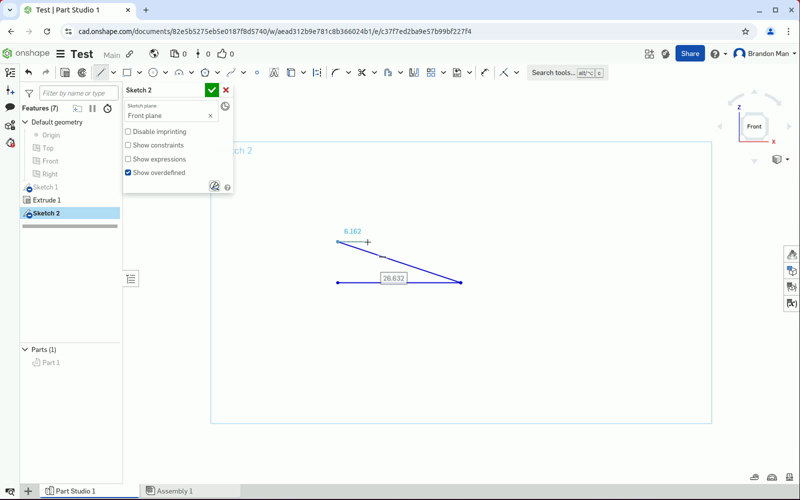
mouse_move(337, 282)
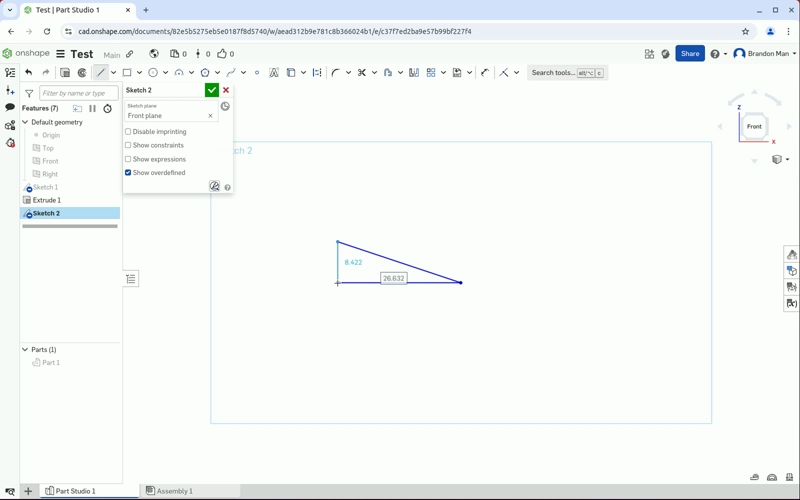
key_up(shift)
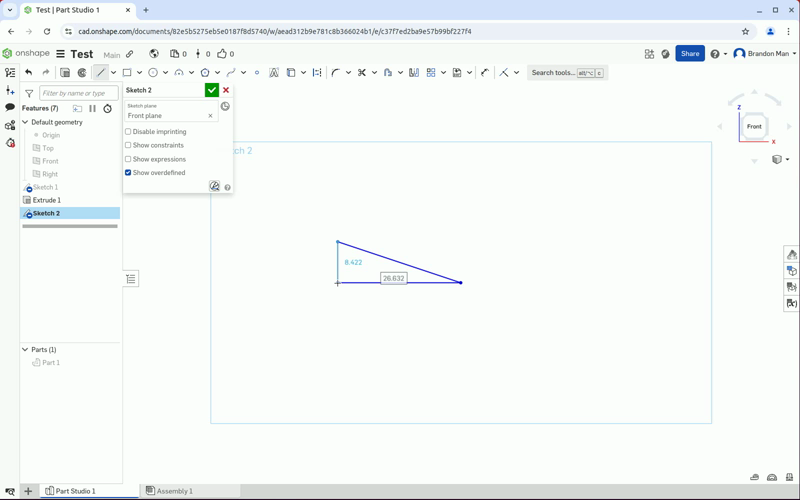
click(337, 282)
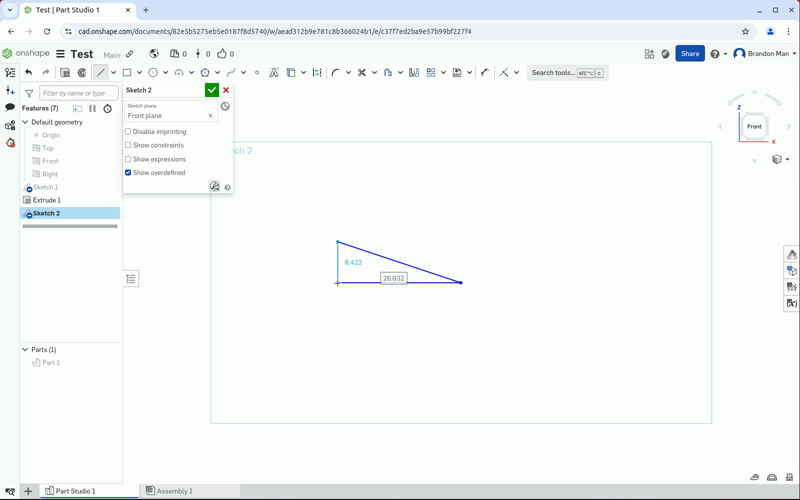
key(esc)
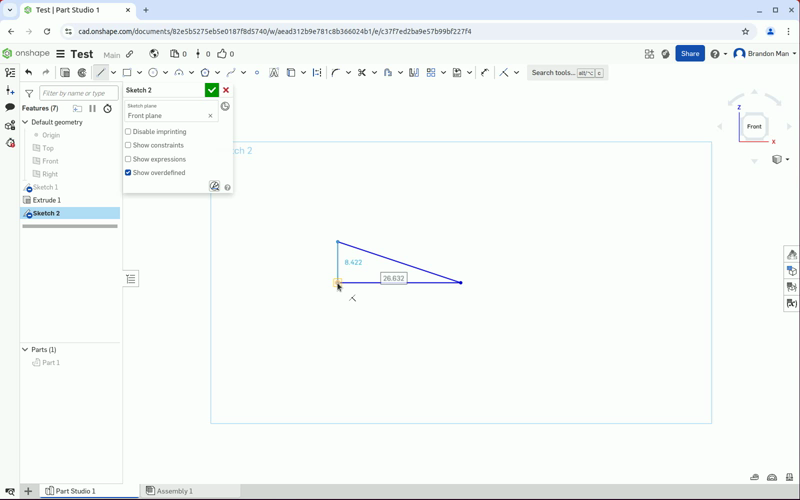
mouse_move(422, 281)
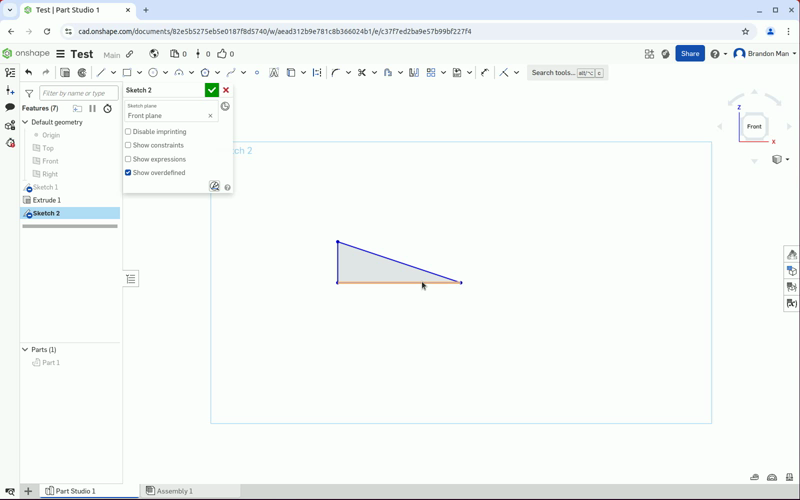
click(422, 281)
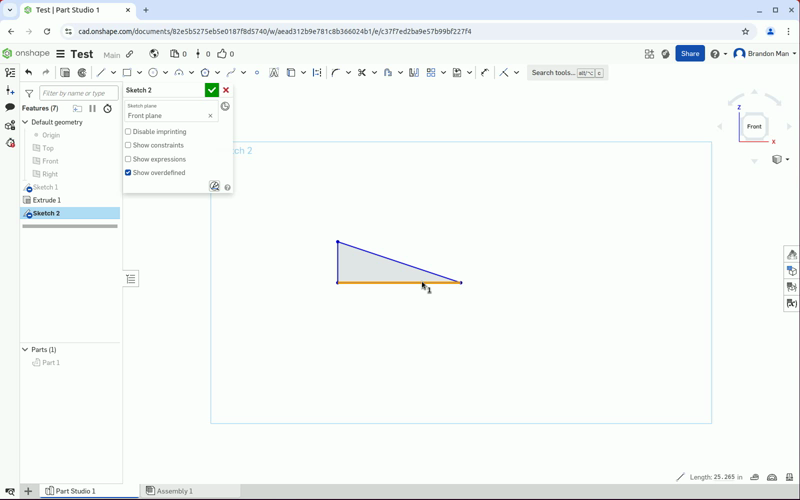
mouse_move(73, 352)
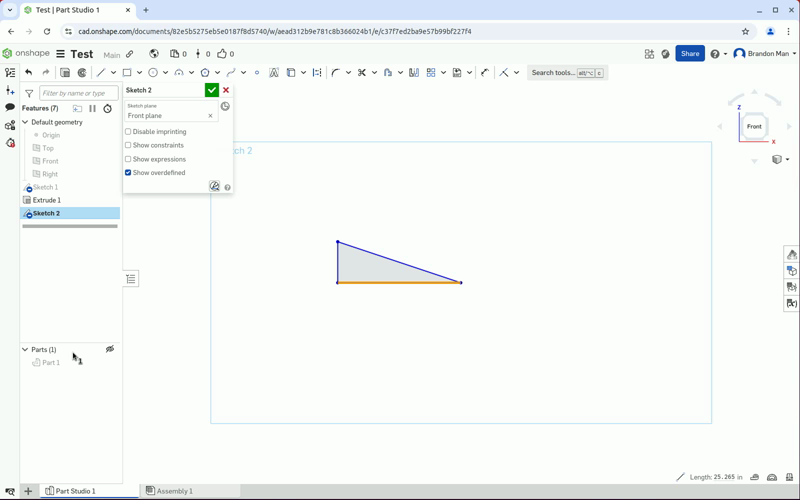
key(shift+y)
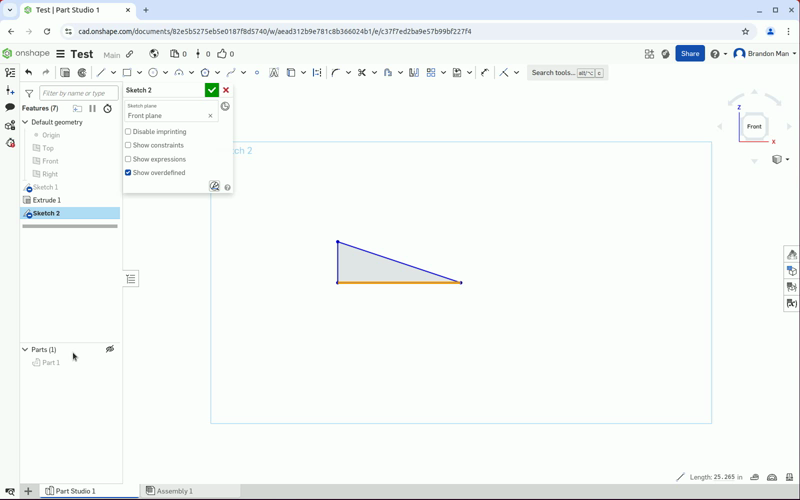
key(shift+e)
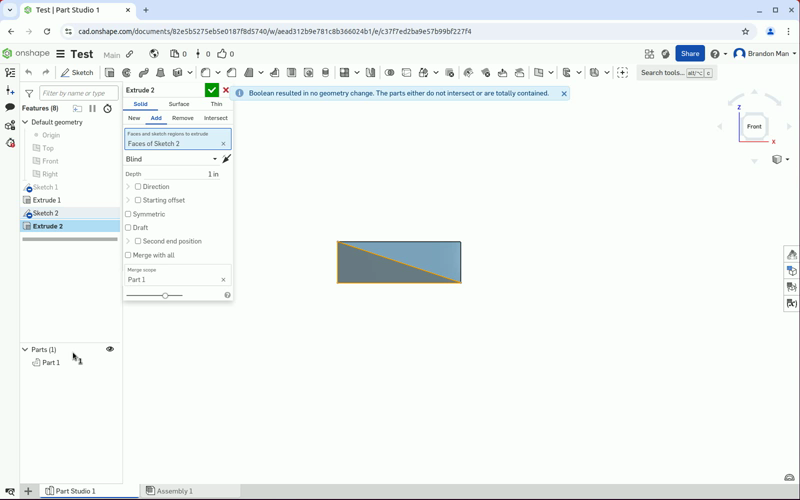
mouse_move(143, 106)
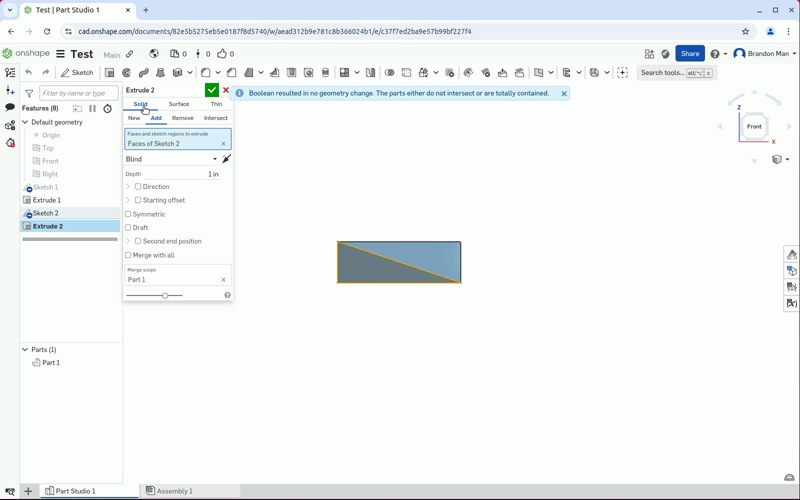
click(143, 106)
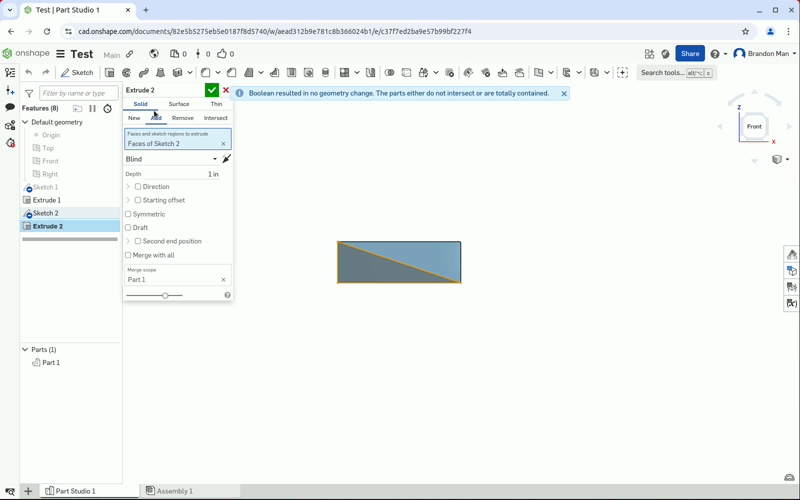
mouse_move(186, 120)
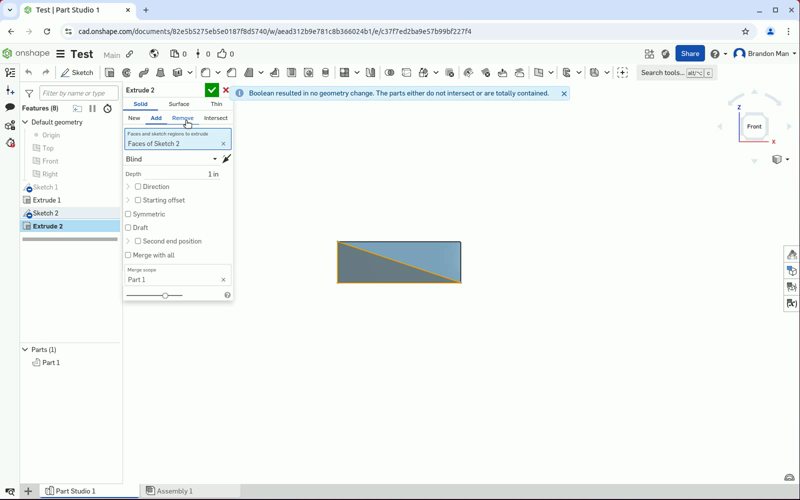
click(186, 120)
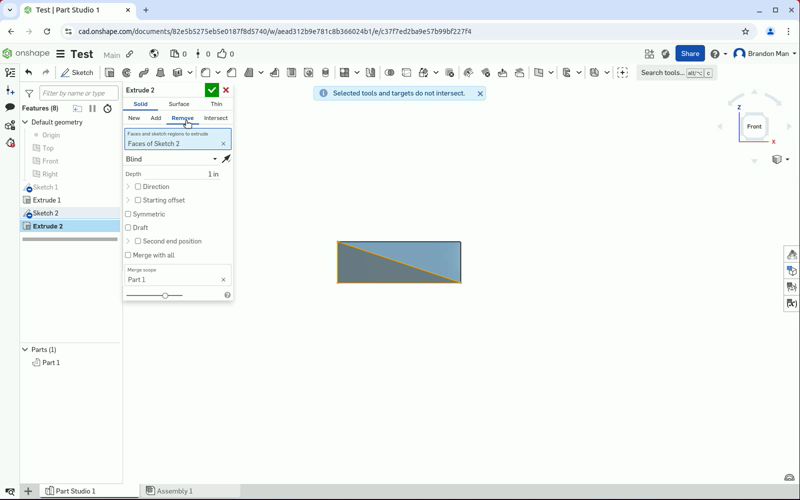
key(tab, 4)
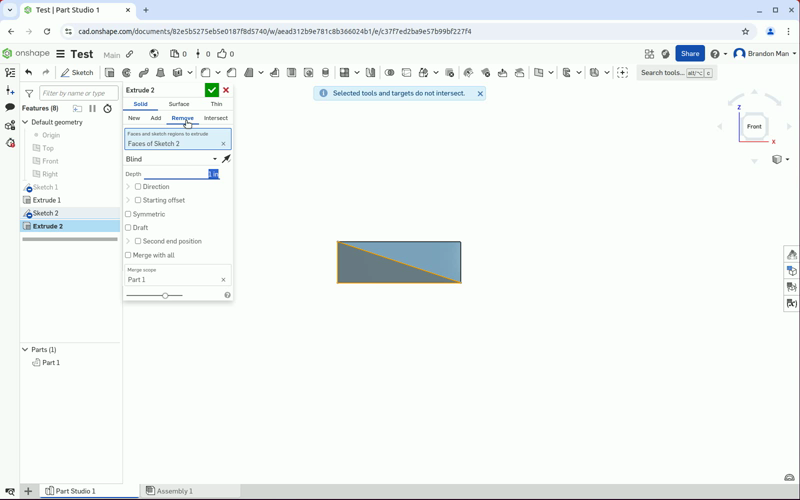
text(-16.85)
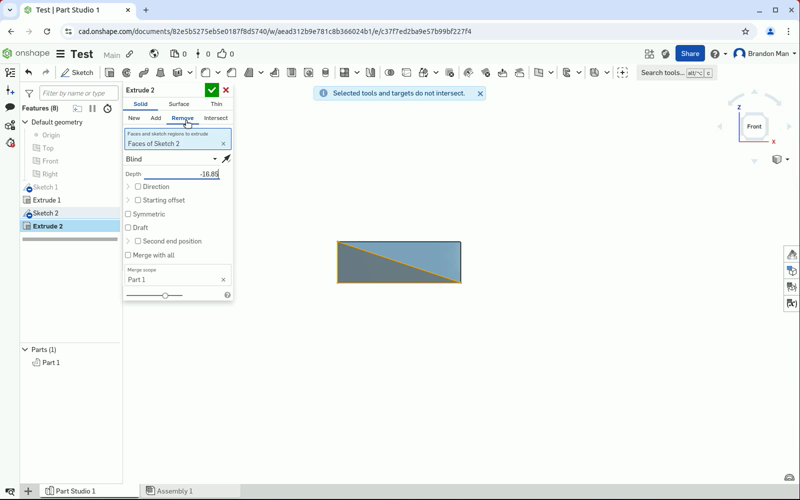
key(tab, 6)
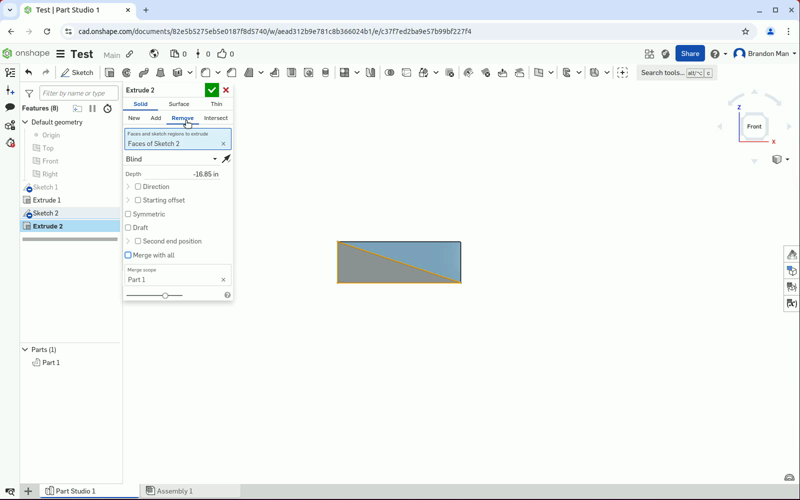
key(space)
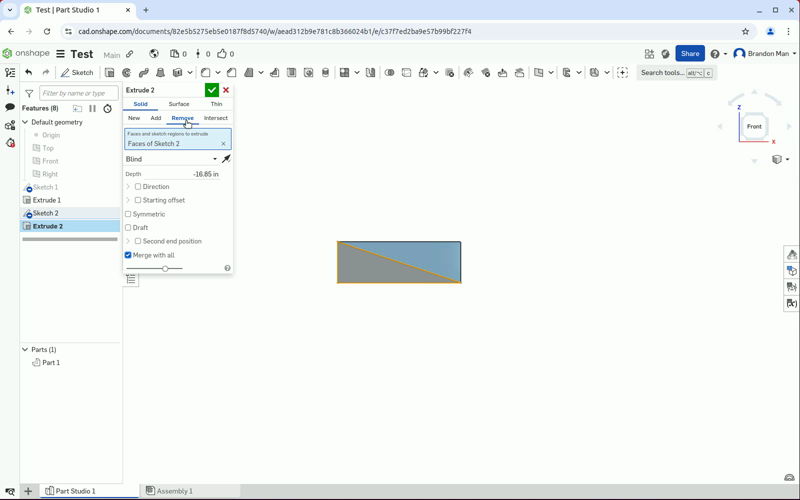
key(enter)
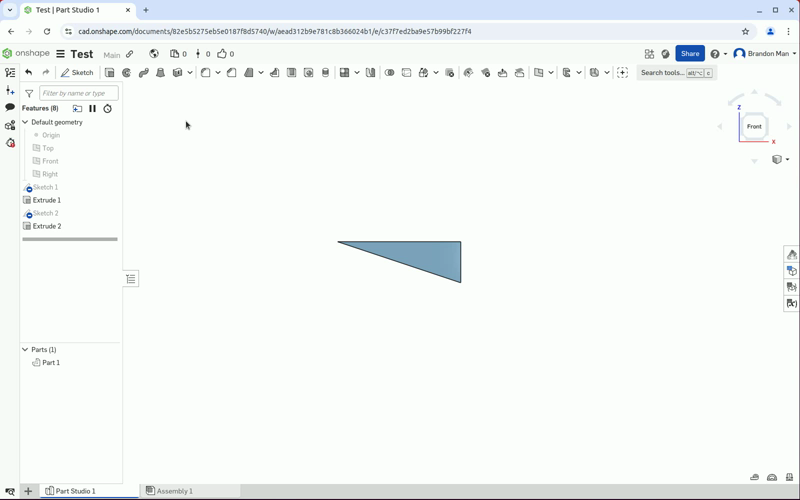
key(shift+h)
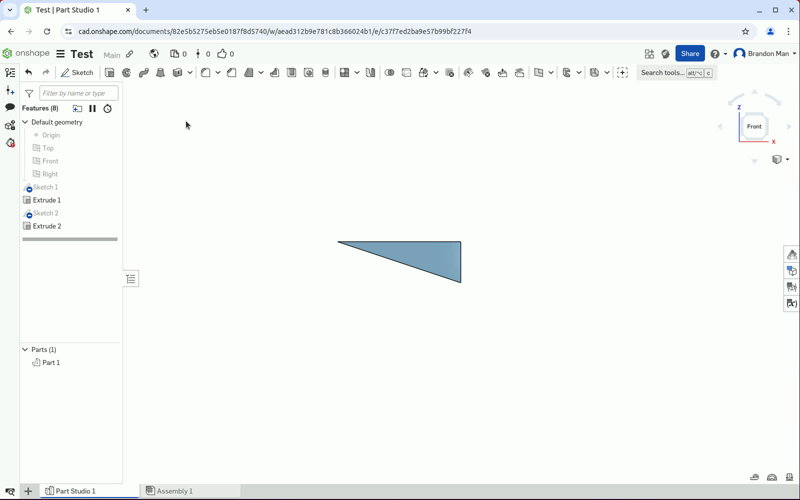
key(shift+h)
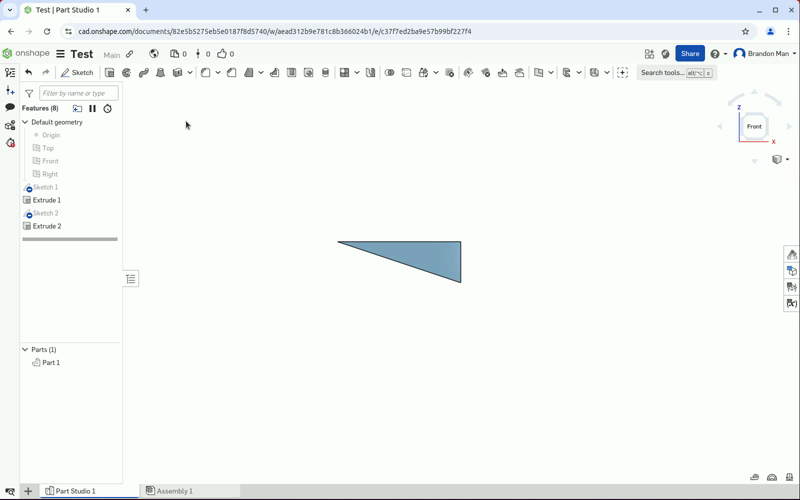
mouse_move(73, 189)
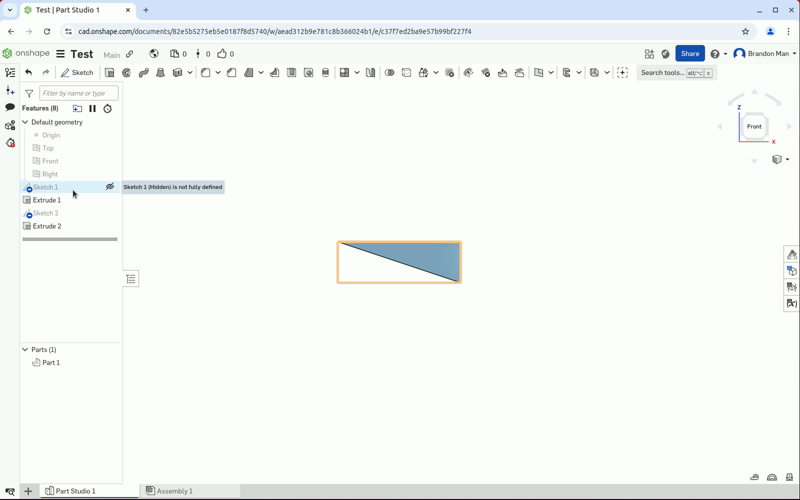
click(73, 189)
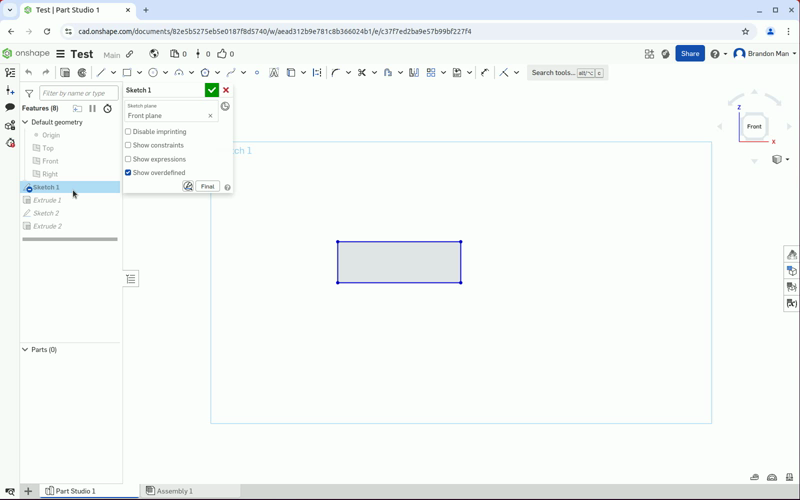
mouse_move(229, 92)
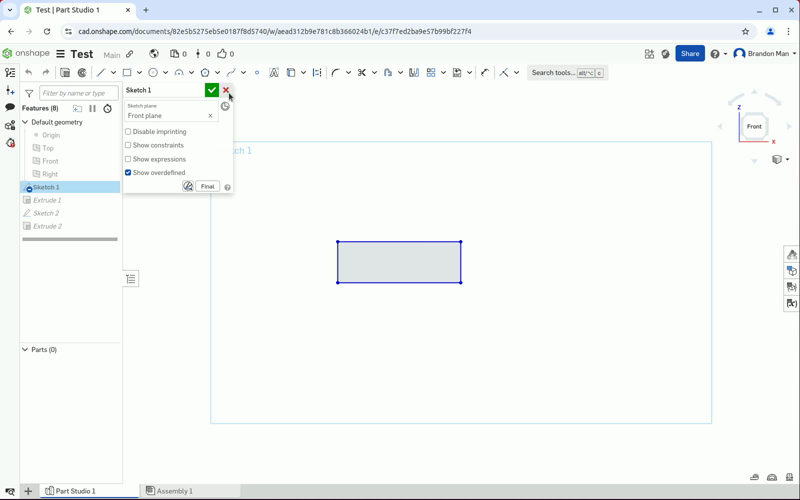
click(229, 92)
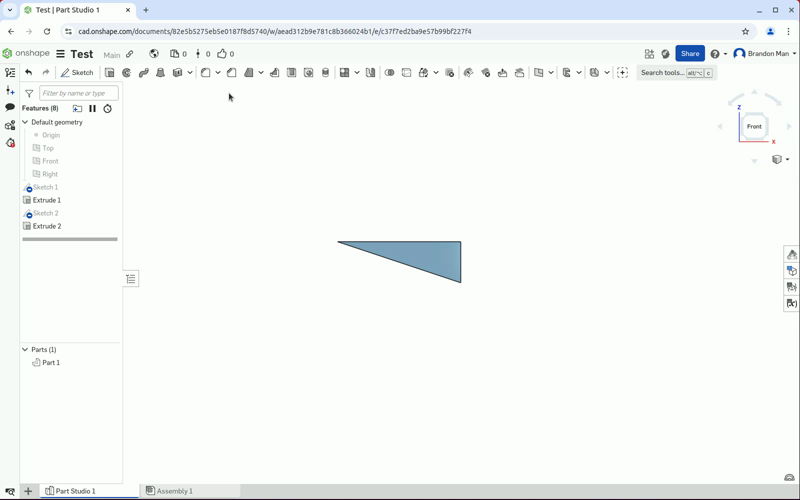
mouse_move(73, 352)
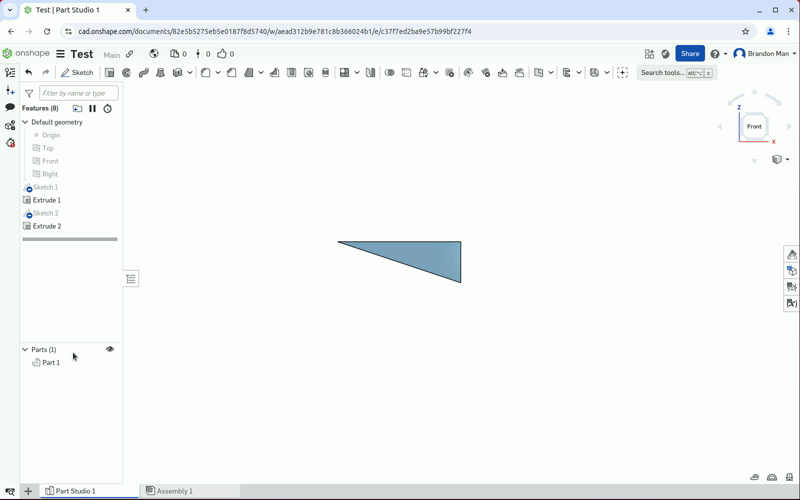
key(y)
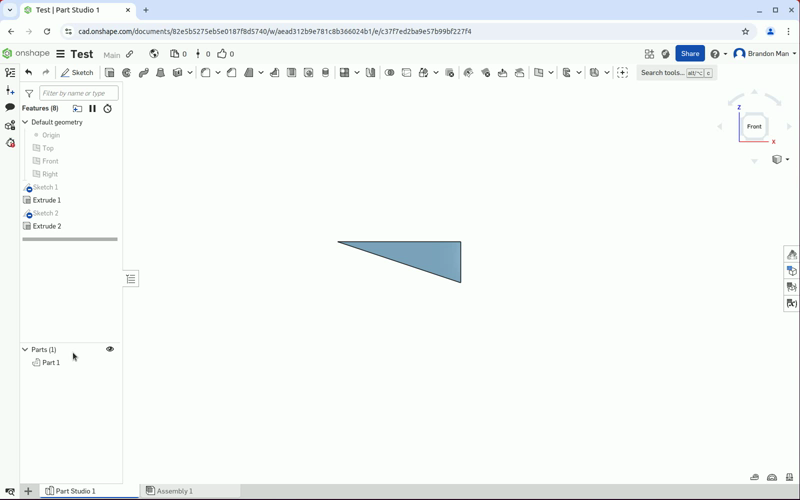
key(shift+p)
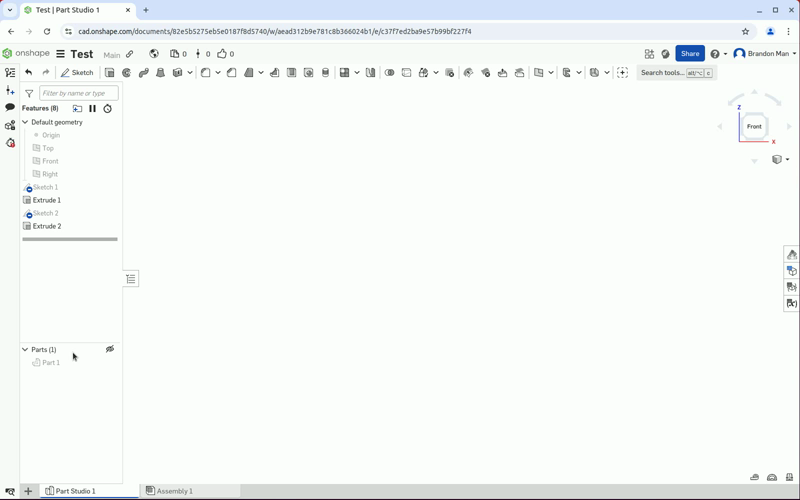
key(space)
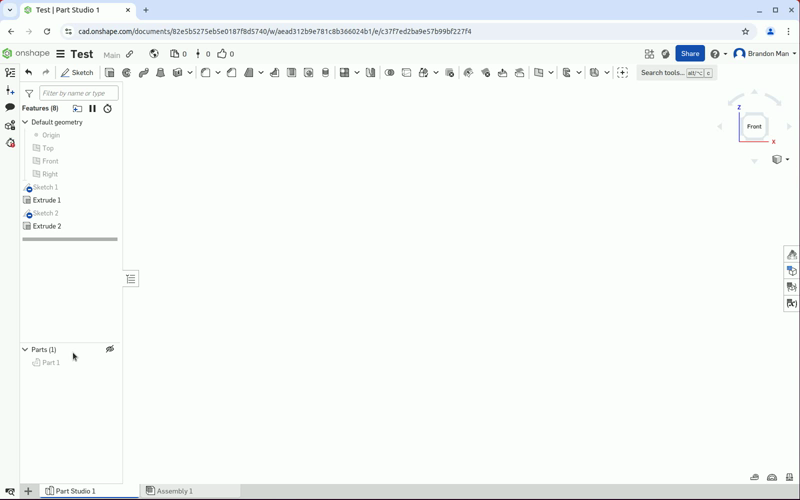
key_down(shift)
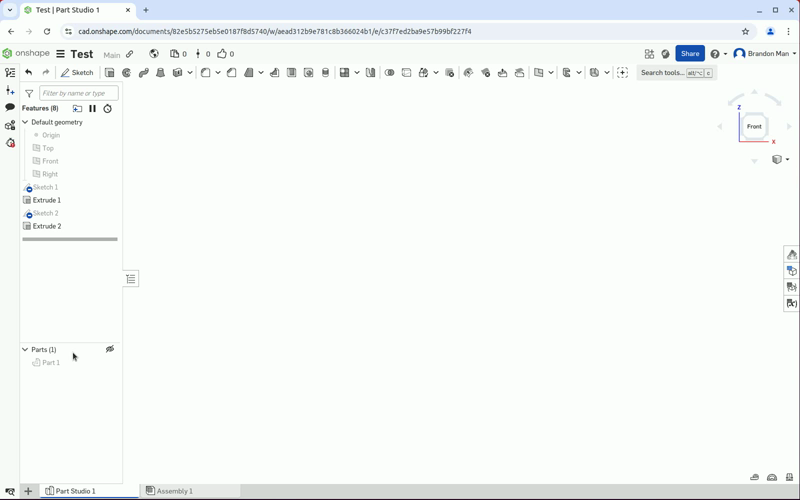
key(left)
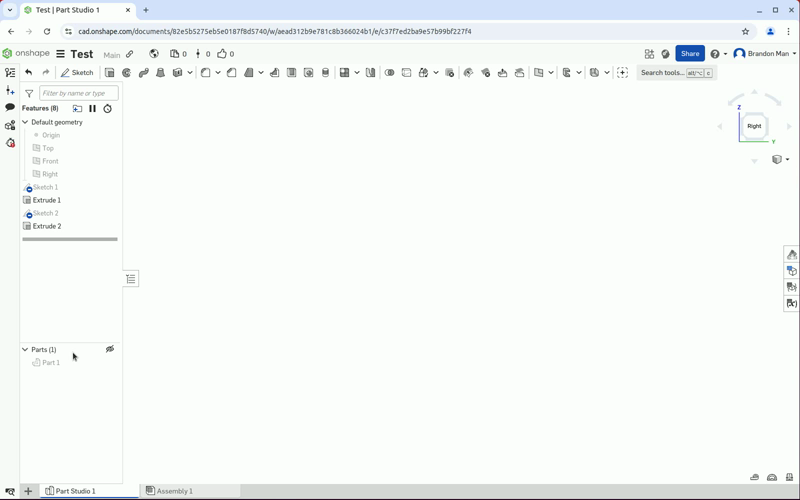
key_up(shift)
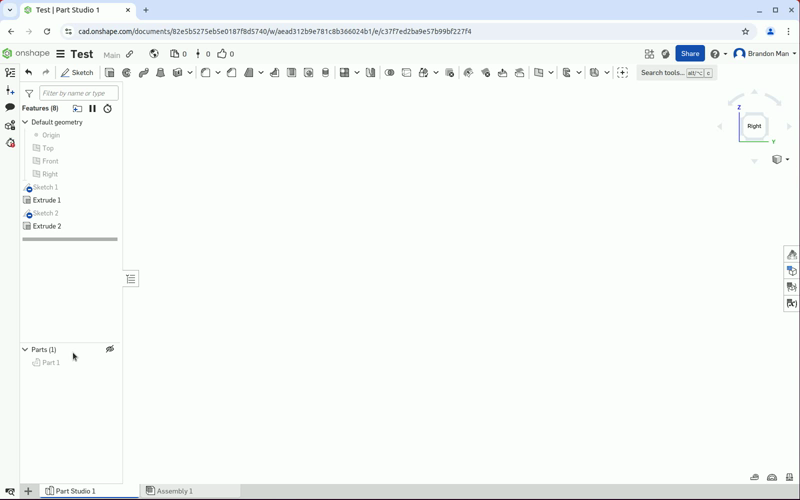
mouse_move(73, 352)
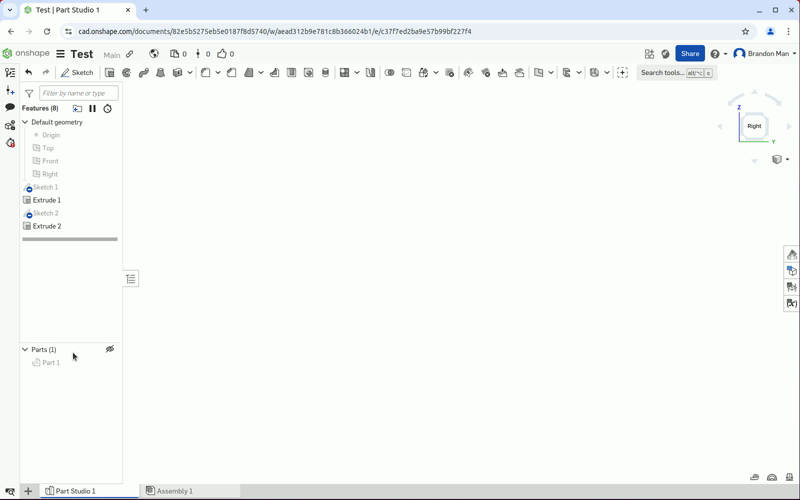
key(shift+y)
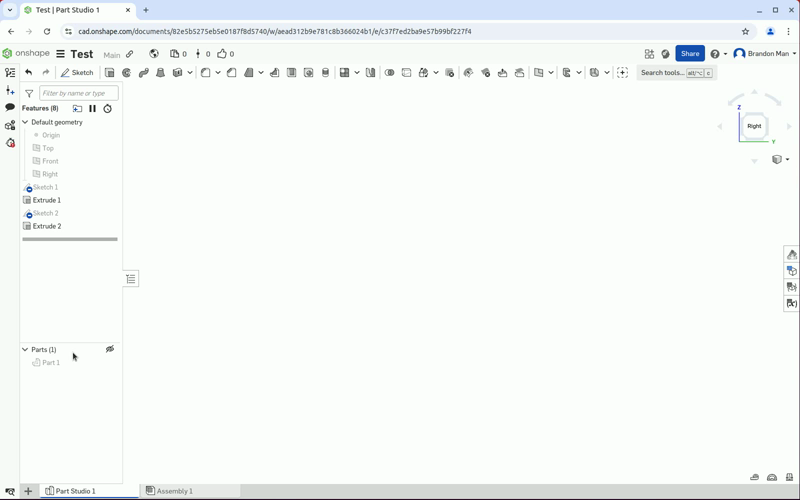
key(shift+s)
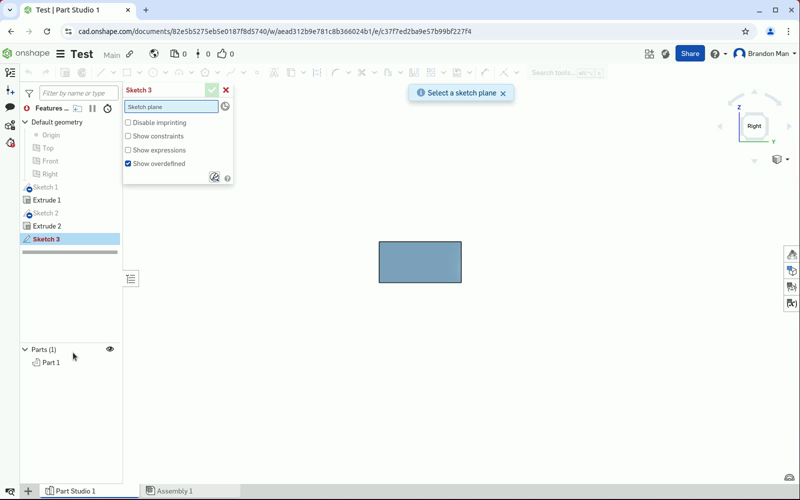
mouse_move(73, 176)
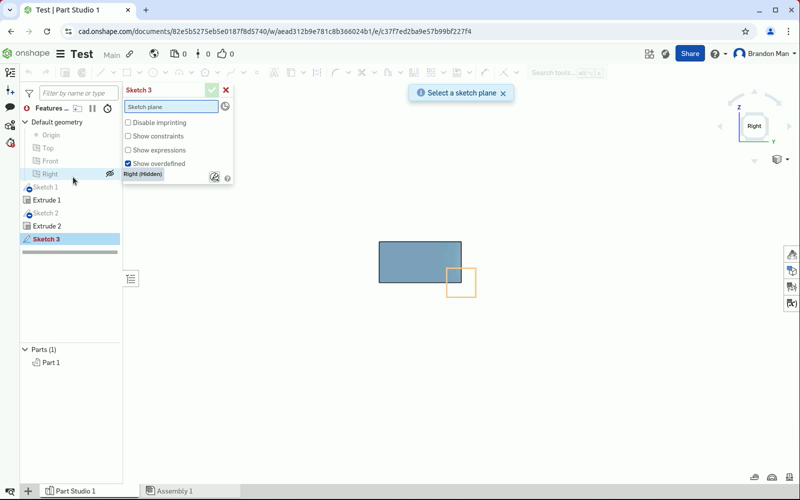
click(73, 176)
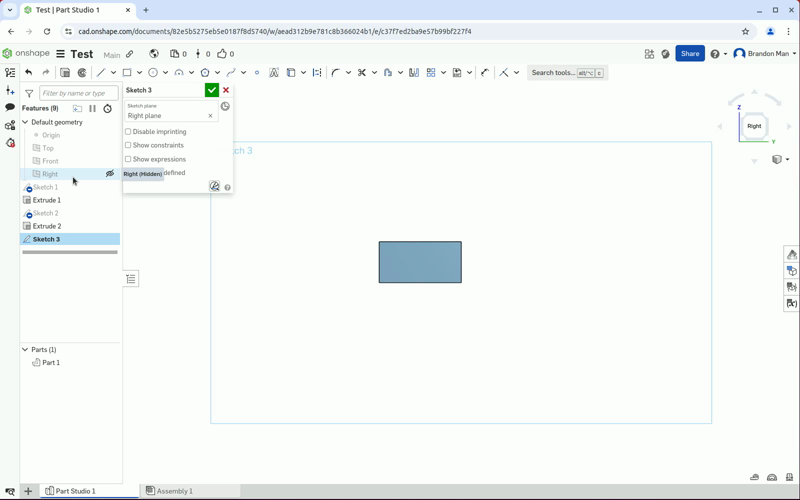
mouse_move(73, 352)
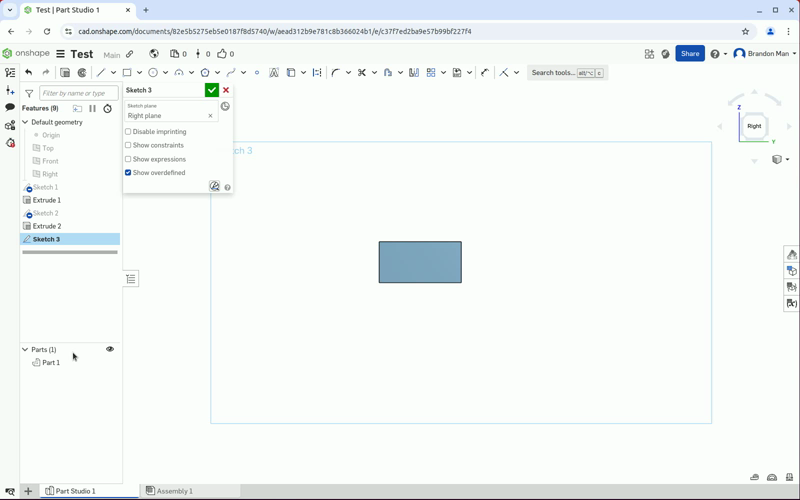
key(y)
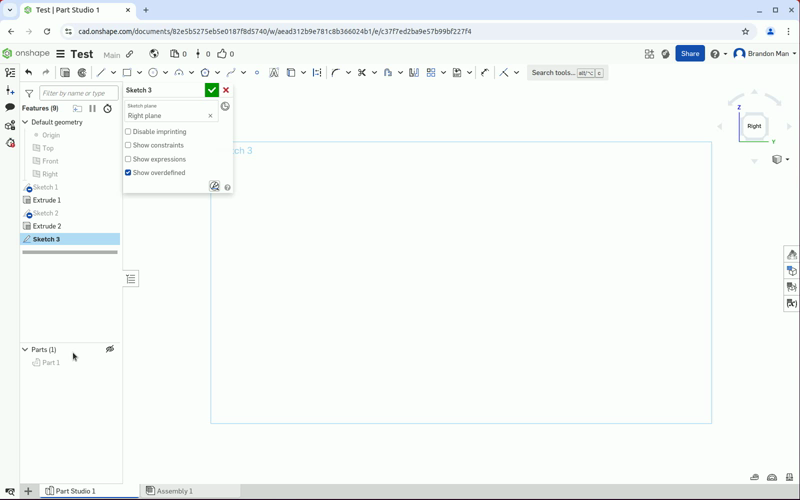
key(l)
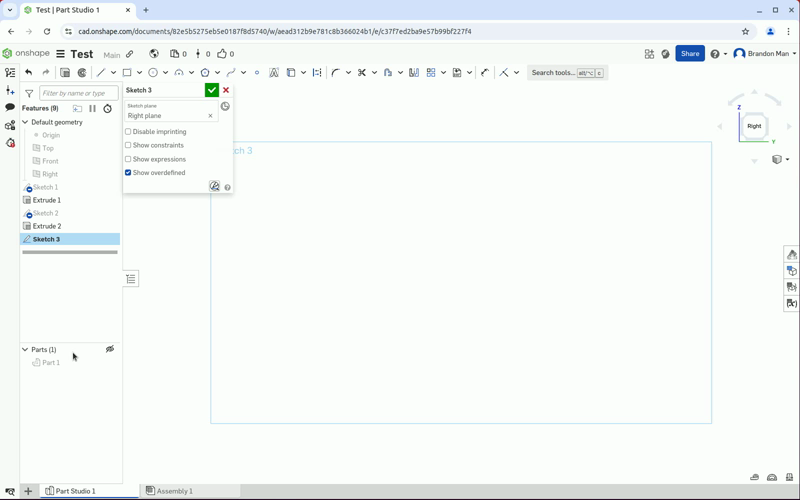
key_down(shift)
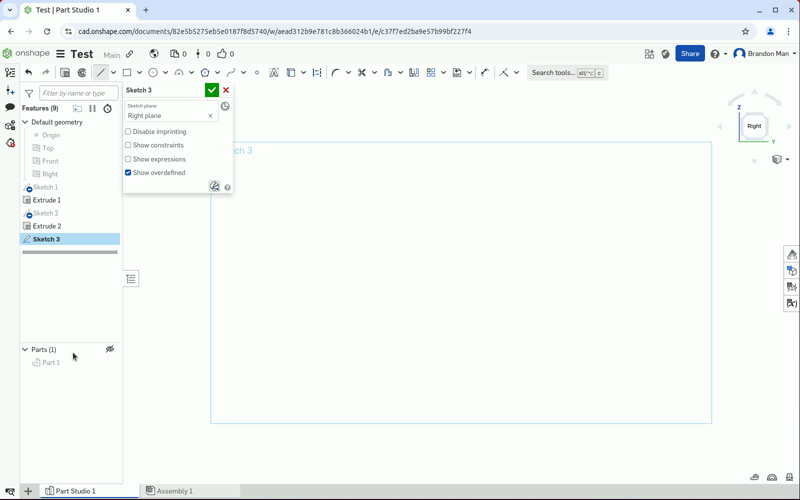
mouse_move(440, 282)
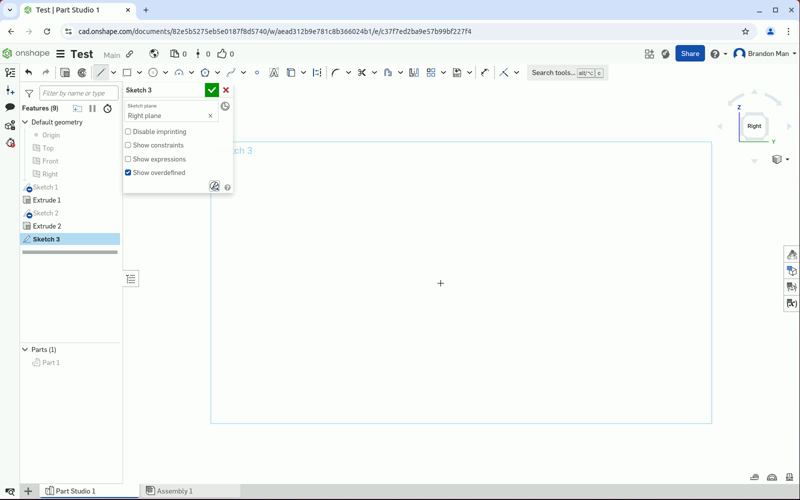
click(440, 282)
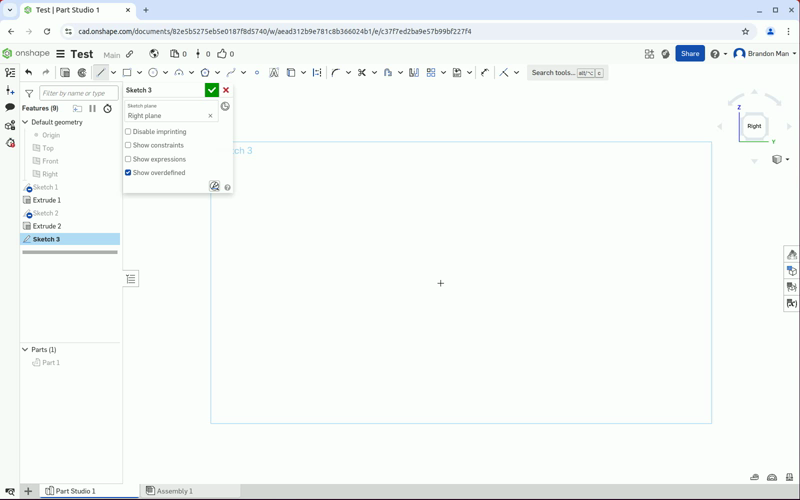
key_up(shift)
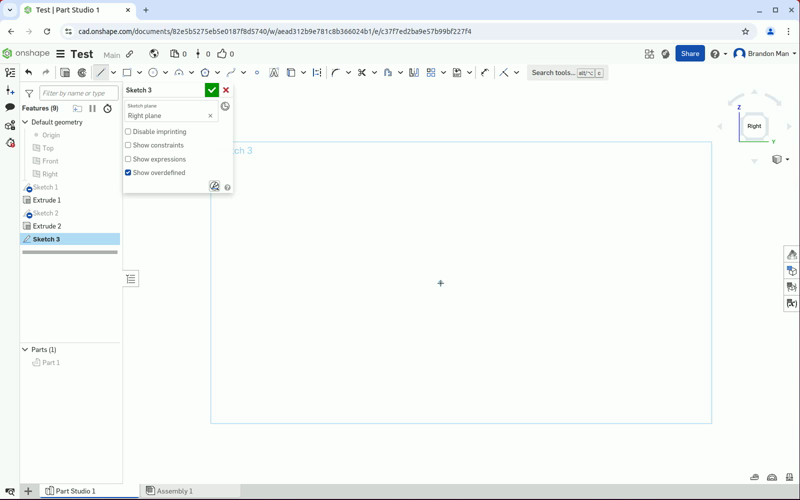
key_down(shift)
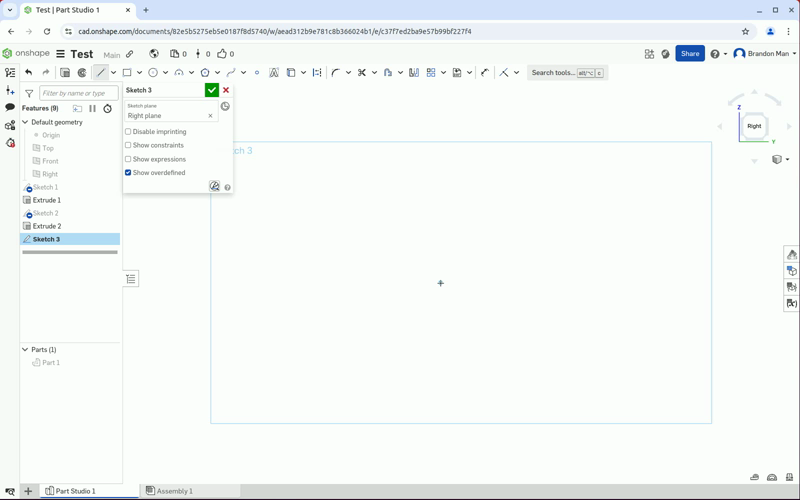
mouse_move(470, 282)
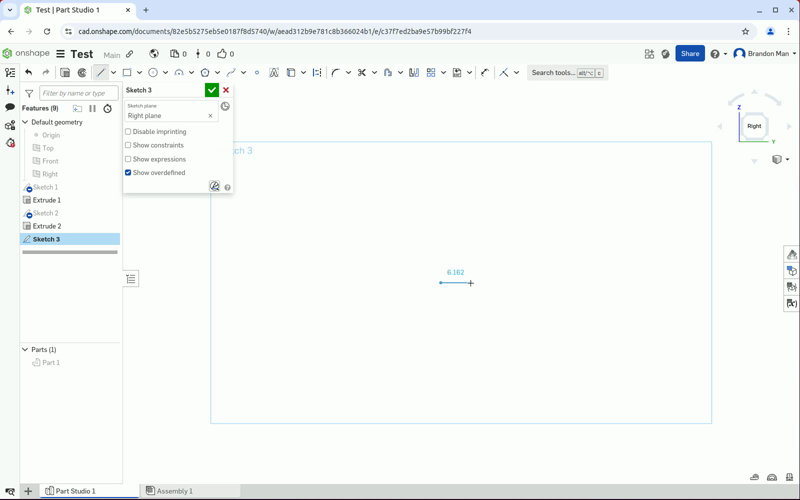
mouse_move(461, 282)
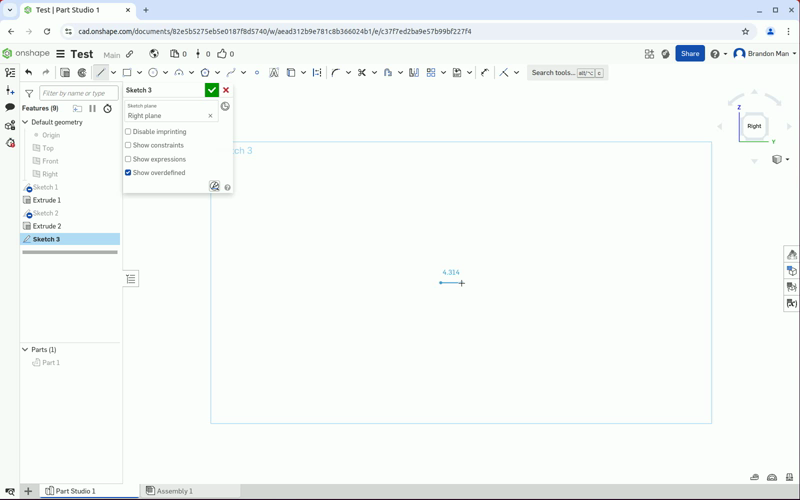
click(461, 282)
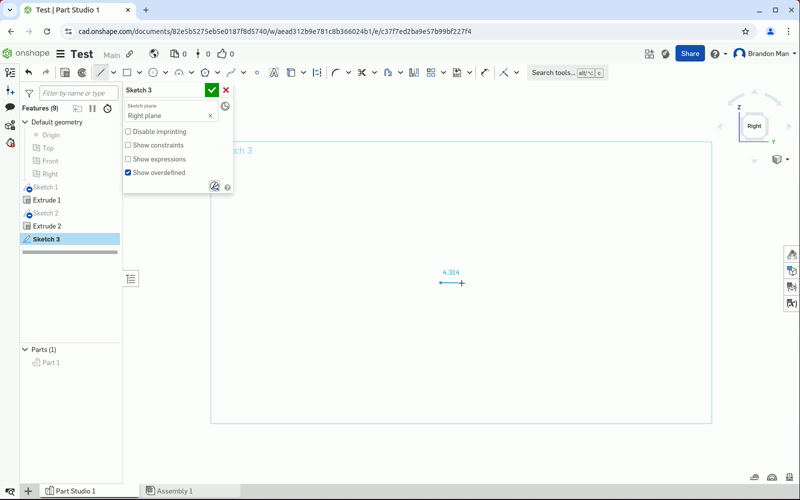
key_up(shift)
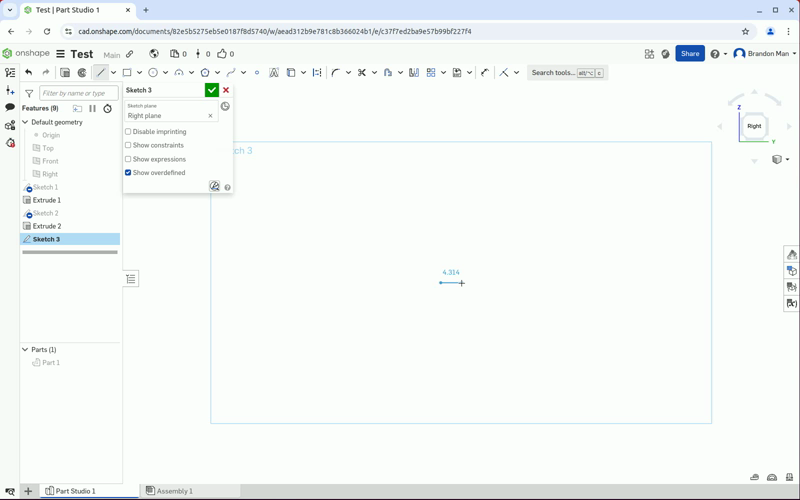
key_down(shift)
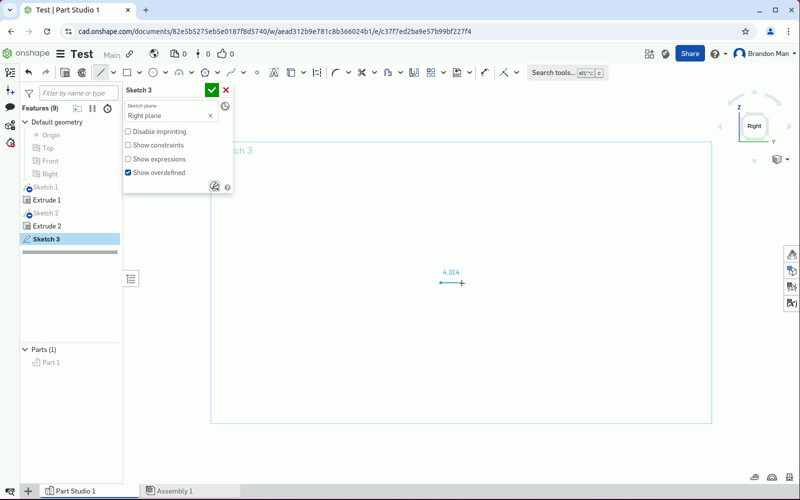
mouse_move(492, 282)
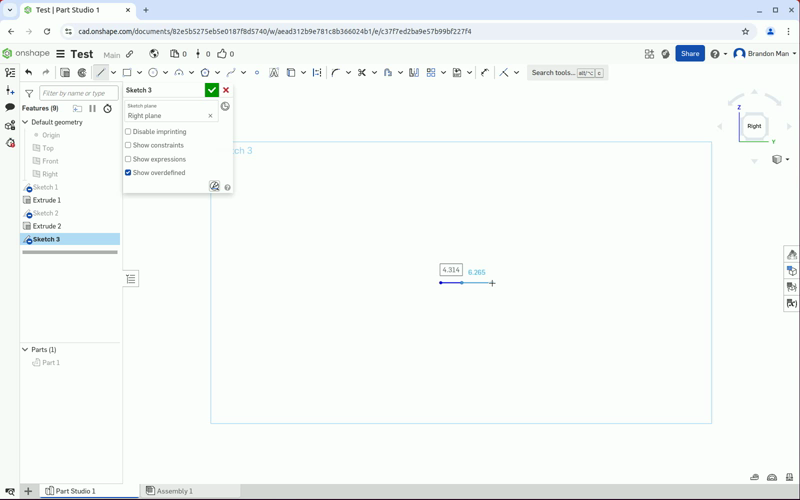
mouse_move(461, 241)
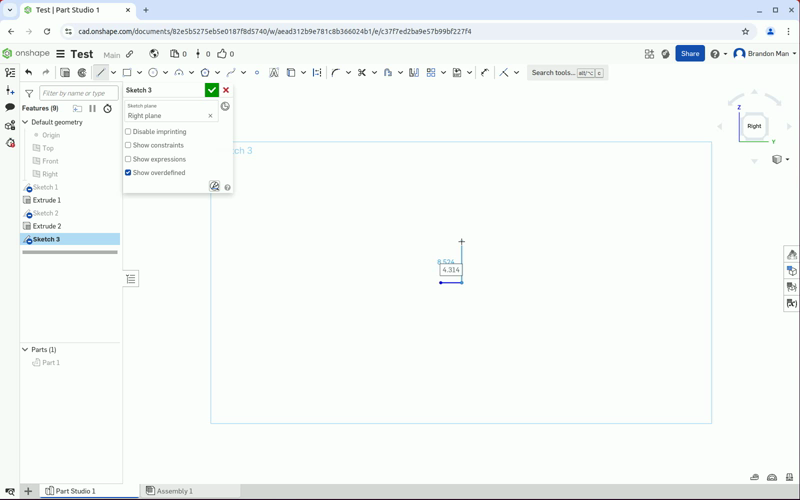
click(461, 241)
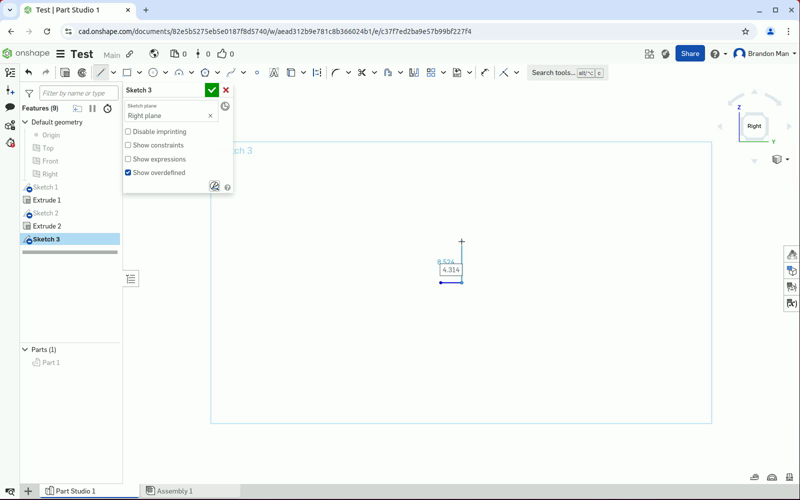
key_up(shift)
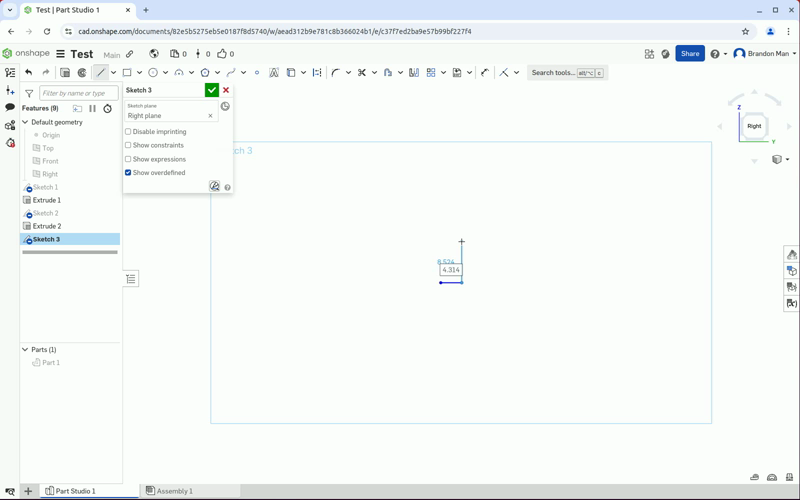
mouse_move(492, 241)
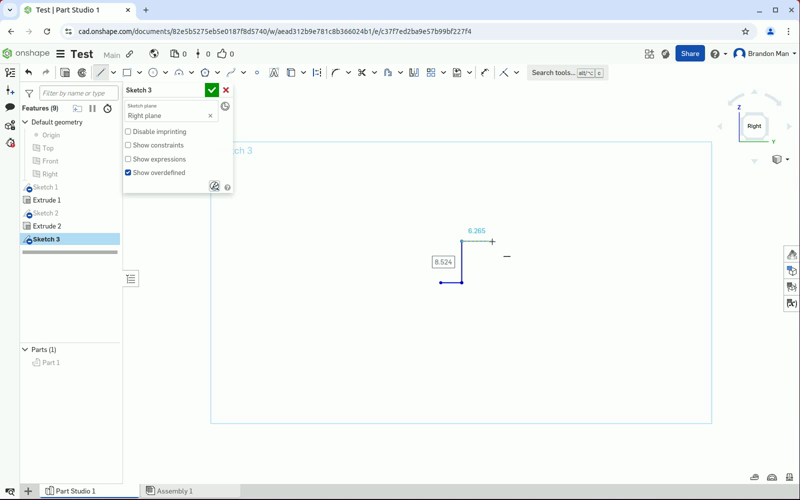
key_down(shift)
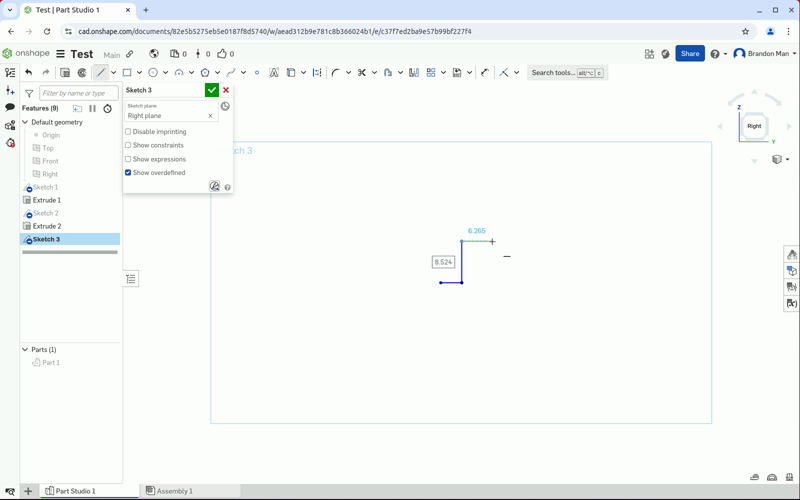
mouse_move(440, 282)
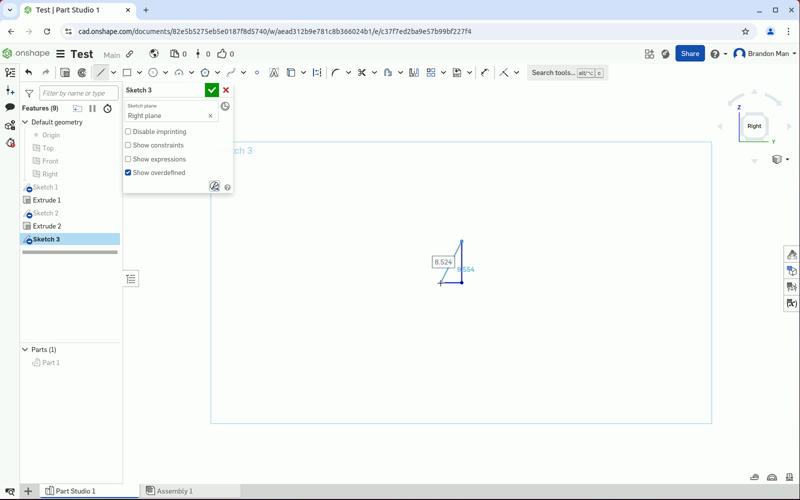
key_up(shift)
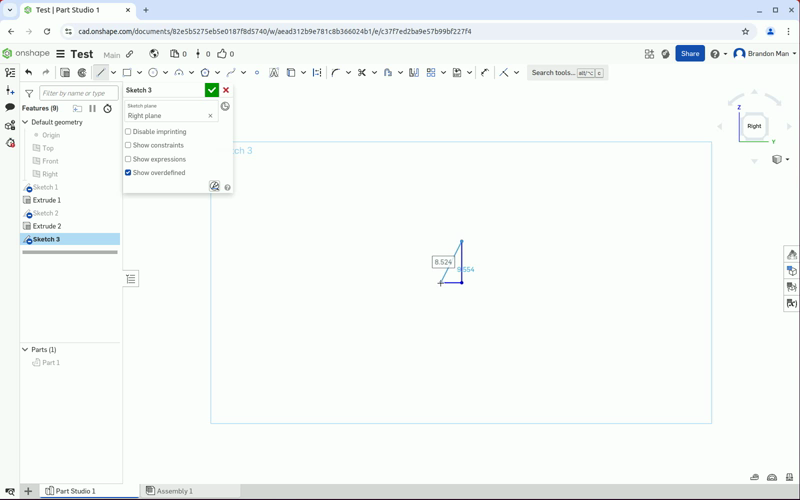
click(440, 282)
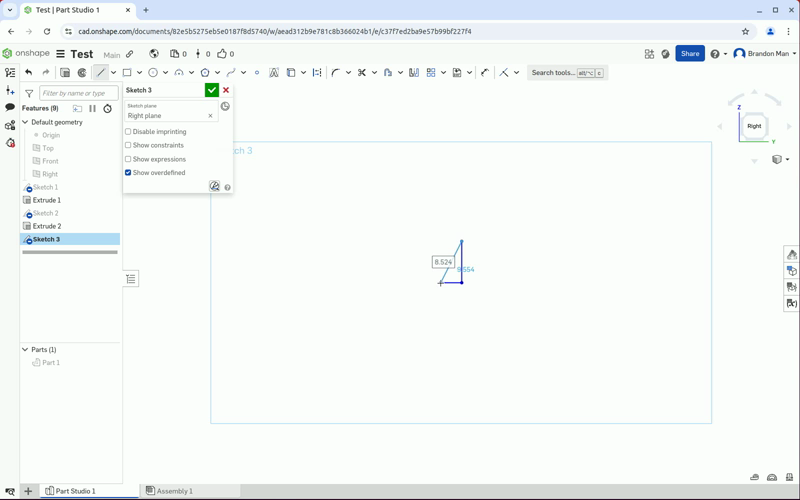
key(esc)
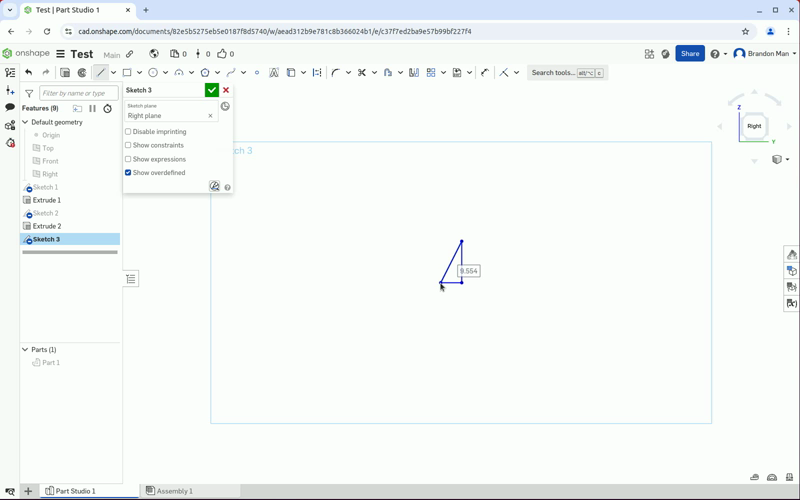
mouse_move(445, 279)
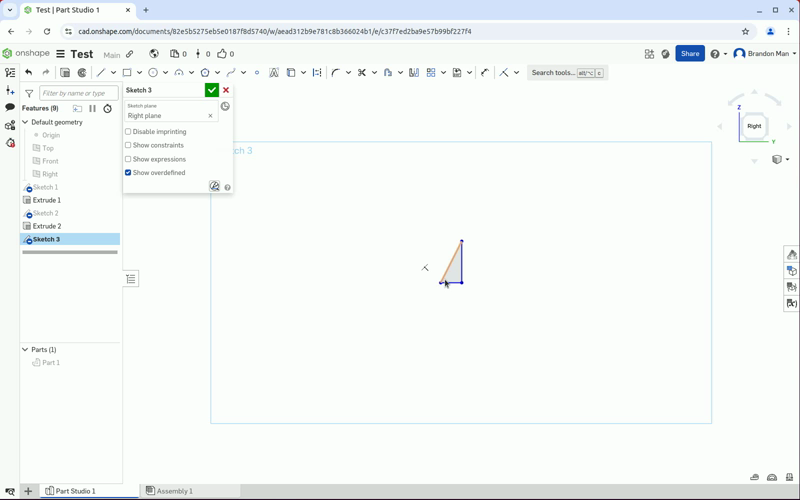
scroll(6)
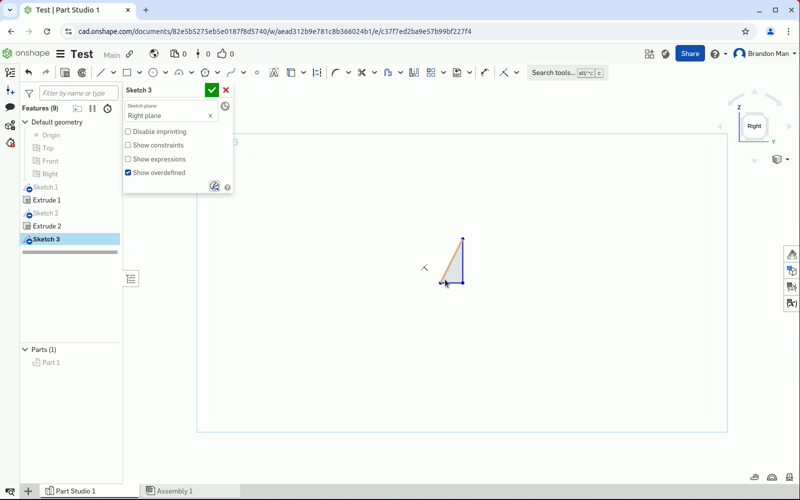
scroll(6)
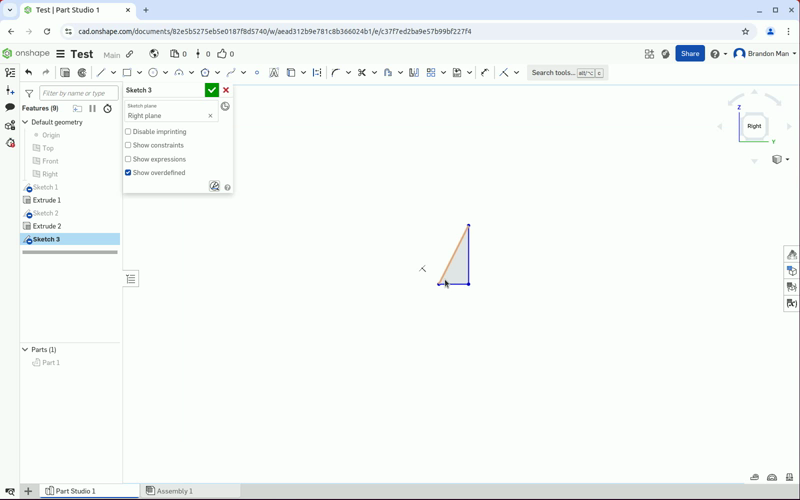
scroll(6)
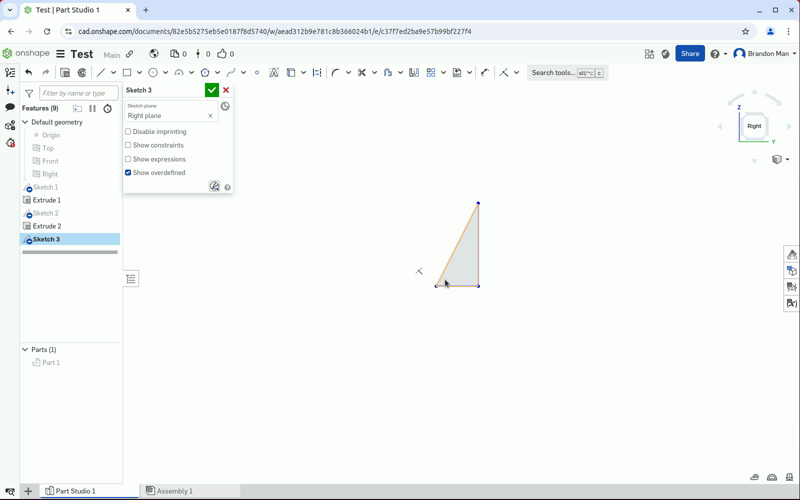
scroll(6)
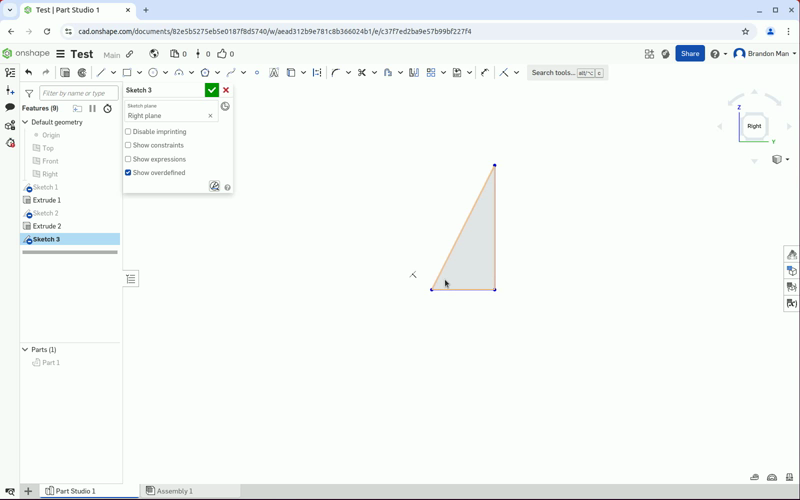
scroll(6)
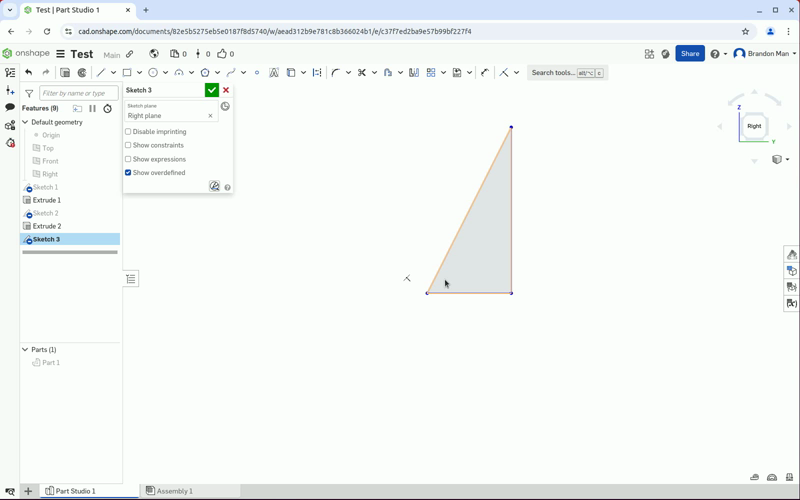
scroll(6)
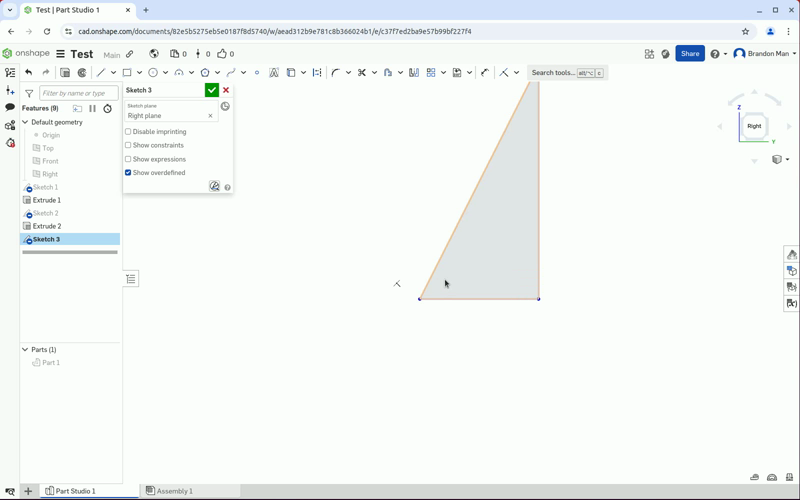
scroll(6)
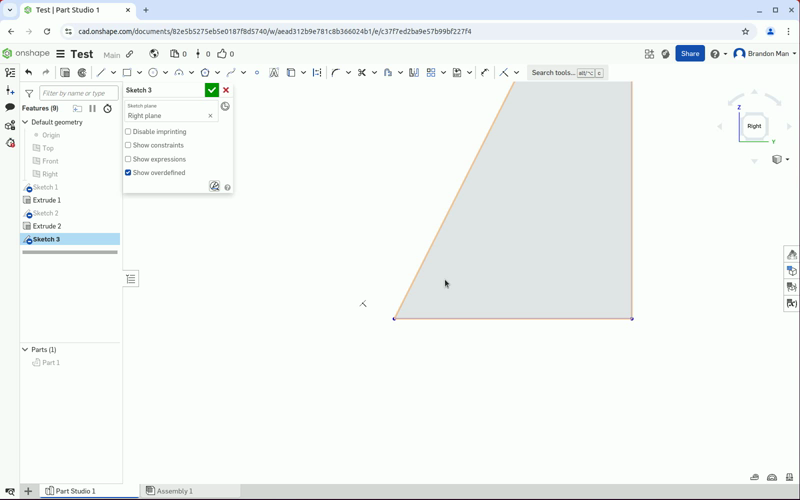
click(445, 279)
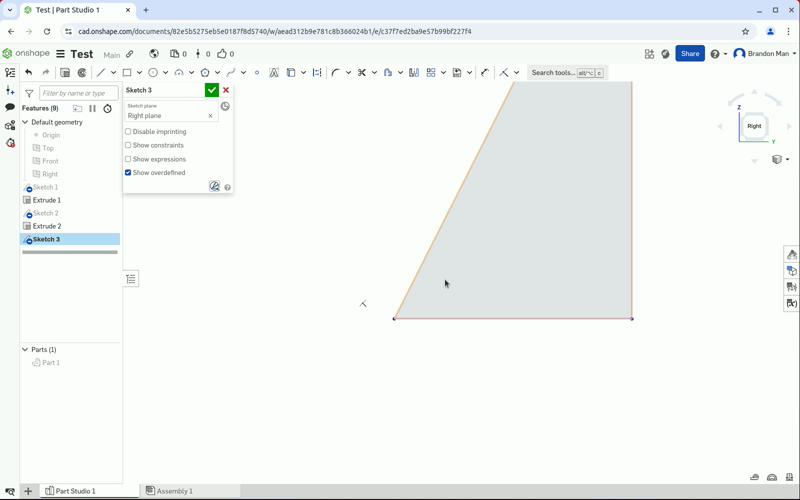
scroll(-6)
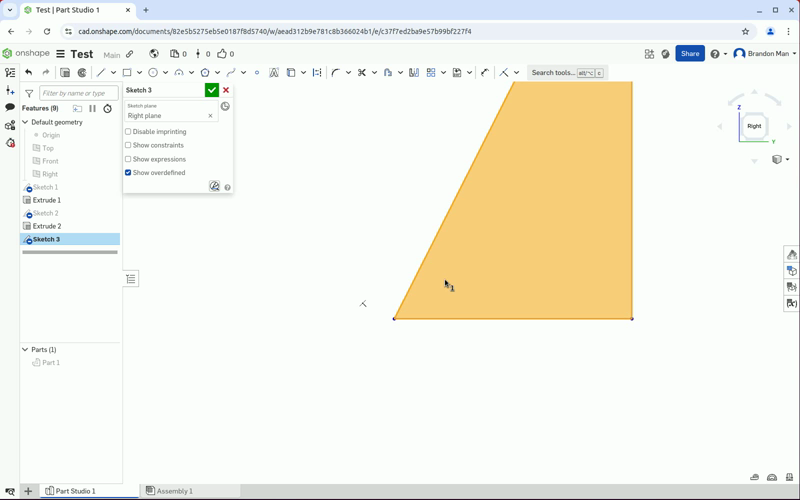
scroll(-6)
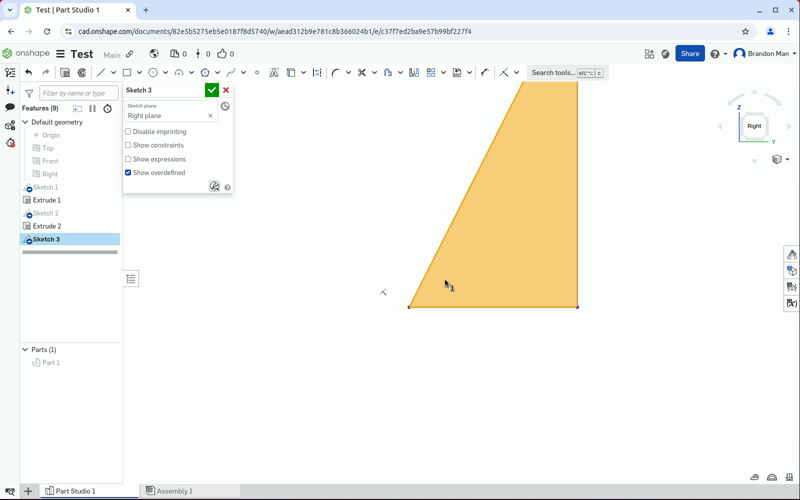
scroll(-6)
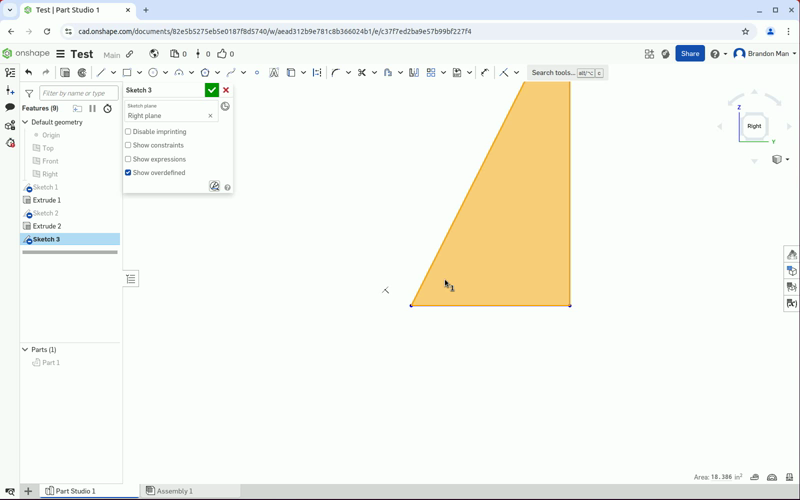
scroll(-6)
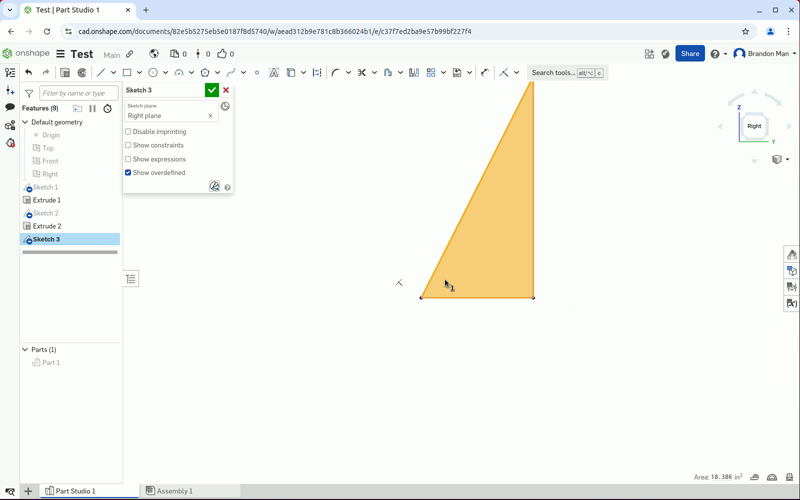
scroll(-6)
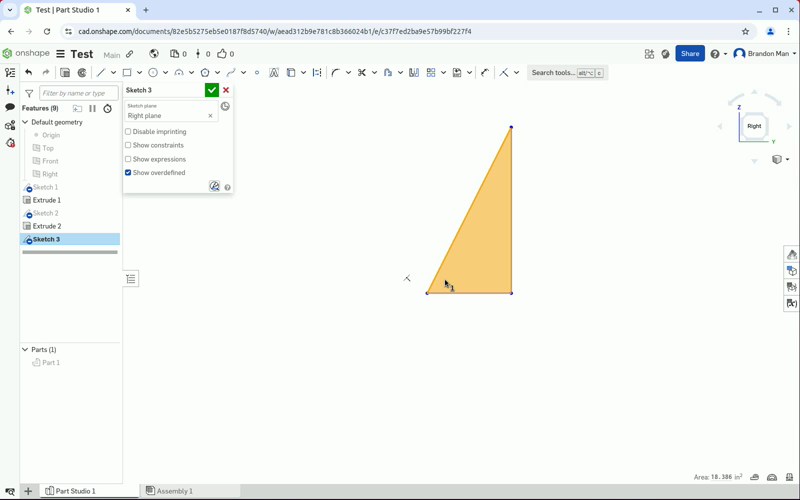
scroll(-6)
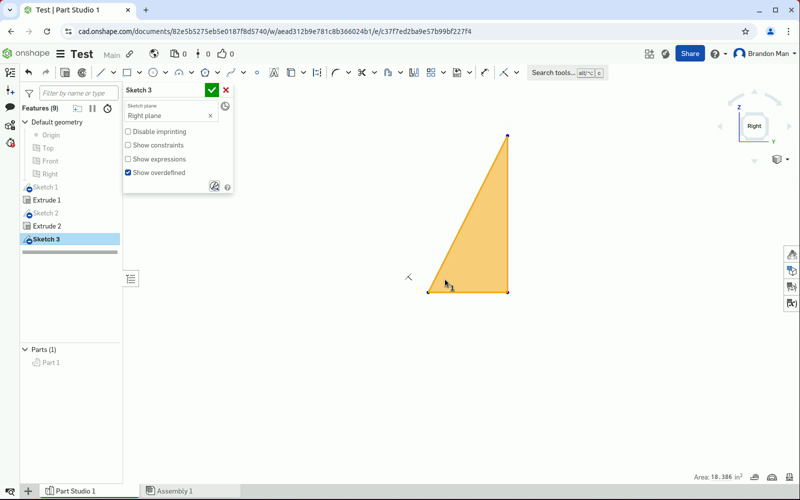
scroll(-6)
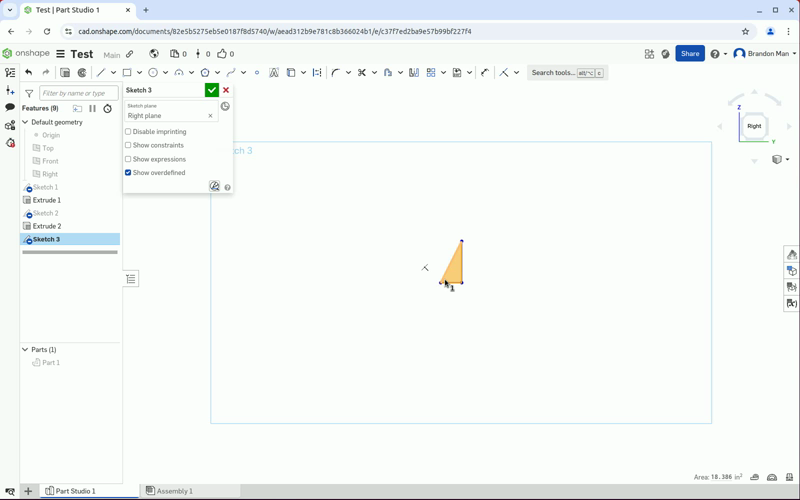
mouse_move(73, 352)
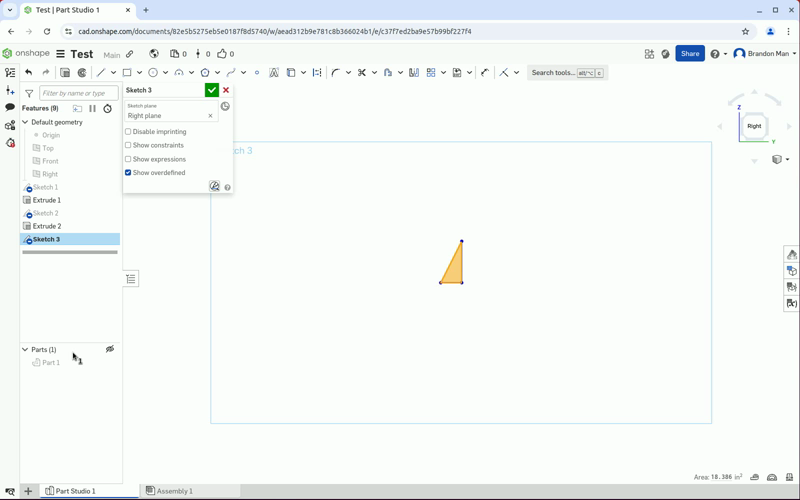
key(shift+y)
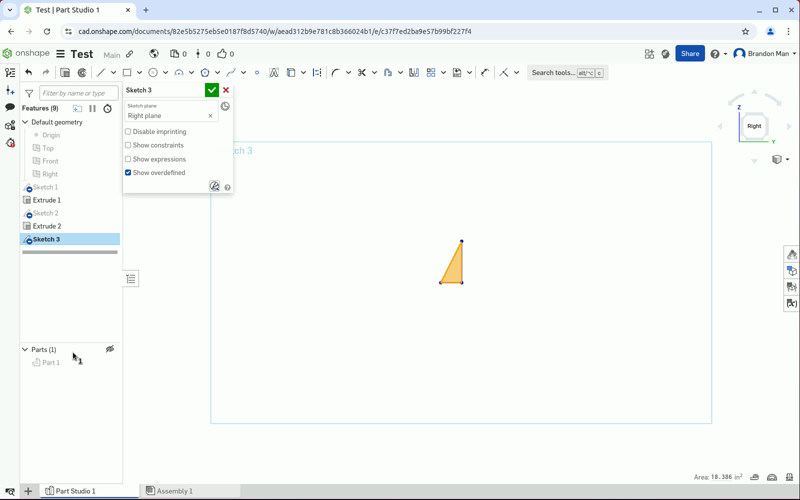
key(shift+e)
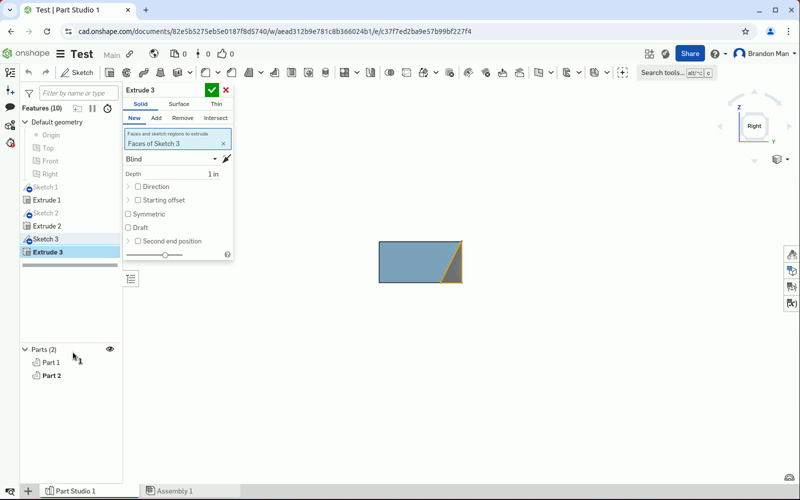
mouse_move(143, 106)
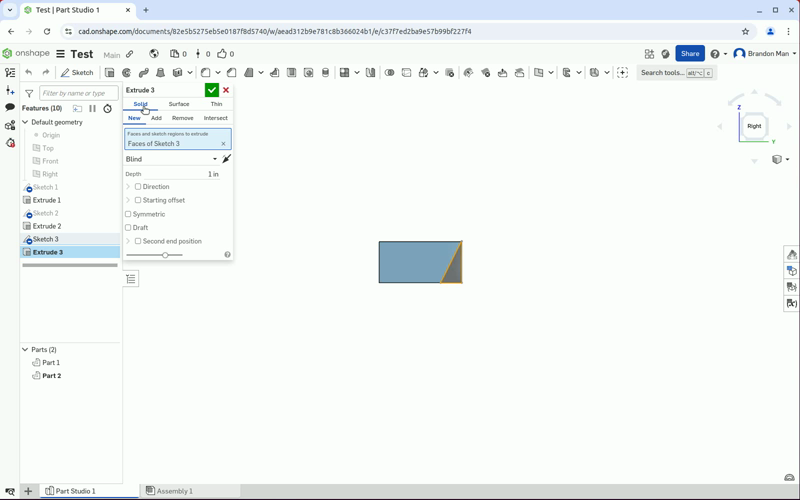
click(143, 106)
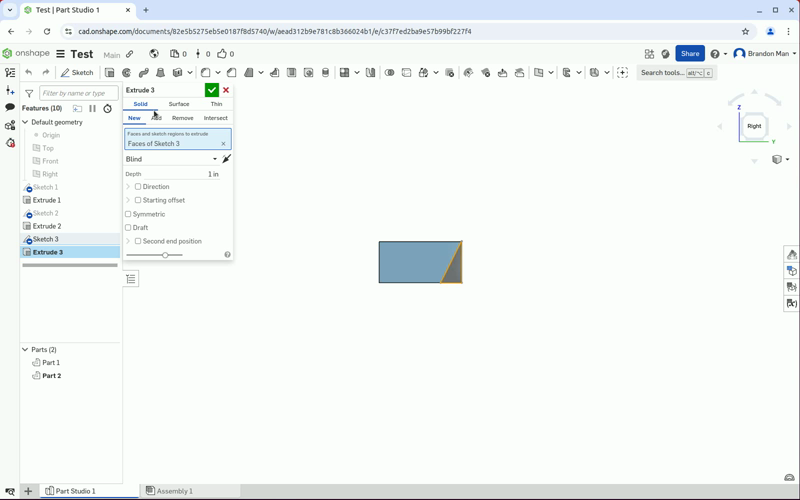
mouse_move(186, 120)
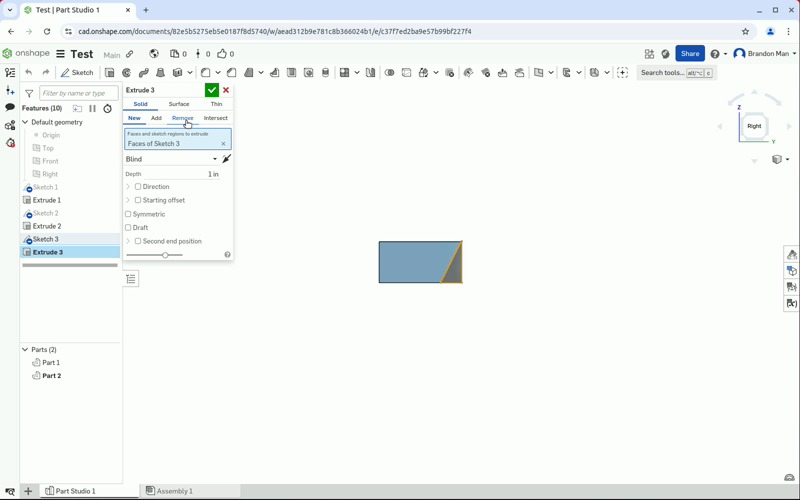
click(186, 120)
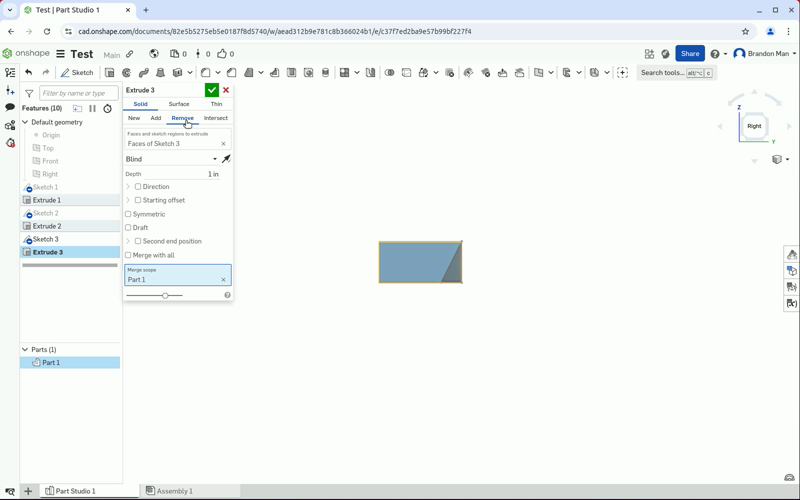
key(tab, 4)
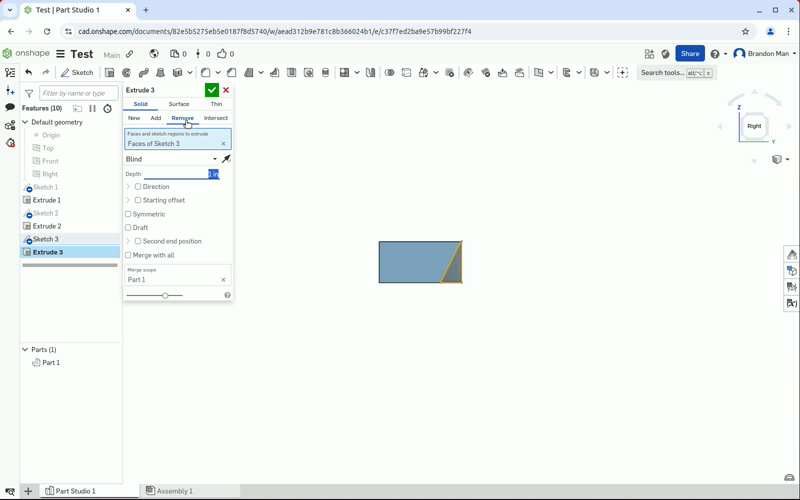
text(25.275)
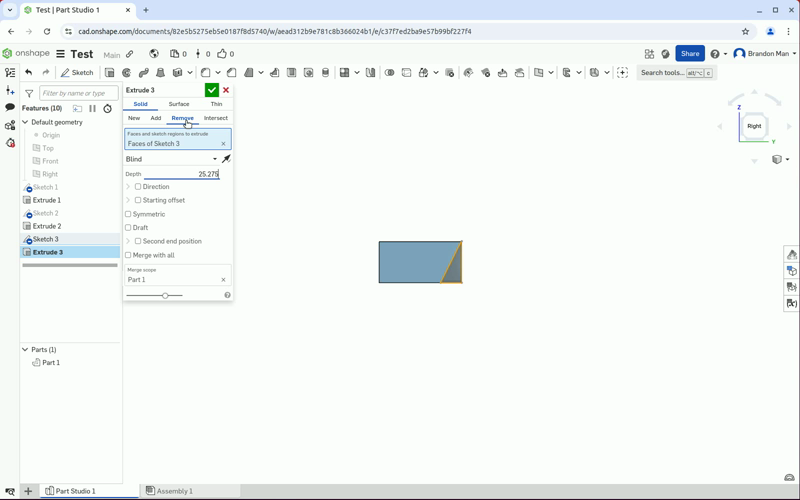
key(tab, 6)
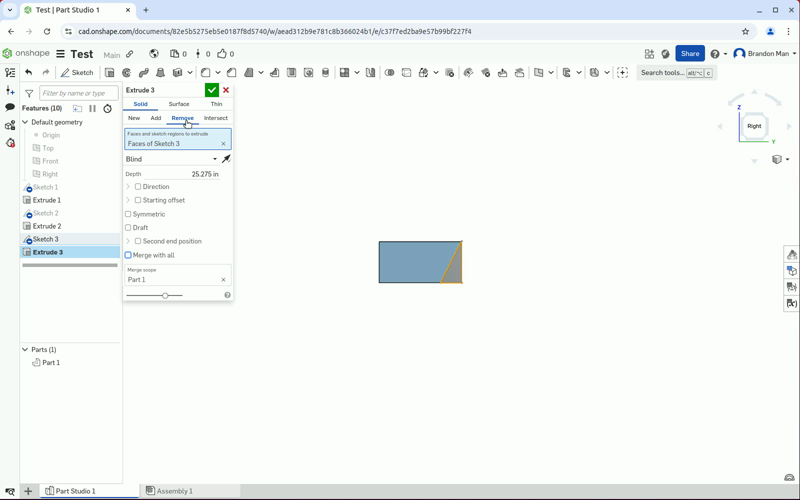
key(space)
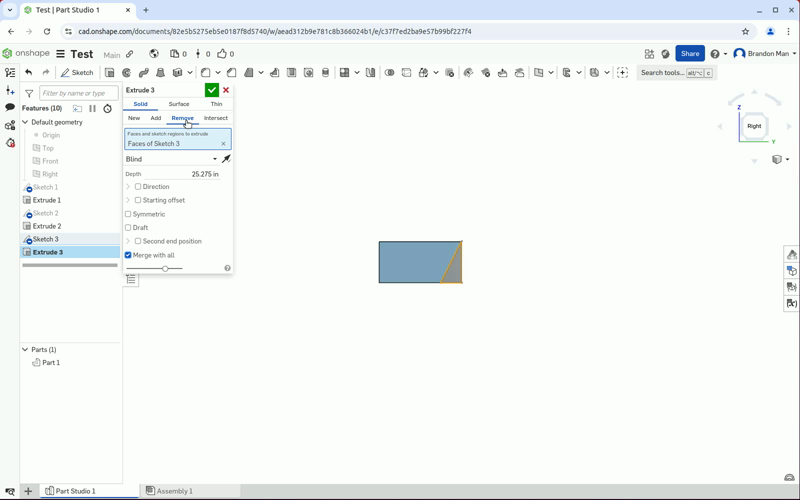
key(enter)
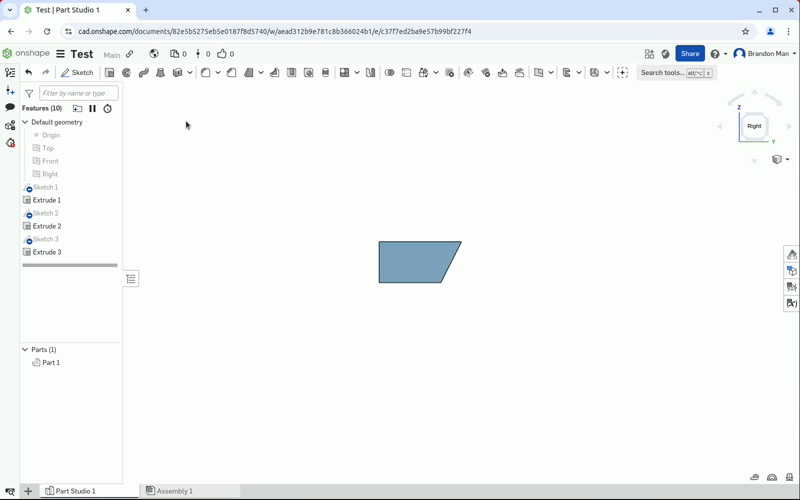
key(shift+h)
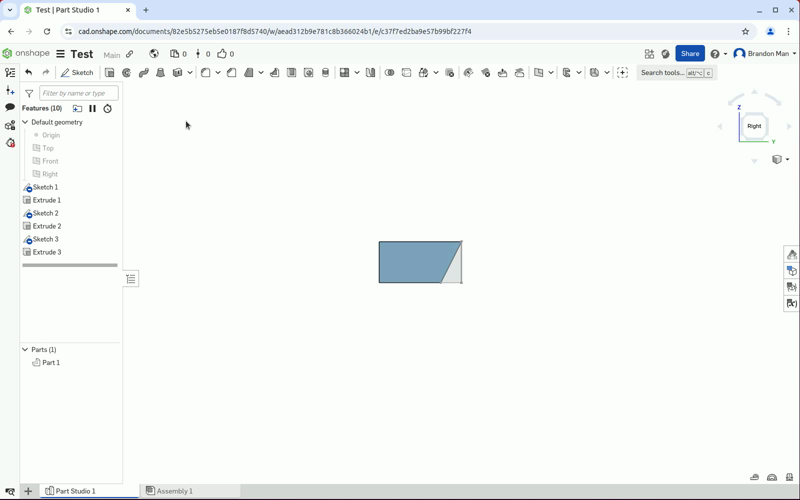
key(shift+h)
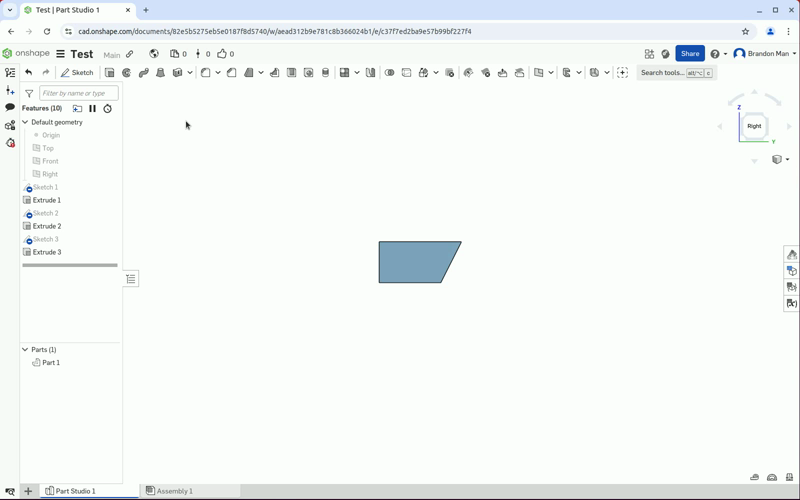
mouse_move(73, 189)
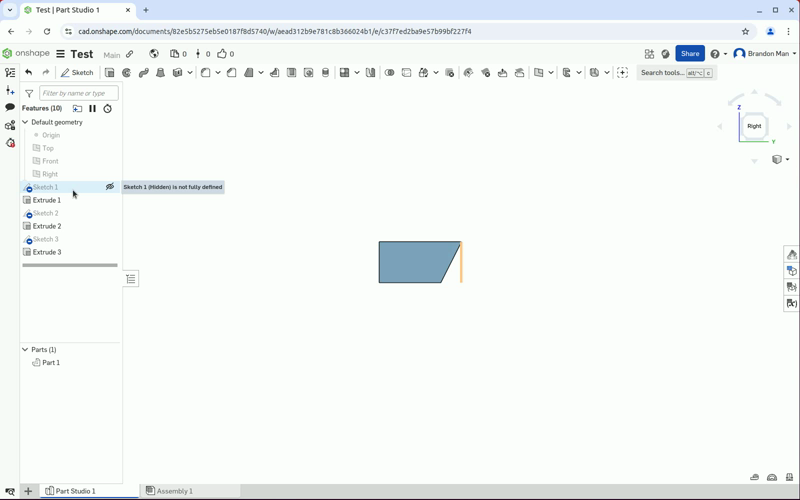
click(73, 189)
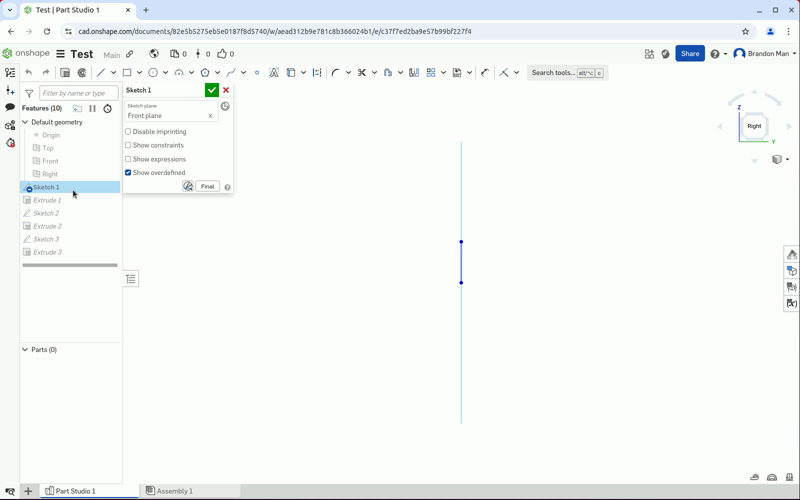
mouse_move(229, 92)
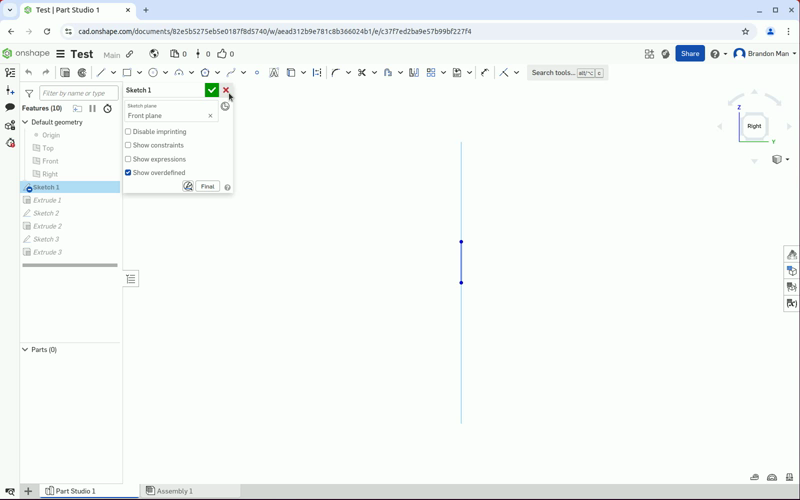
click(229, 92)
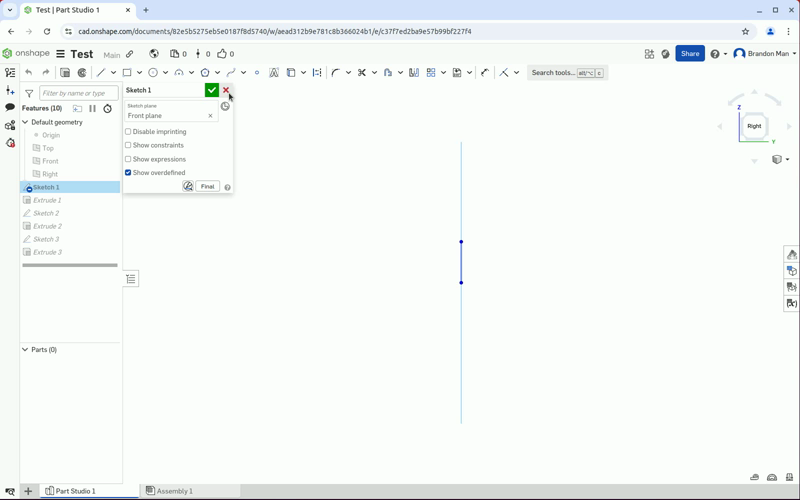
key(shift+s)
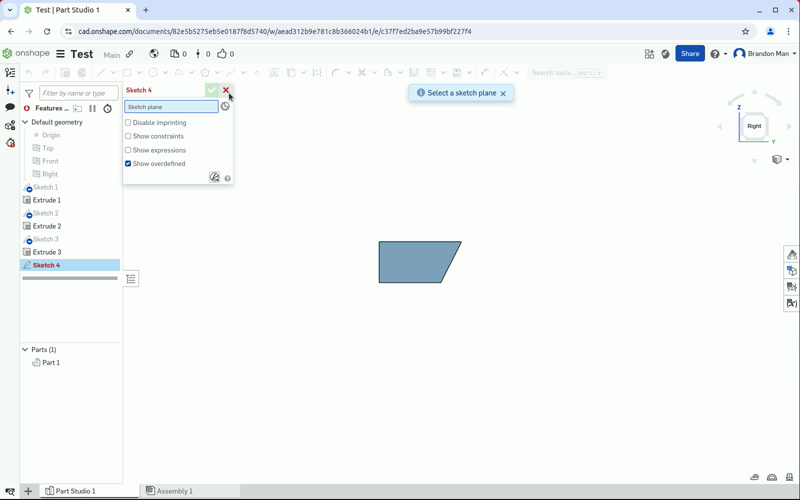
mouse_move(73, 176)
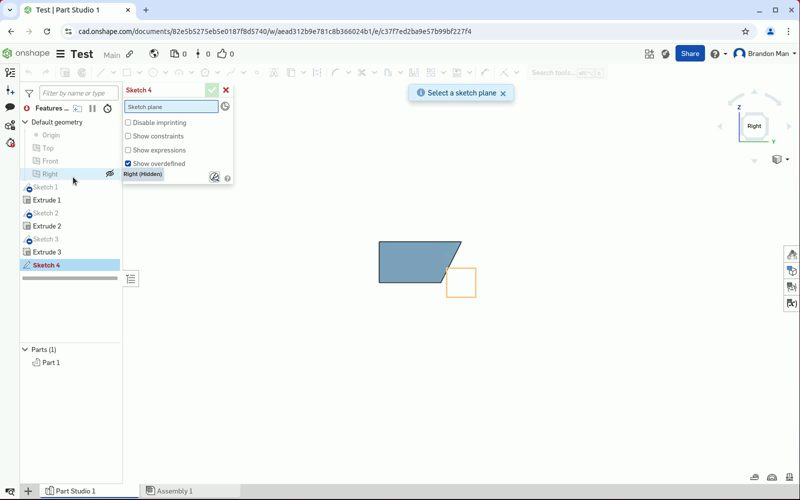
click(73, 176)
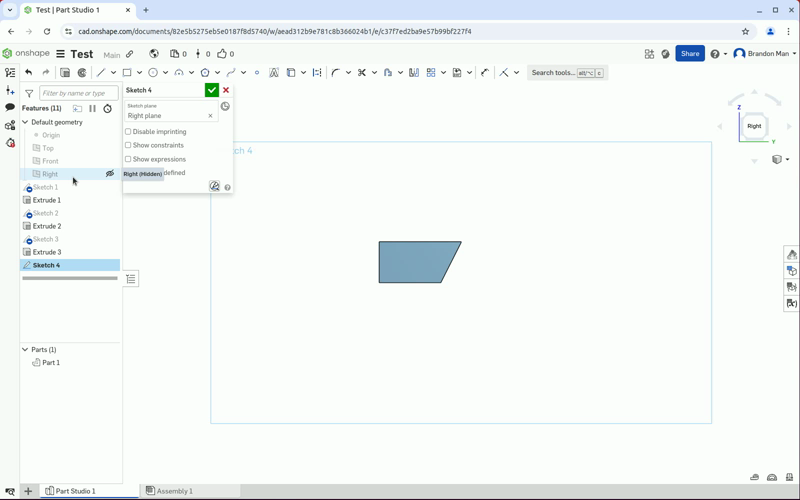
mouse_move(73, 352)
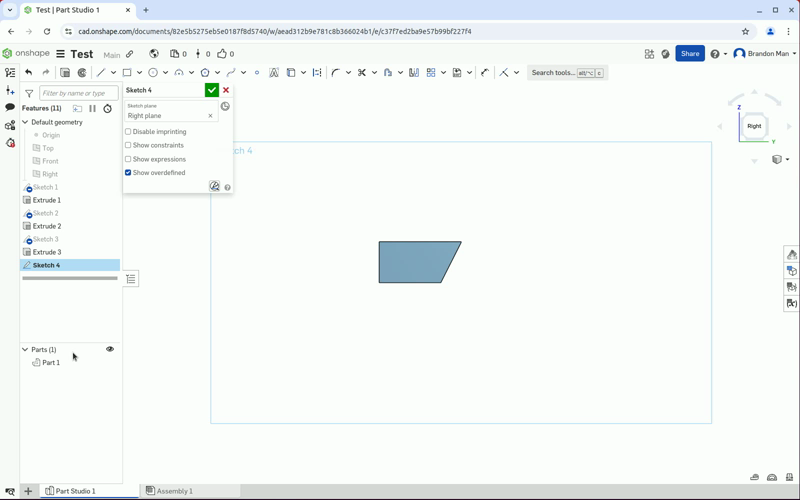
key(y)
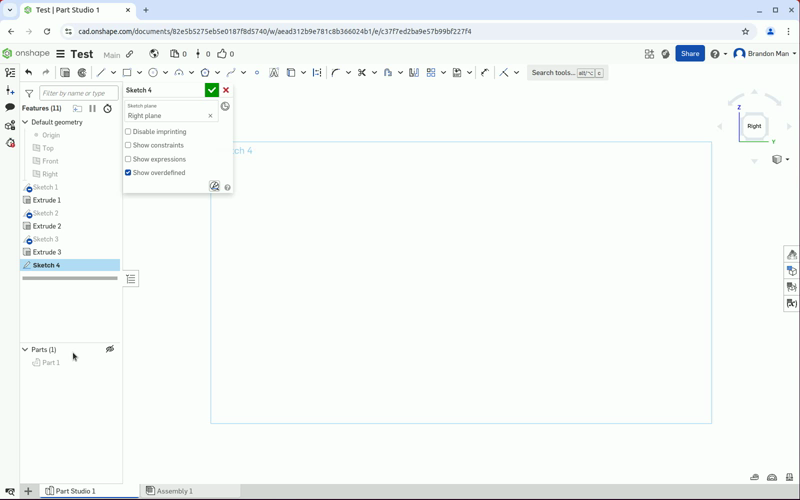
key(l)
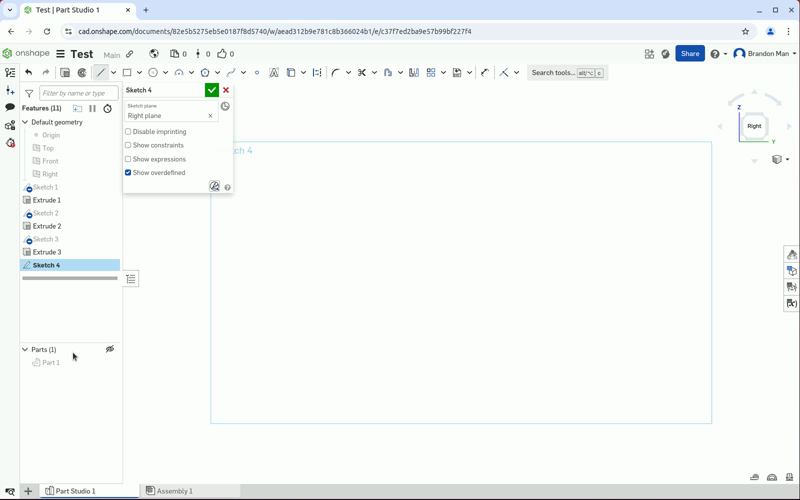
key_down(shift)
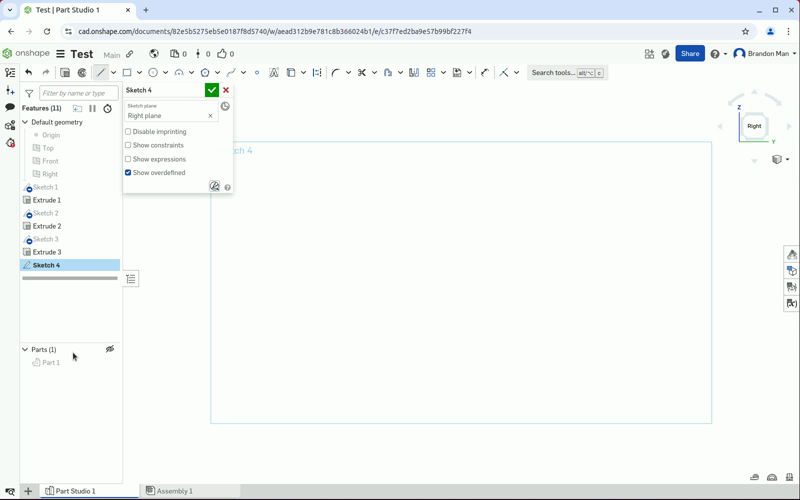
mouse_move(378, 282)
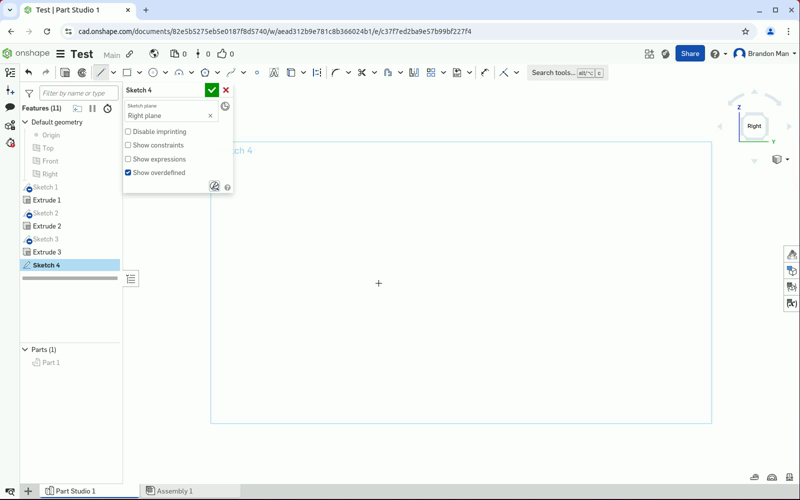
click(378, 282)
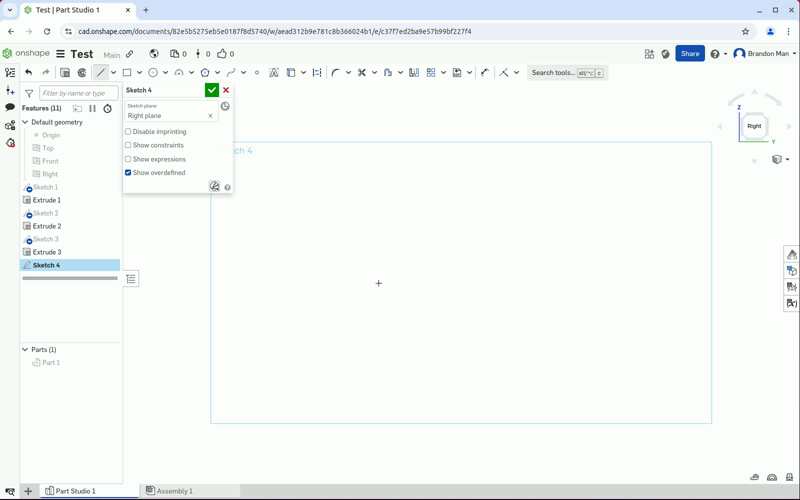
key_up(shift)
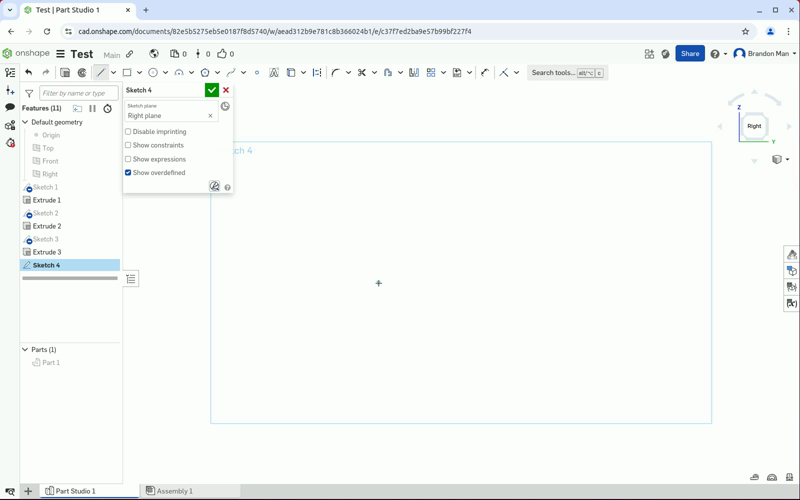
key_down(shift)
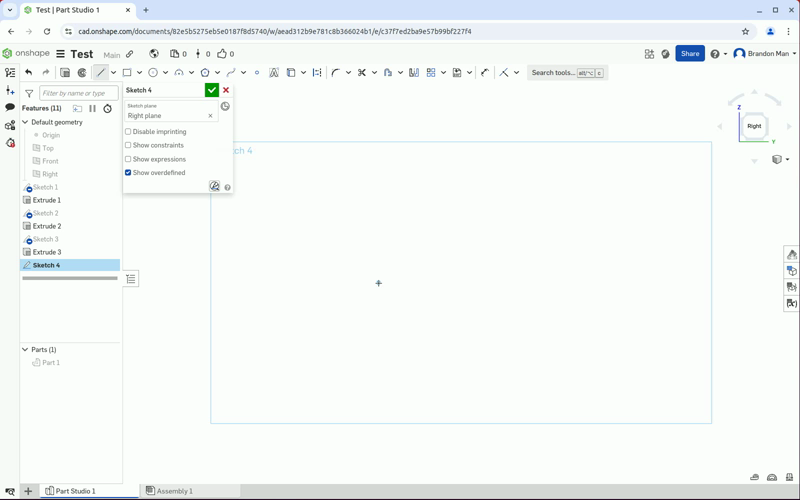
mouse_move(408, 282)
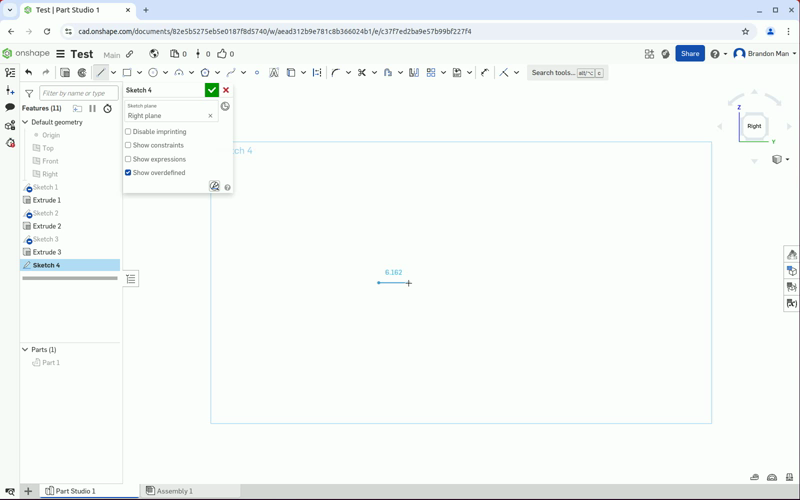
mouse_move(399, 282)
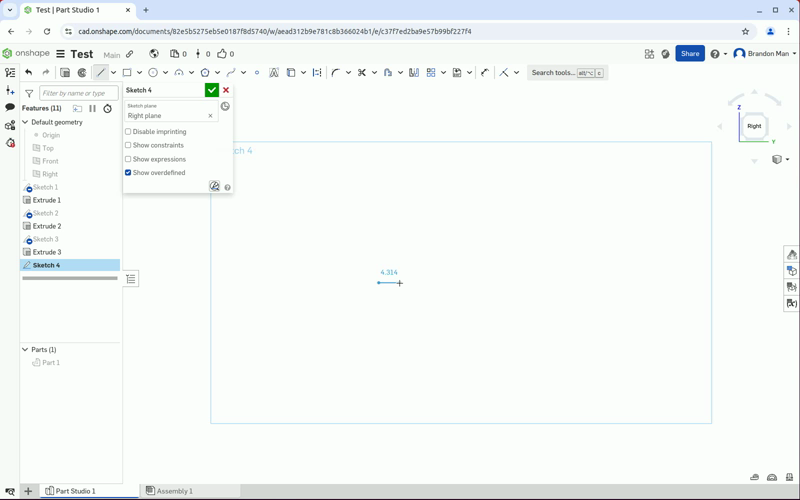
click(399, 282)
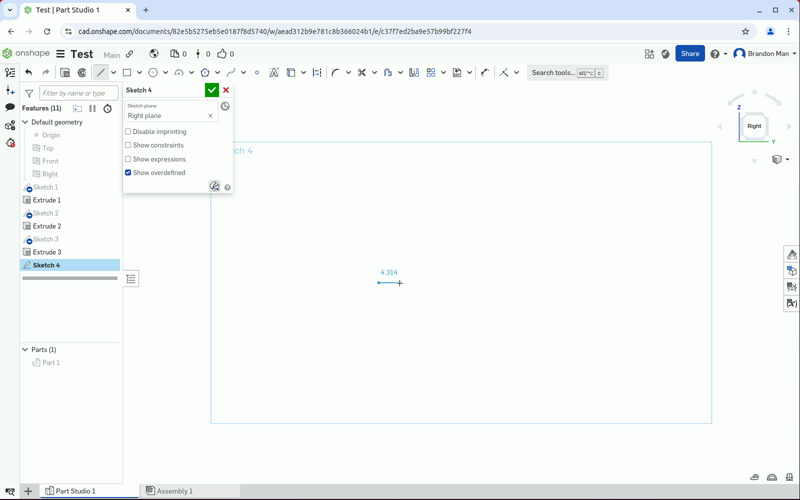
key_up(shift)
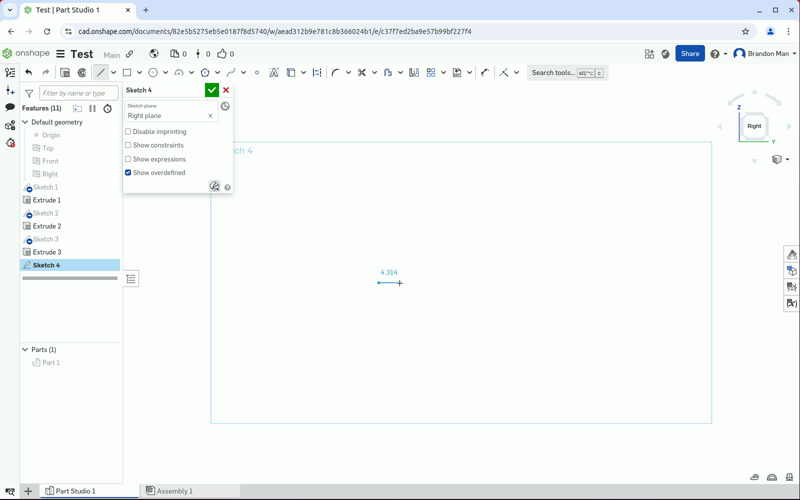
key_down(shift)
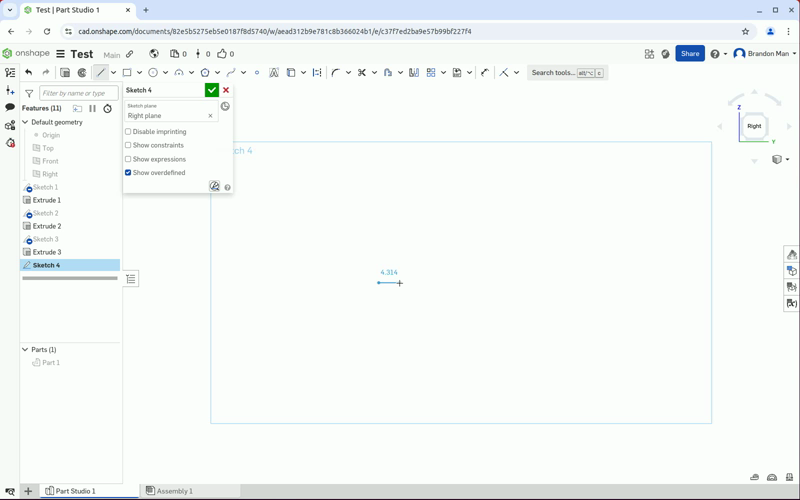
mouse_move(429, 282)
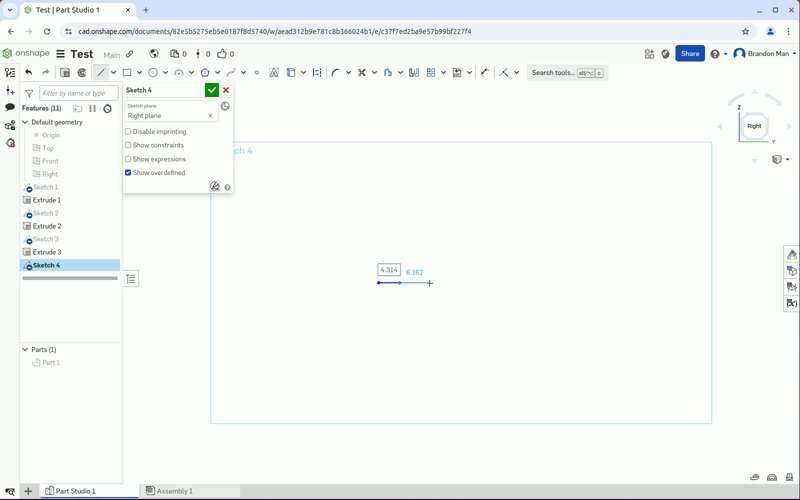
mouse_move(378, 241)
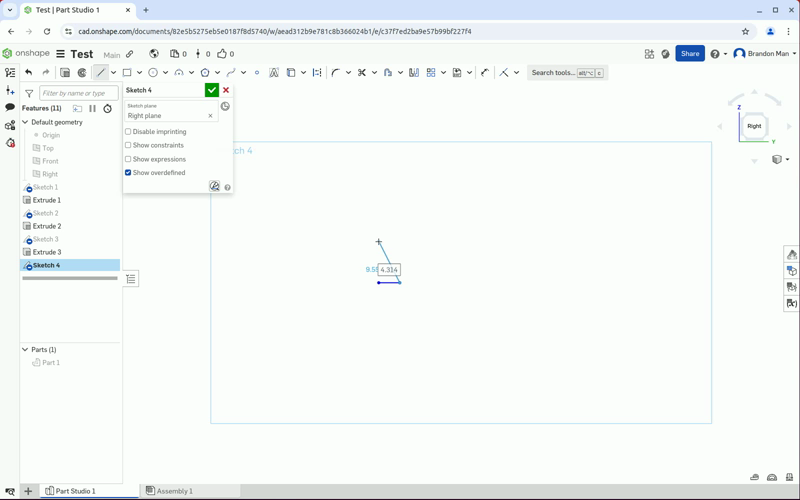
click(378, 241)
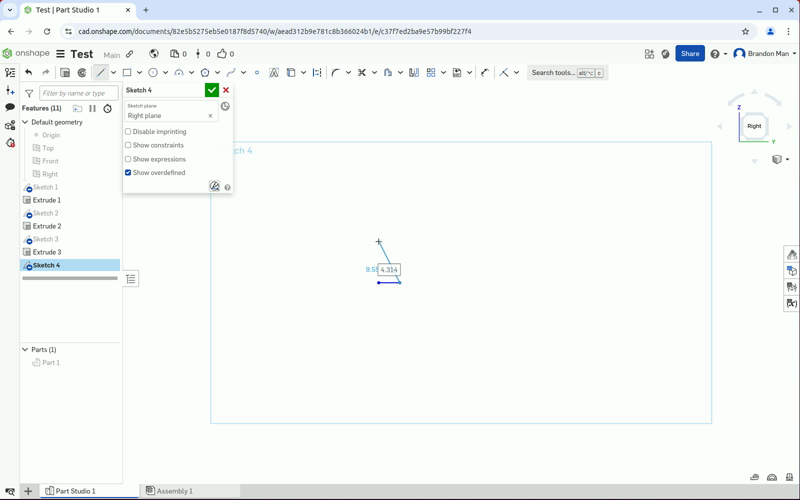
key_up(shift)
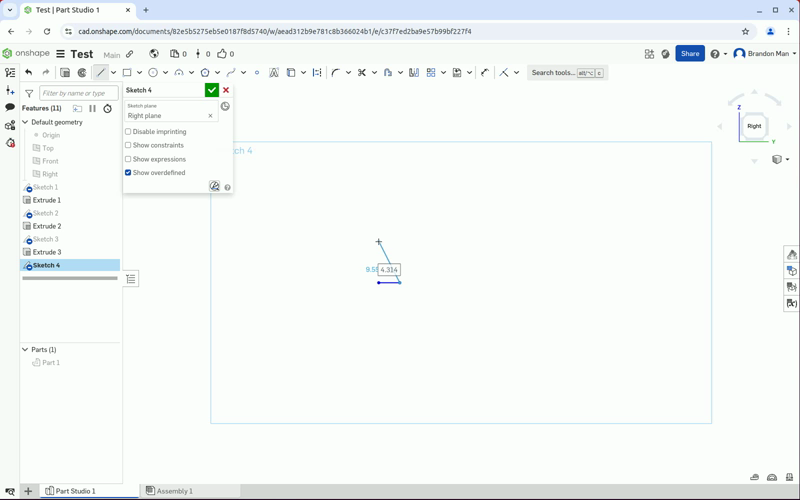
mouse_move(408, 241)
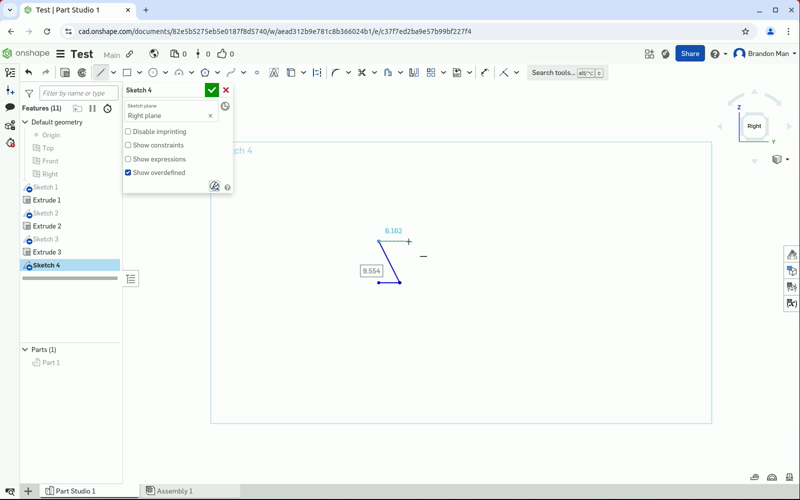
key_down(shift)
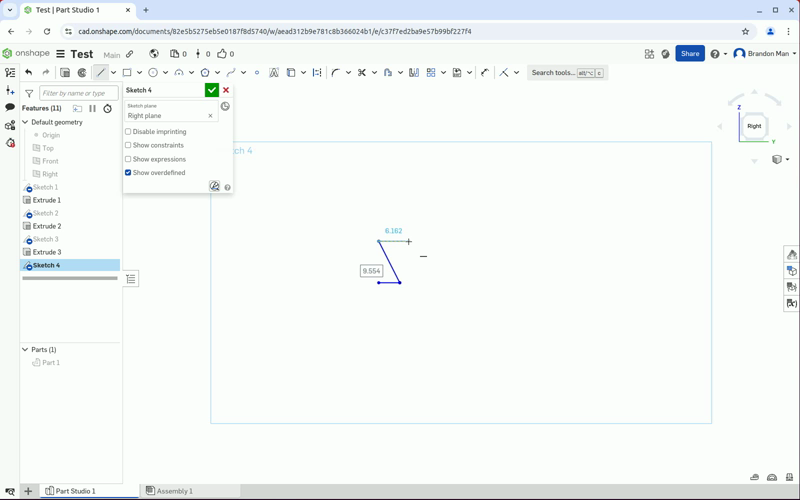
mouse_move(378, 282)
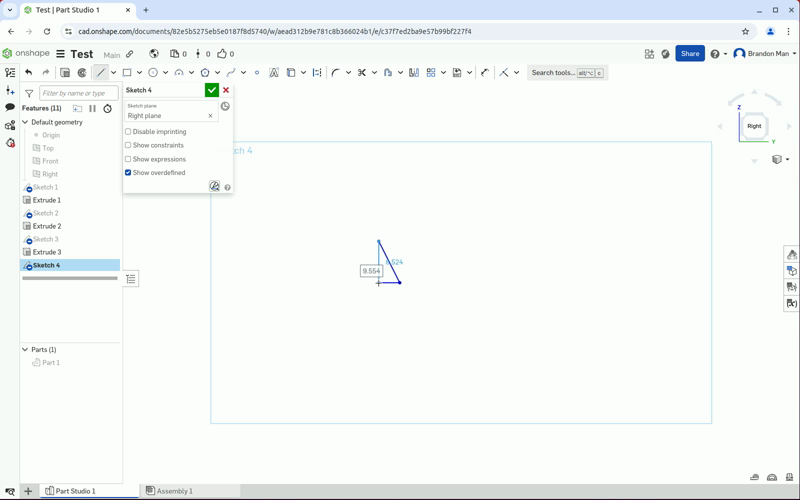
key_up(shift)
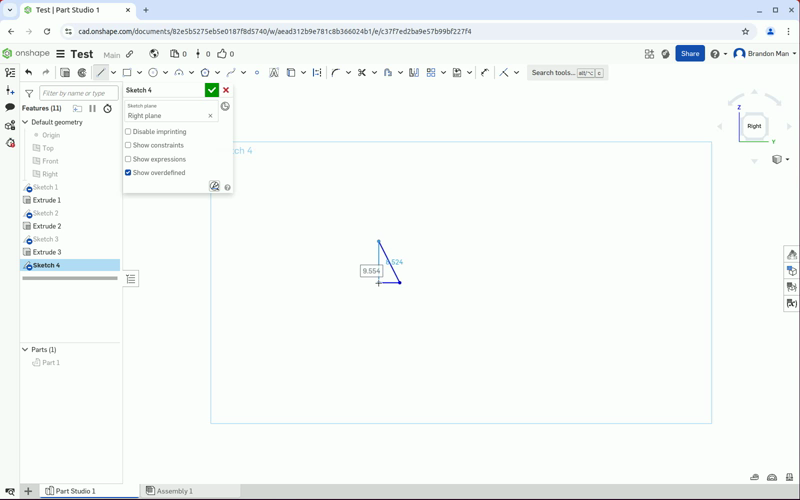
click(378, 282)
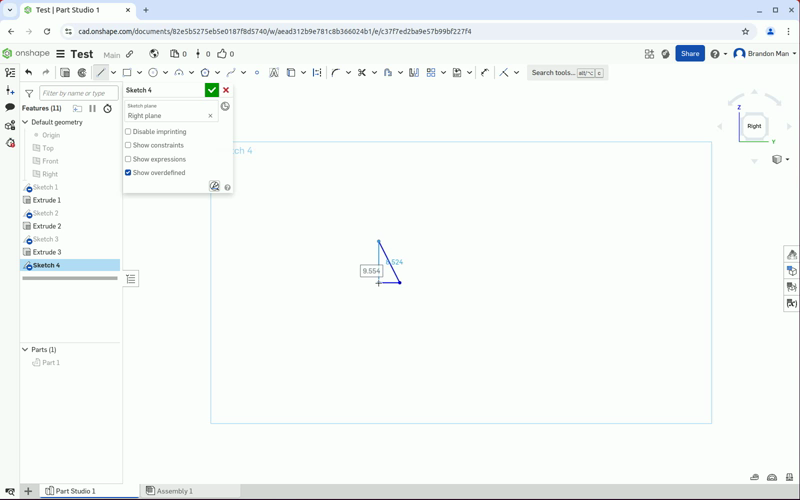
key(esc)
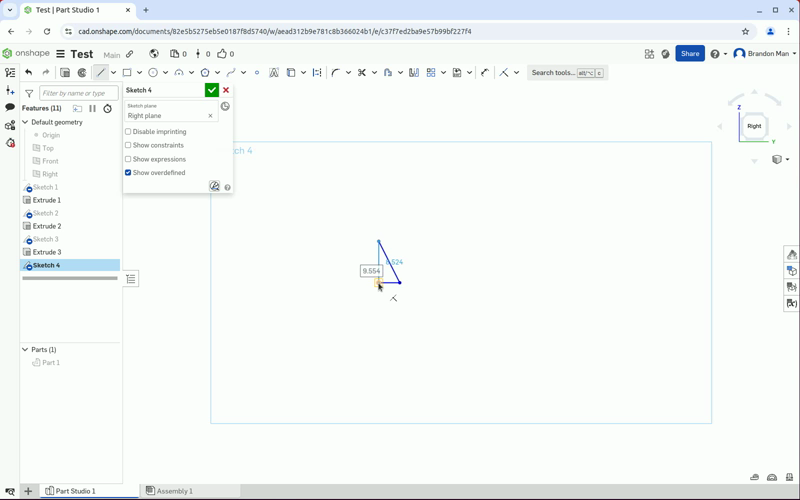
mouse_move(380, 252)
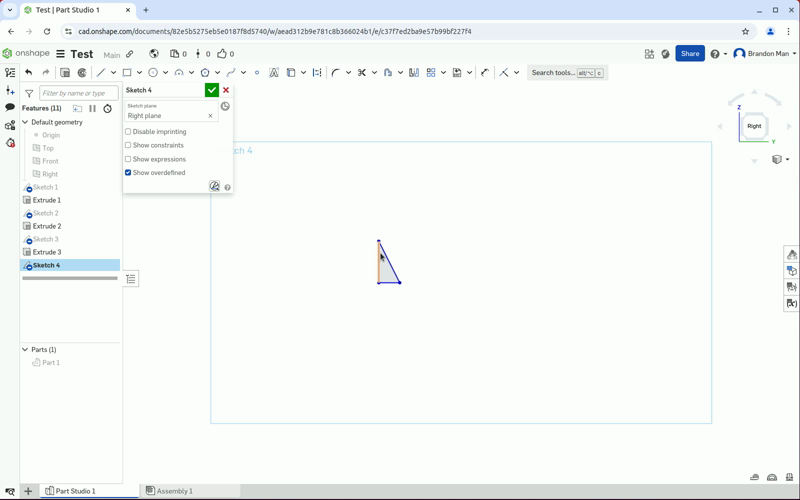
scroll(6)
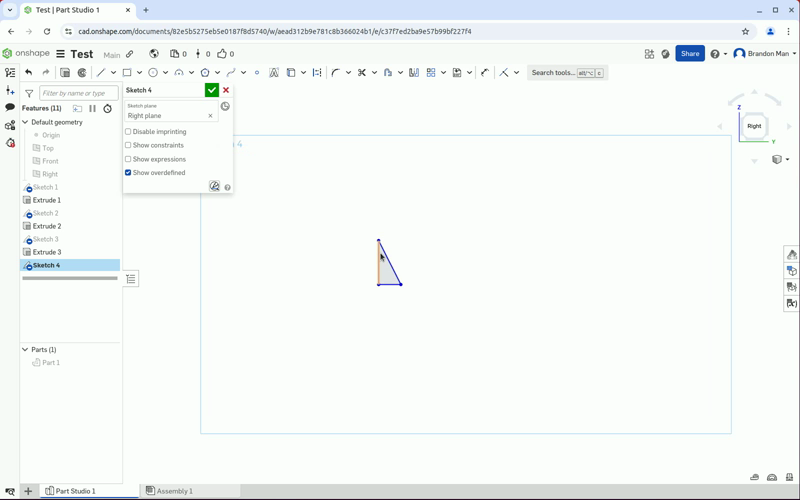
scroll(6)
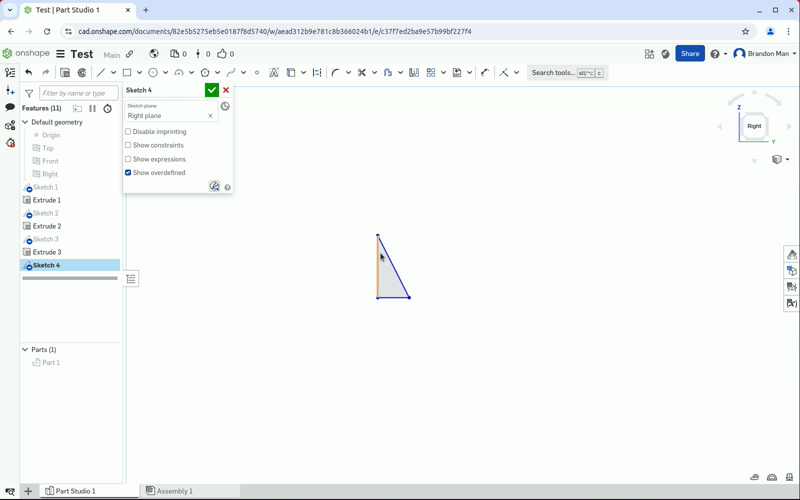
scroll(6)
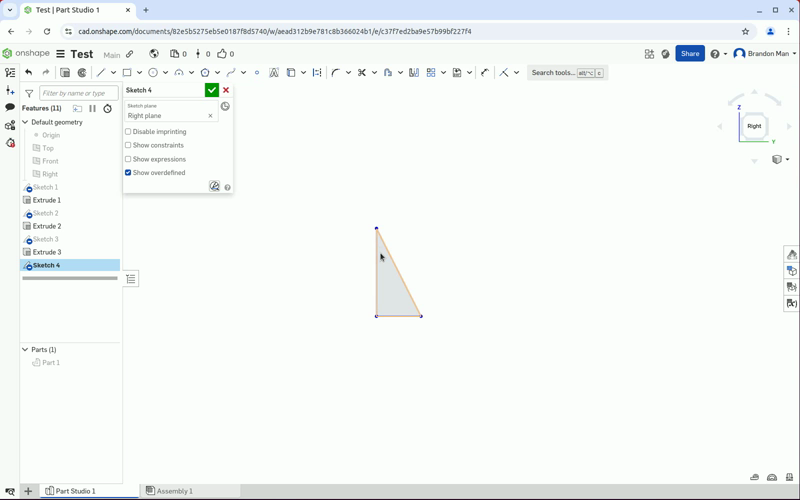
scroll(6)
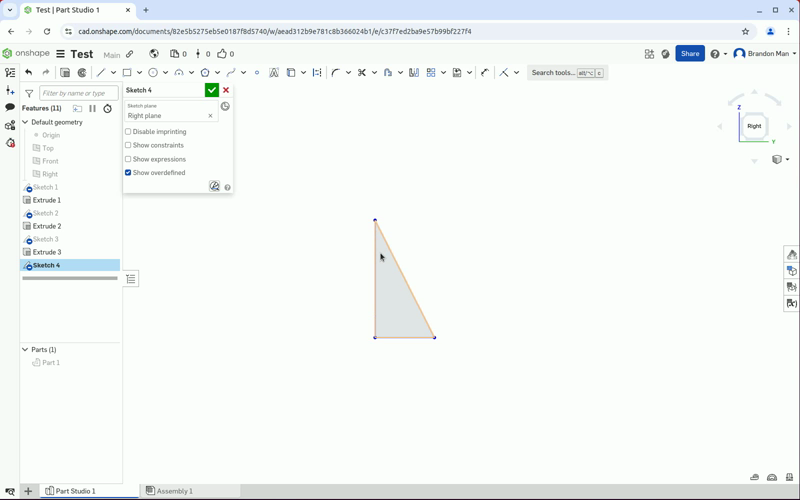
scroll(6)
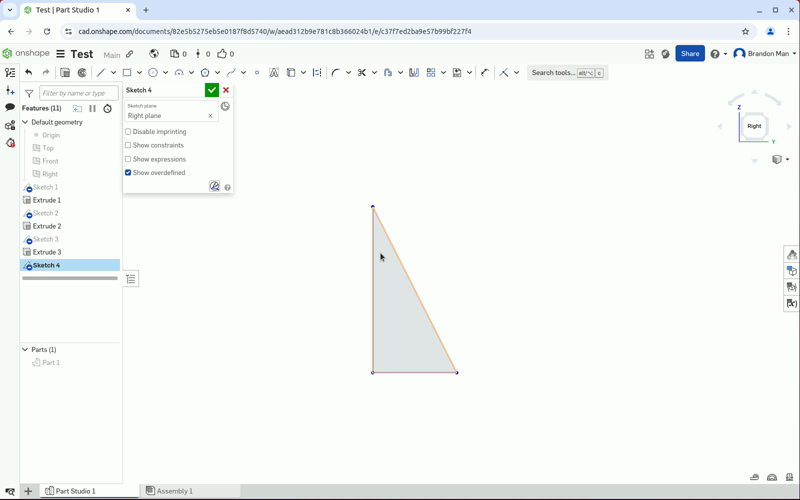
scroll(6)
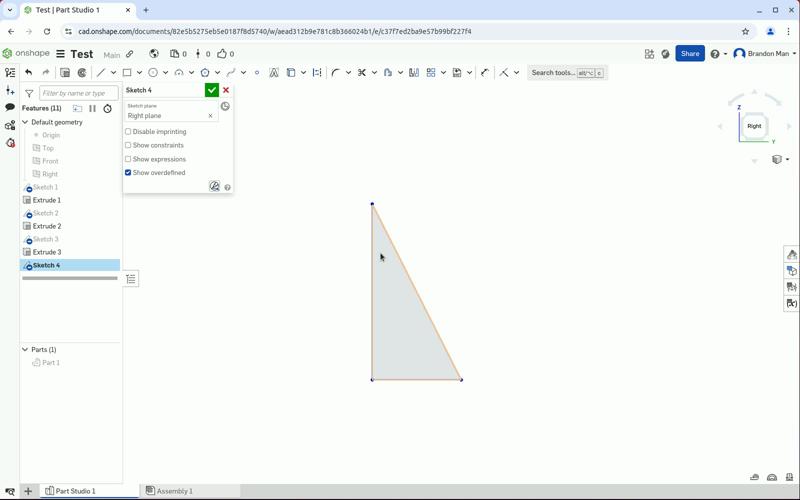
scroll(6)
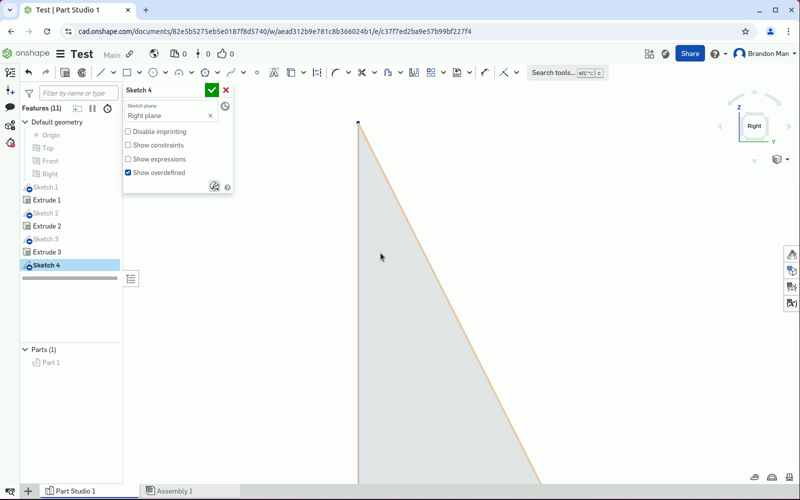
click(380, 252)
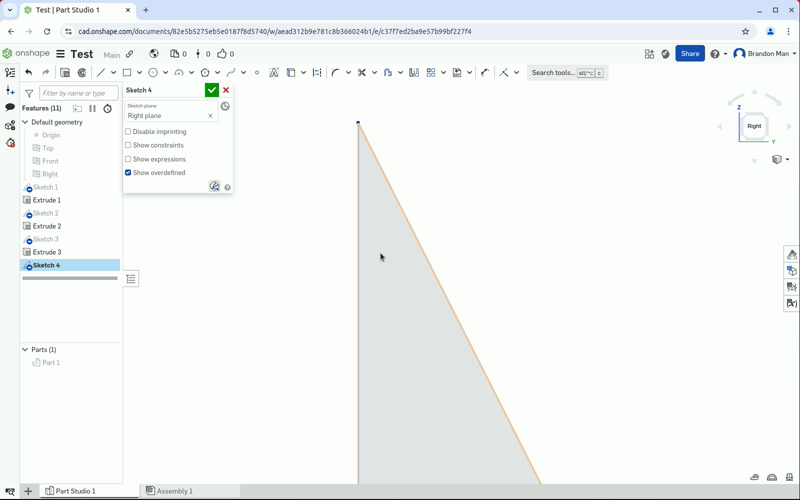
scroll(-6)
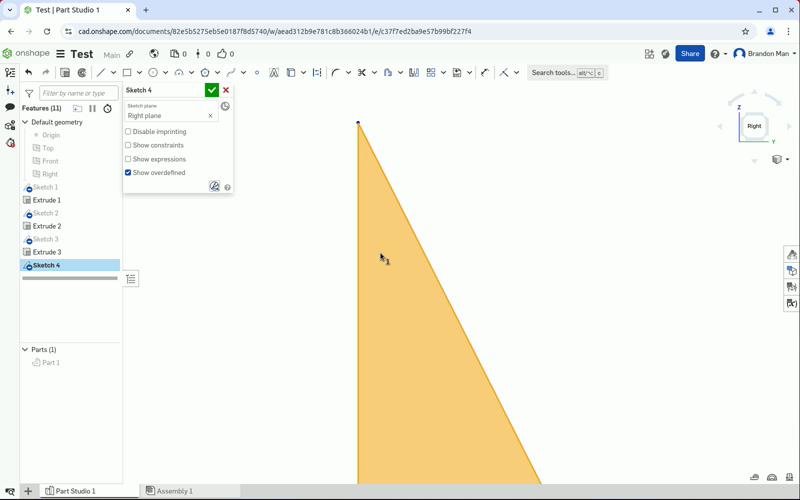
scroll(-6)
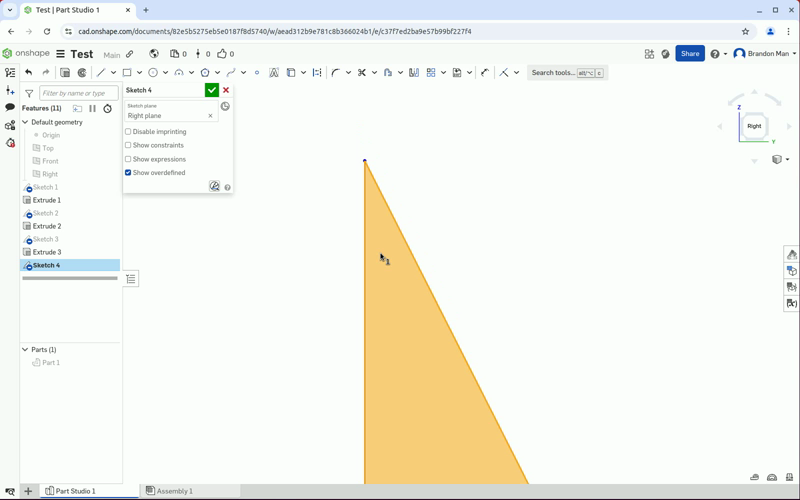
scroll(-6)
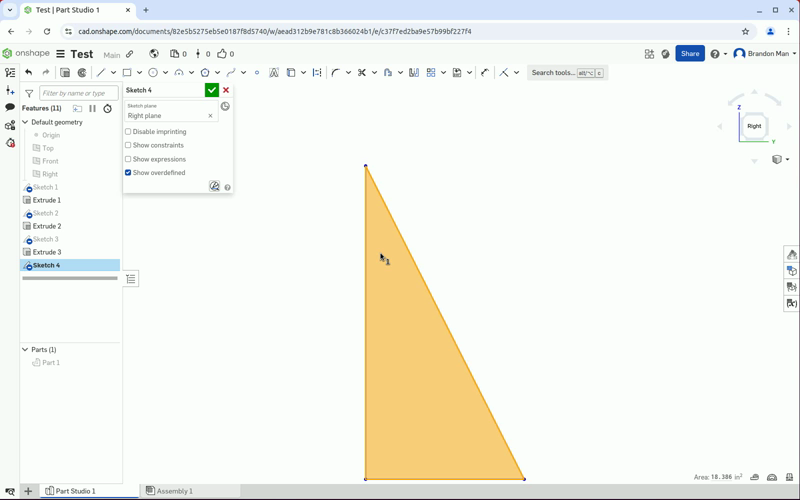
scroll(-6)
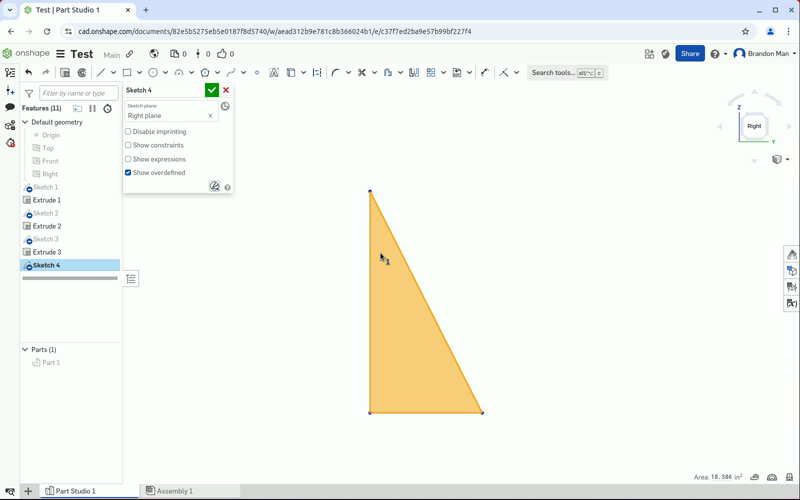
scroll(-6)
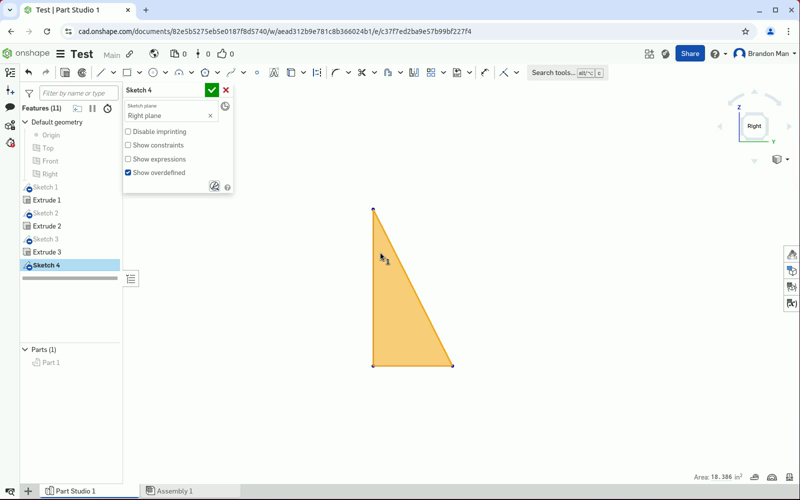
scroll(-6)
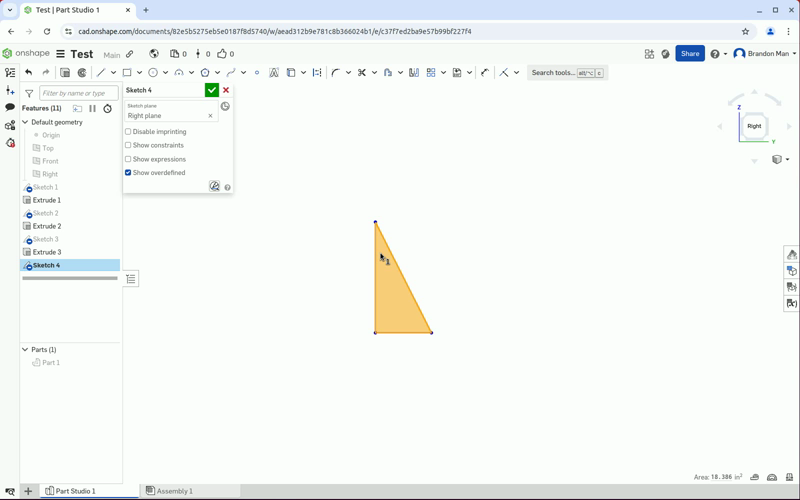
scroll(-6)
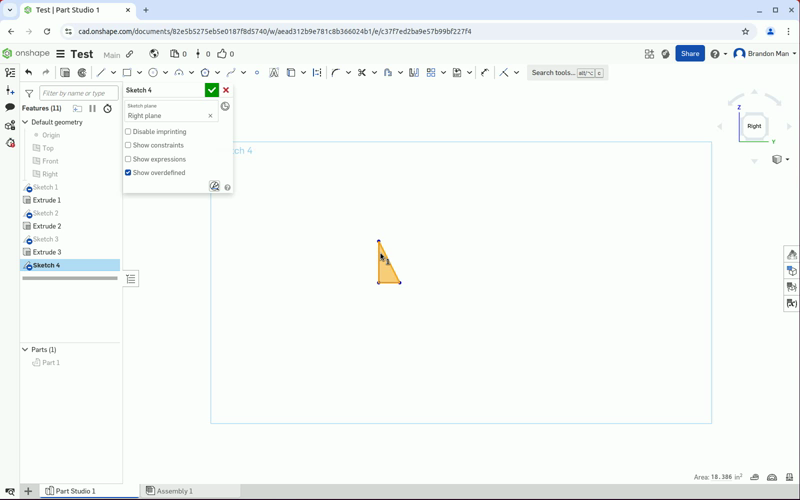
mouse_move(73, 352)
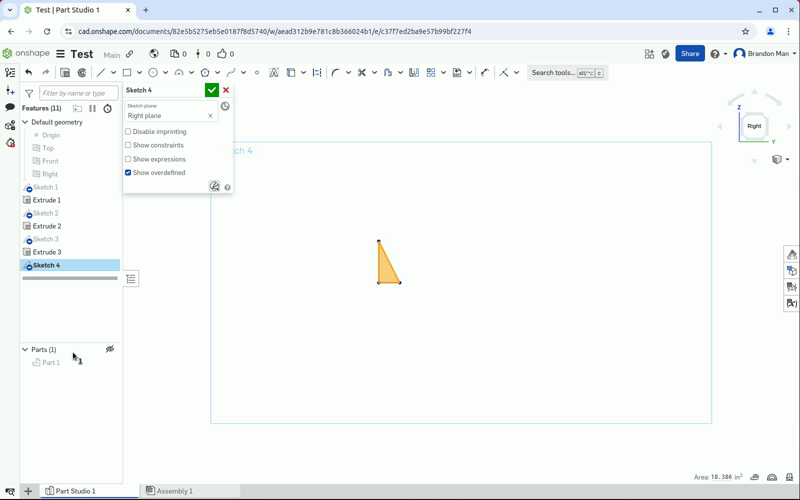
key(shift+y)
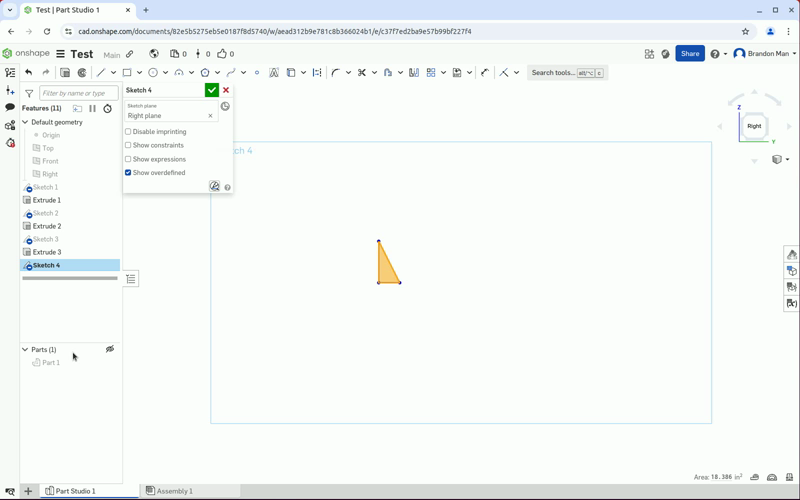
key(shift+e)
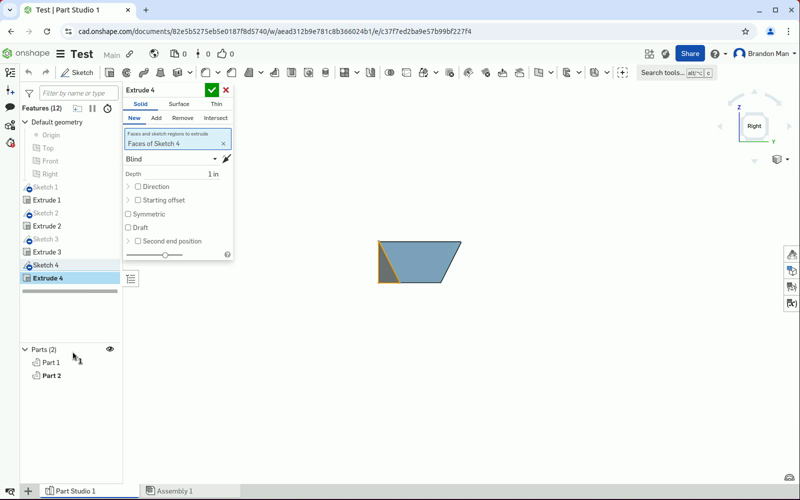
mouse_move(143, 106)
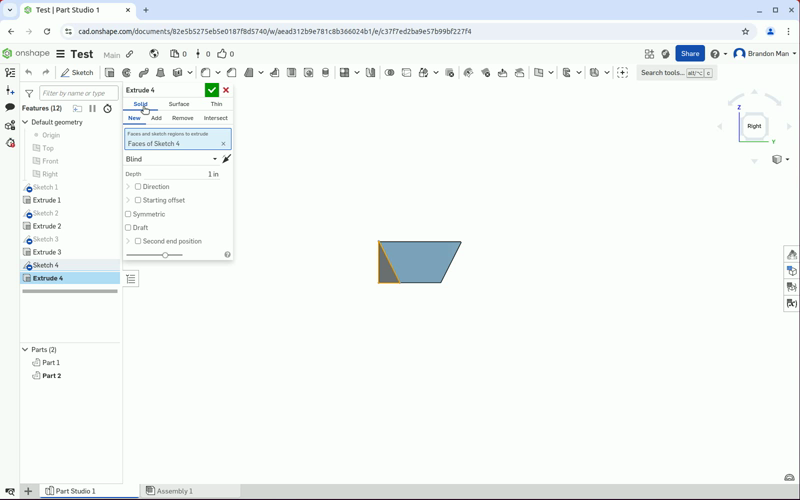
click(143, 106)
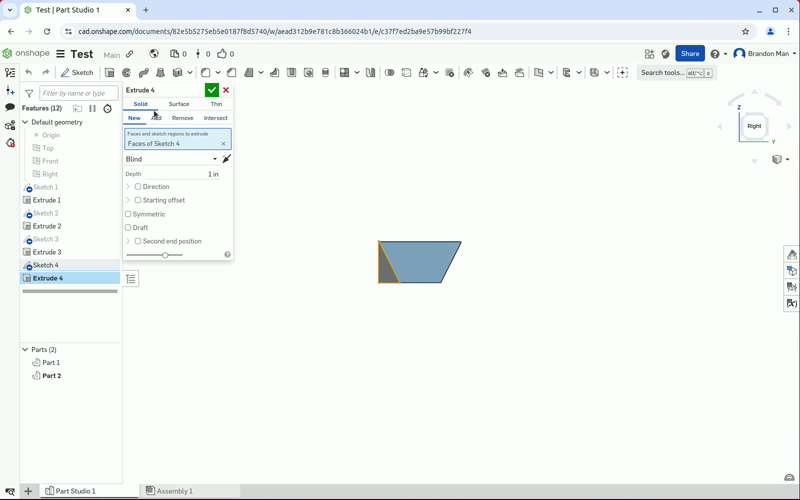
mouse_move(186, 120)
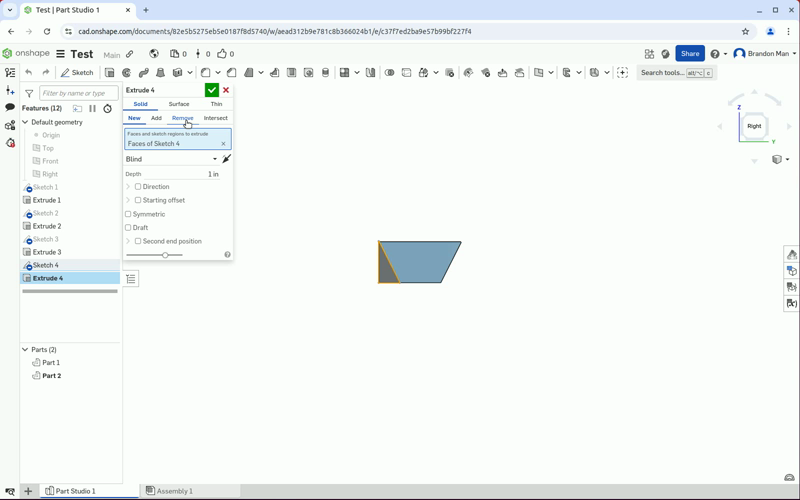
click(186, 120)
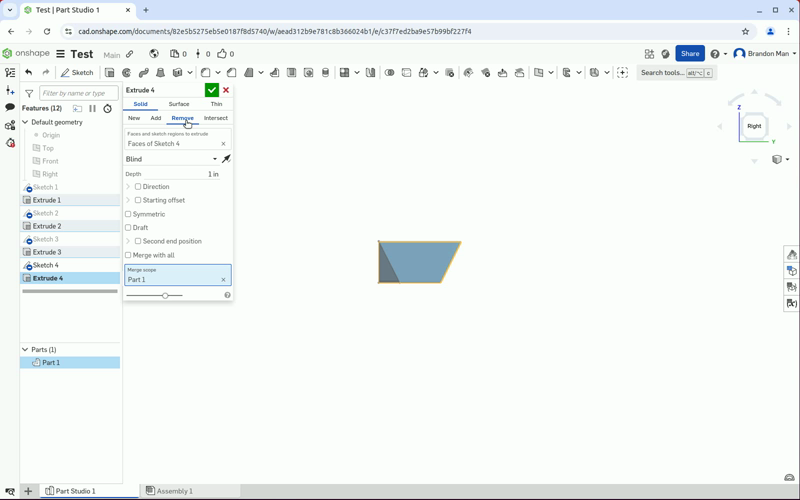
key(tab, 4)
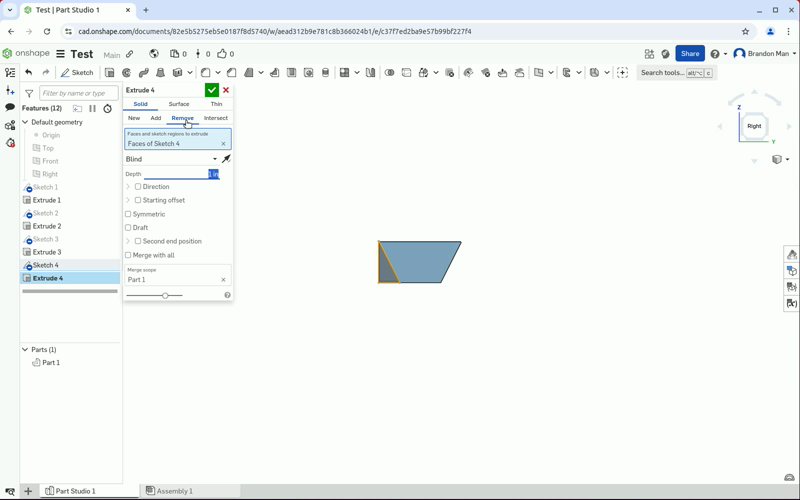
text(25.275)
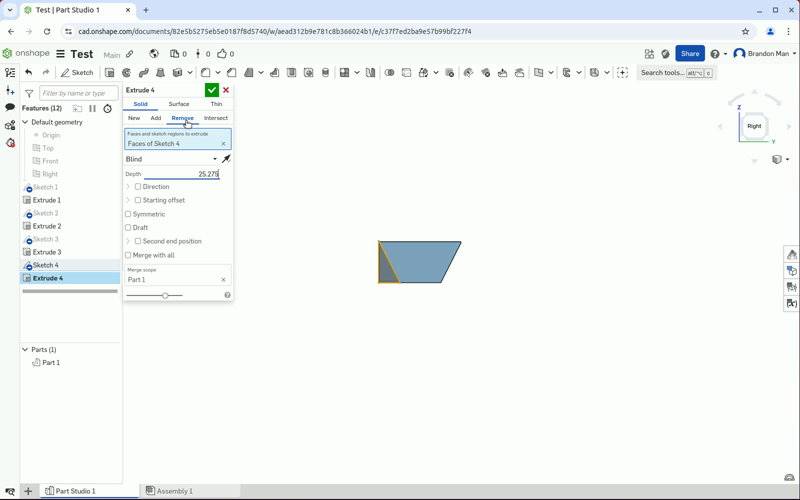
key(tab, 6)
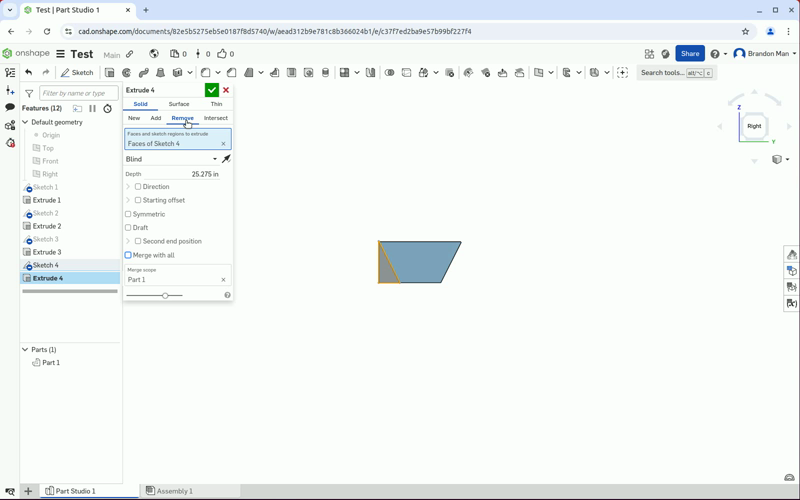
key(space)
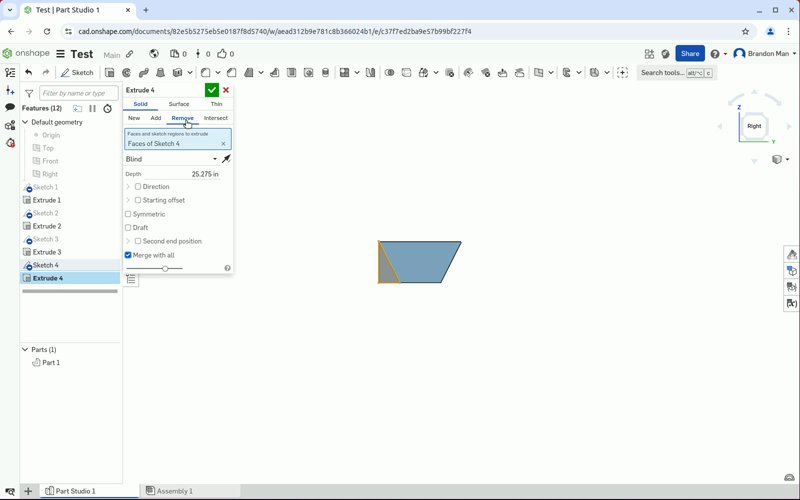
key(enter)
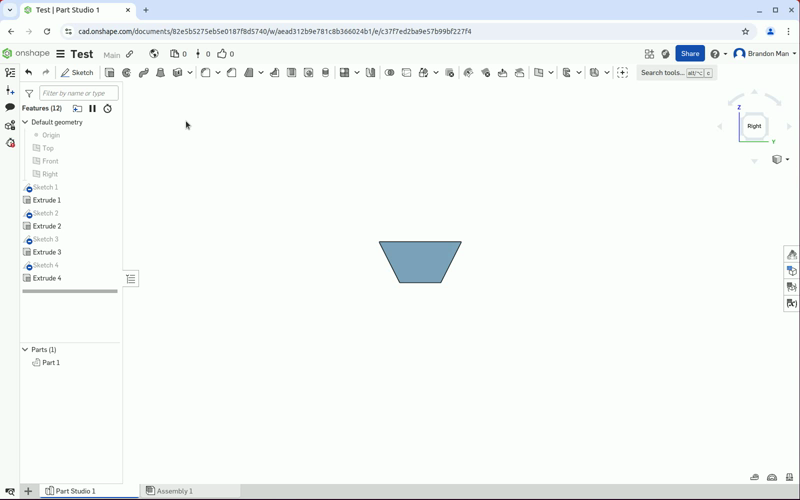
key(shift+h)
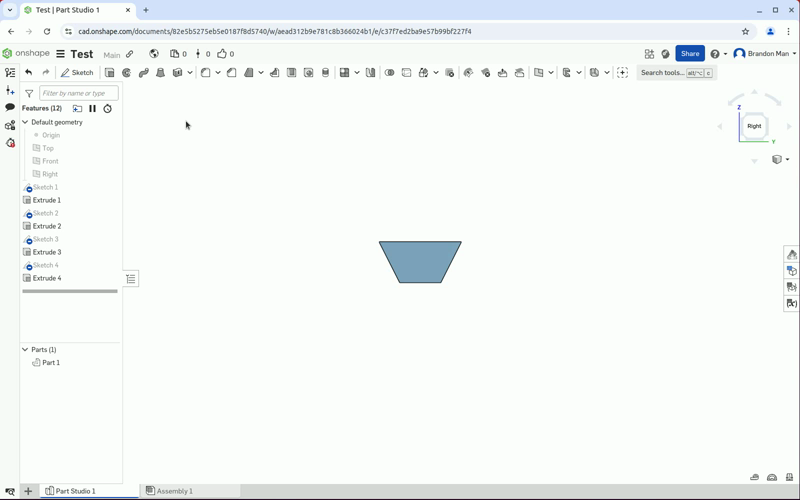
key(shift+h)
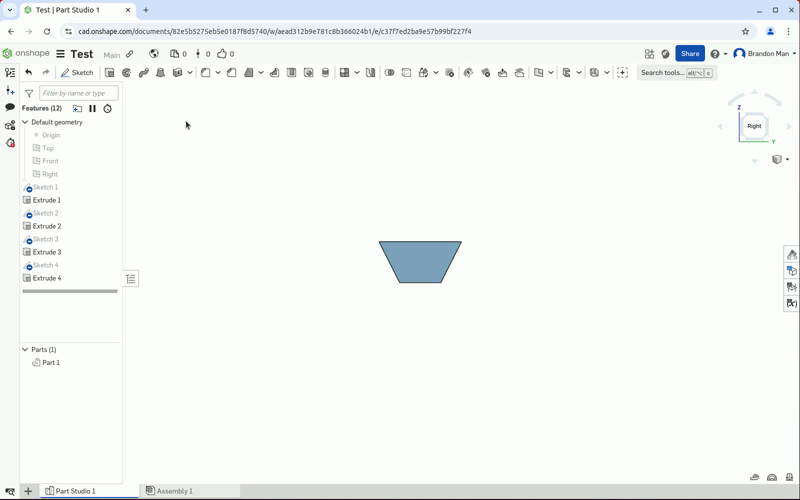
mouse_move(73, 189)
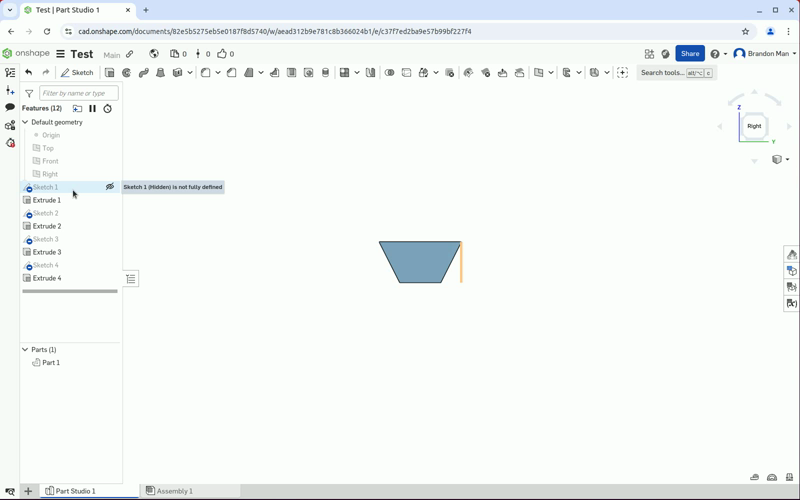
click(73, 189)
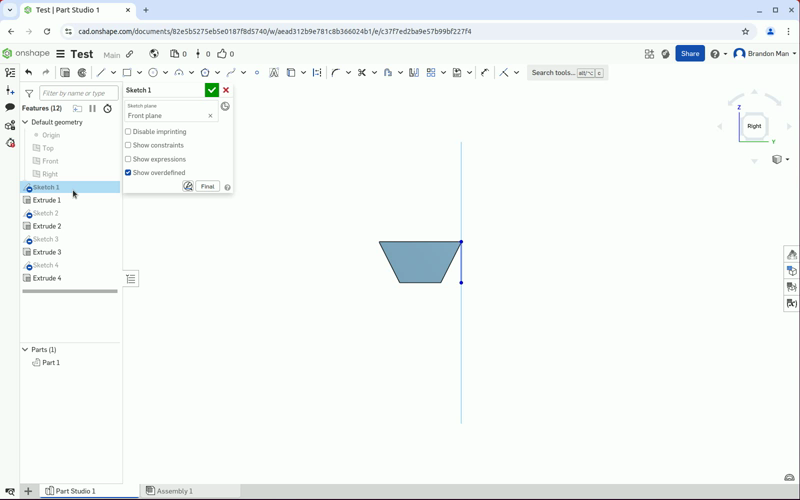
mouse_move(229, 92)
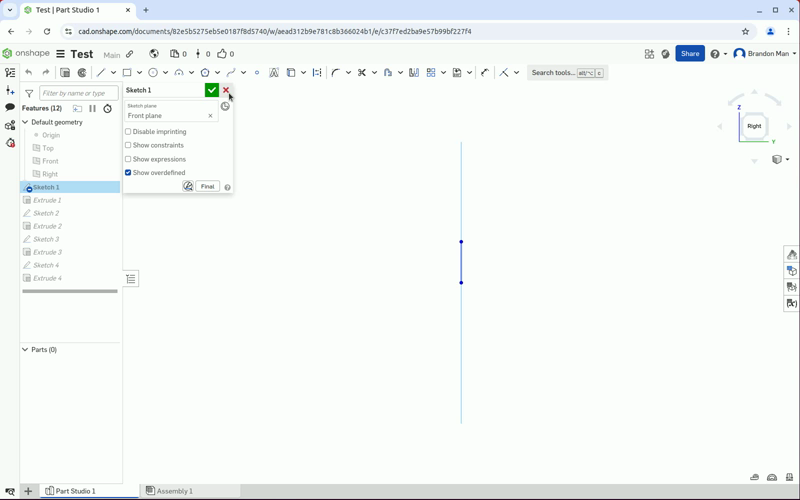
click(229, 92)
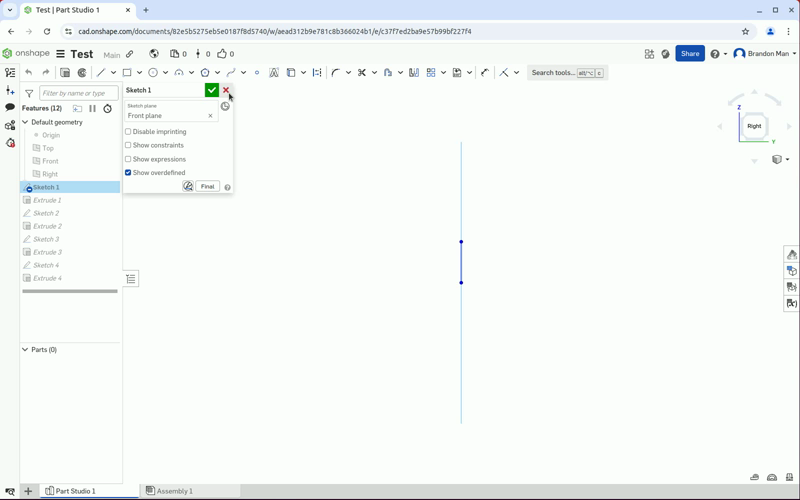
key(shift+s)
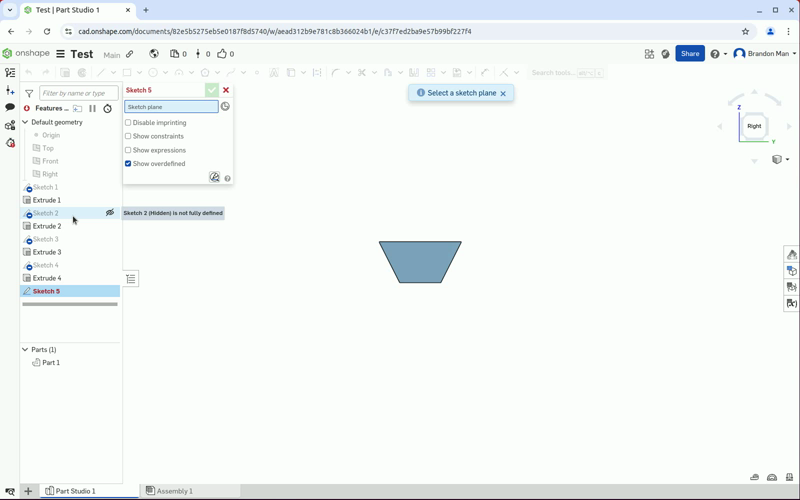
scroll(3)
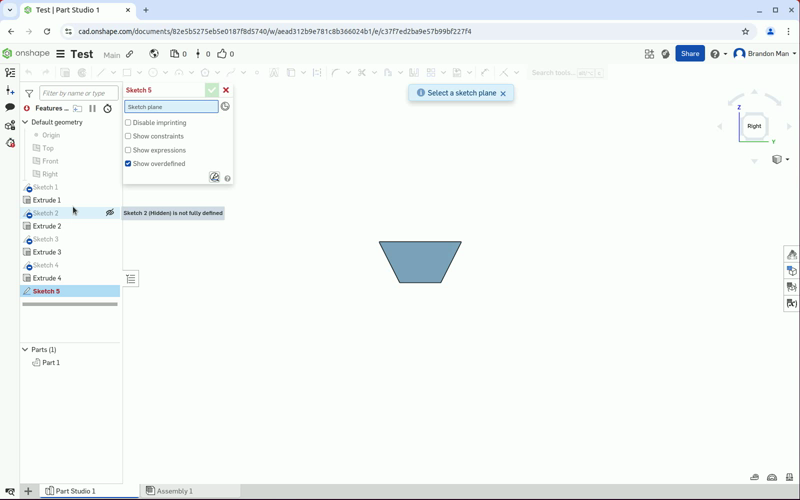
mouse_move(73, 176)
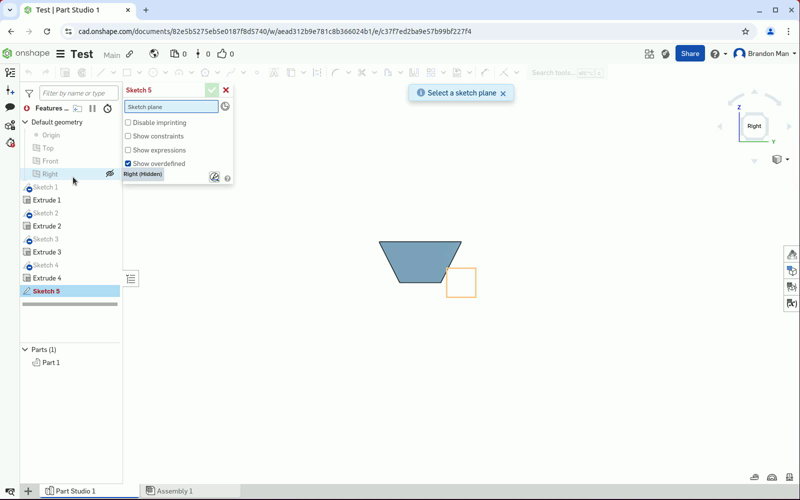
click(73, 176)
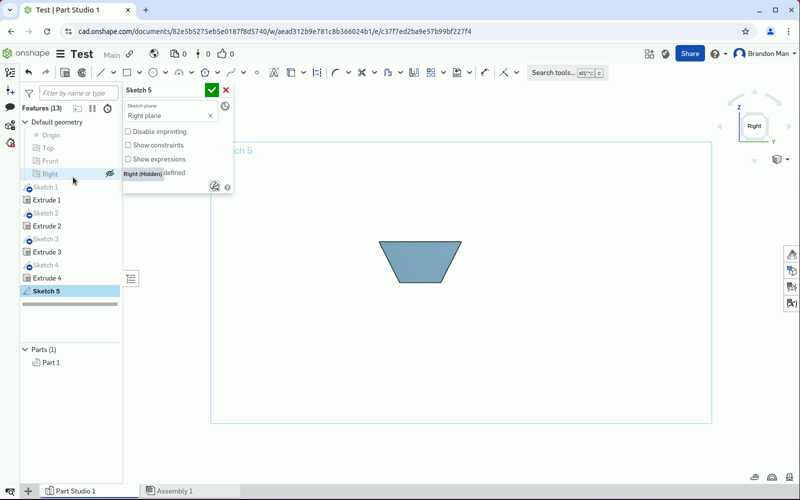
mouse_move(73, 352)
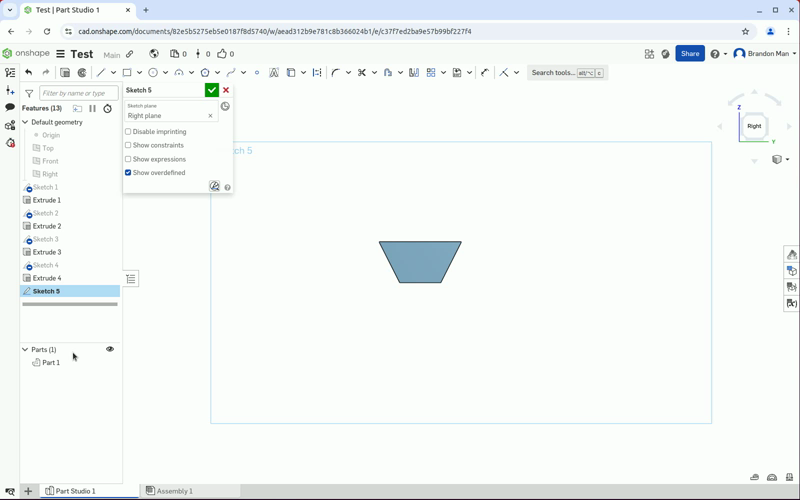
key(y)
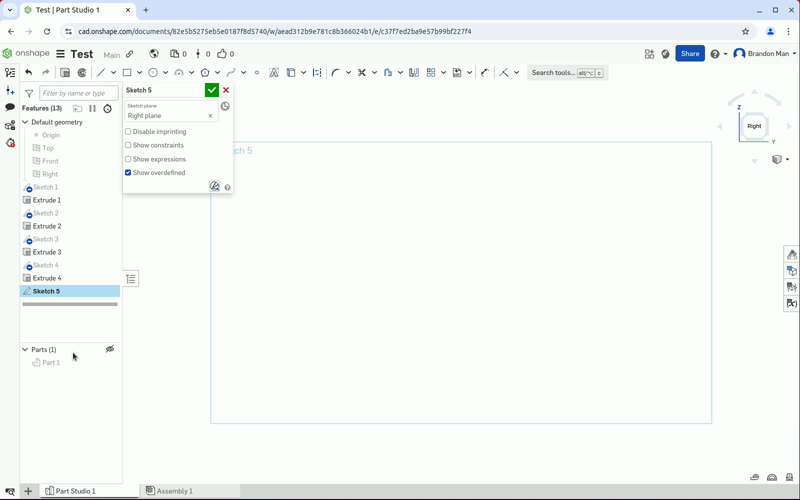
key(l)
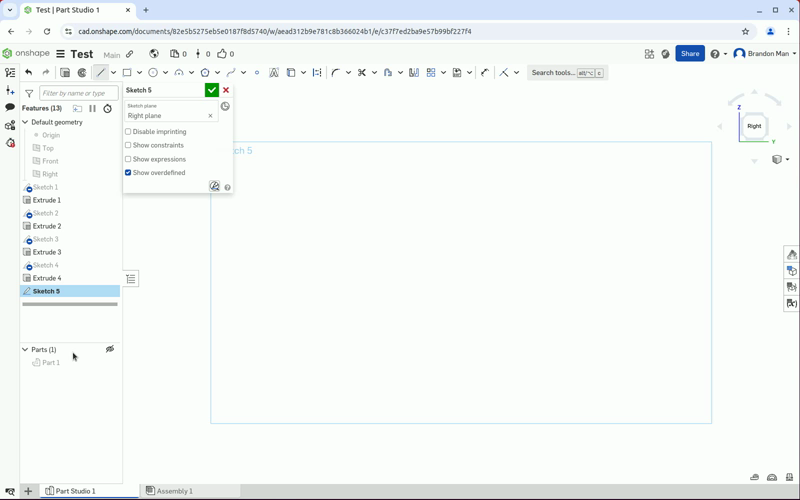
key_down(shift)
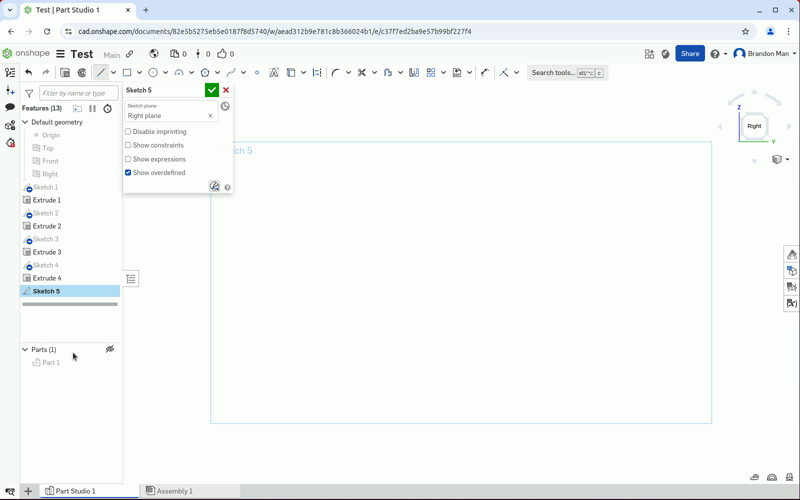
mouse_move(449, 241)
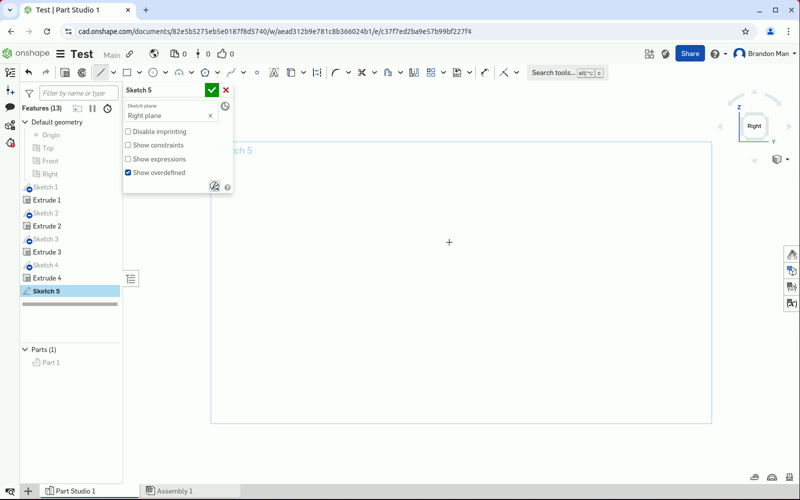
click(449, 241)
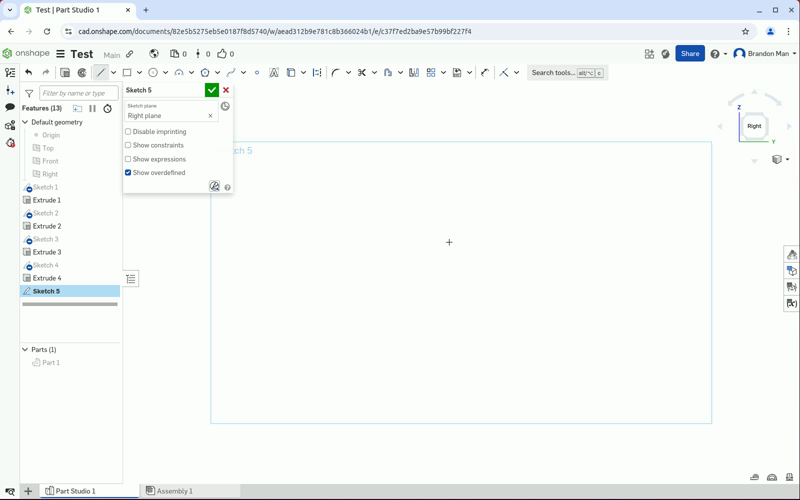
key_up(shift)
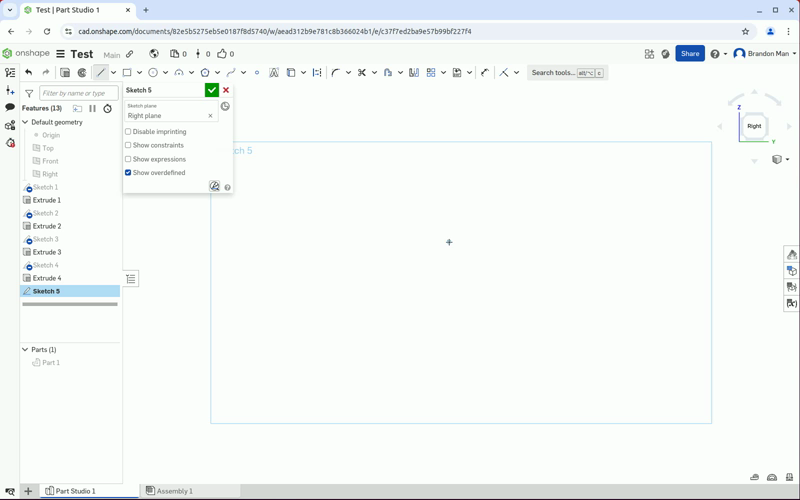
key_down(shift)
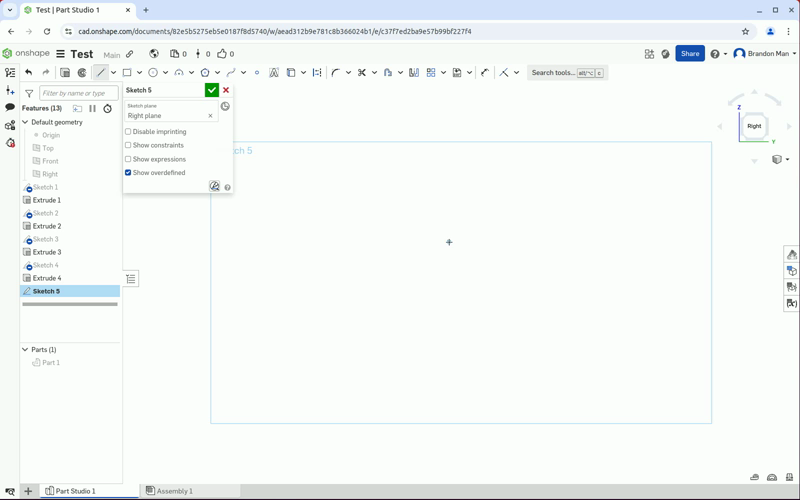
mouse_move(479, 241)
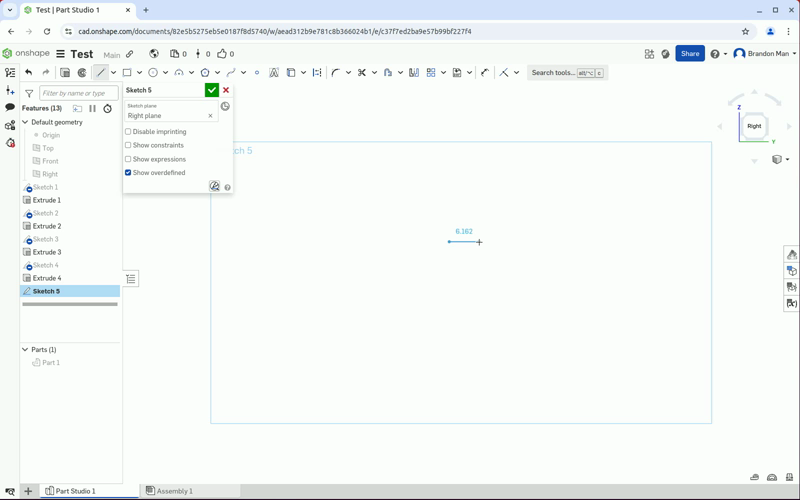
mouse_move(461, 262)
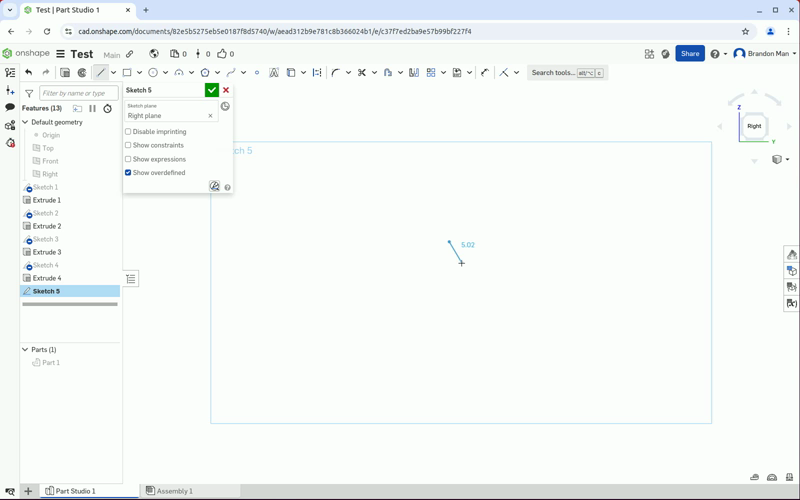
click(461, 262)
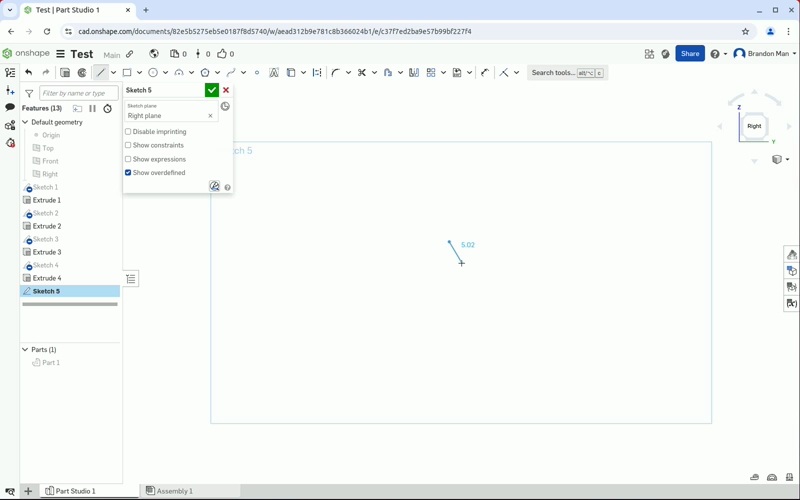
key_up(shift)
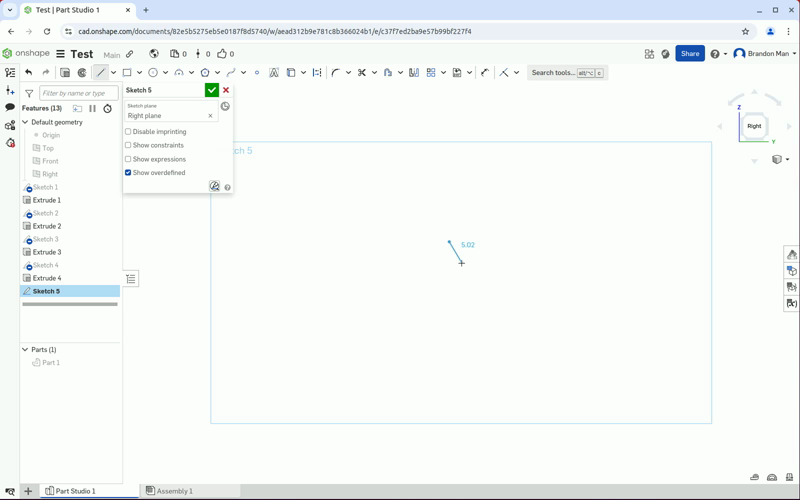
key_down(shift)
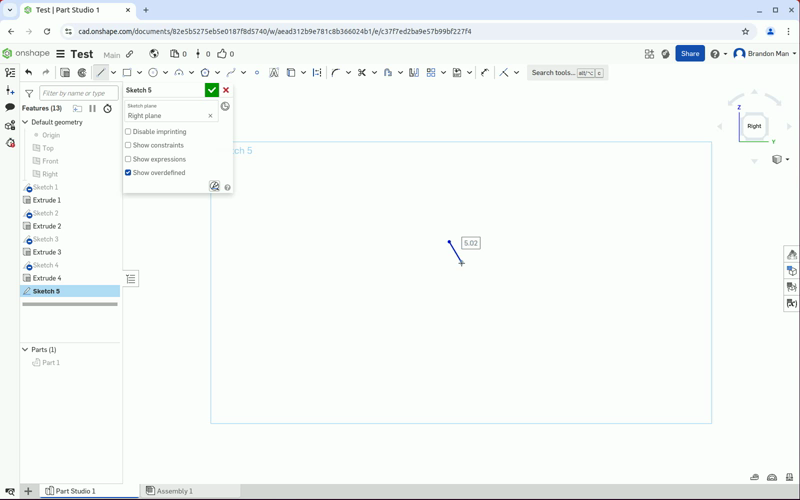
mouse_move(491, 262)
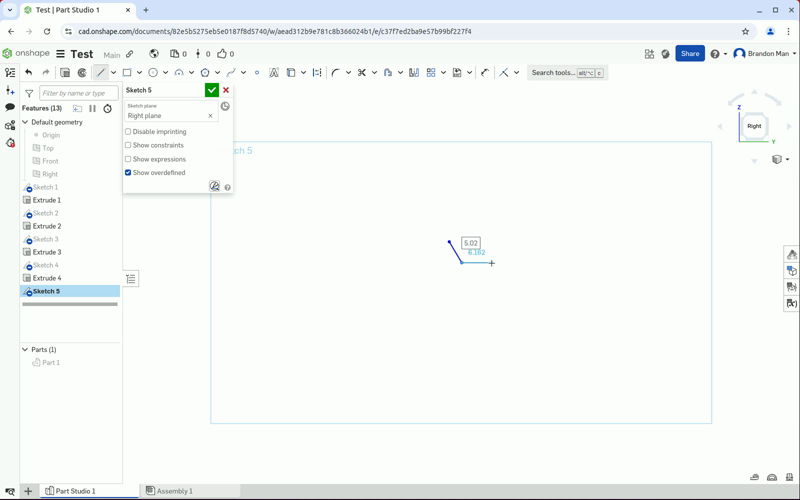
mouse_move(461, 241)
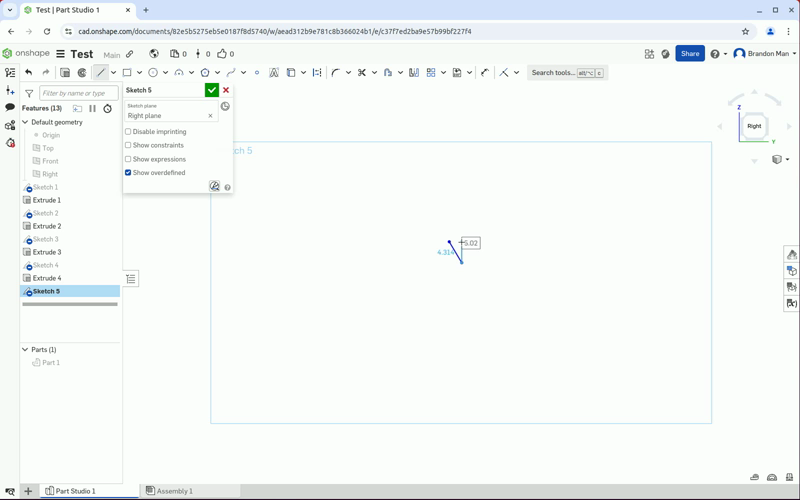
click(461, 241)
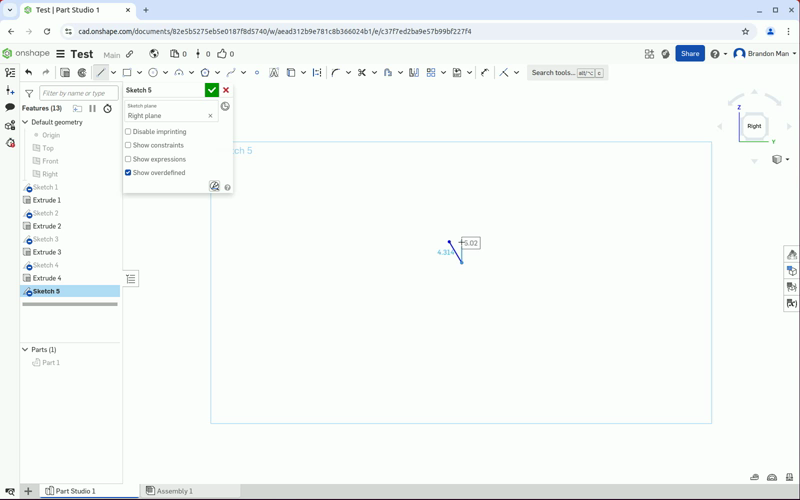
key_up(shift)
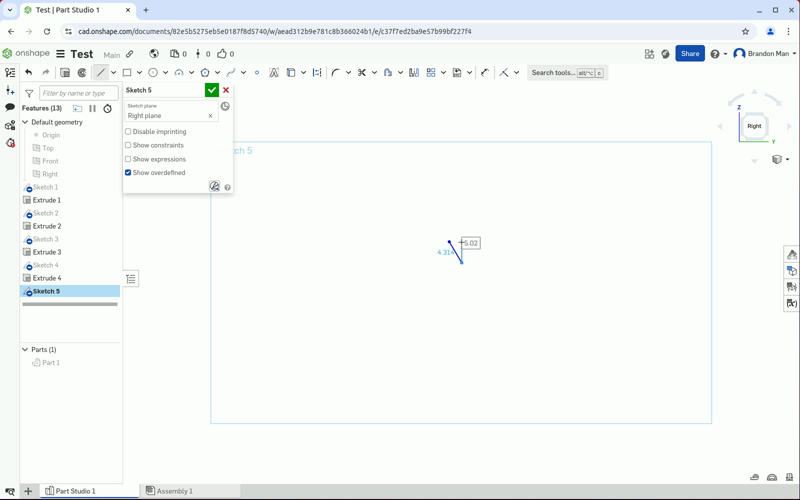
mouse_move(491, 241)
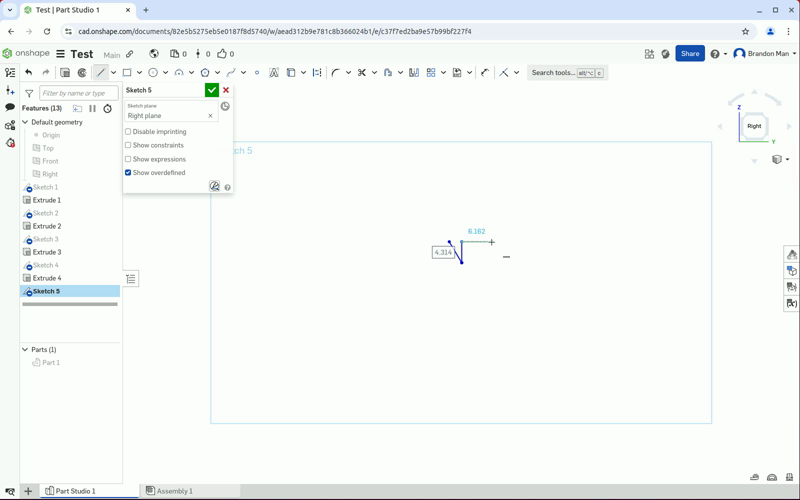
key_down(shift)
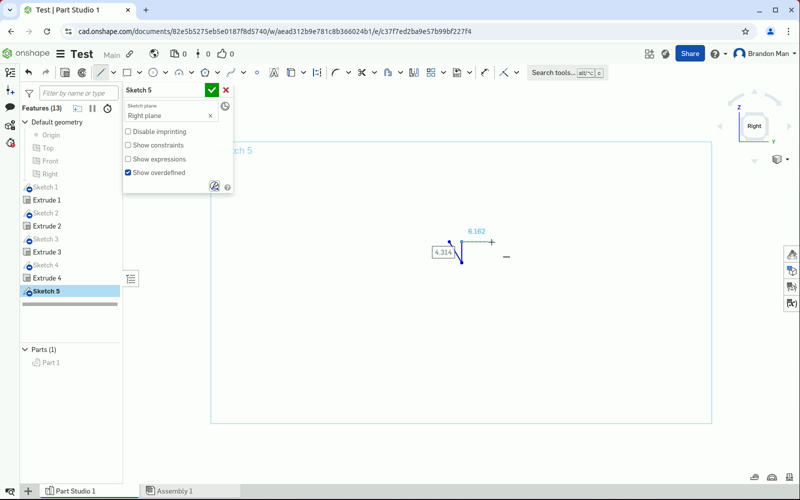
mouse_move(449, 241)
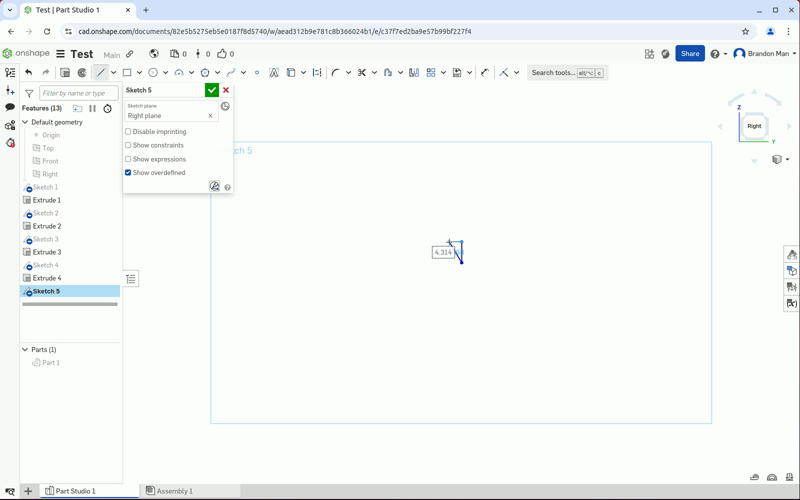
key_up(shift)
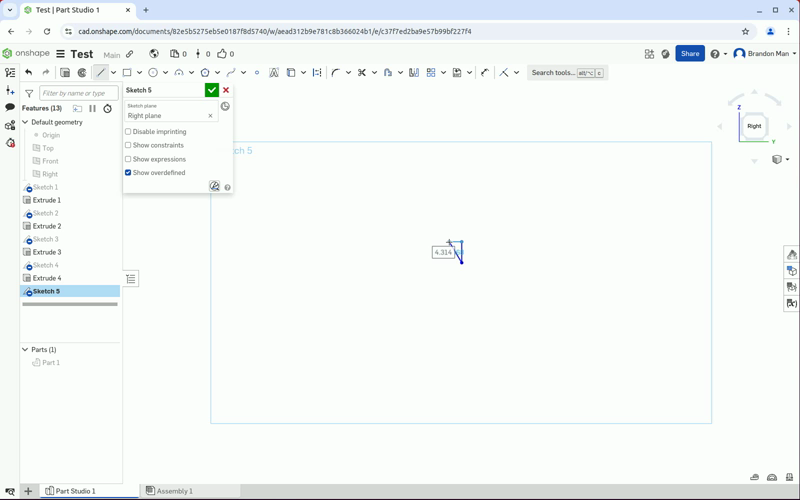
click(449, 241)
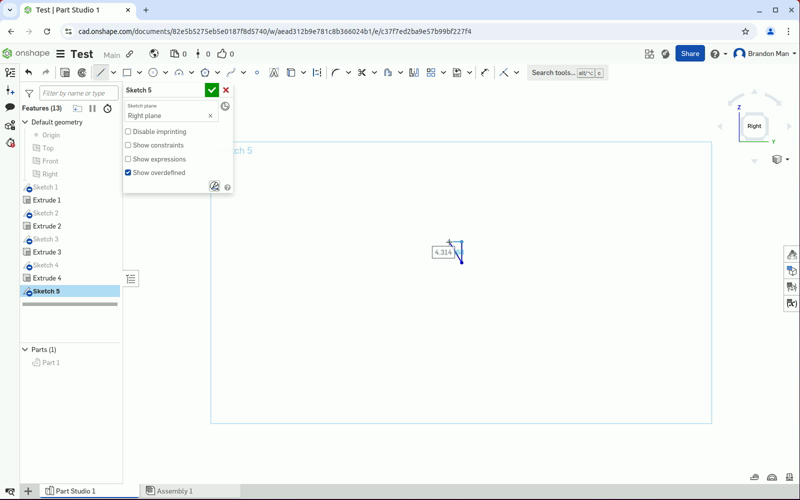
key(esc)
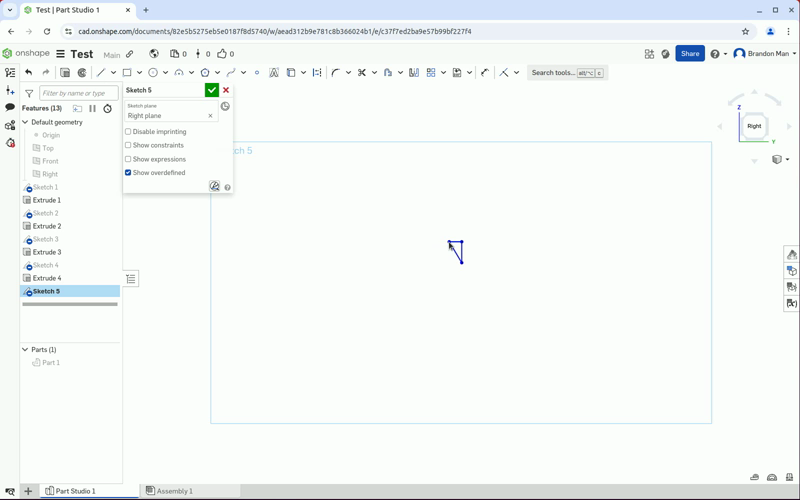
mouse_move(456, 252)
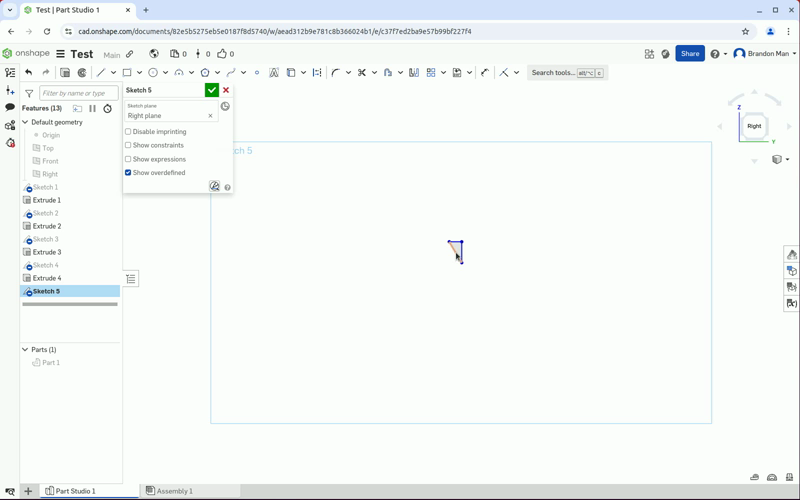
scroll(6)
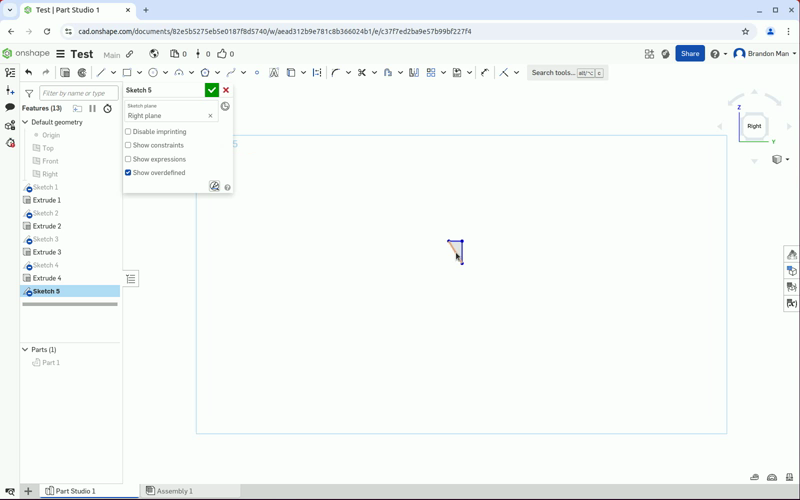
scroll(6)
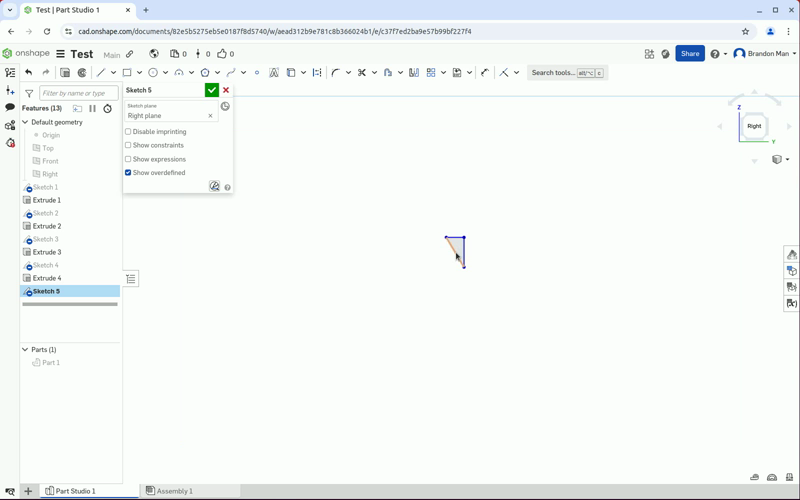
scroll(6)
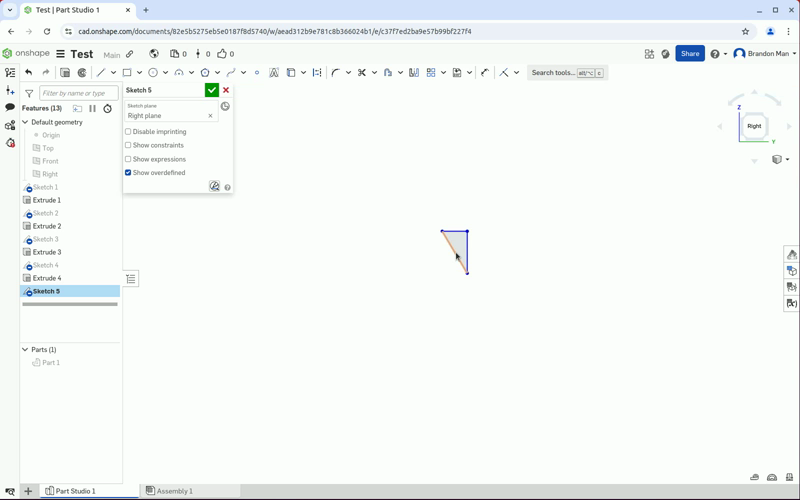
scroll(6)
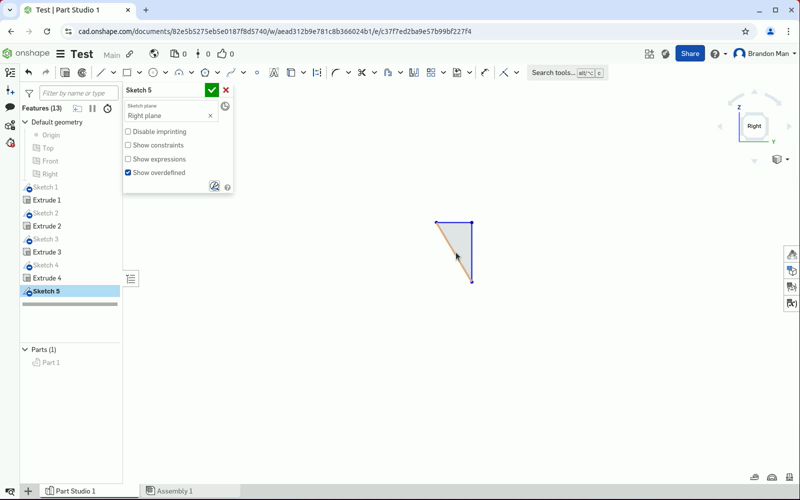
scroll(6)
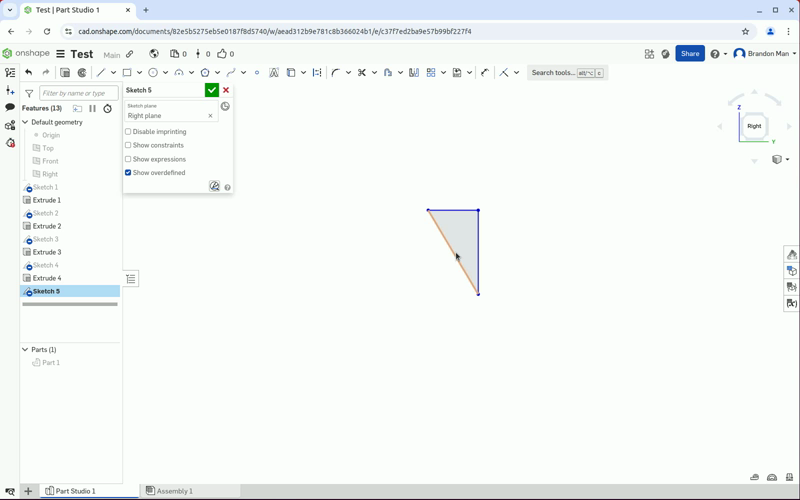
scroll(6)
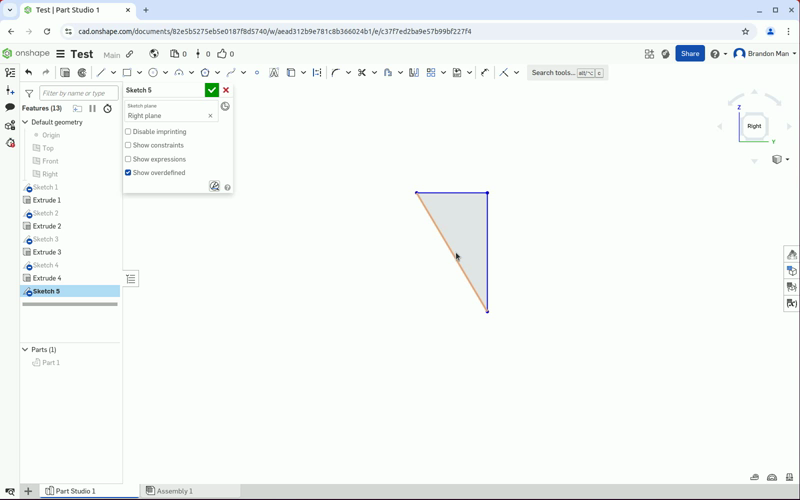
scroll(6)
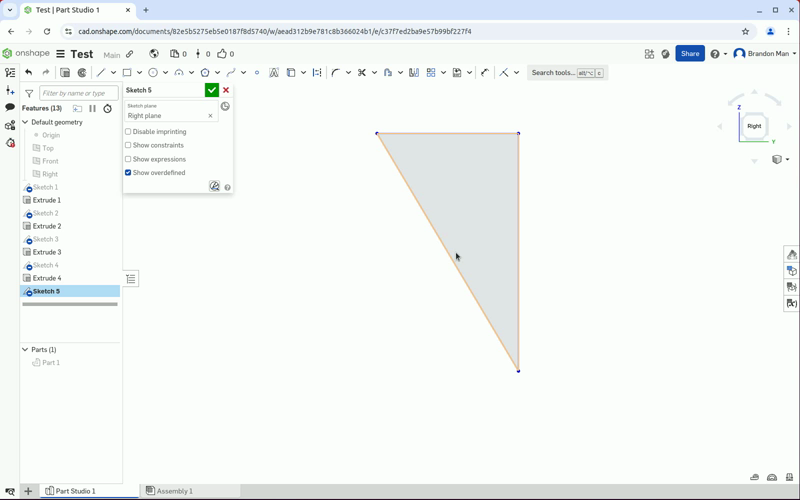
click(456, 252)
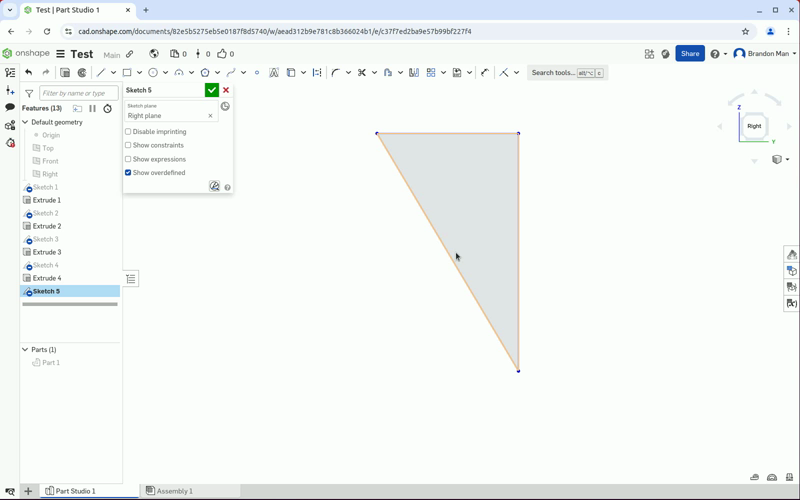
scroll(-6)
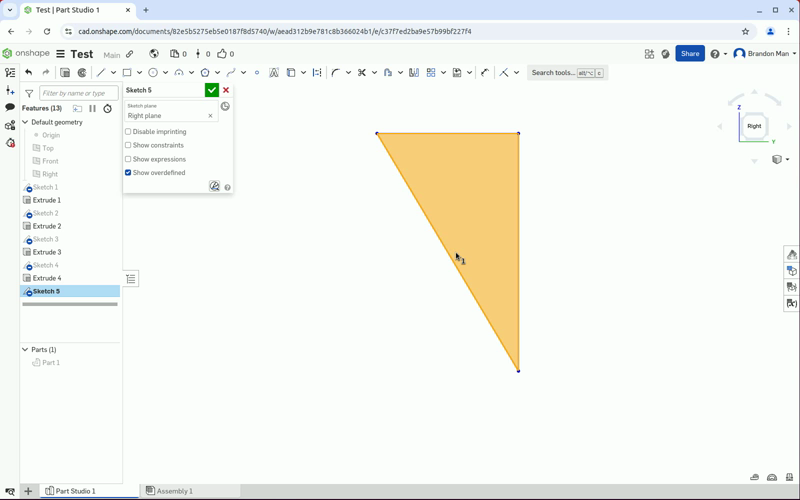
scroll(-6)
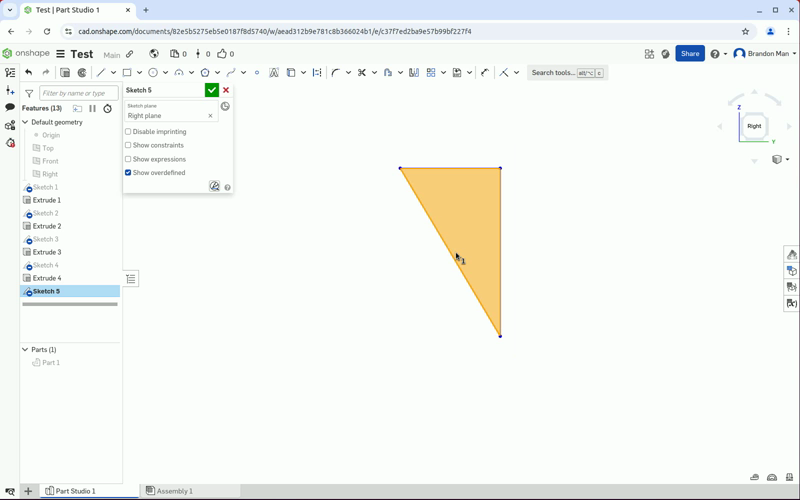
scroll(-6)
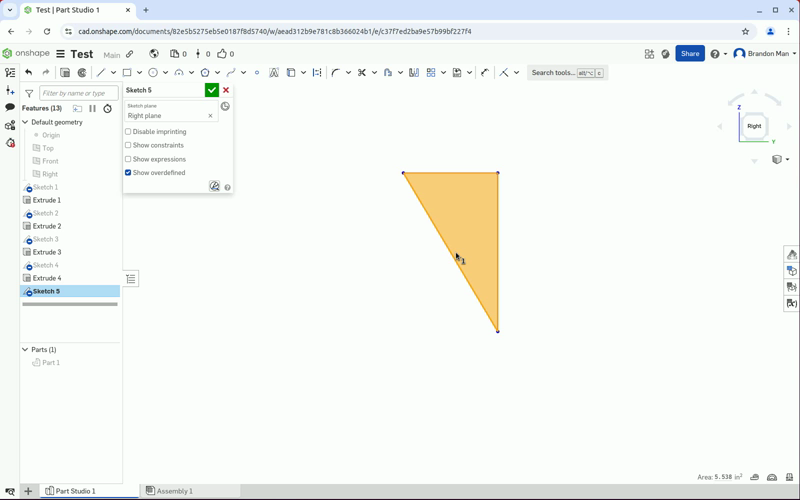
scroll(-6)
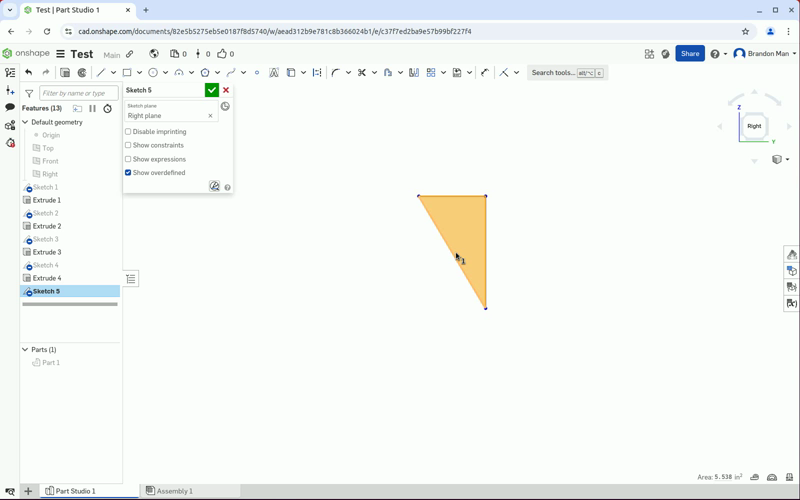
scroll(-6)
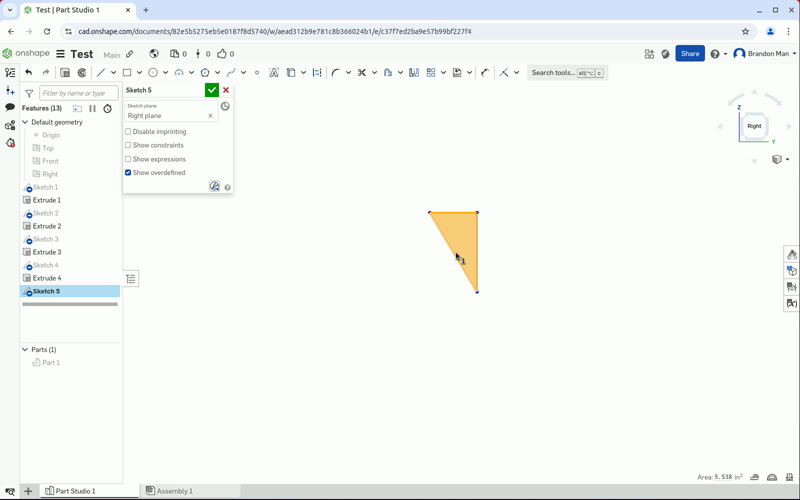
scroll(-6)
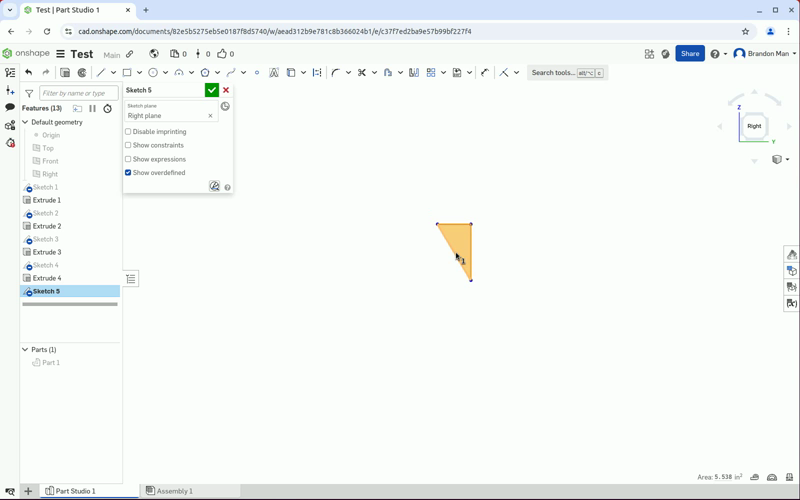
scroll(-6)
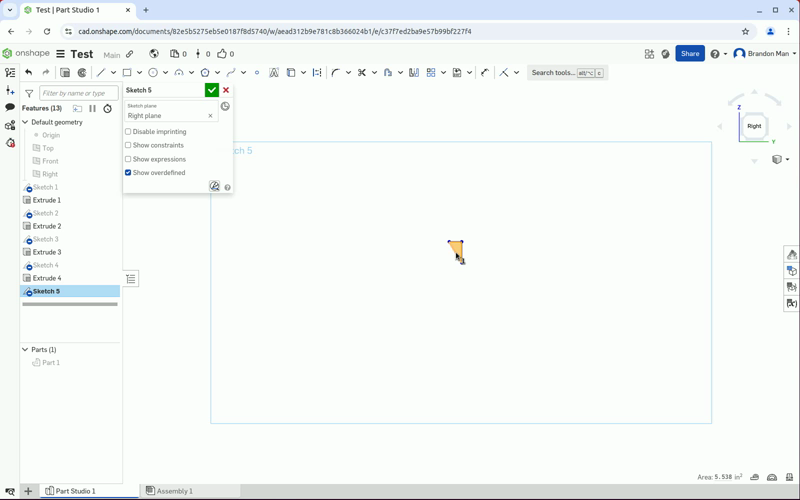
mouse_move(73, 352)
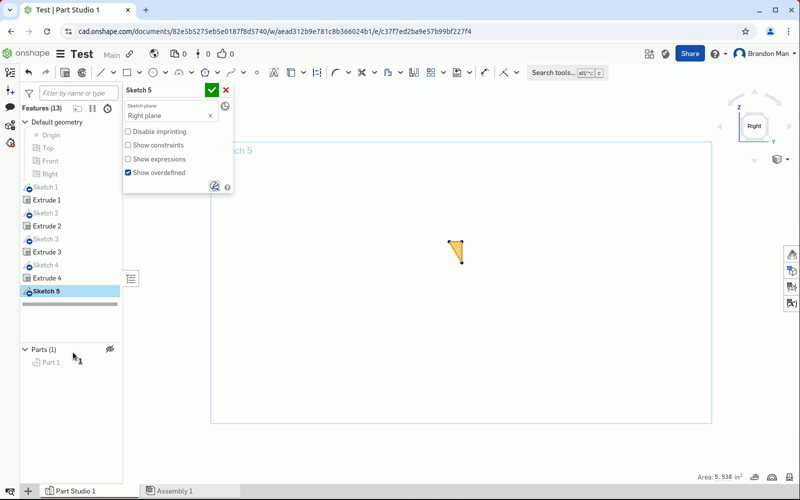
key(shift+y)
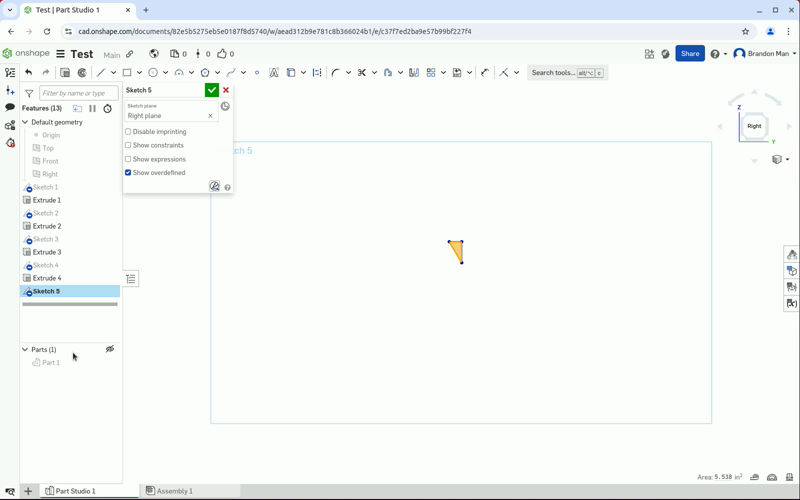
key(shift+e)
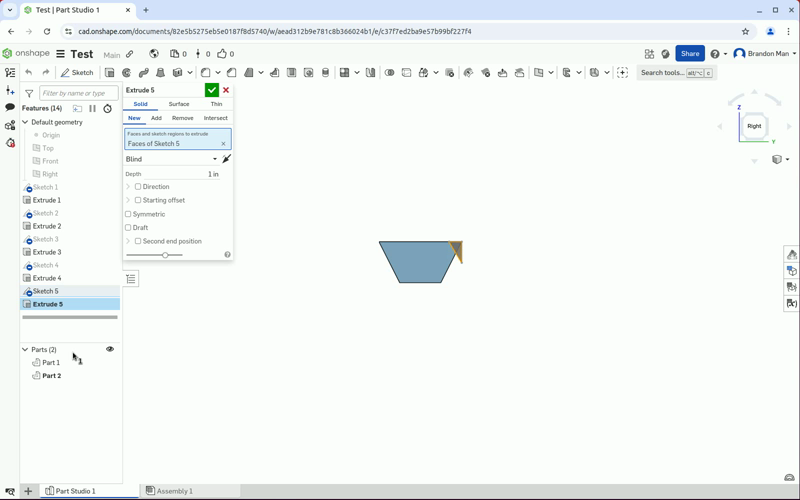
mouse_move(143, 106)
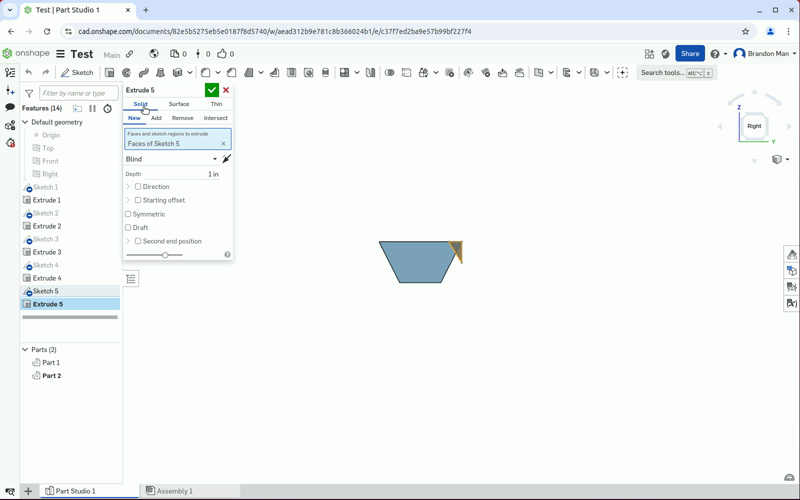
click(143, 106)
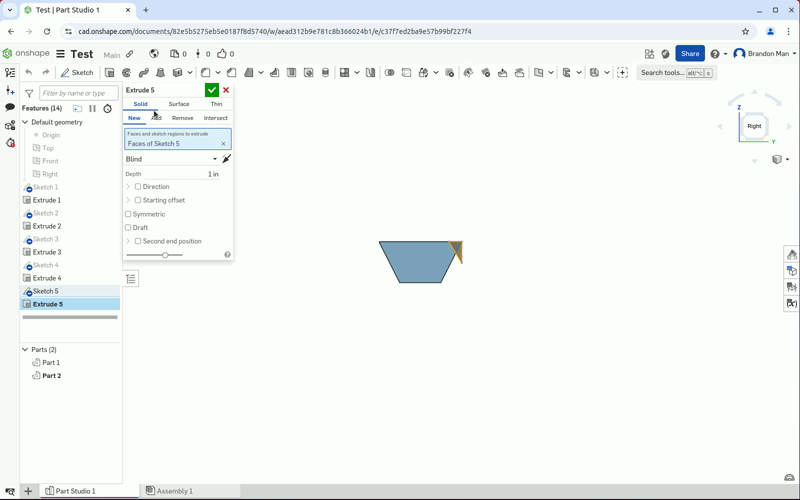
mouse_move(186, 120)
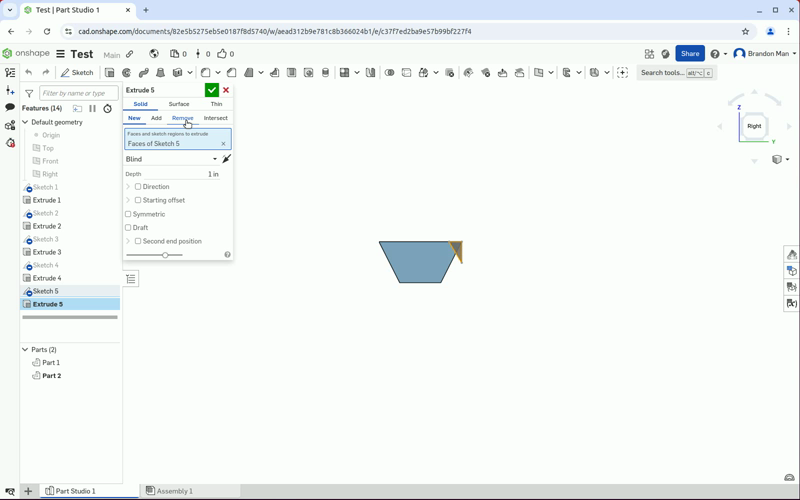
click(186, 120)
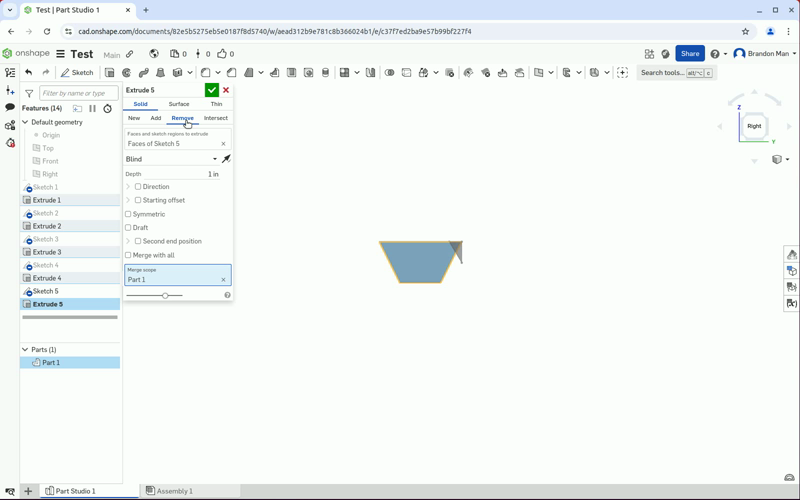
key(tab, 4)
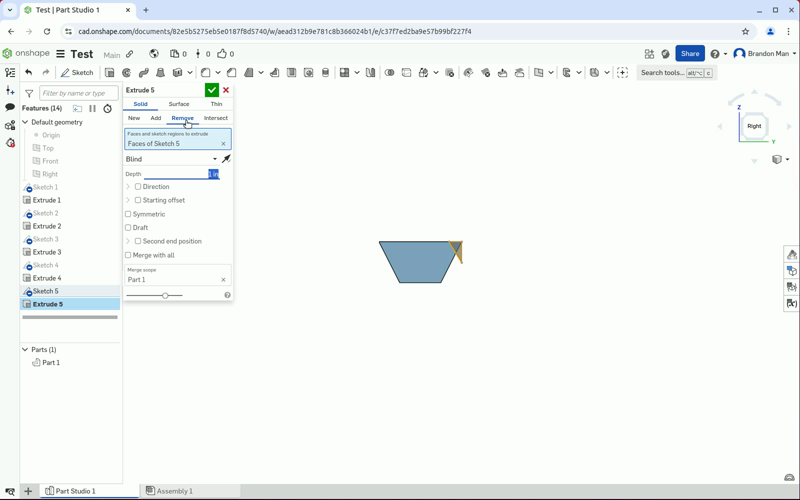
text(25.275)
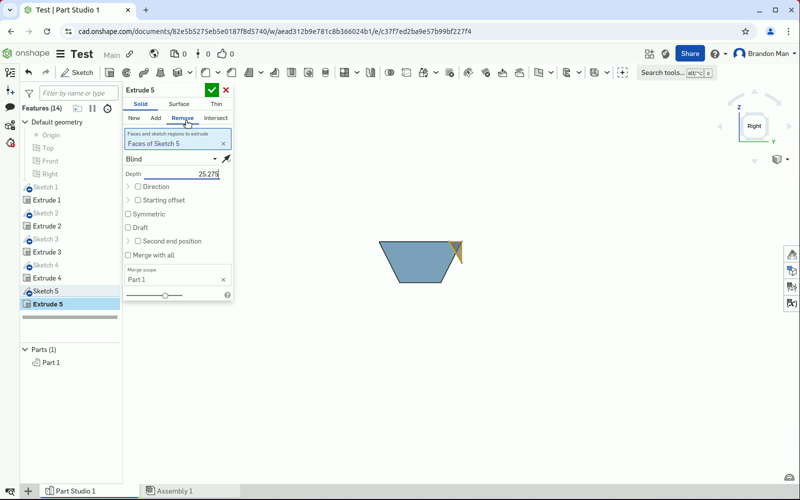
key(tab, 6)
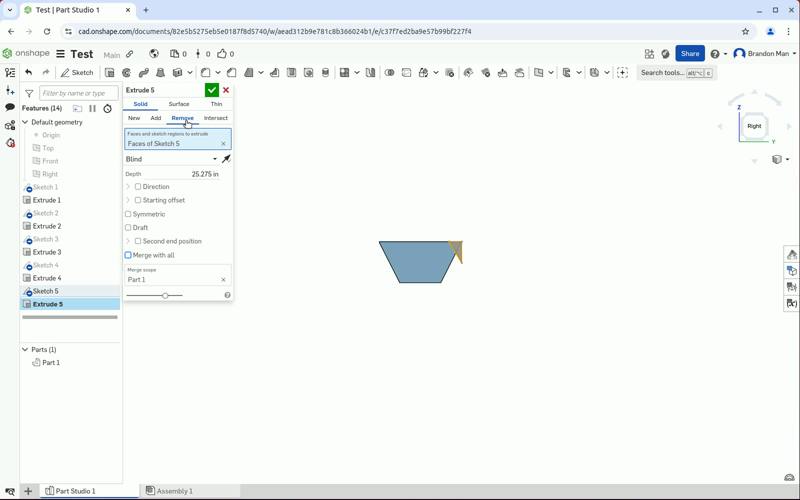
key(space)
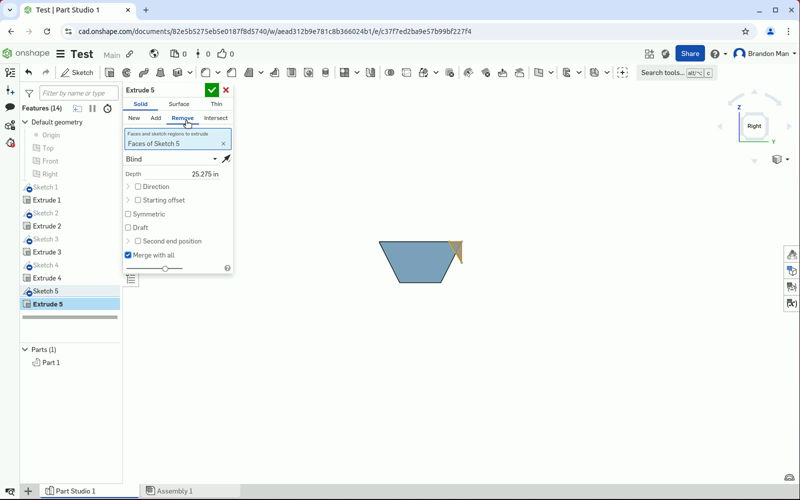
key(enter)
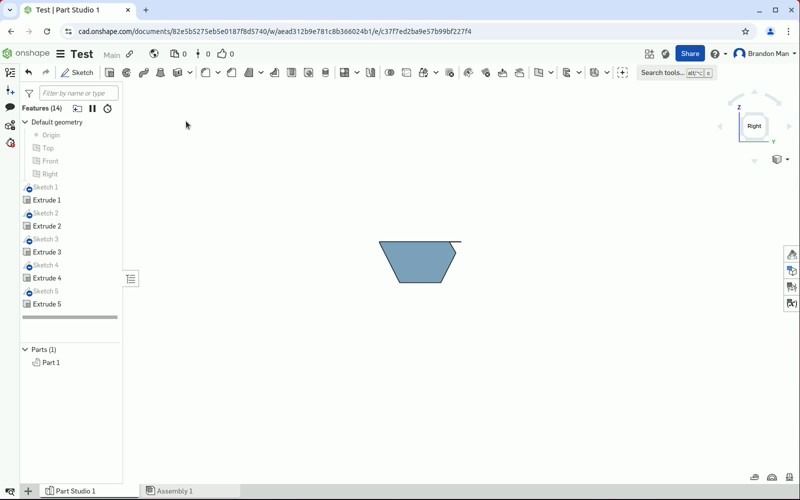
key(shift+h)
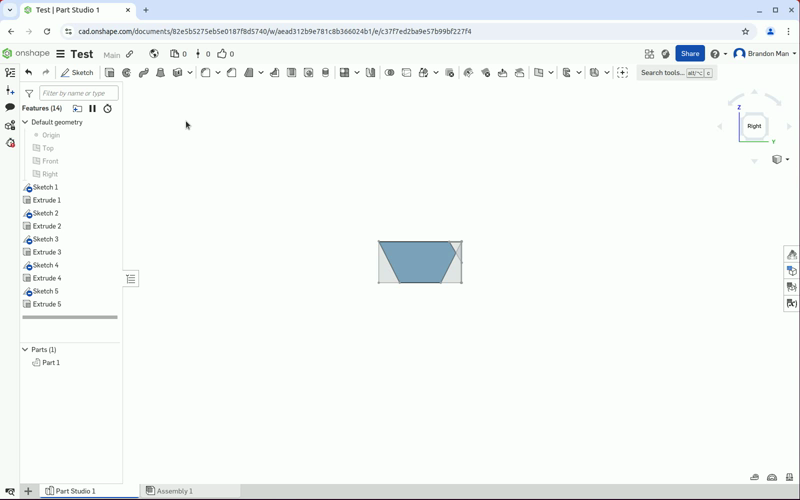
key(shift+h)
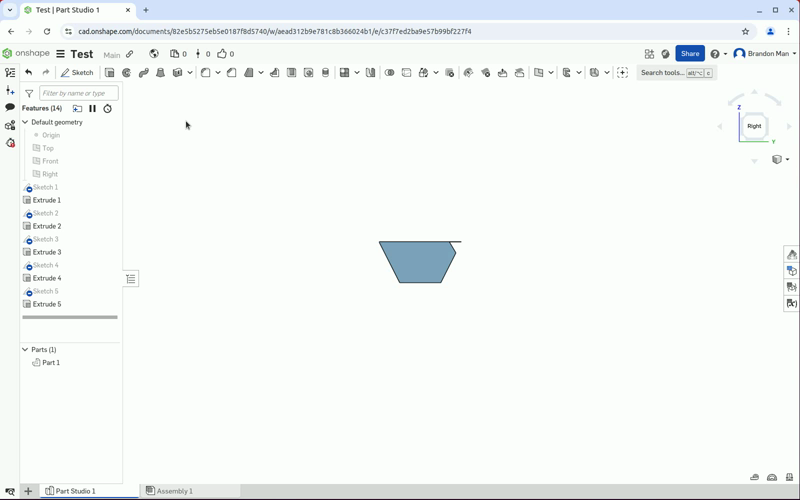
mouse_move(73, 189)
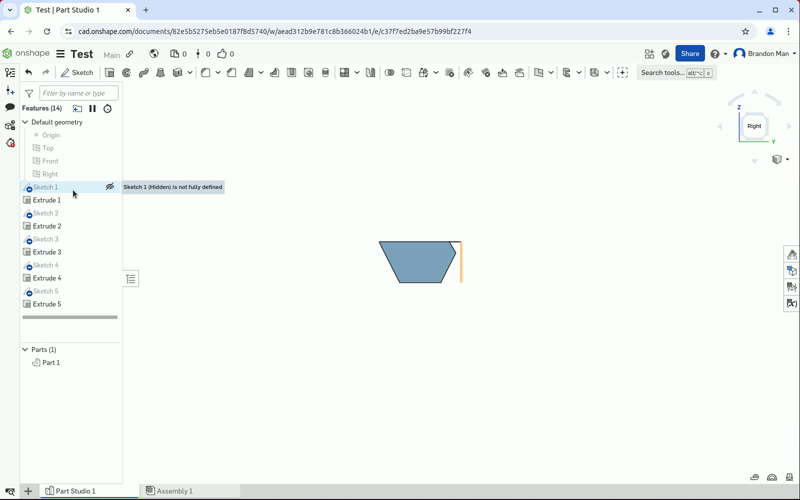
click(73, 189)
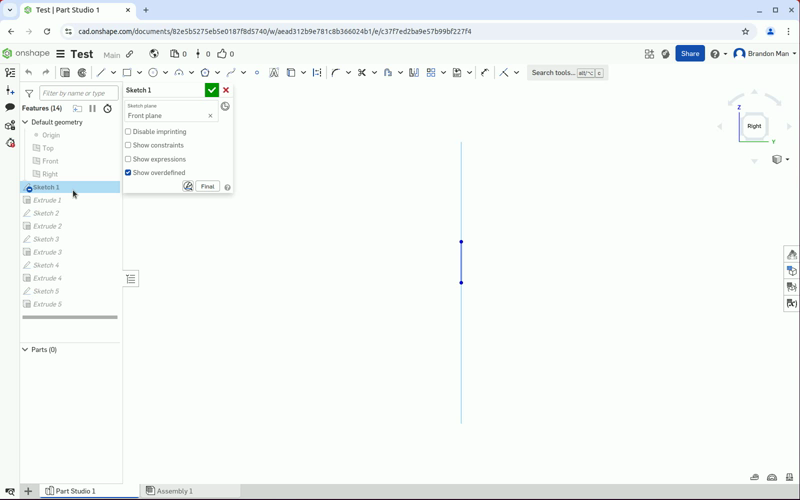
mouse_move(229, 92)
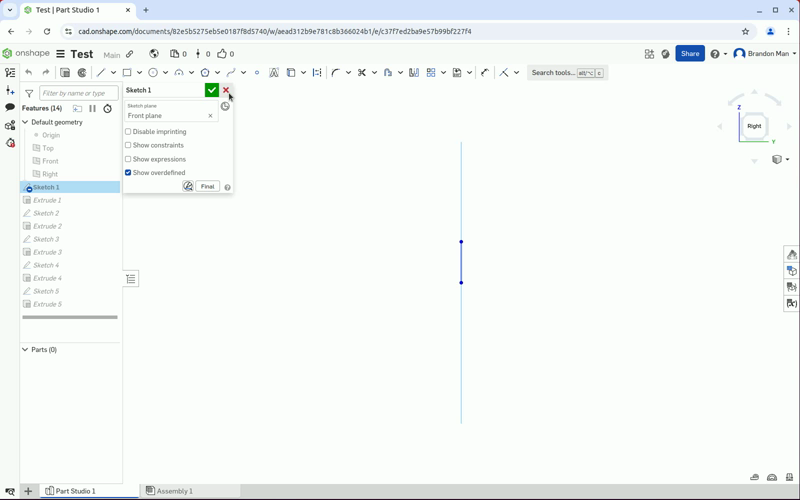
click(229, 92)
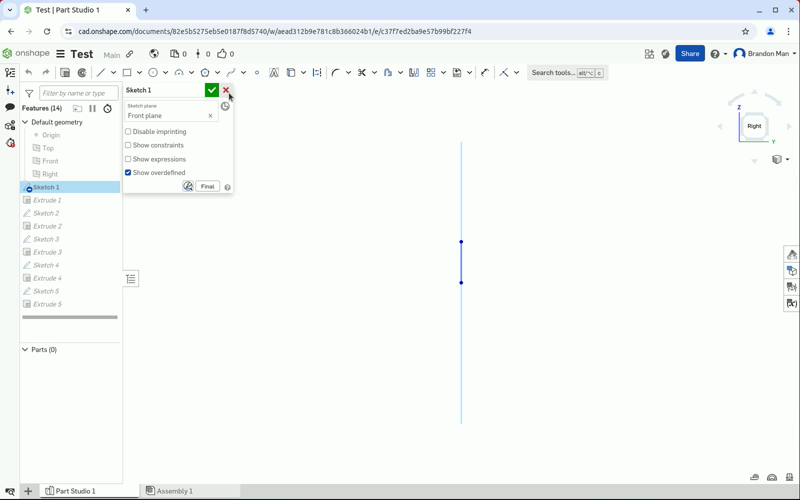
key(shift+s)
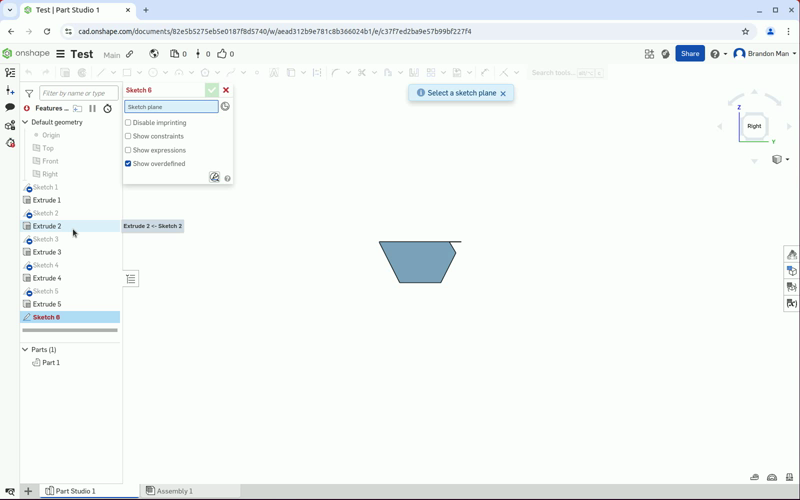
scroll(3)
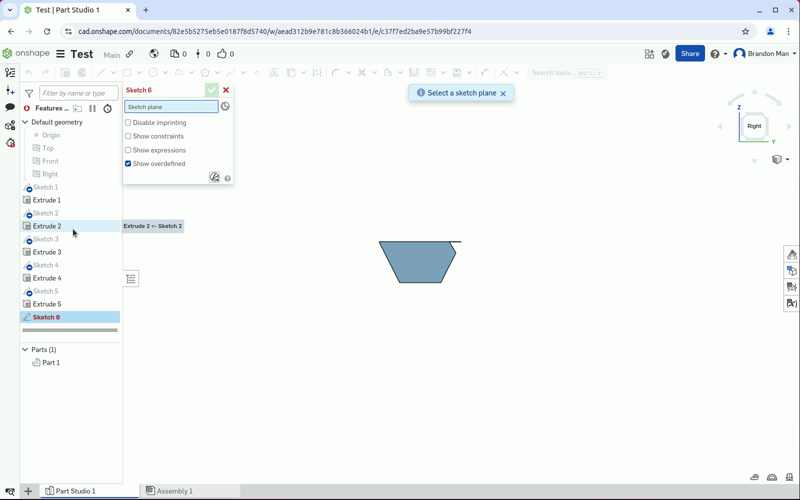
mouse_move(73, 176)
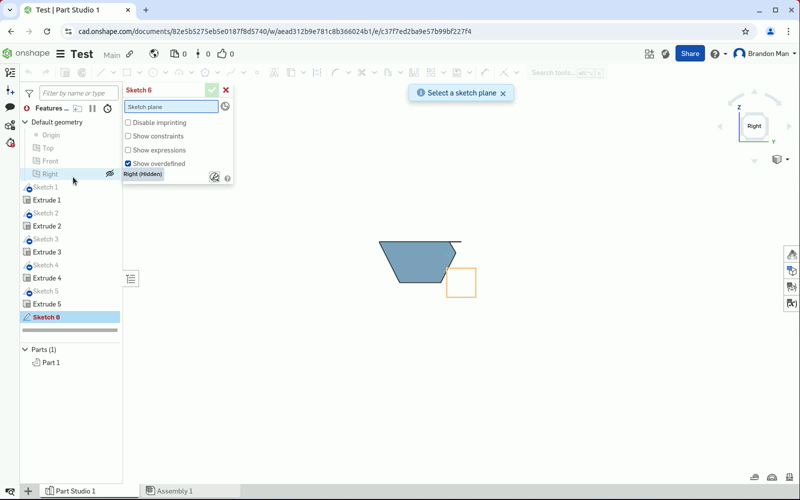
click(73, 176)
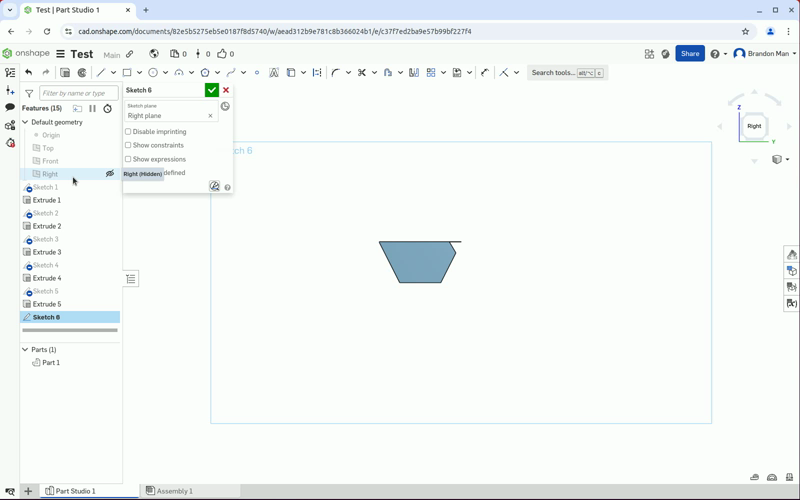
mouse_move(73, 352)
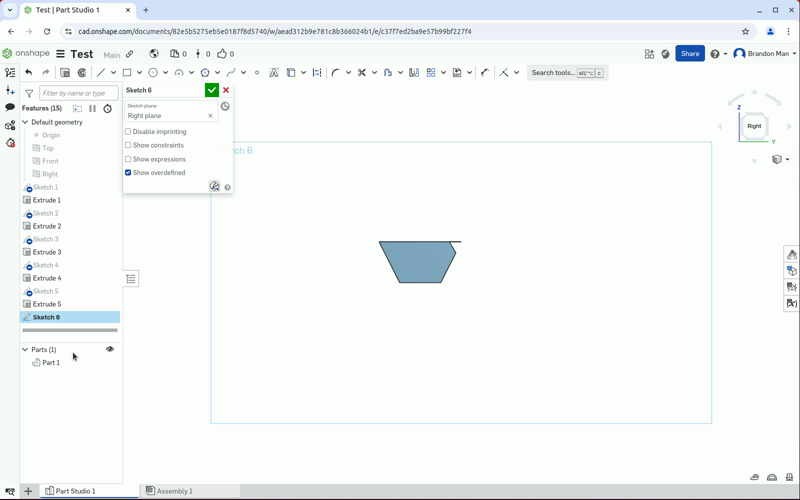
key(y)
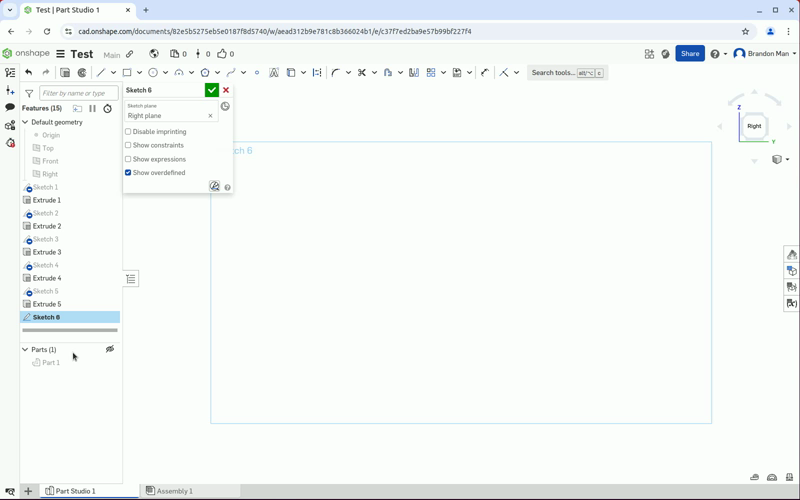
key(l)
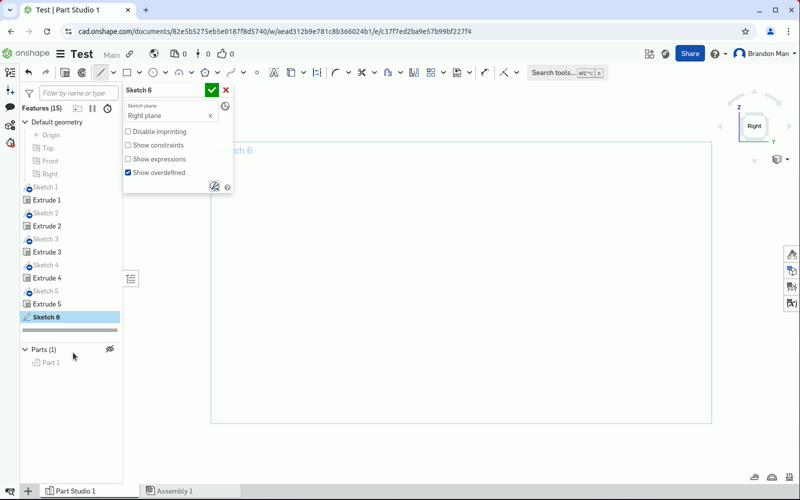
key_down(shift)
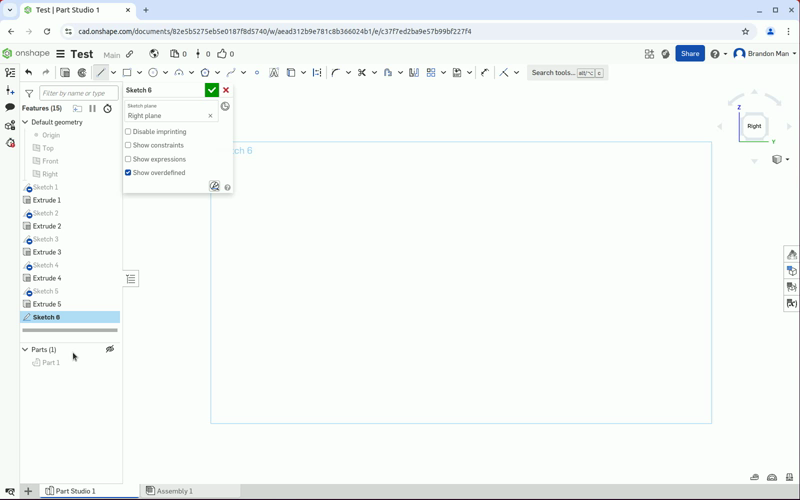
mouse_move(378, 262)
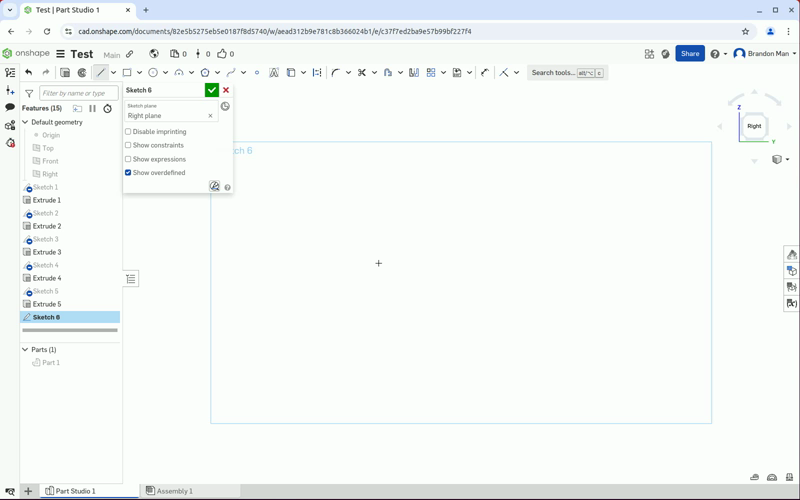
click(378, 262)
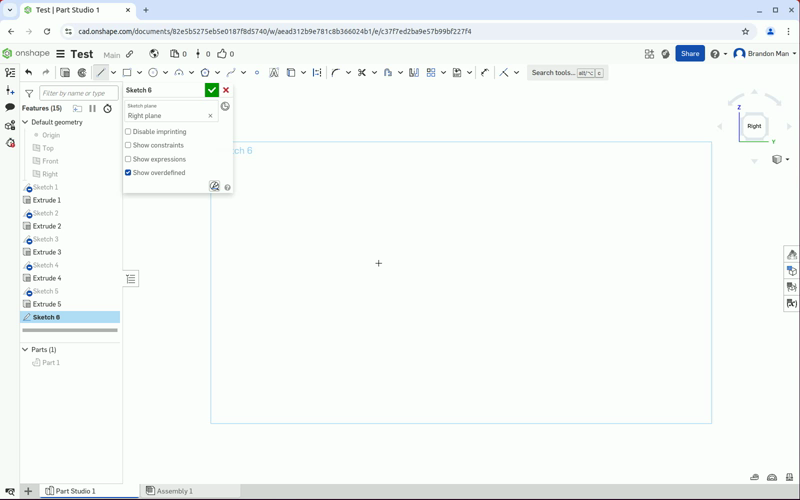
key_up(shift)
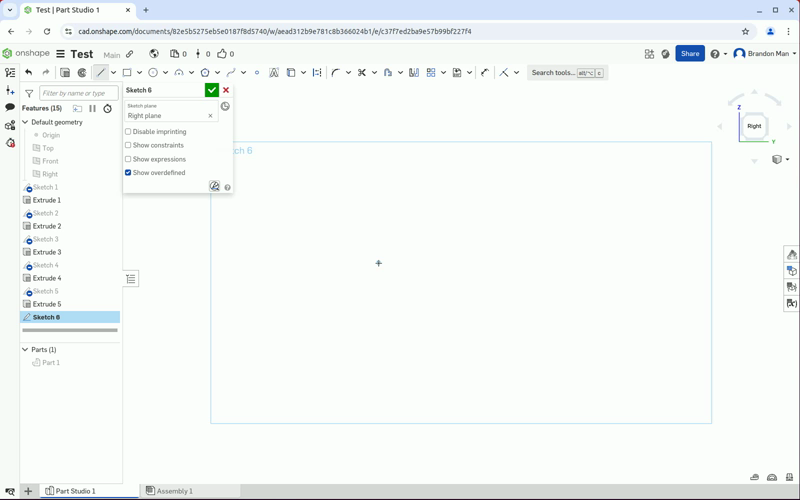
key_down(shift)
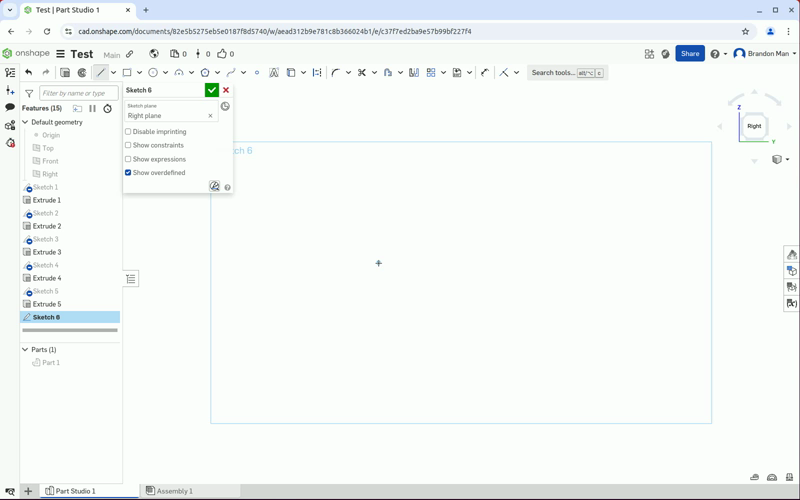
mouse_move(408, 262)
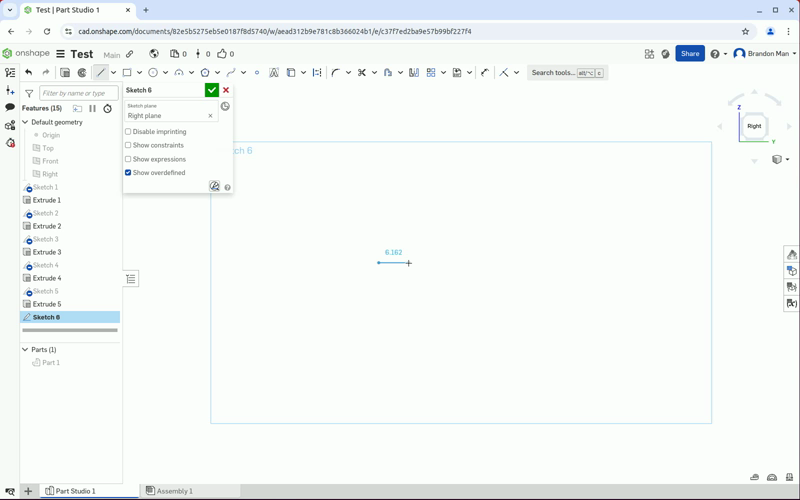
mouse_move(391, 242)
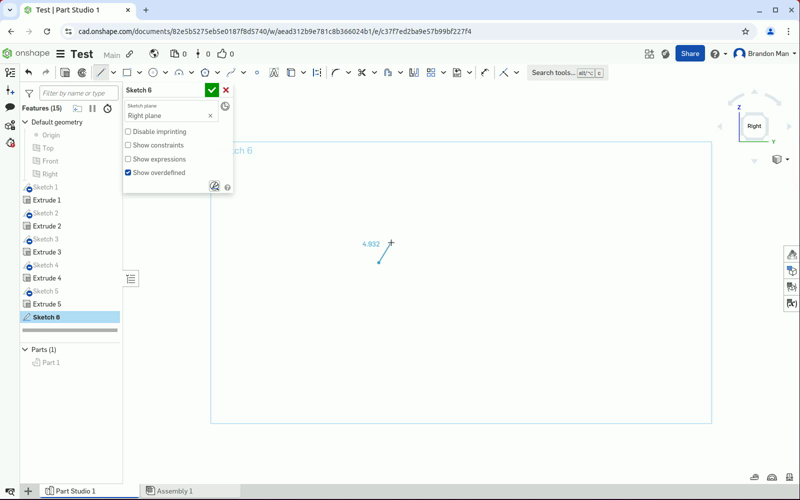
click(391, 242)
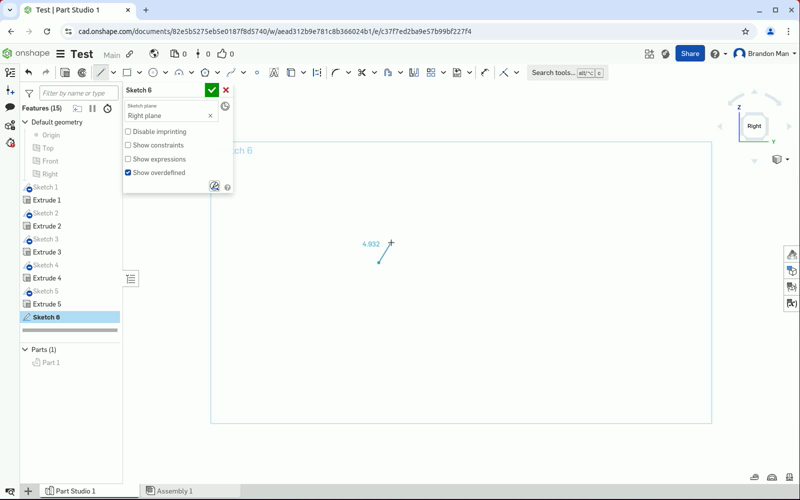
key_up(shift)
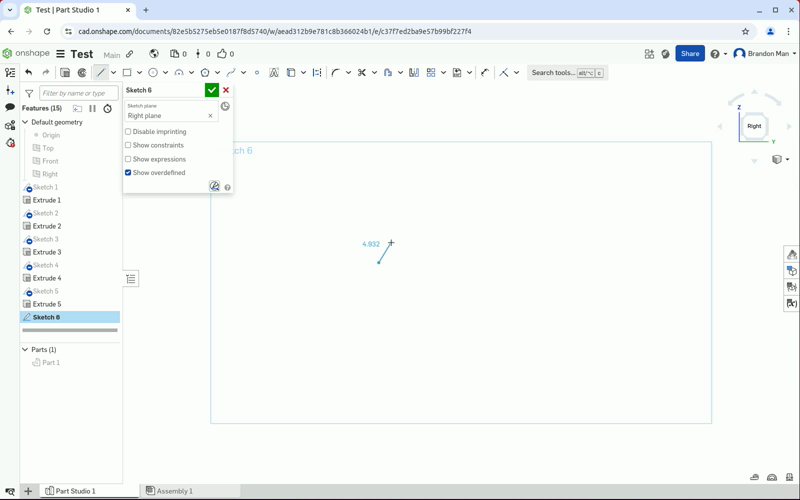
key_down(shift)
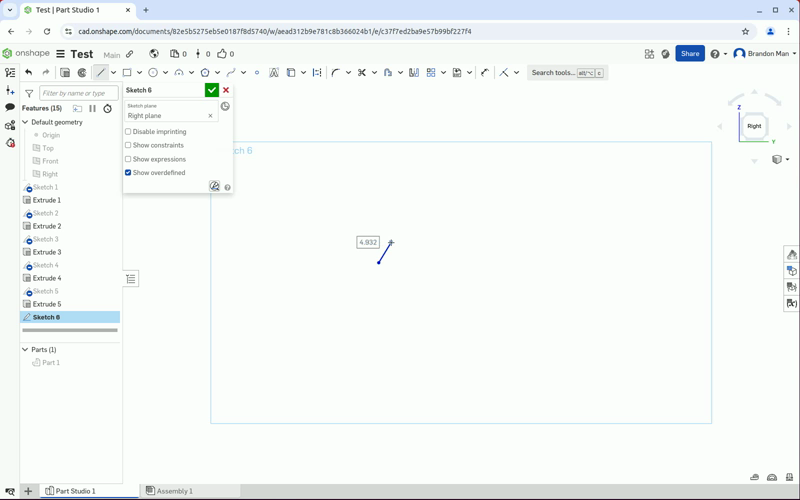
mouse_move(421, 242)
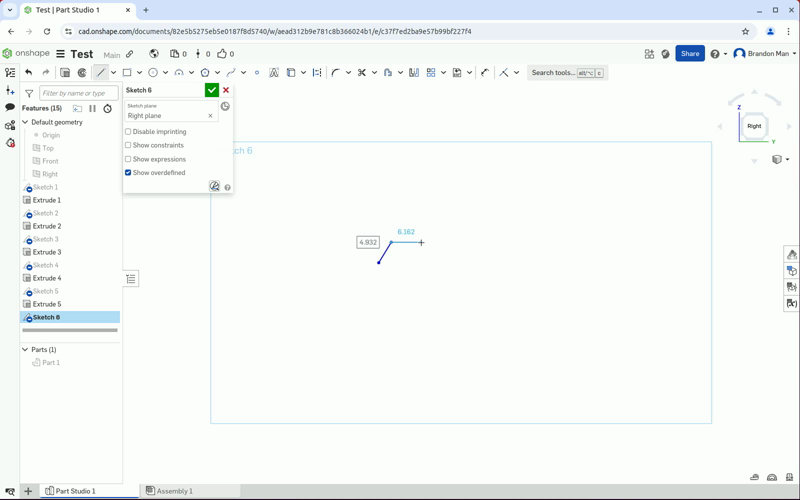
mouse_move(378, 242)
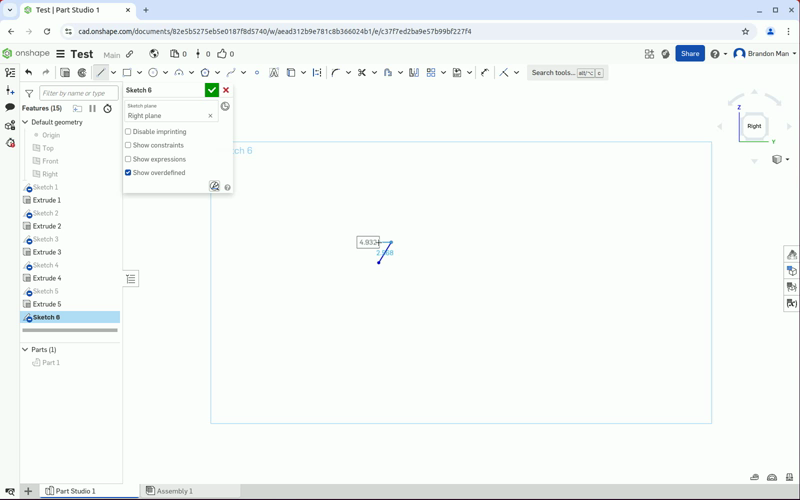
click(378, 242)
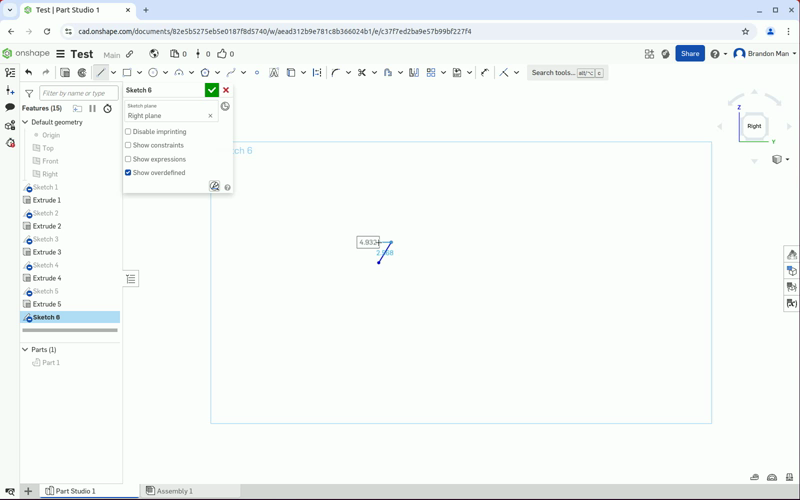
key_up(shift)
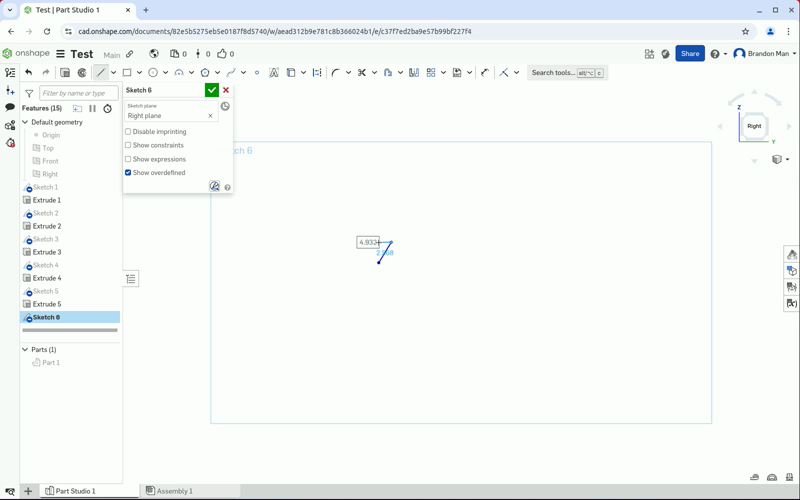
mouse_move(408, 242)
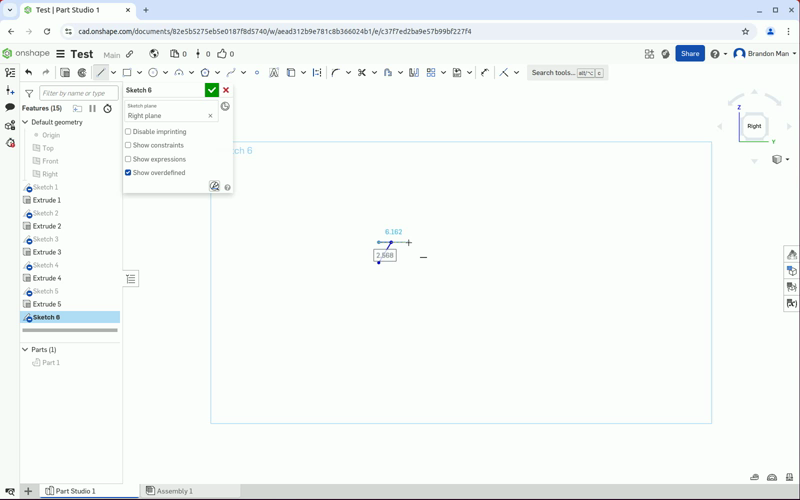
key_down(shift)
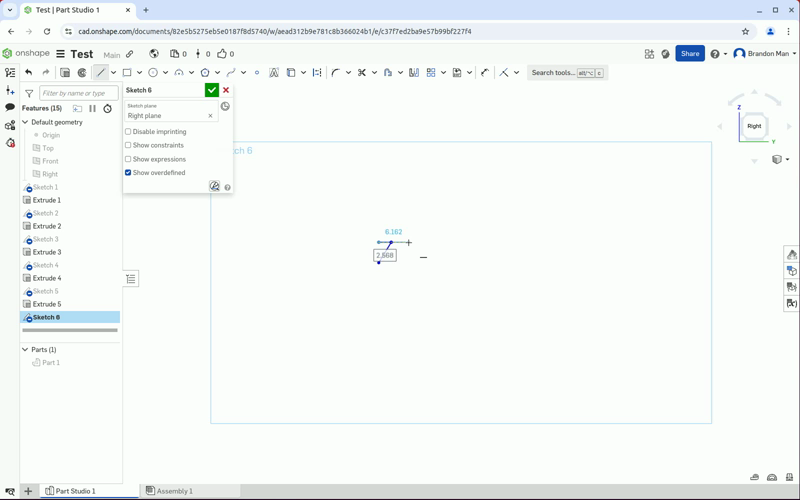
mouse_move(378, 262)
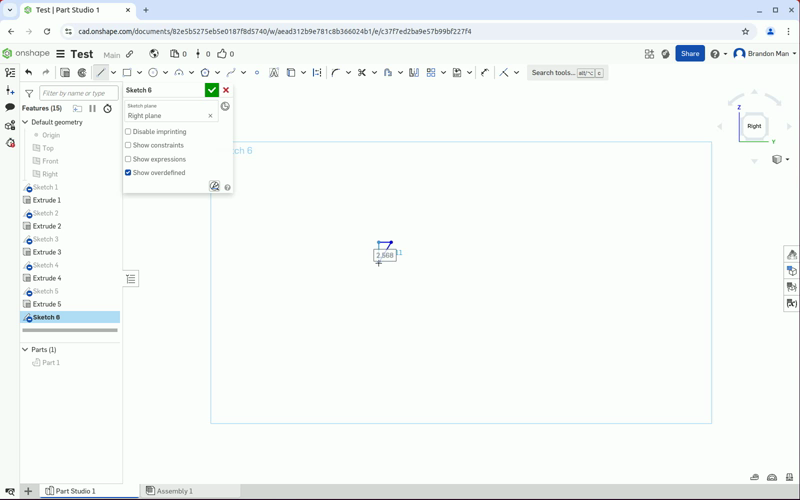
key_up(shift)
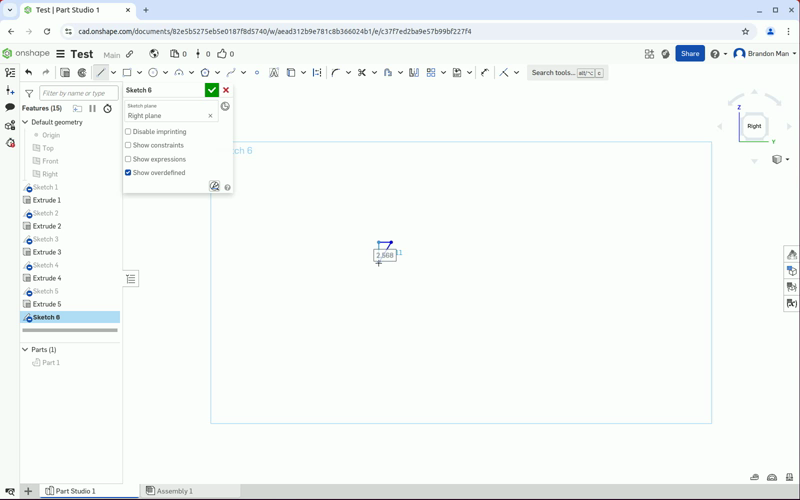
click(378, 262)
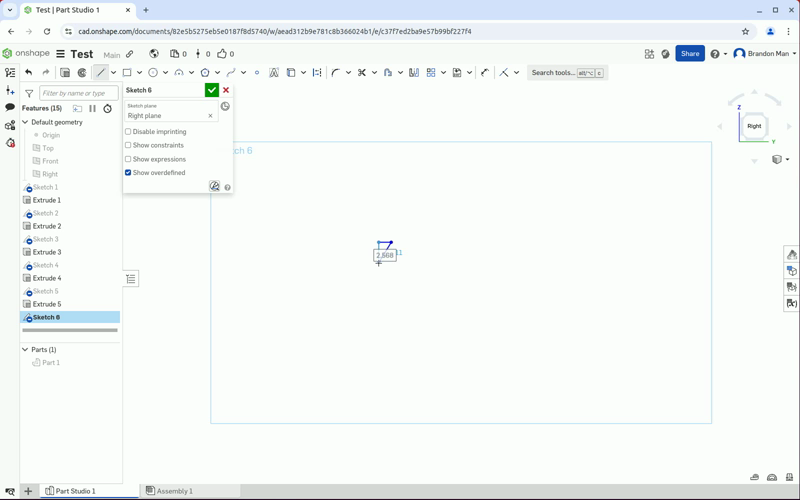
key(esc)
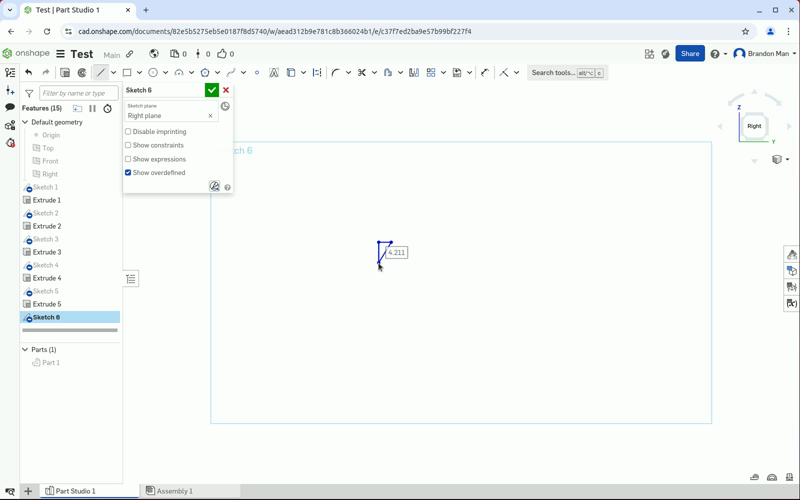
mouse_move(383, 254)
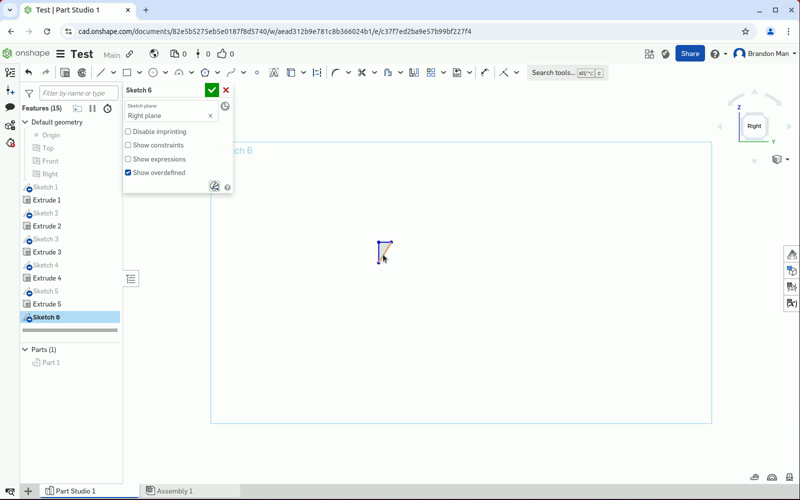
scroll(6)
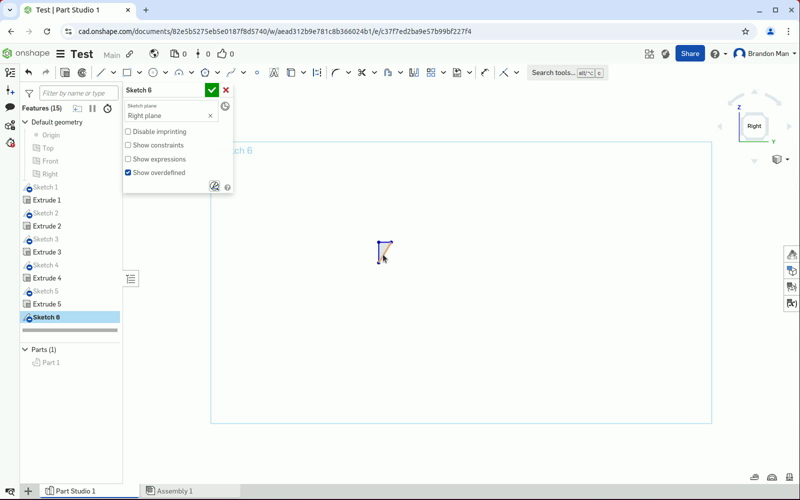
scroll(6)
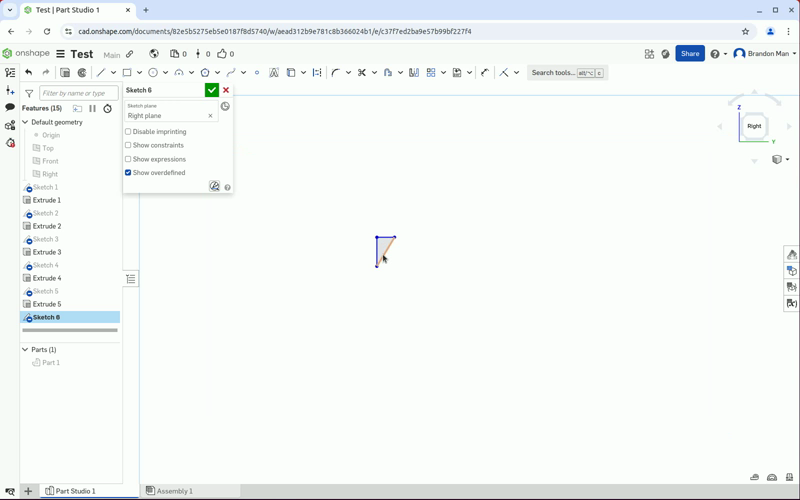
scroll(6)
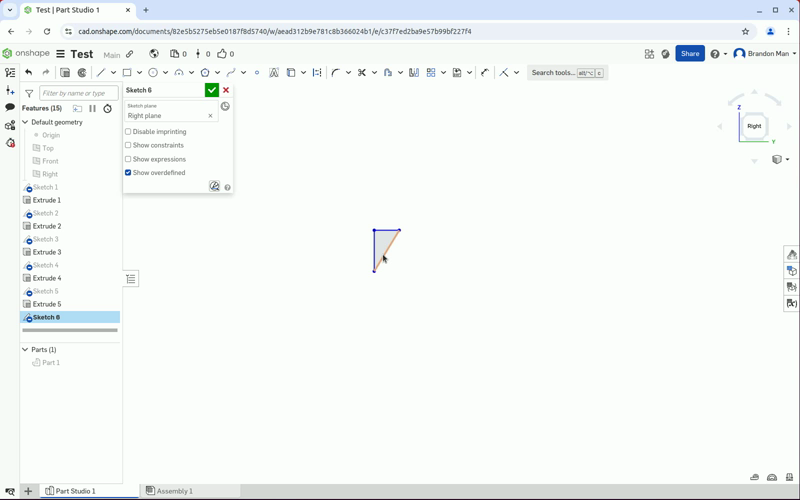
scroll(6)
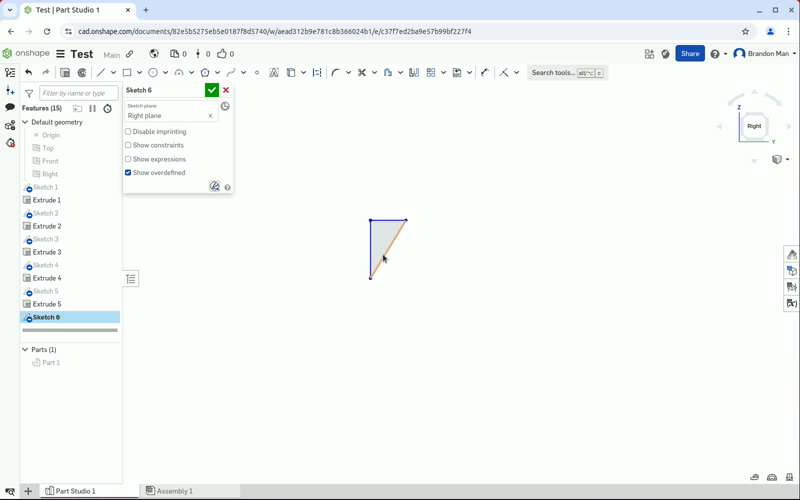
scroll(6)
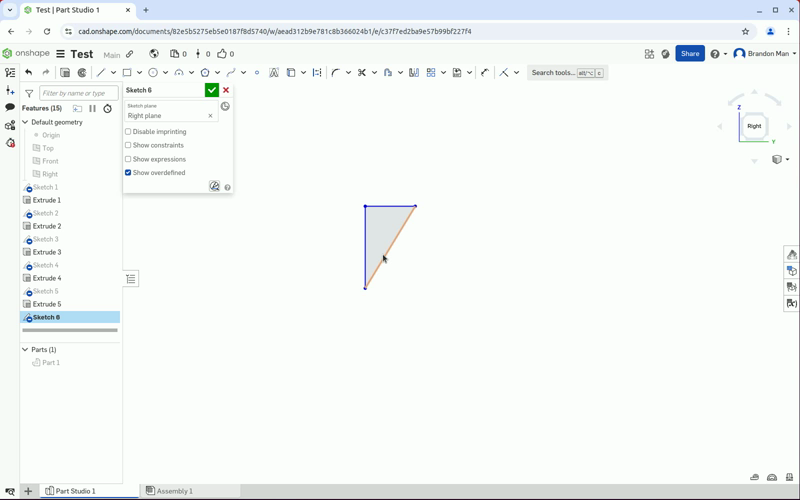
scroll(6)
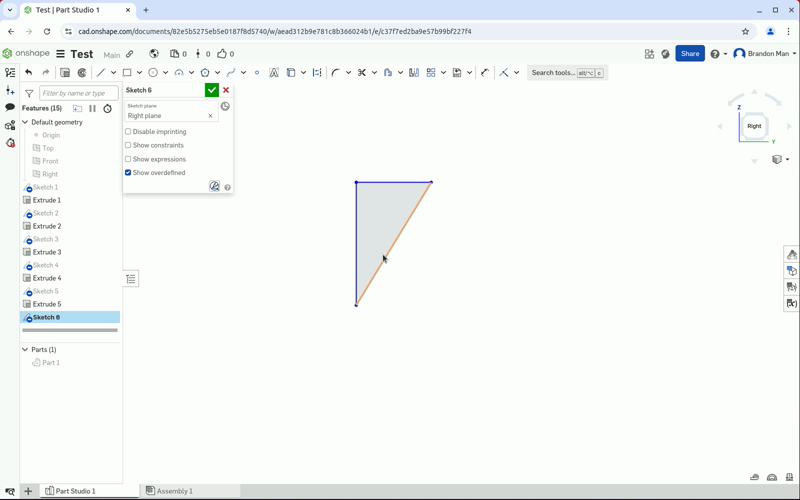
scroll(6)
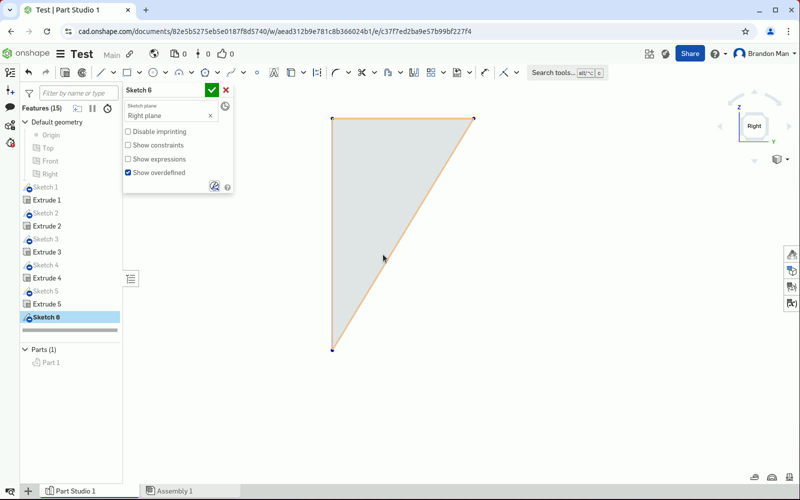
click(383, 254)
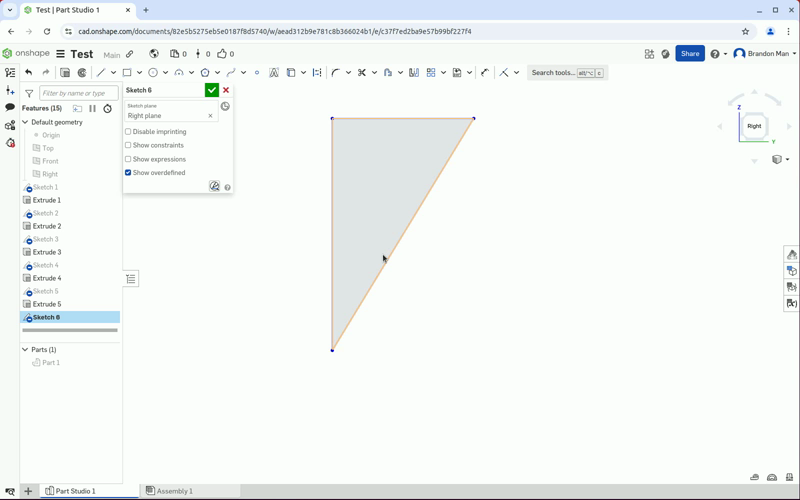
scroll(-6)
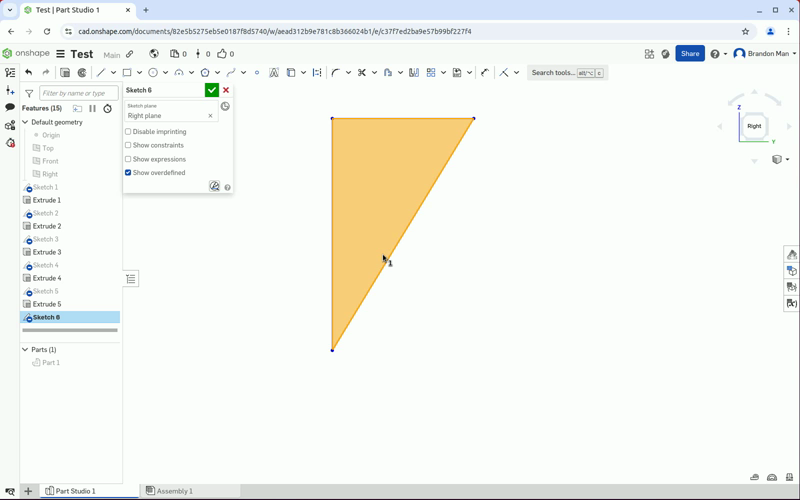
scroll(-6)
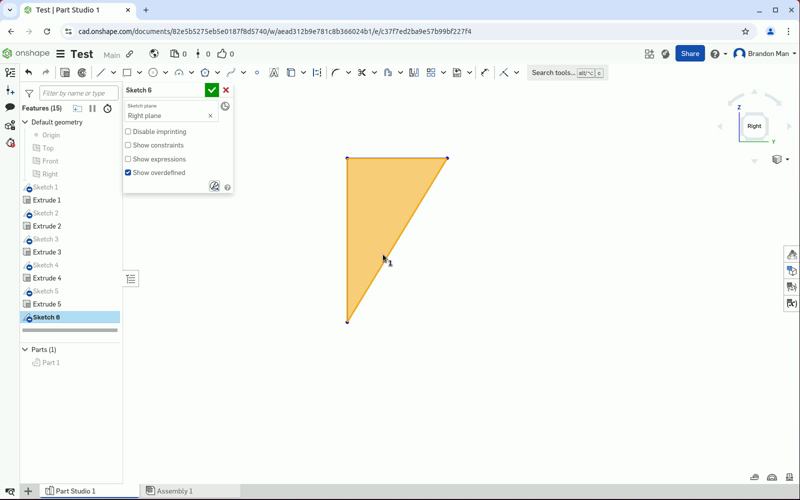
scroll(-6)
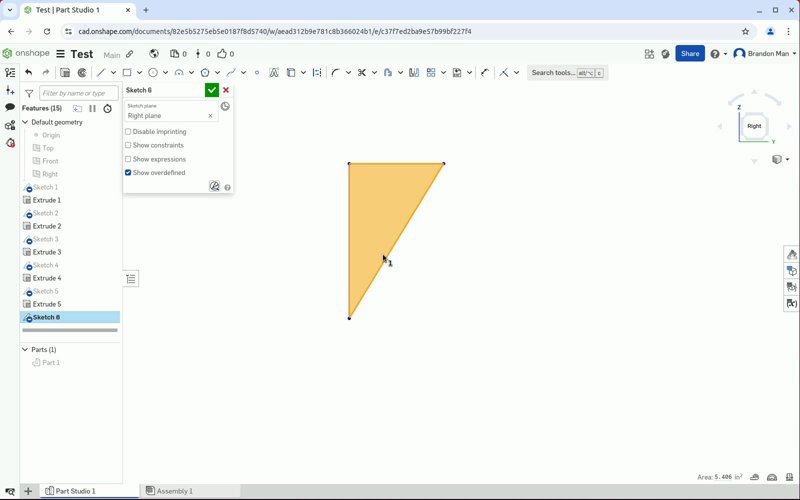
scroll(-6)
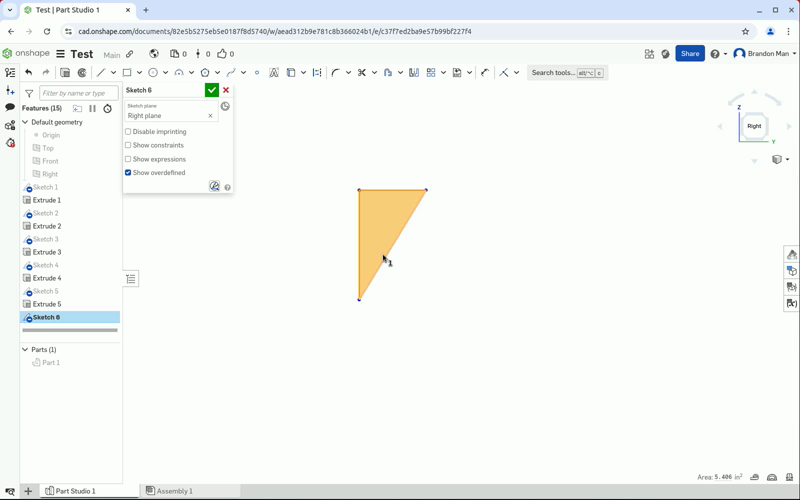
scroll(-6)
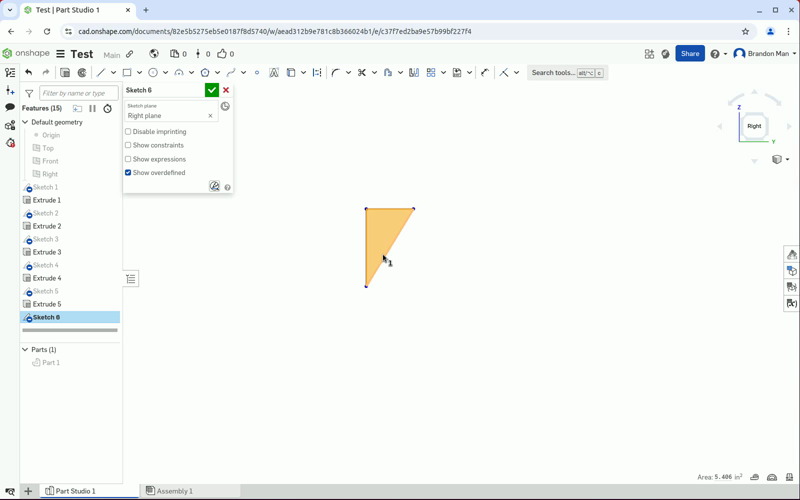
scroll(-6)
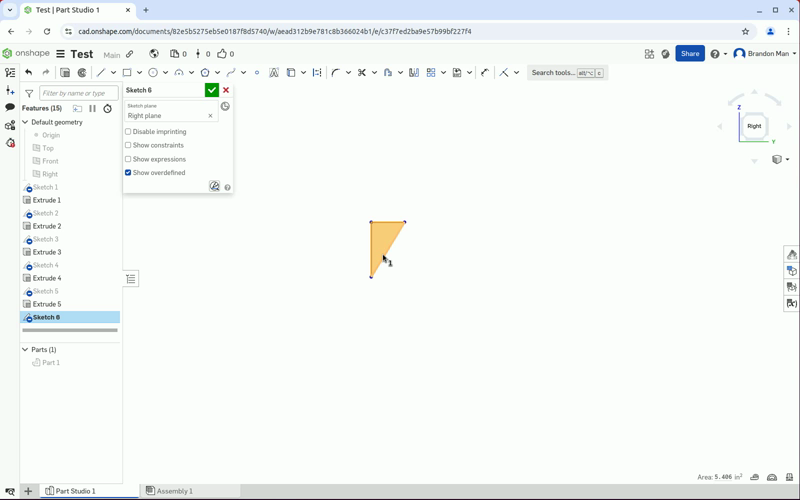
scroll(-6)
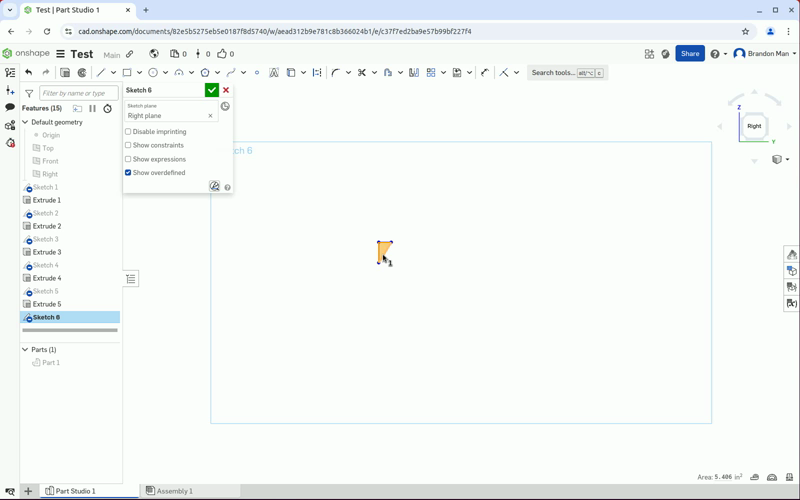
mouse_move(73, 352)
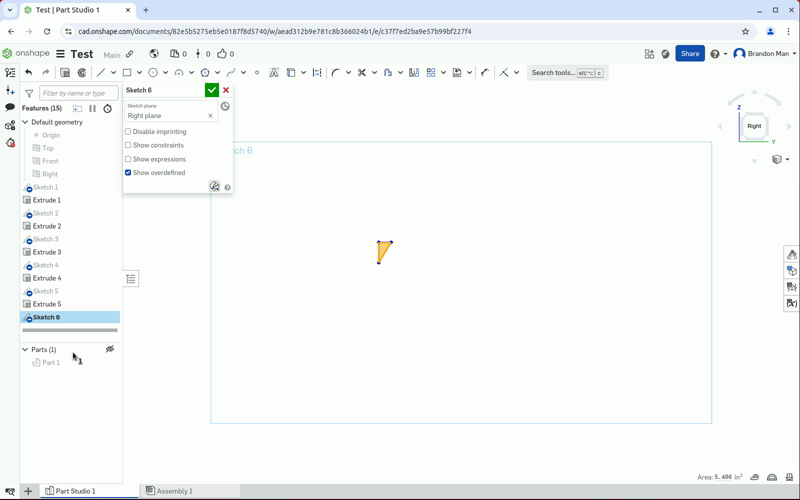
key(shift+y)
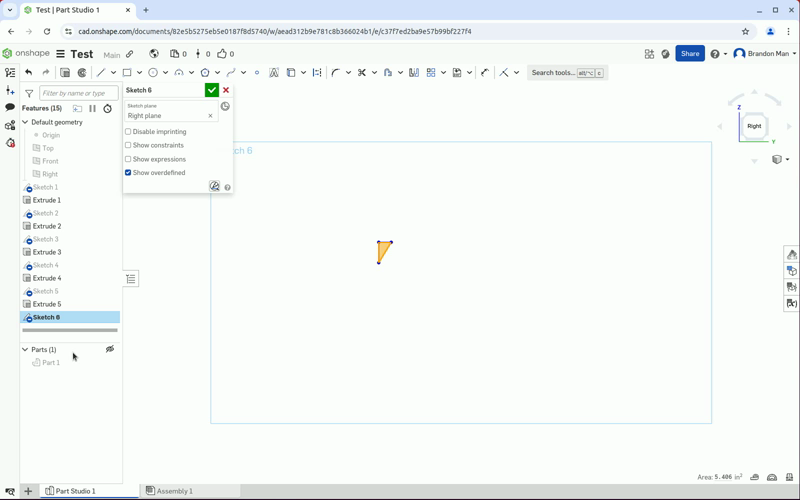
key(shift+e)
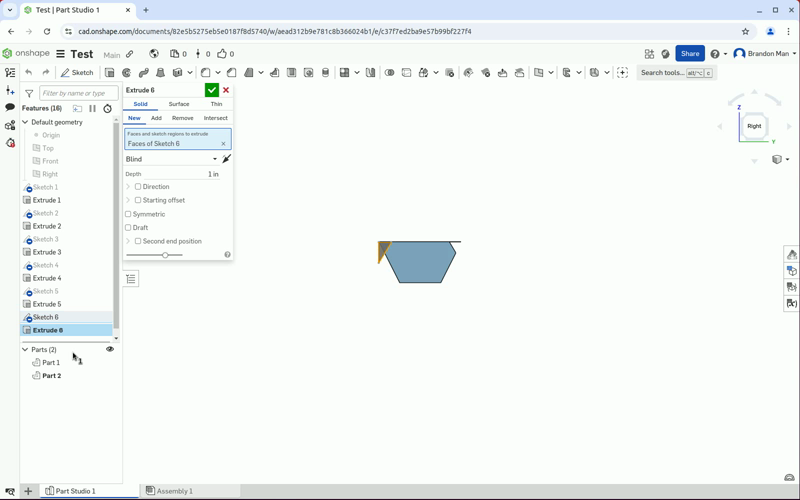
mouse_move(143, 106)
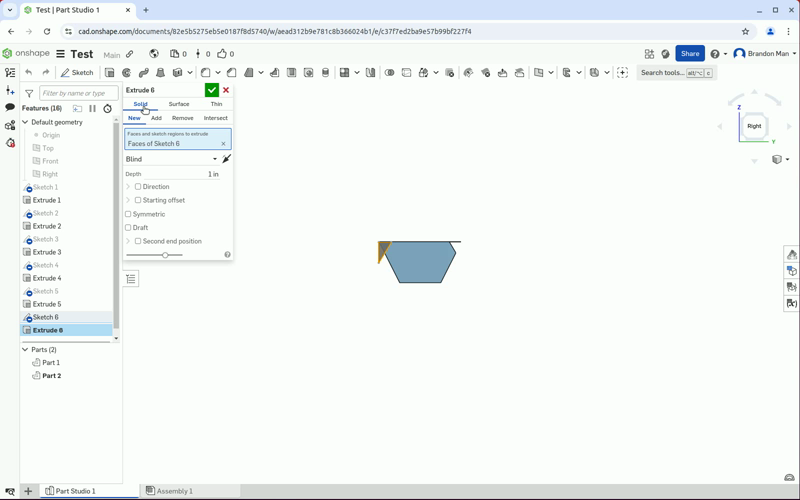
click(143, 106)
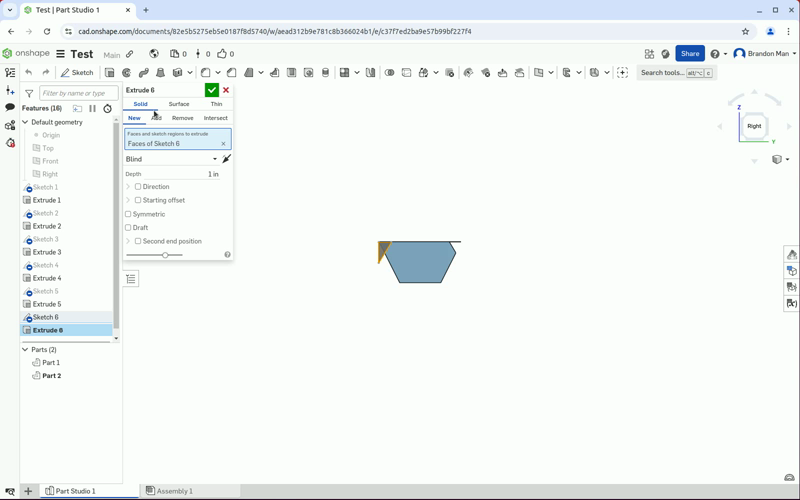
mouse_move(186, 120)
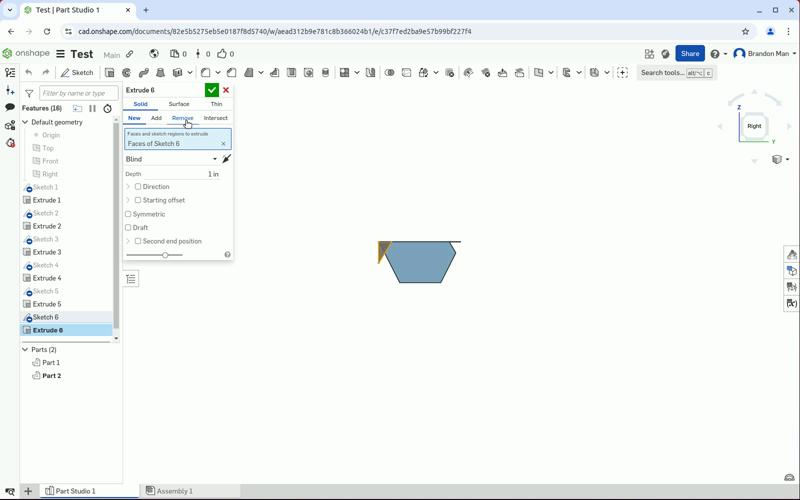
click(186, 120)
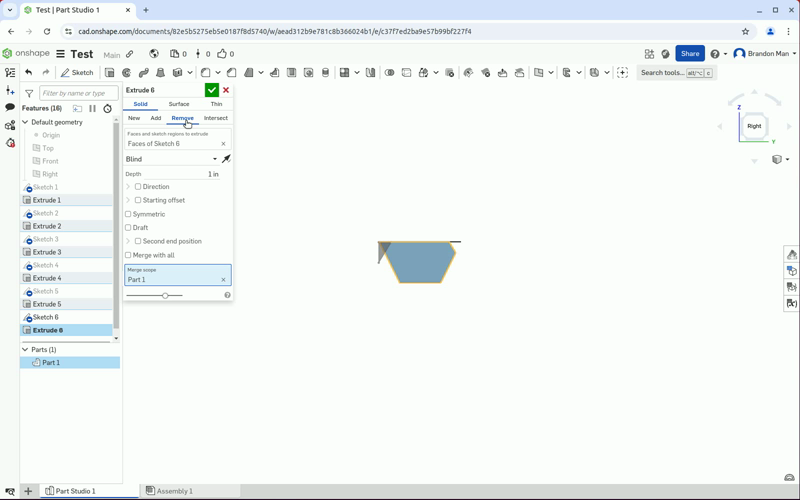
key(tab, 4)
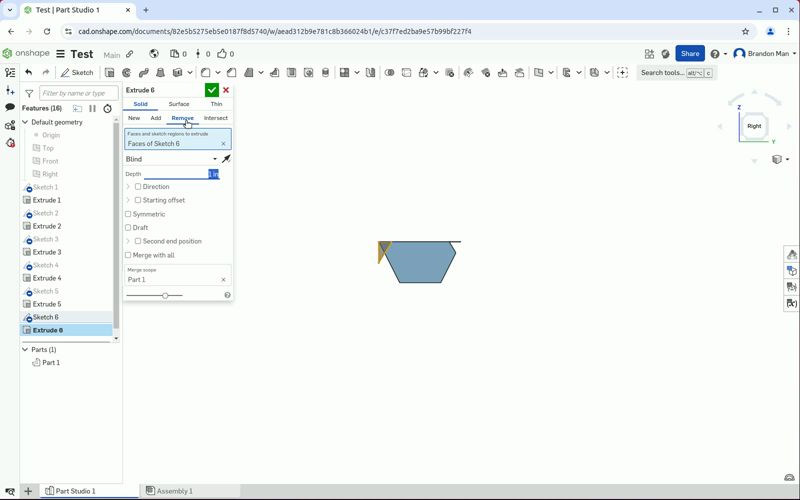
text(25.275)
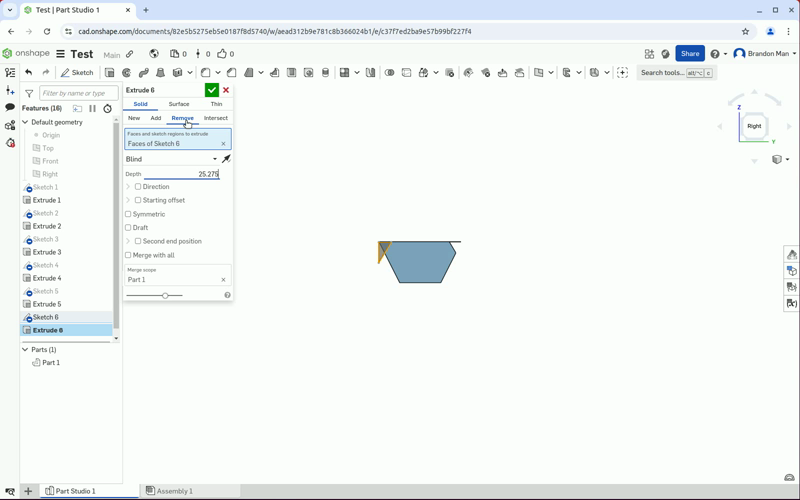
key(tab, 6)
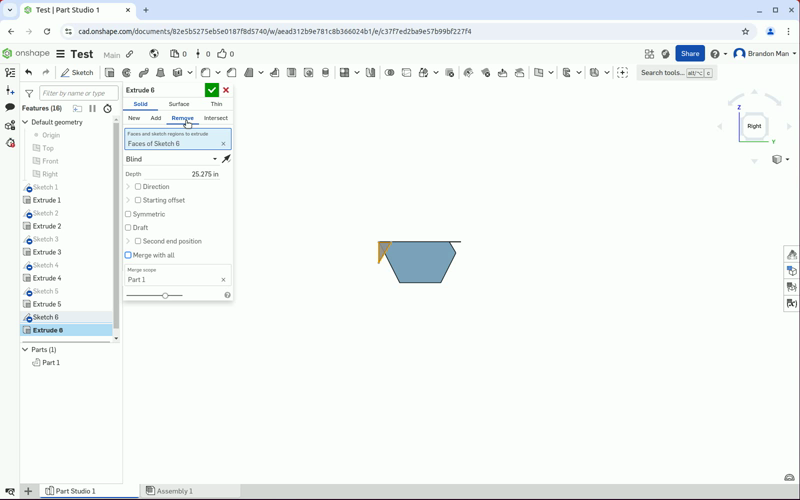
key(space)
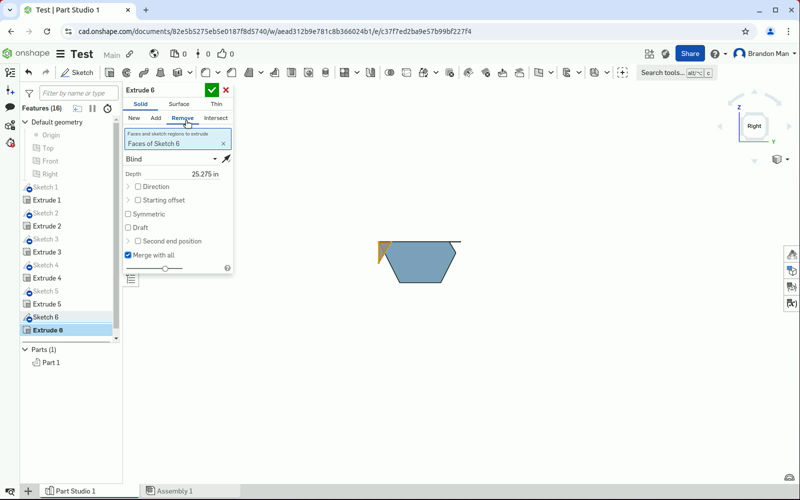
key(enter)
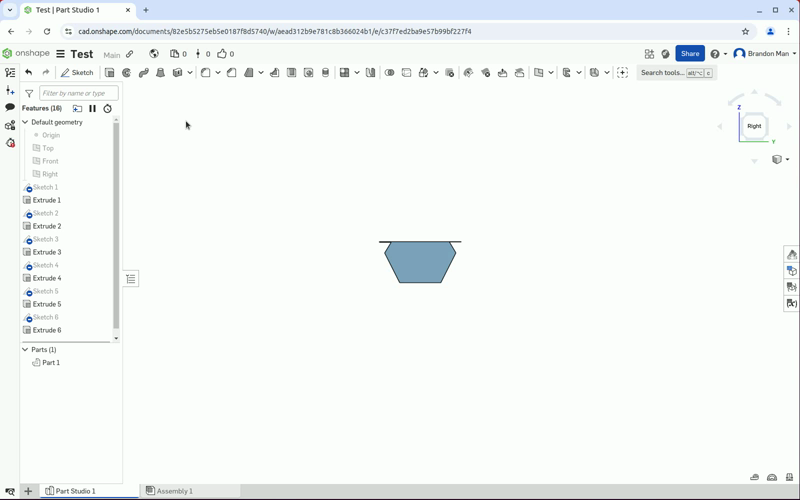
key(shift+h)
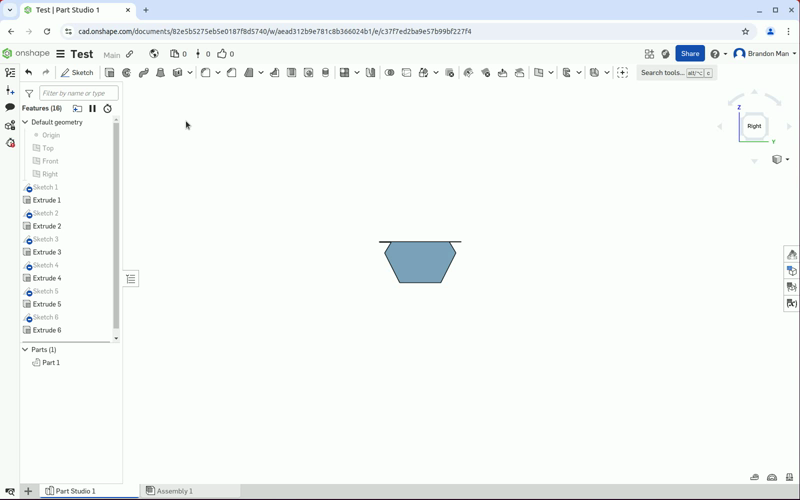
key(shift+h)
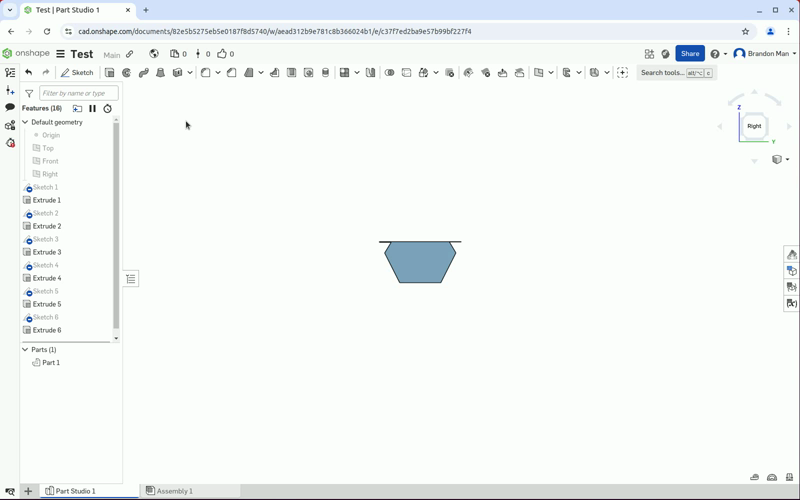
mouse_move(69, 189)
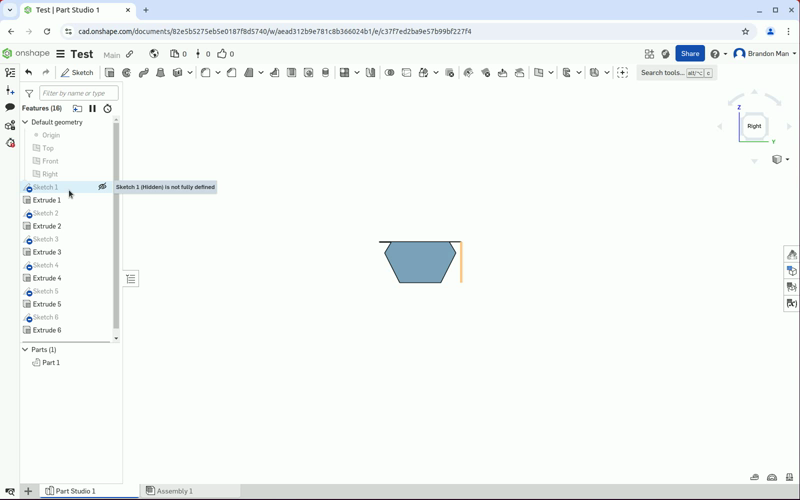
click(69, 189)
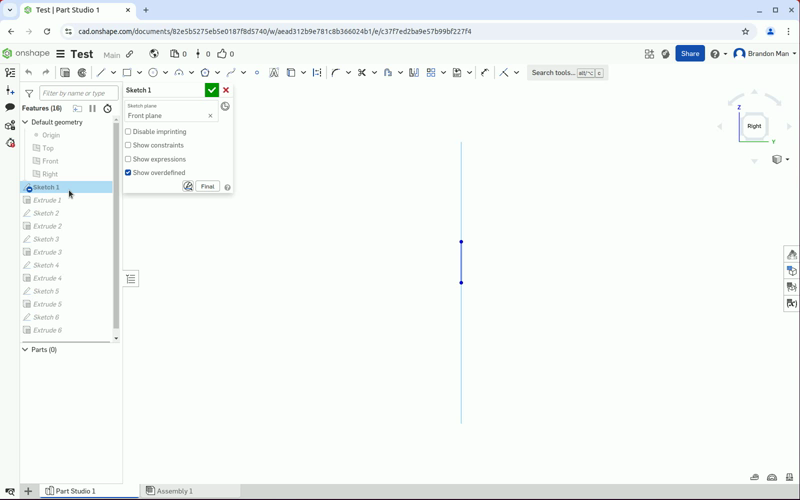
mouse_move(229, 92)
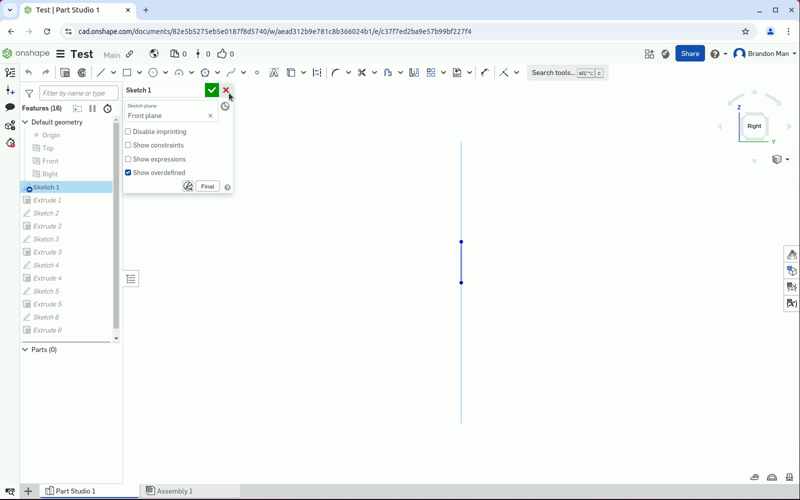
click(229, 92)
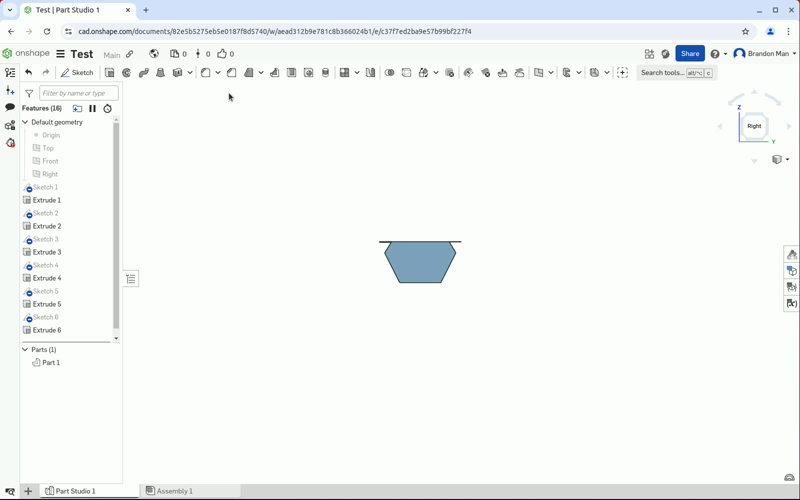
mouse_move(73, 352)
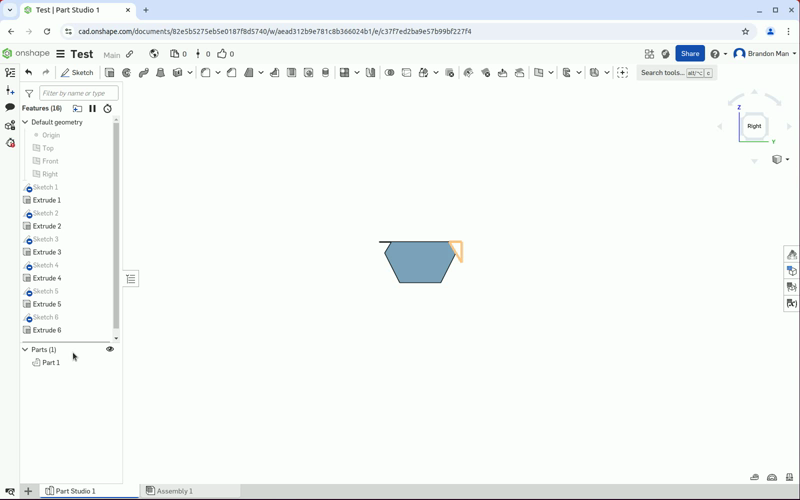
key(y)
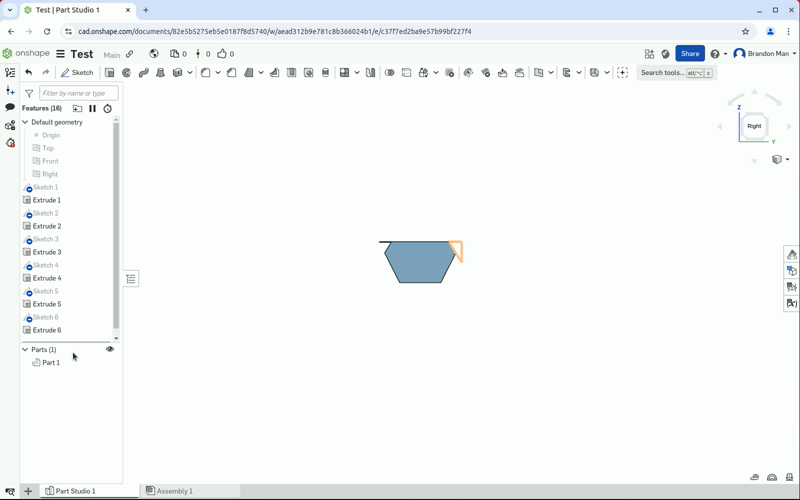
key(shift+p)
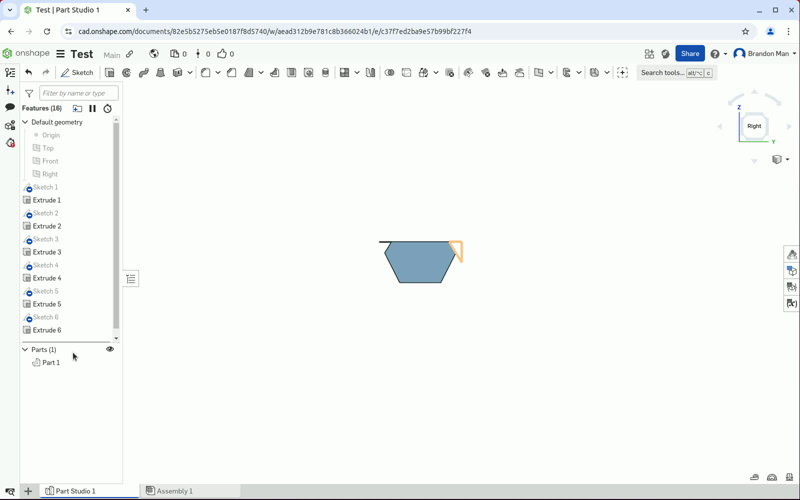
key(space)
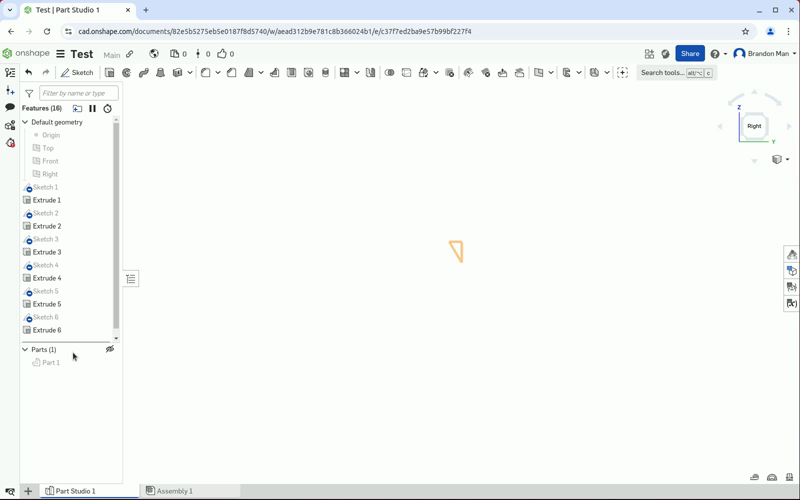
key_down(shift)
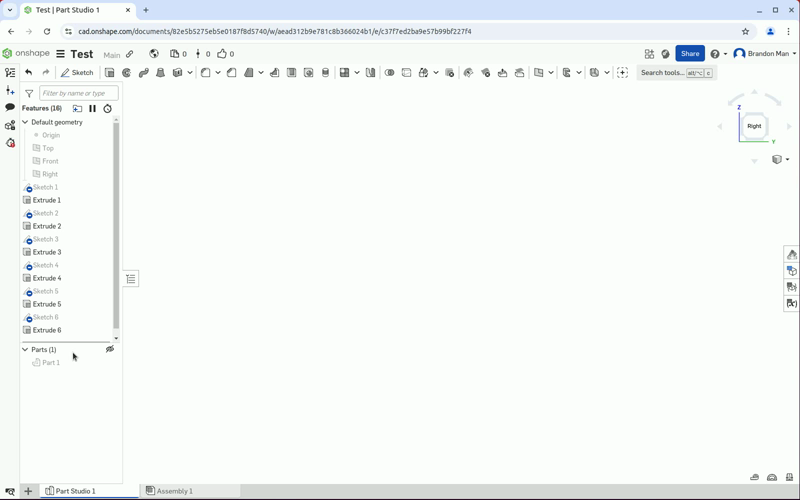
key(right)
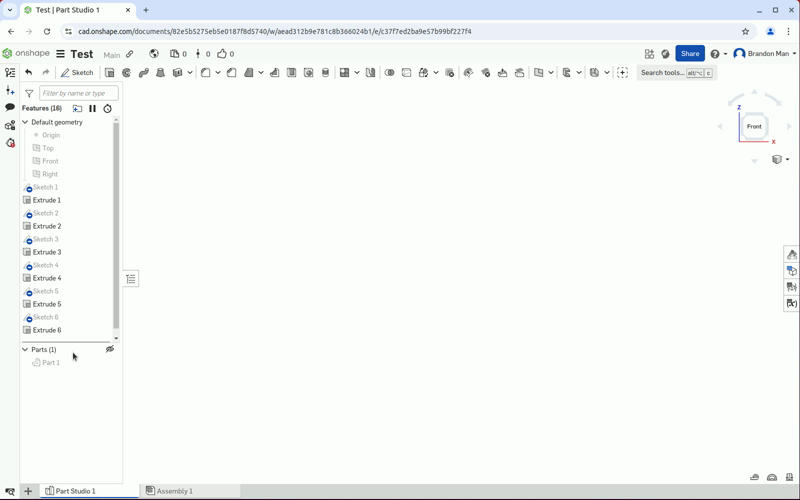
key_up(shift)
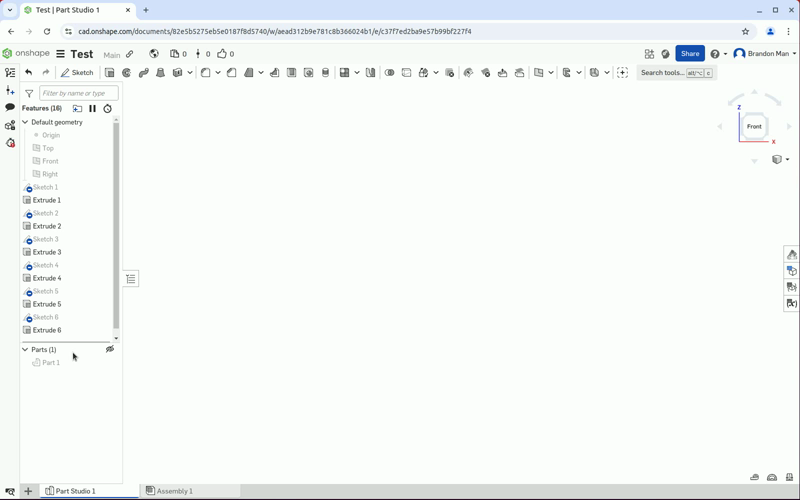
mouse_move(73, 352)
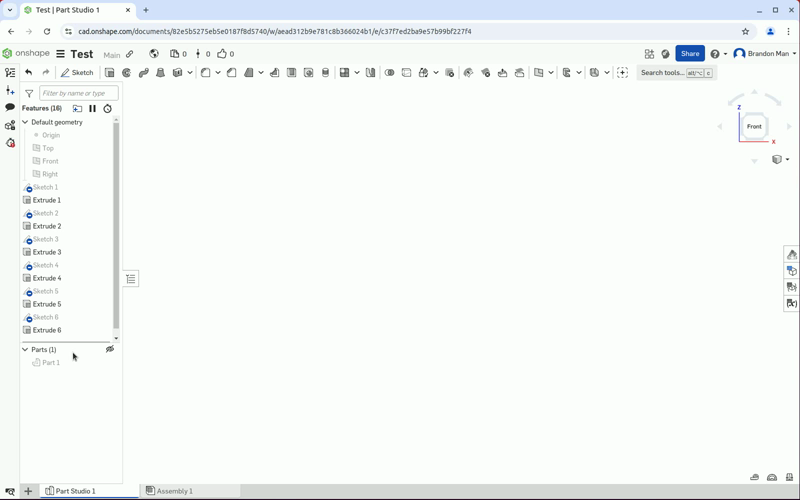
key(shift+y)
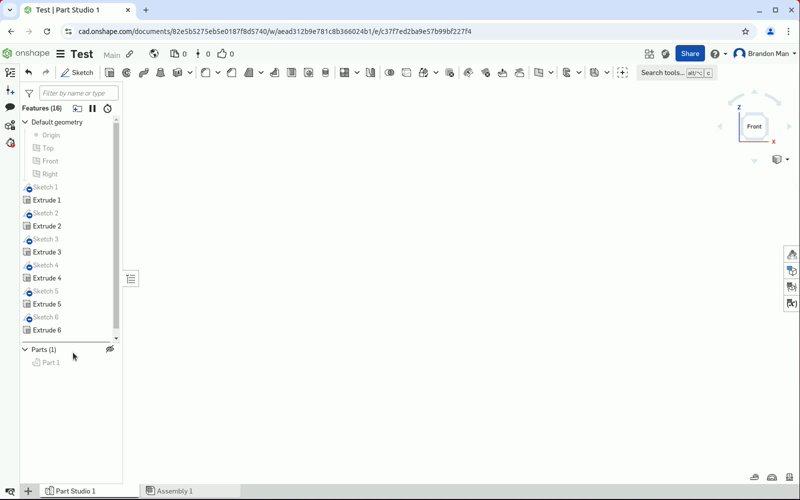
key(shift+s)
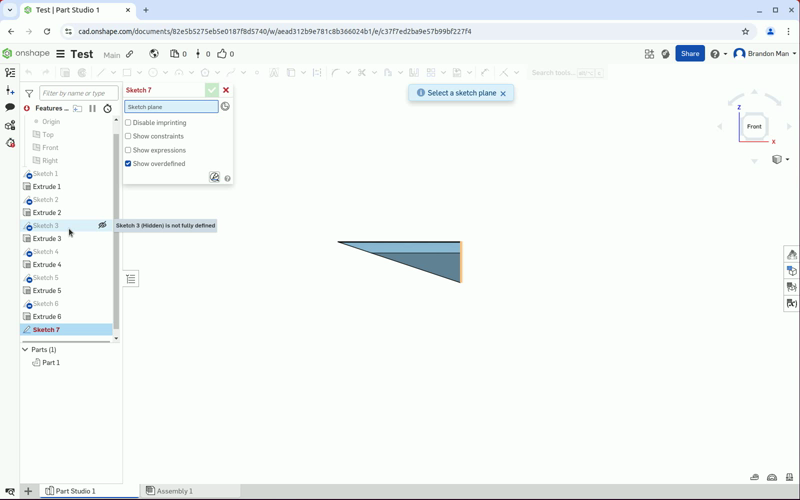
scroll(3)
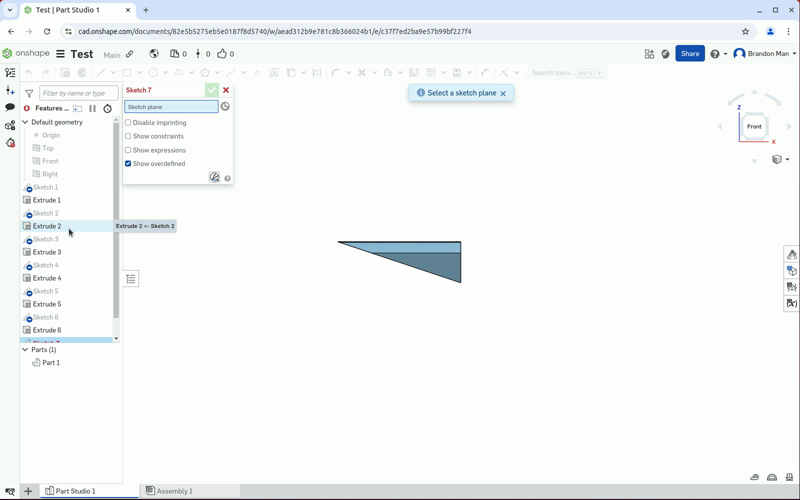
mouse_move(69, 163)
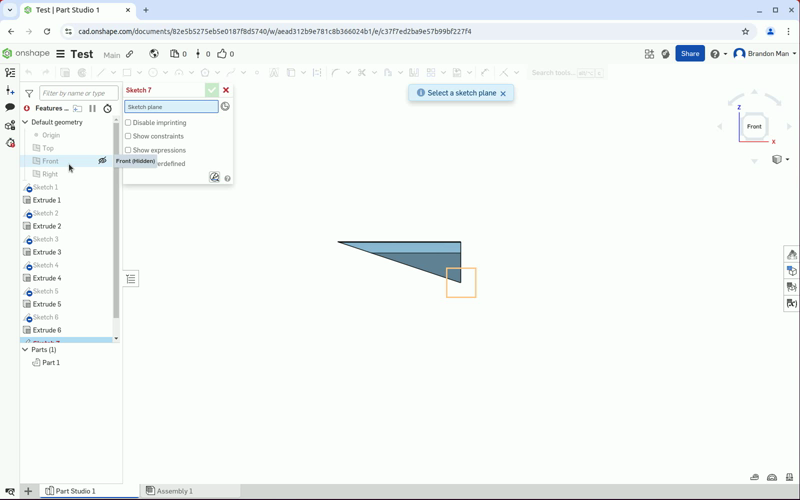
click(69, 163)
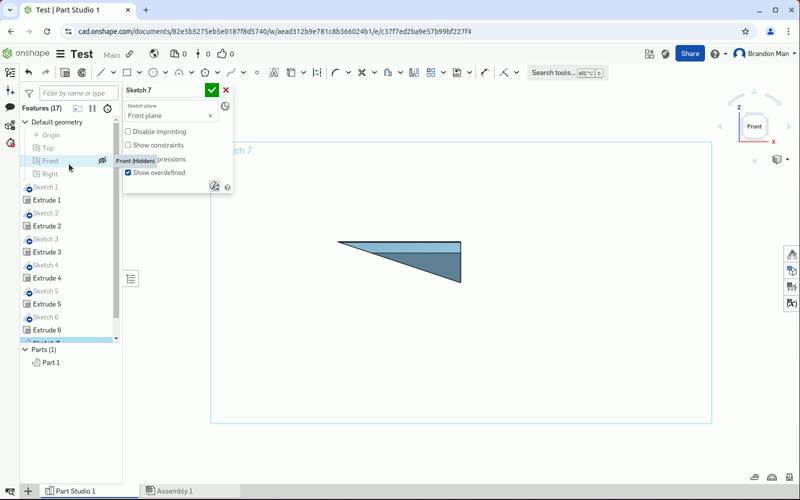
mouse_move(73, 352)
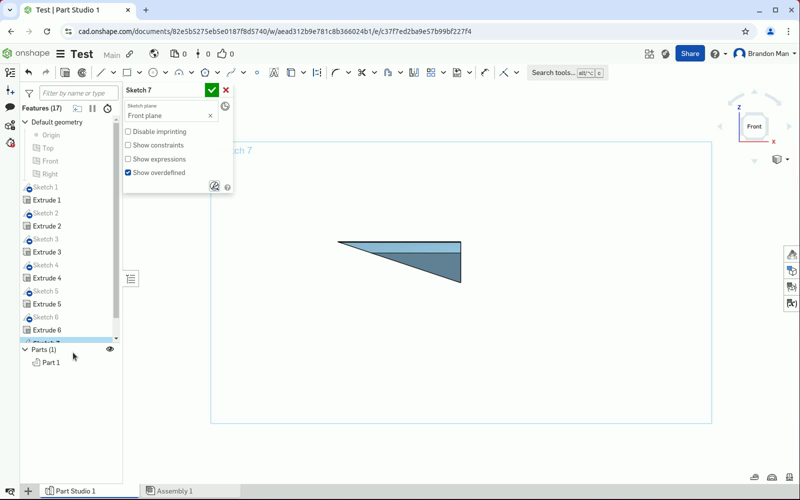
key(y)
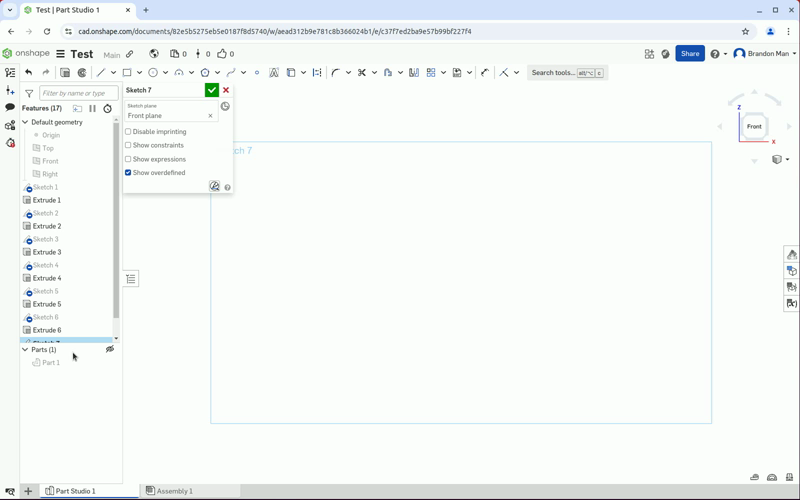
key(l)
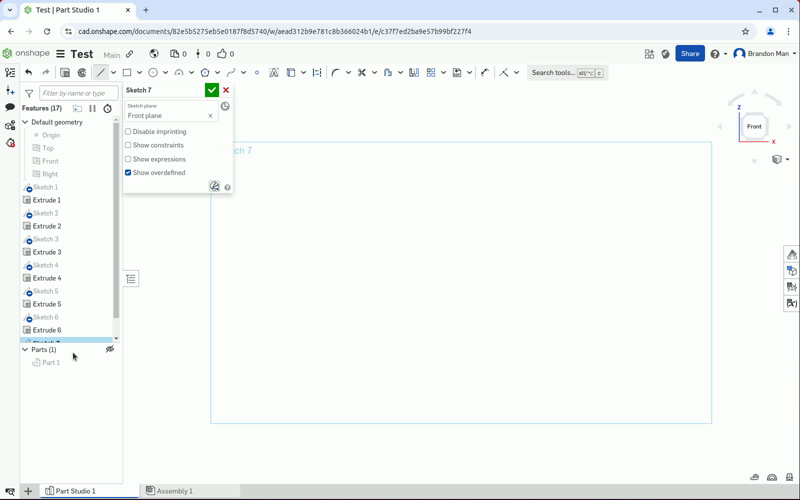
key_down(shift)
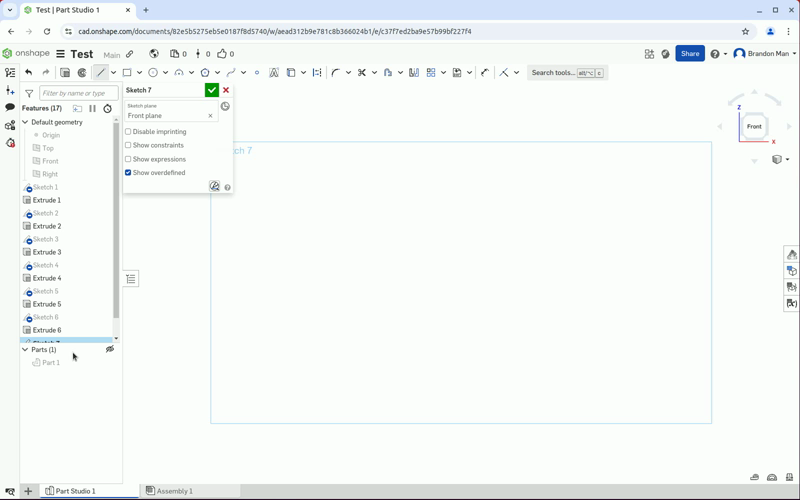
mouse_move(337, 262)
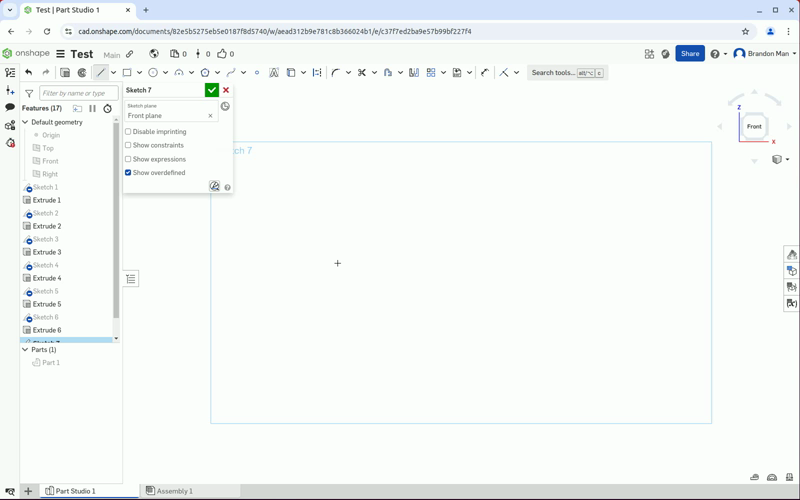
click(337, 262)
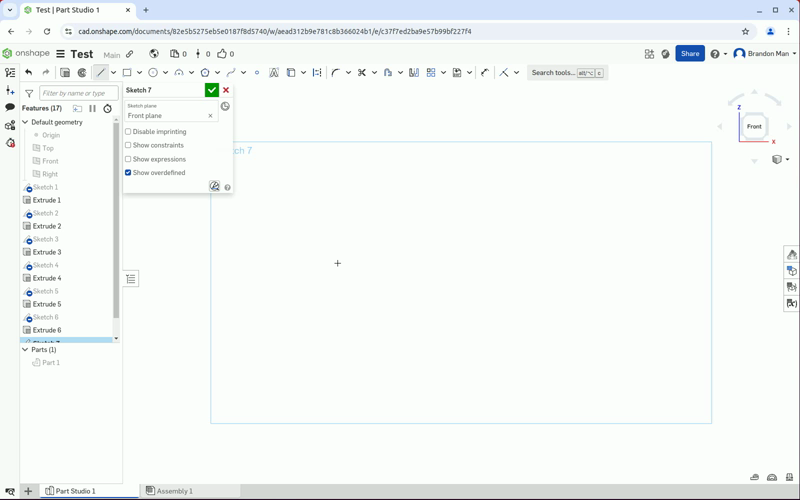
key_up(shift)
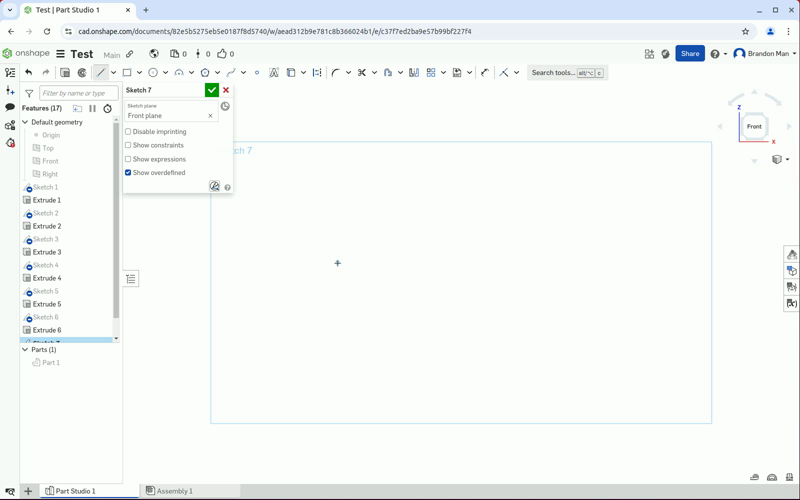
key_down(shift)
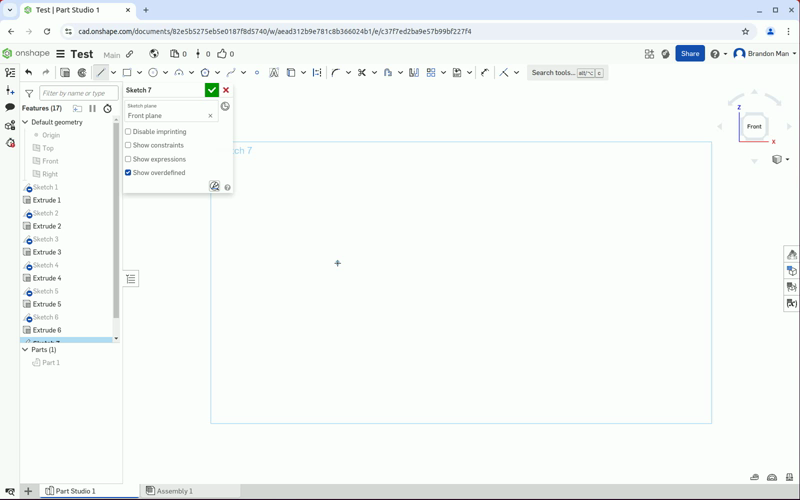
mouse_move(367, 262)
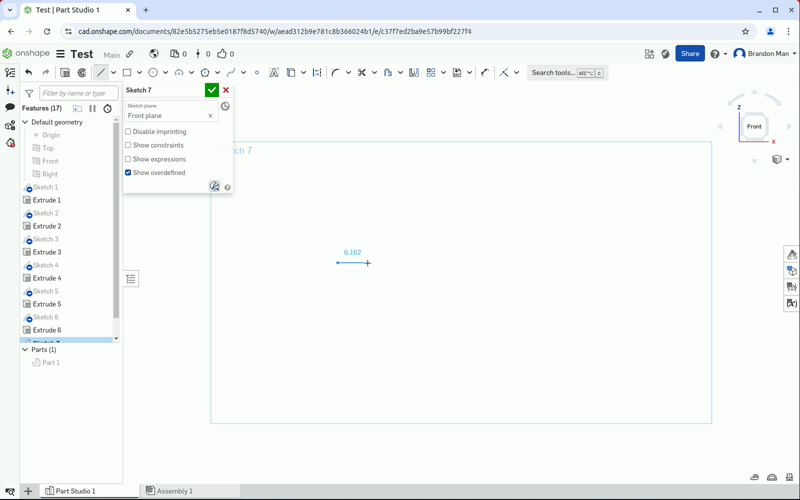
mouse_move(350, 242)
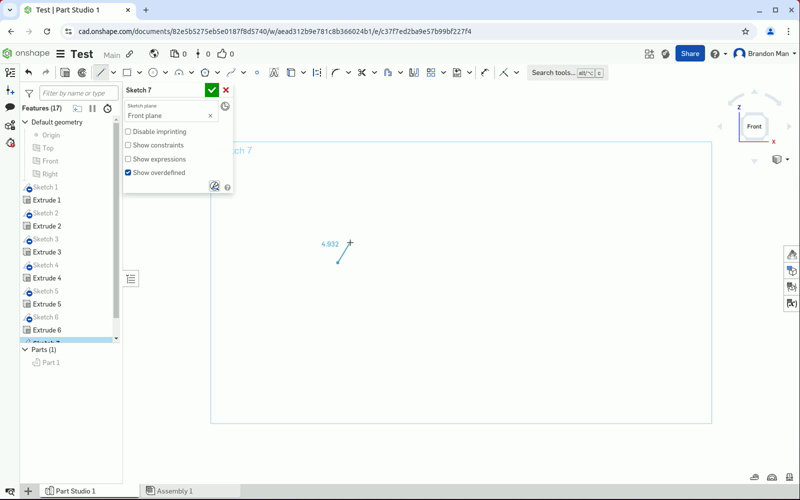
click(350, 242)
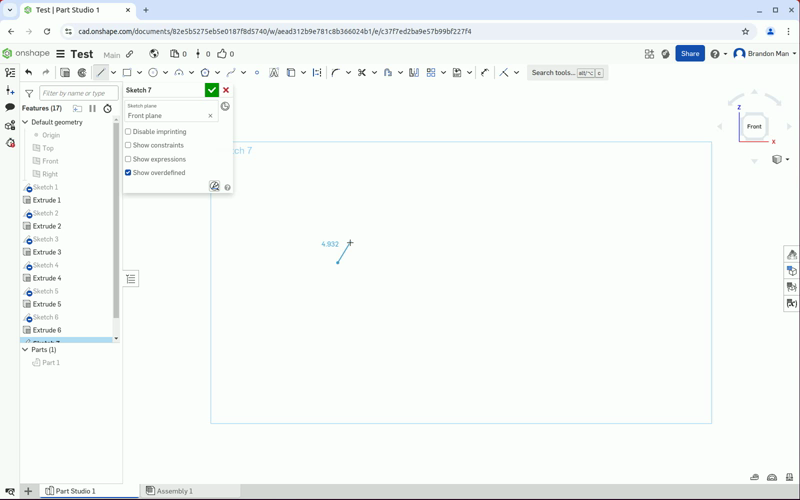
key_up(shift)
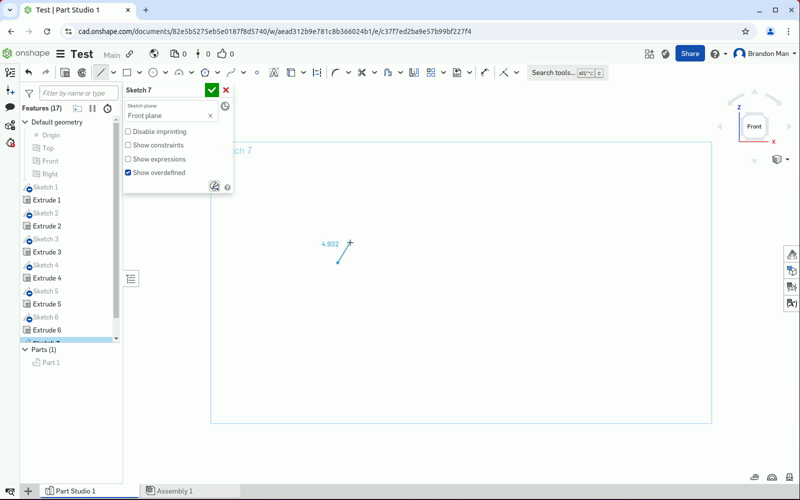
key_down(shift)
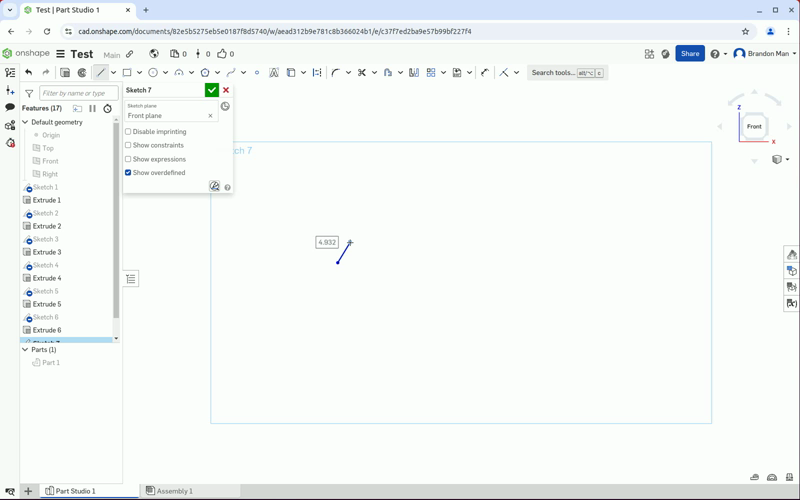
mouse_move(380, 242)
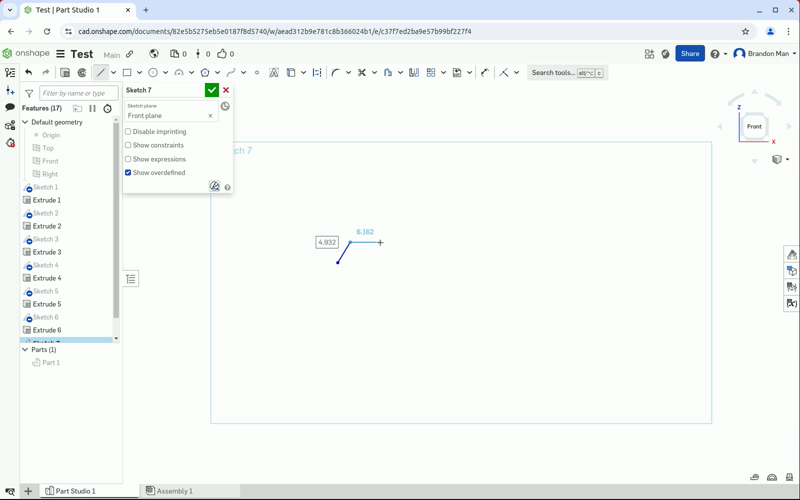
mouse_move(337, 242)
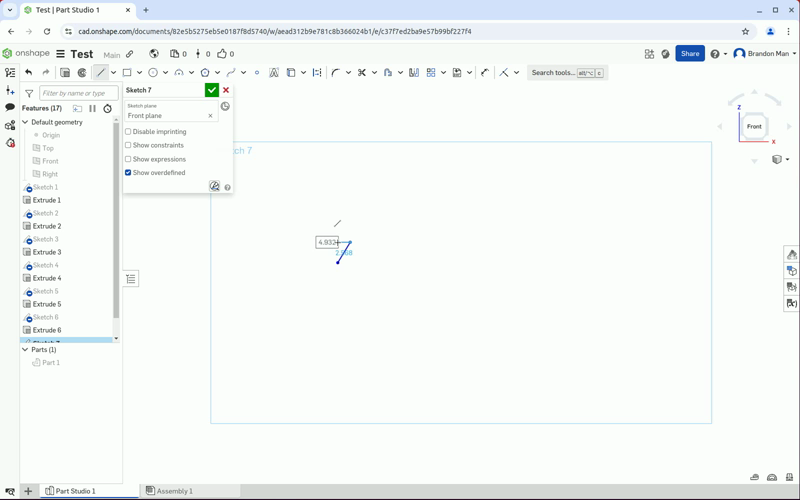
click(337, 242)
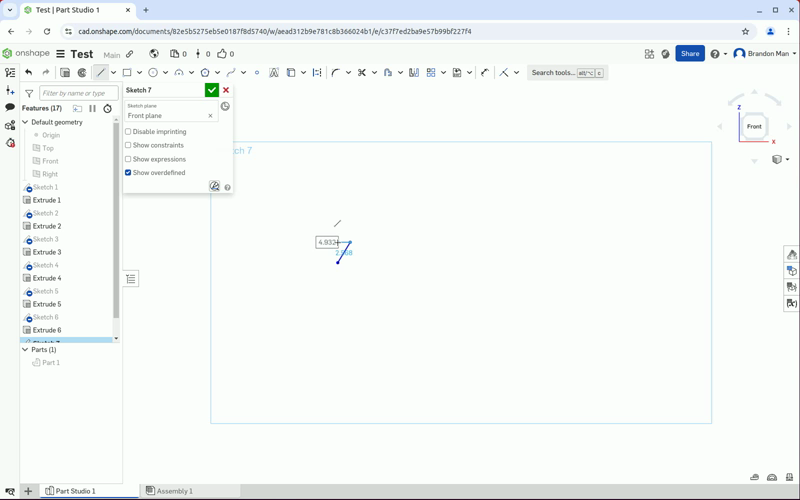
key_up(shift)
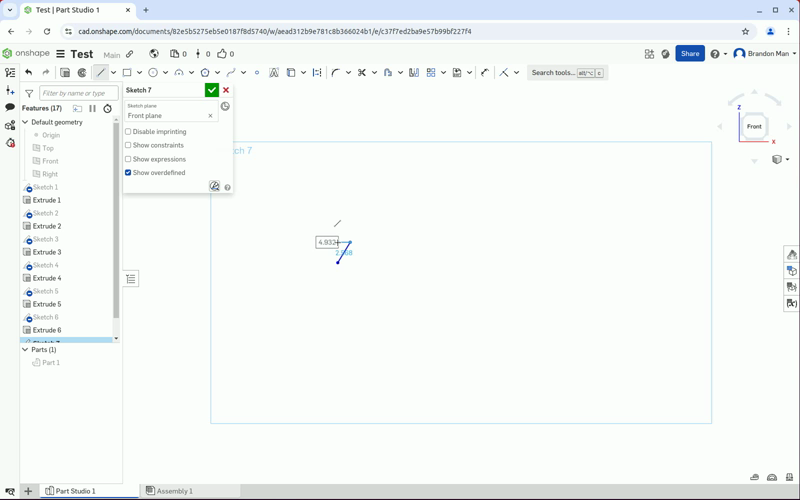
mouse_move(367, 242)
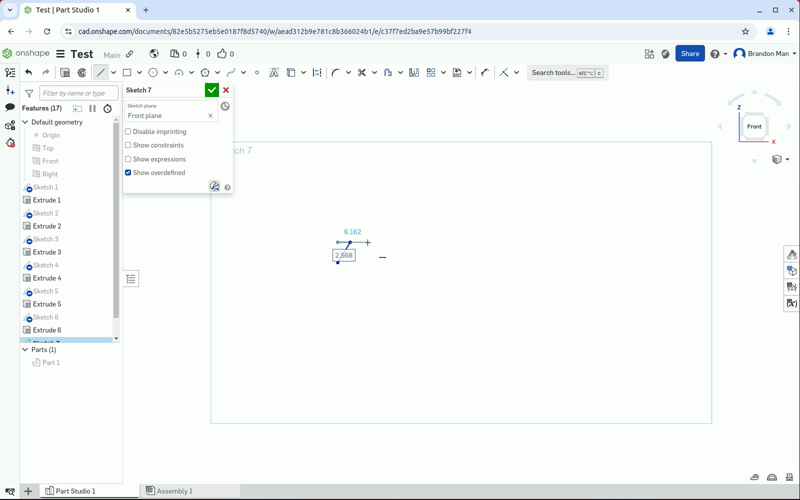
key_down(shift)
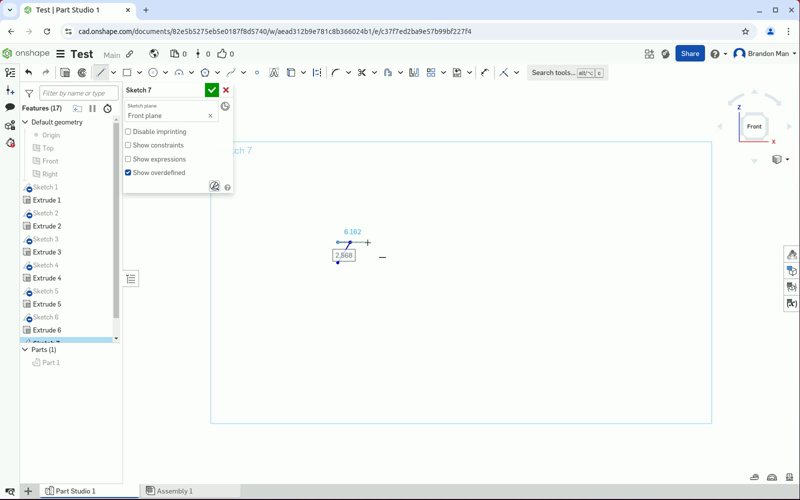
mouse_move(337, 262)
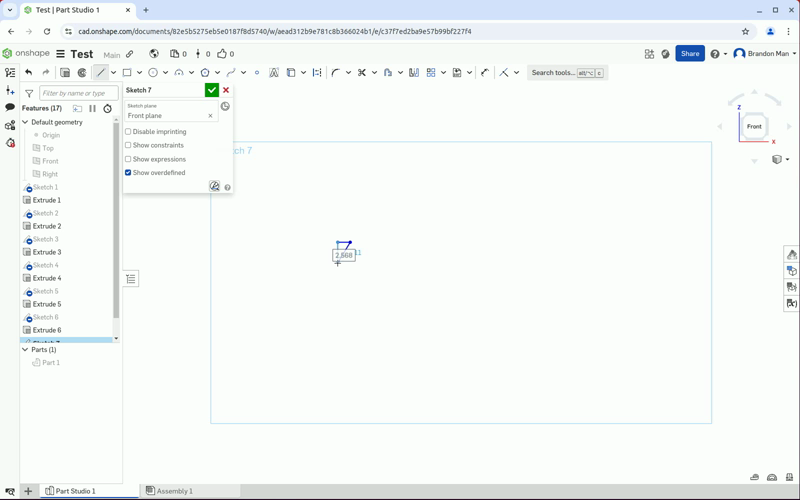
key_up(shift)
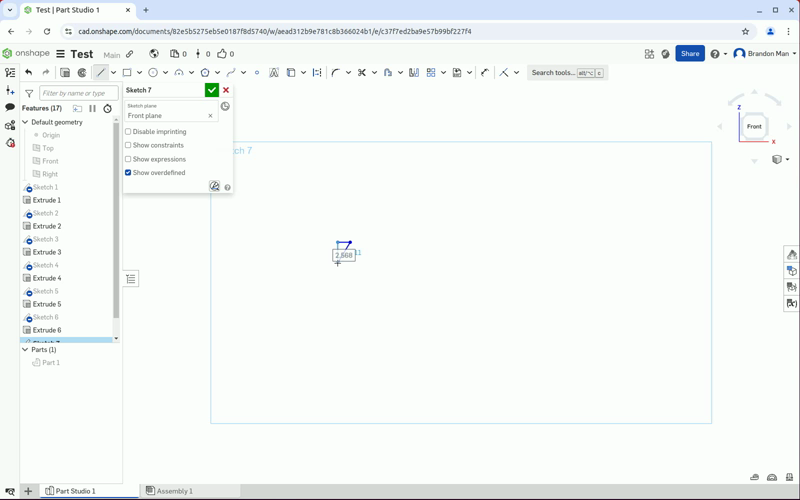
click(337, 262)
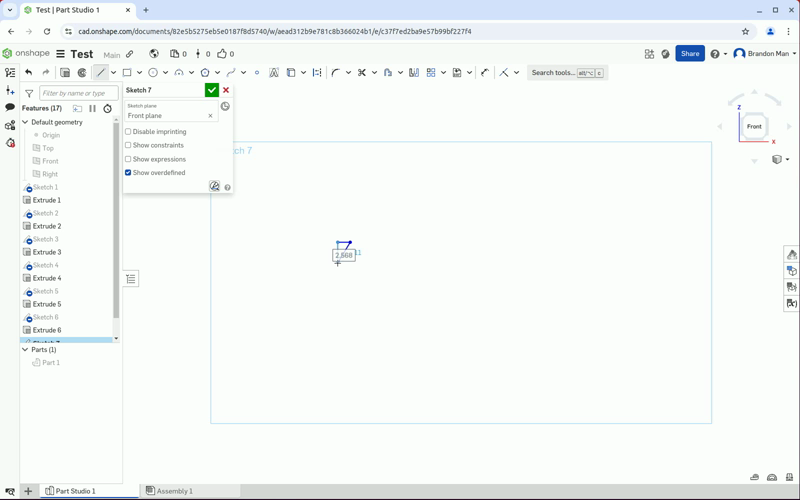
key(esc)
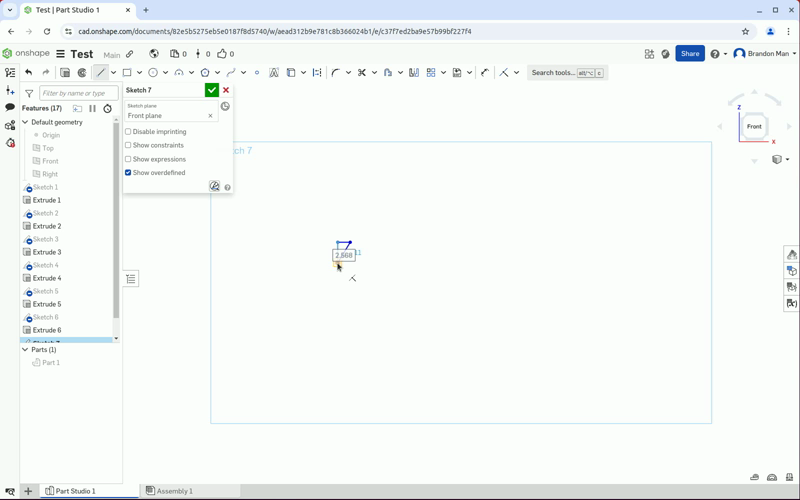
mouse_move(345, 242)
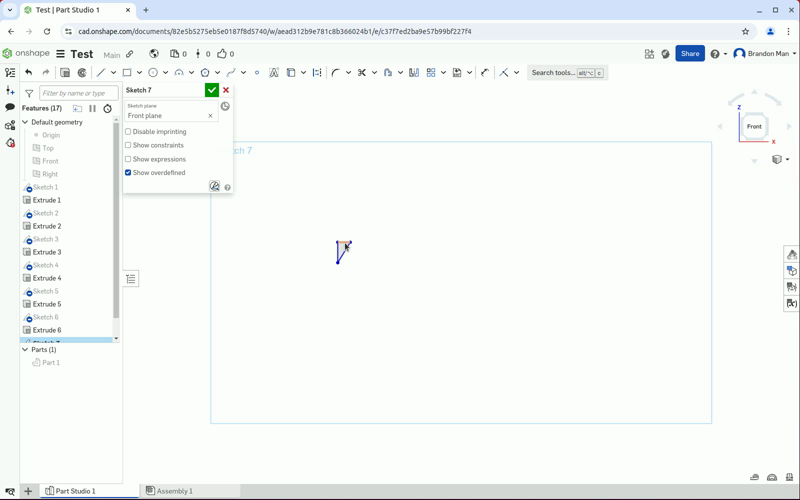
scroll(6)
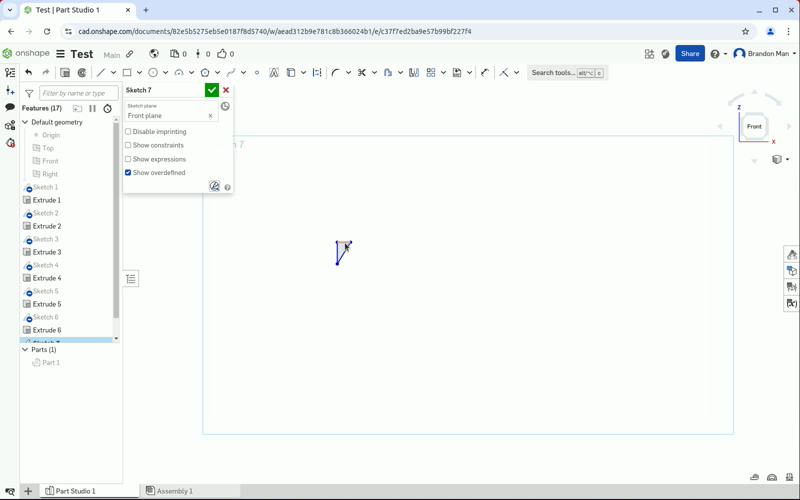
scroll(6)
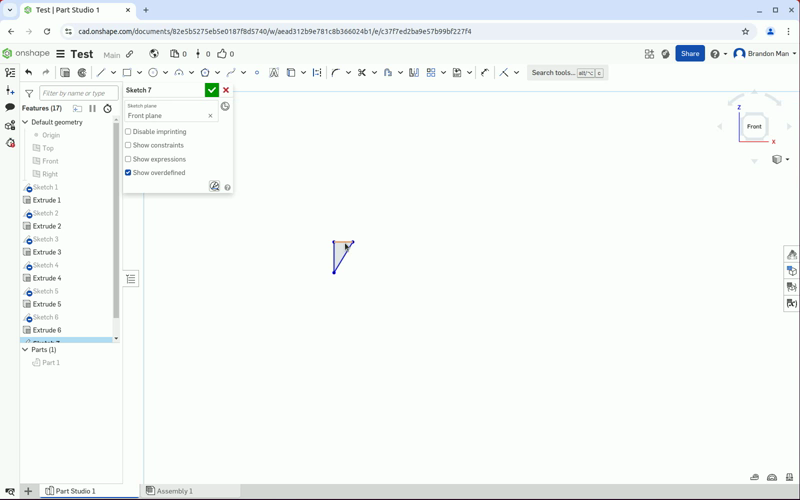
scroll(6)
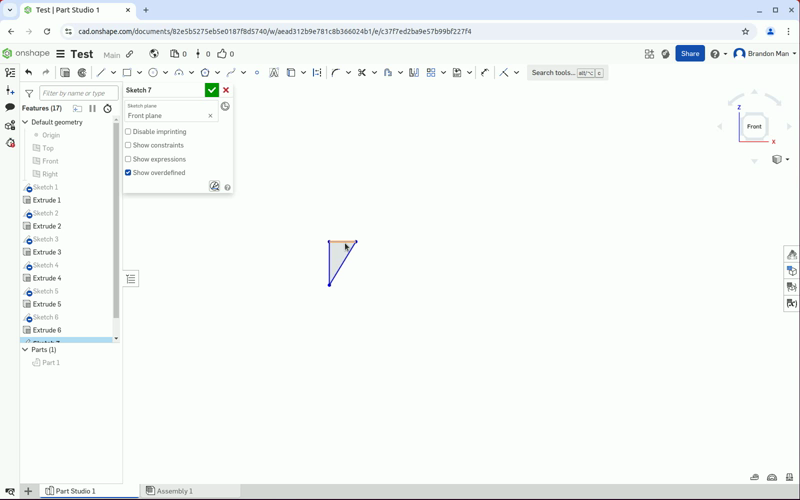
scroll(6)
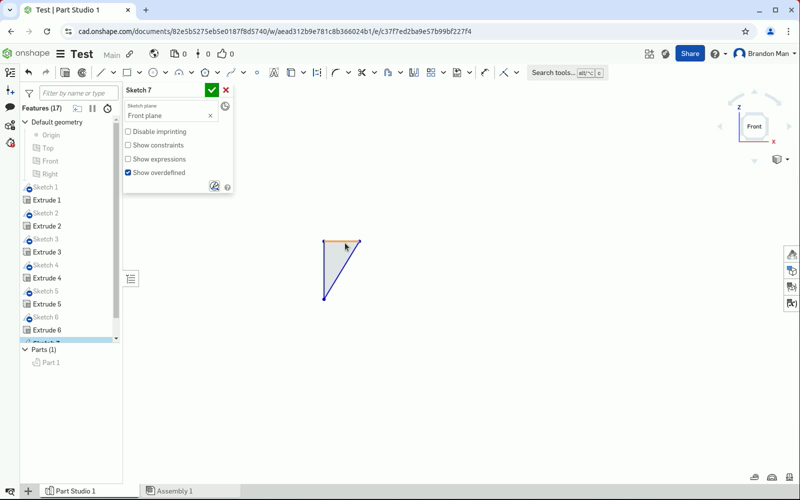
scroll(6)
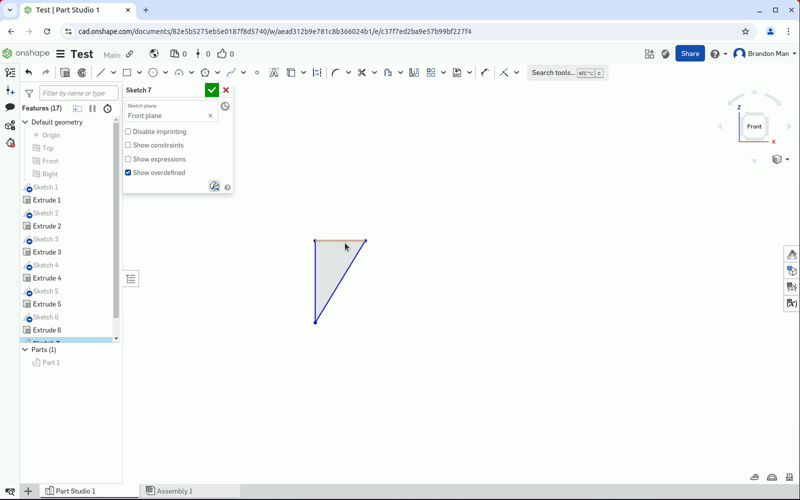
scroll(6)
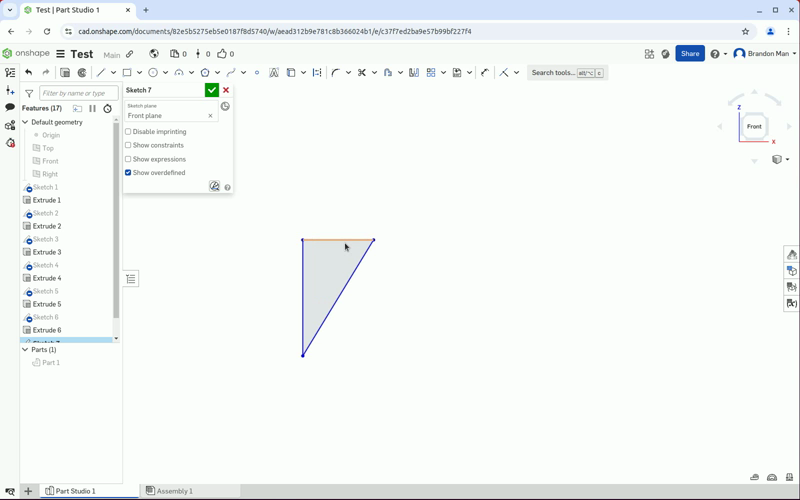
scroll(6)
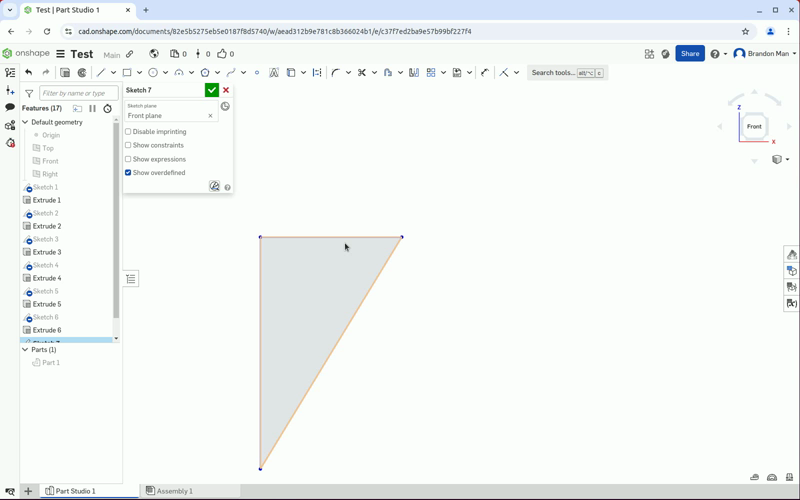
click(345, 242)
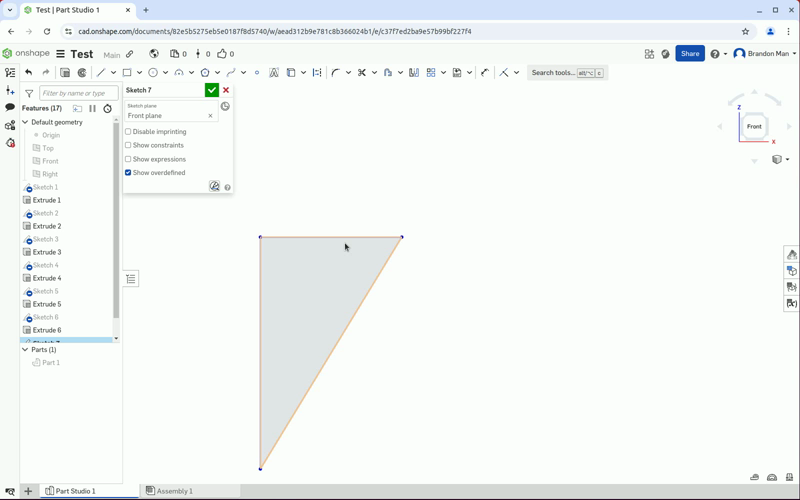
scroll(-6)
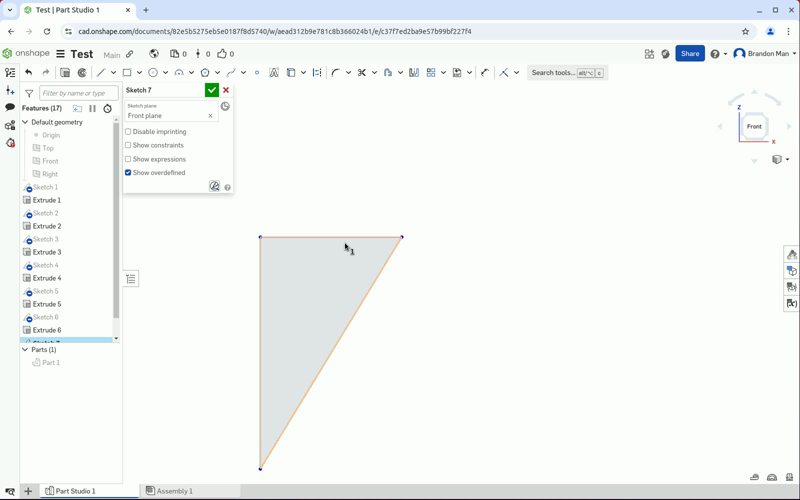
scroll(-6)
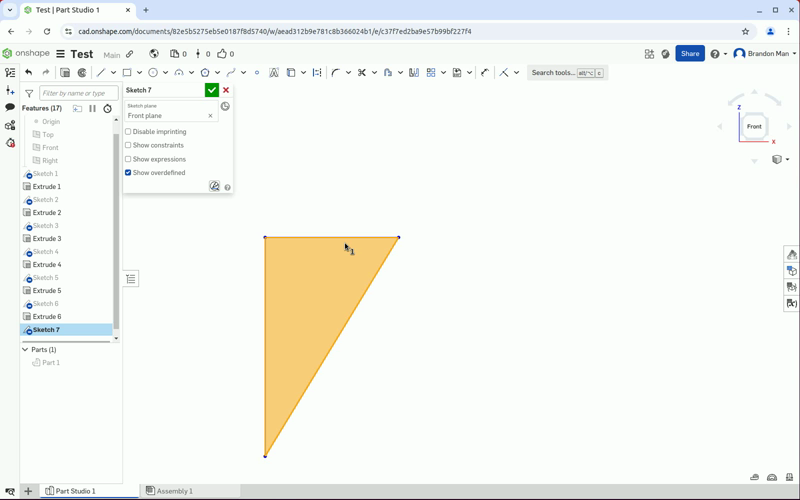
scroll(-6)
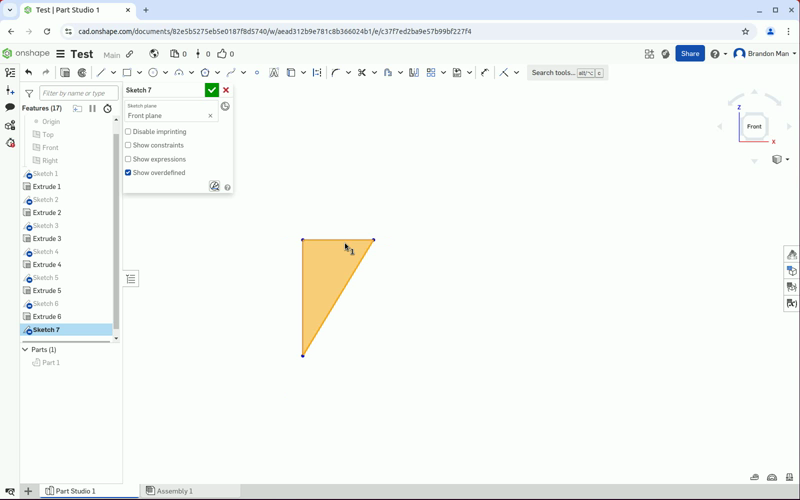
scroll(-6)
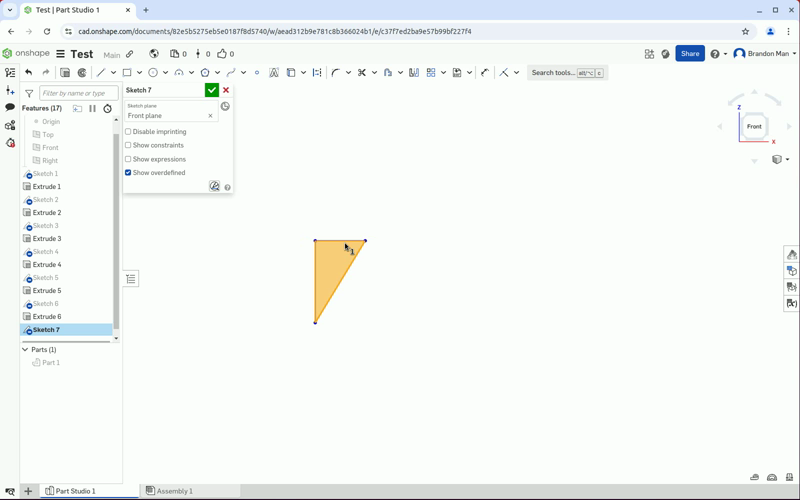
scroll(-6)
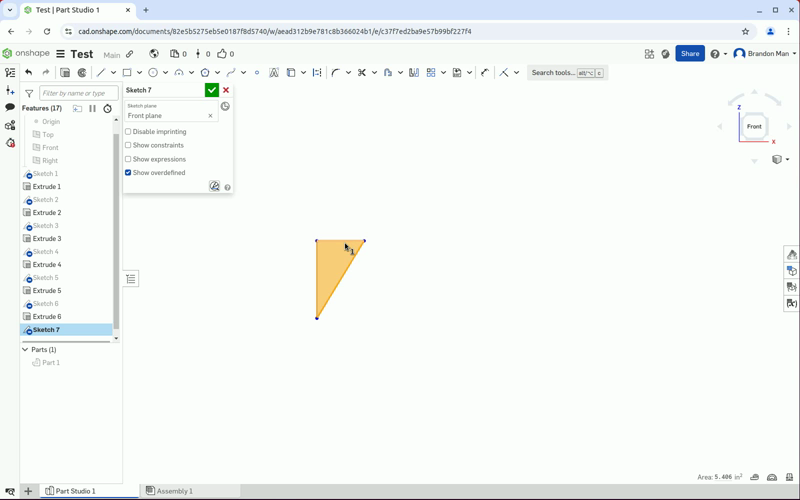
scroll(-6)
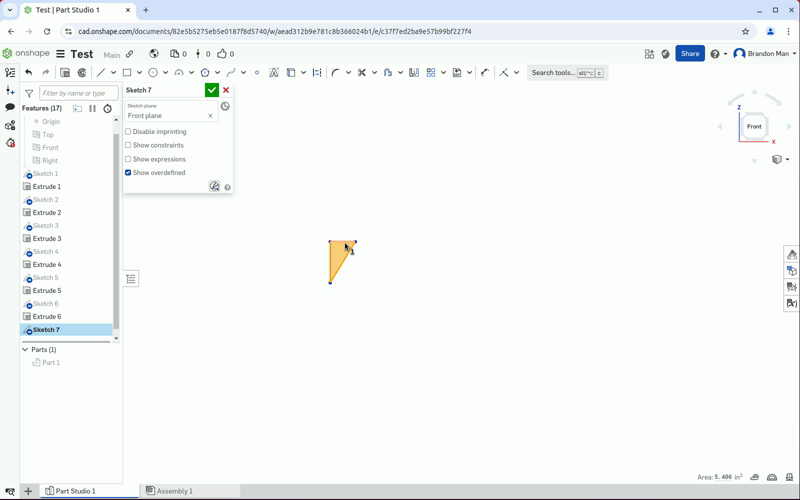
scroll(-6)
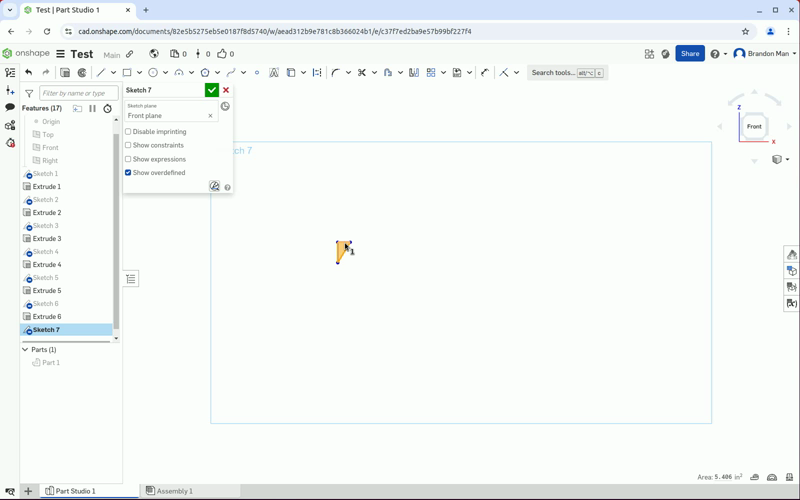
mouse_move(73, 352)
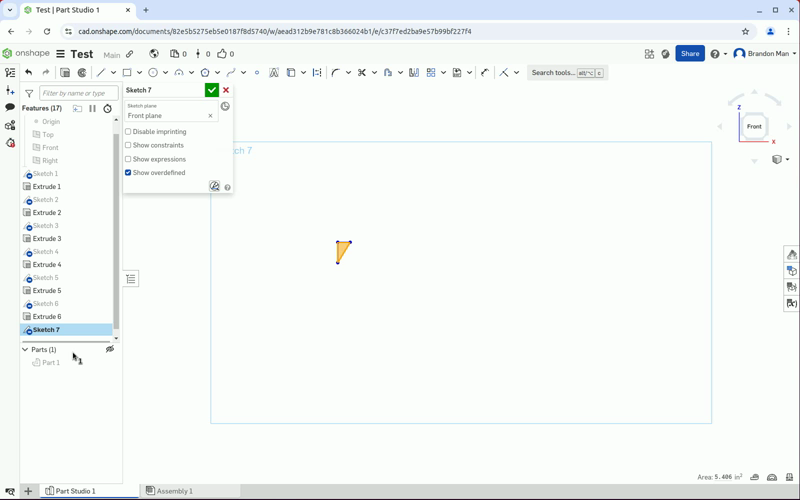
key(shift+y)
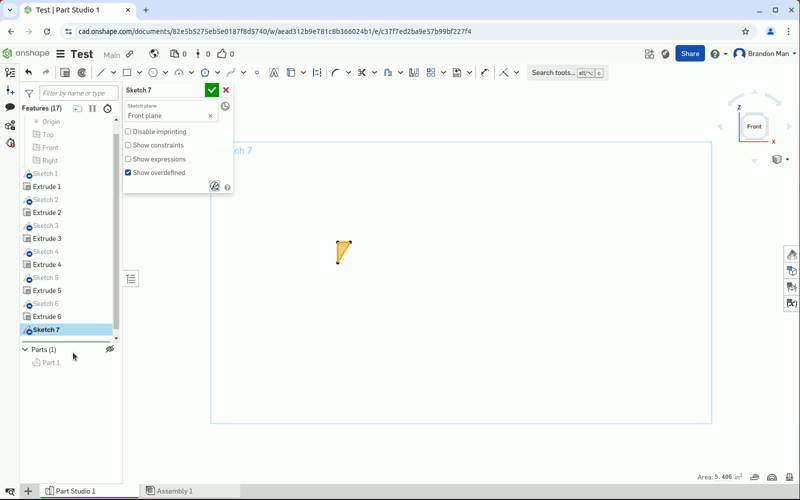
key(shift+e)
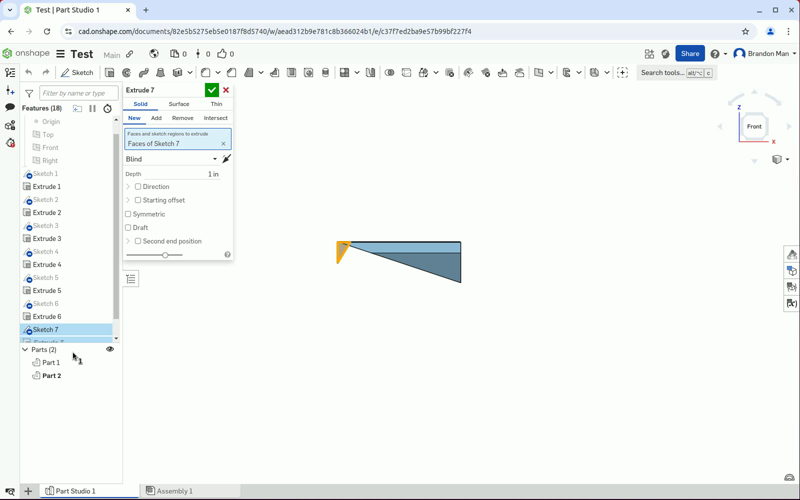
mouse_move(143, 106)
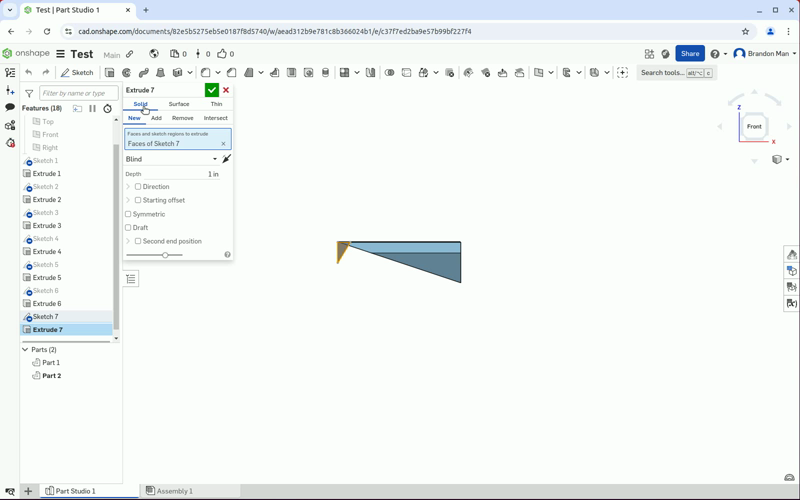
click(143, 106)
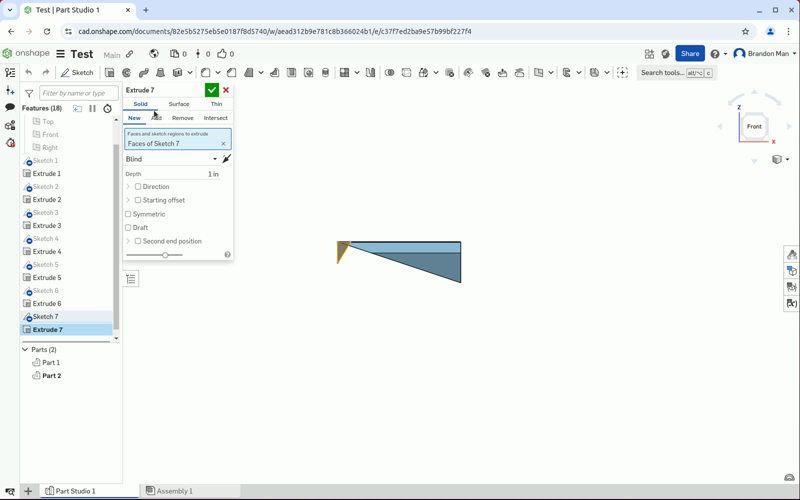
mouse_move(186, 120)
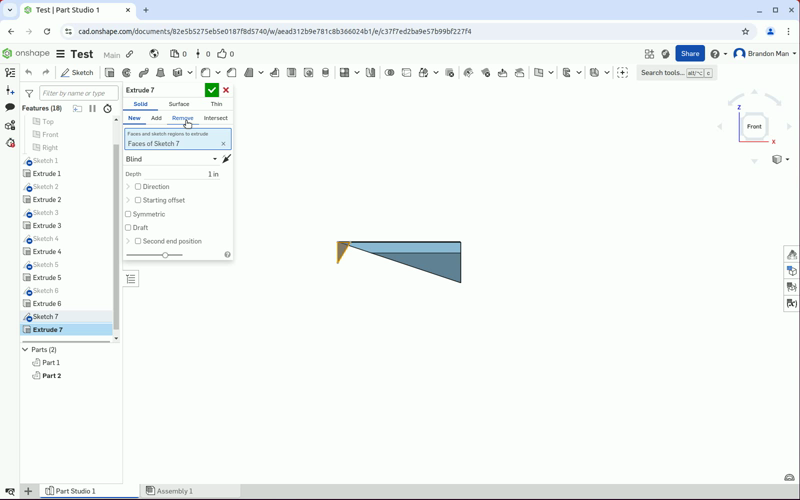
click(186, 120)
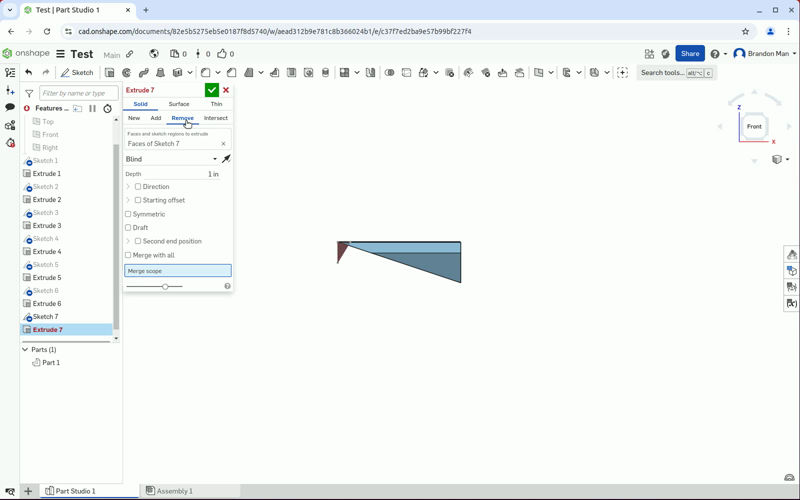
key(tab, 4)
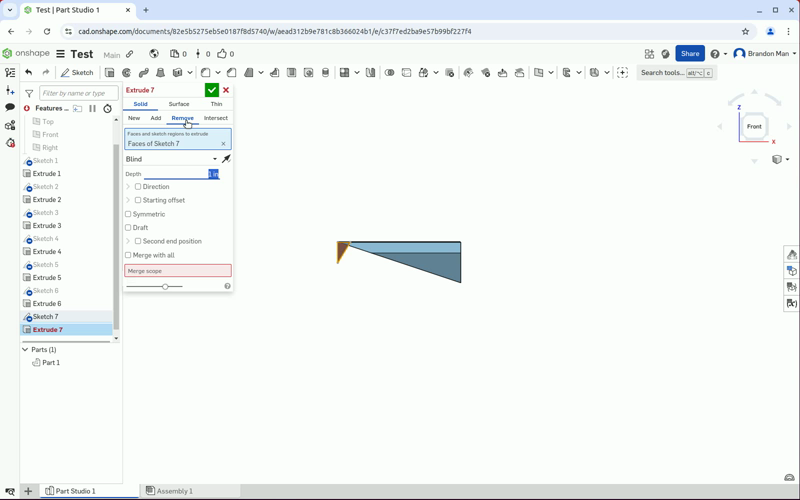
text(-25.275)
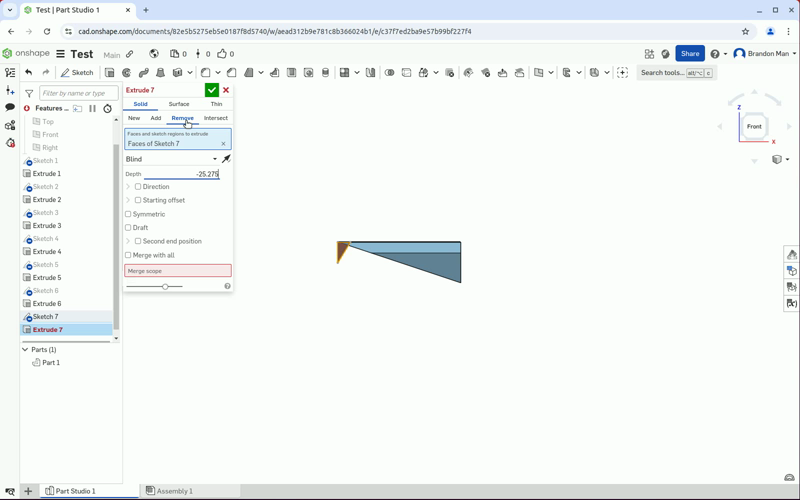
key(tab, 6)
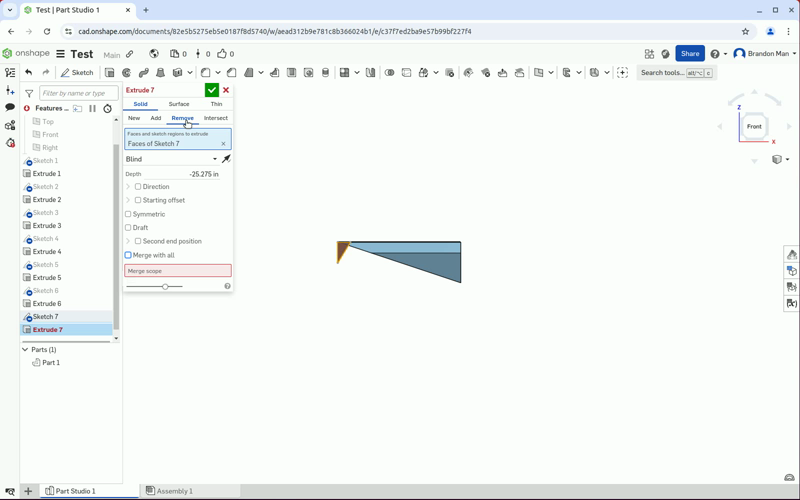
key(space)
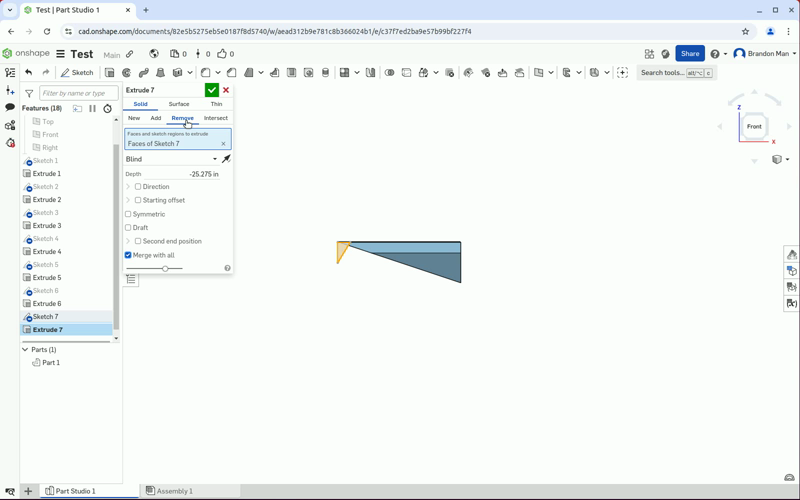
key(enter)
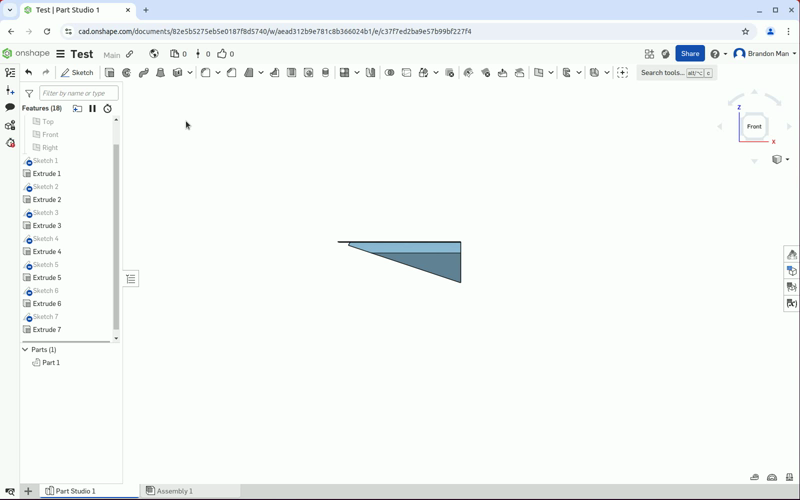
key(shift+h)
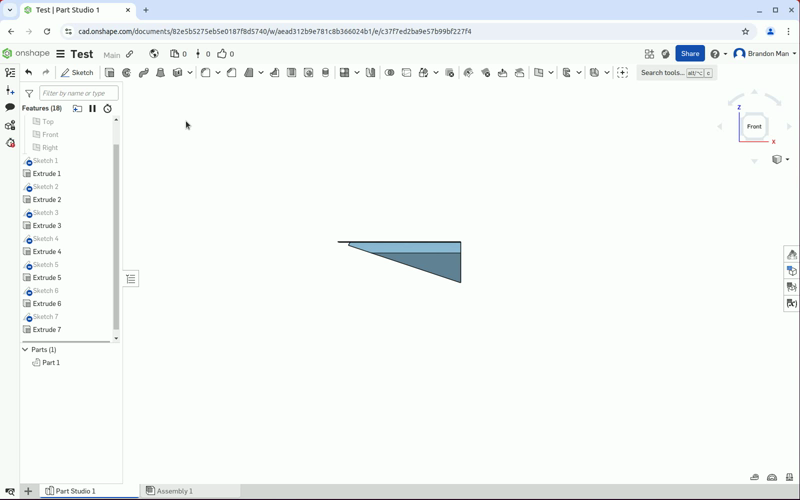
key(shift+h)
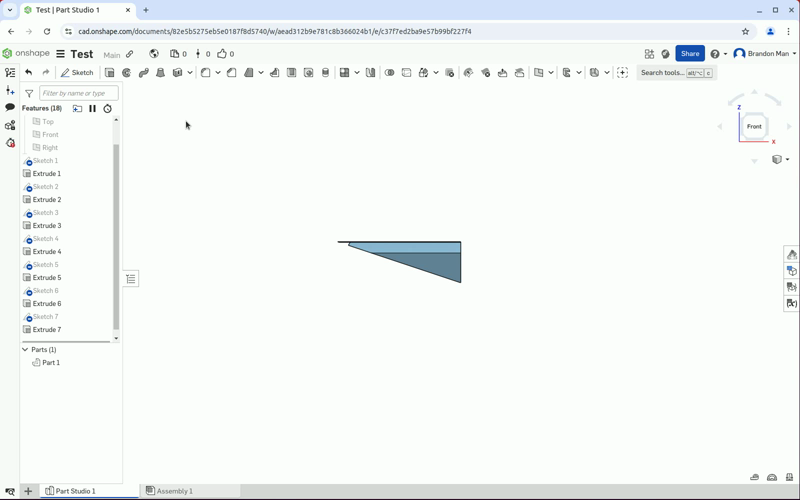
mouse_move(69, 163)
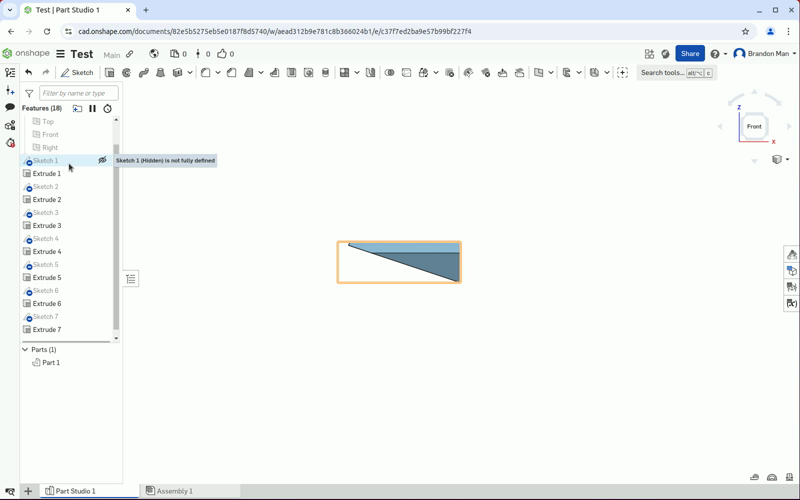
click(69, 163)
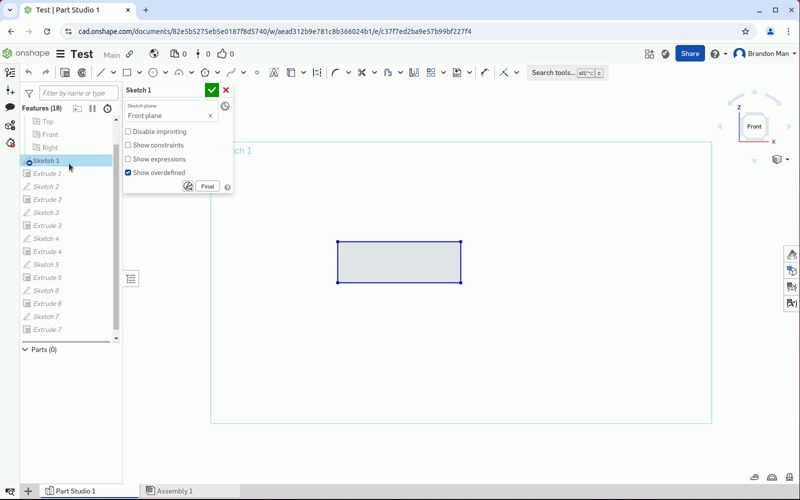
mouse_move(229, 92)
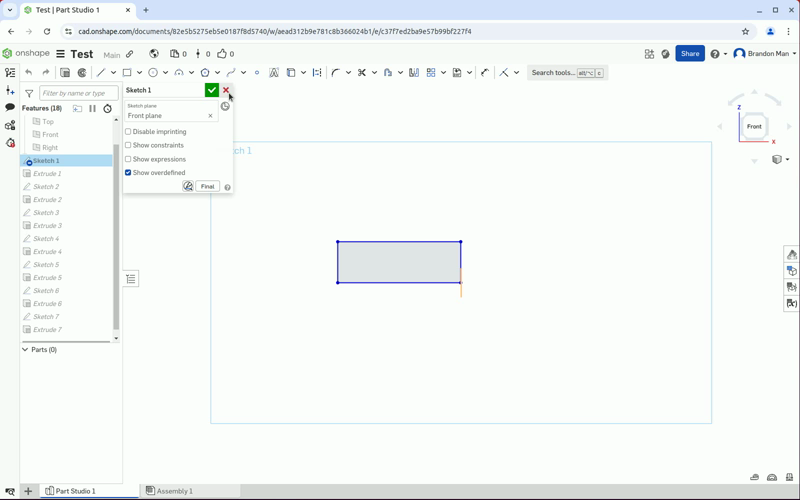
click(229, 92)
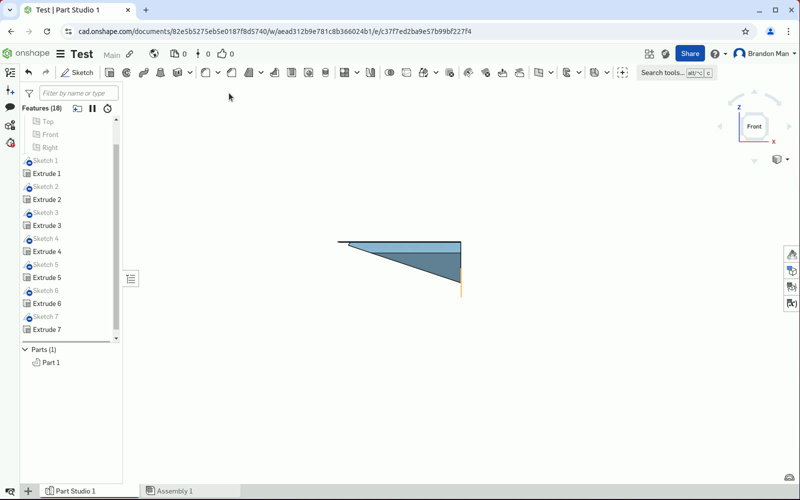
mouse_move(73, 352)
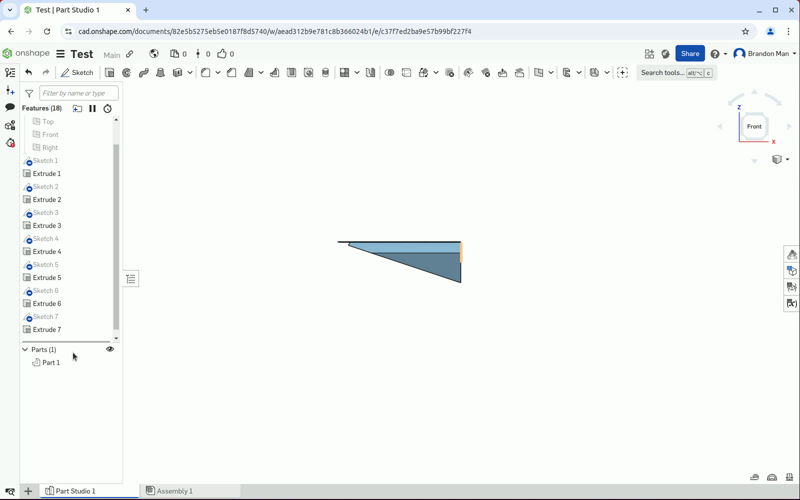
key(y)
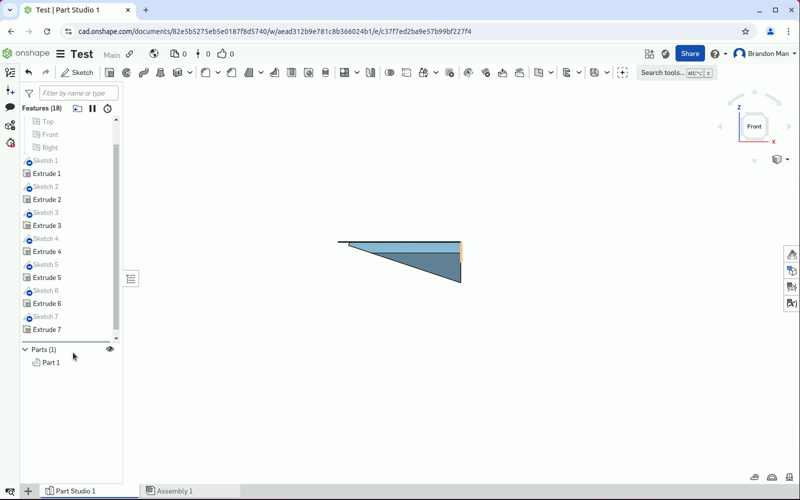
key(shift+p)
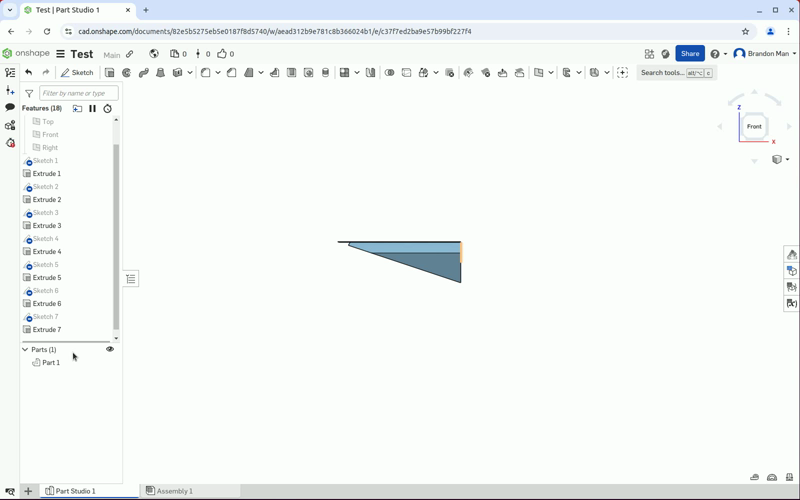
key(space)
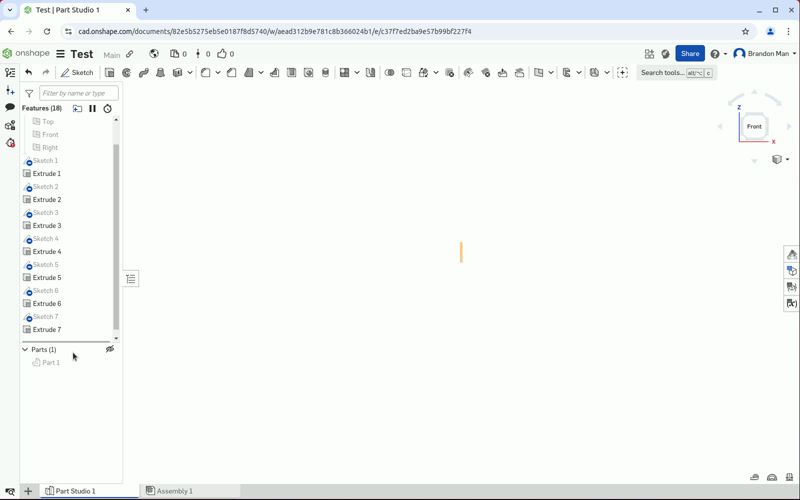
key_down(shift)
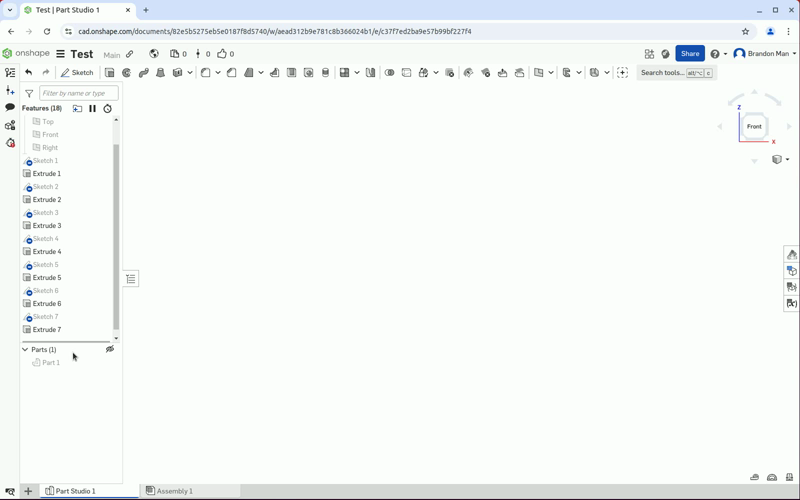
key(left)
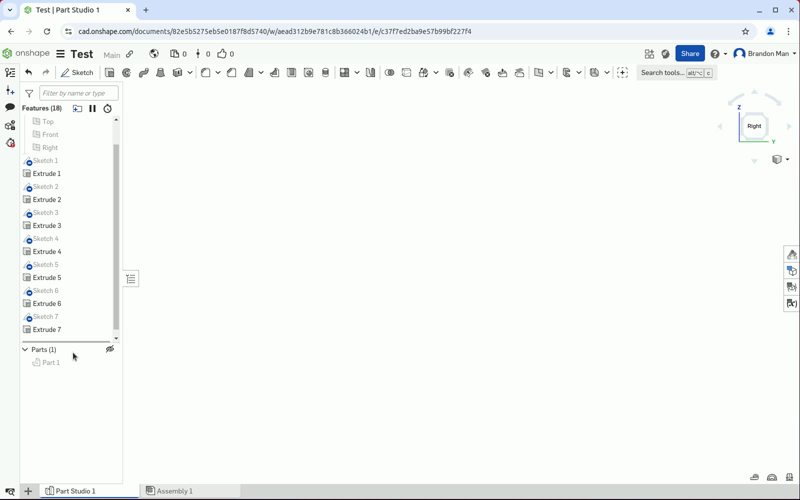
key_up(shift)
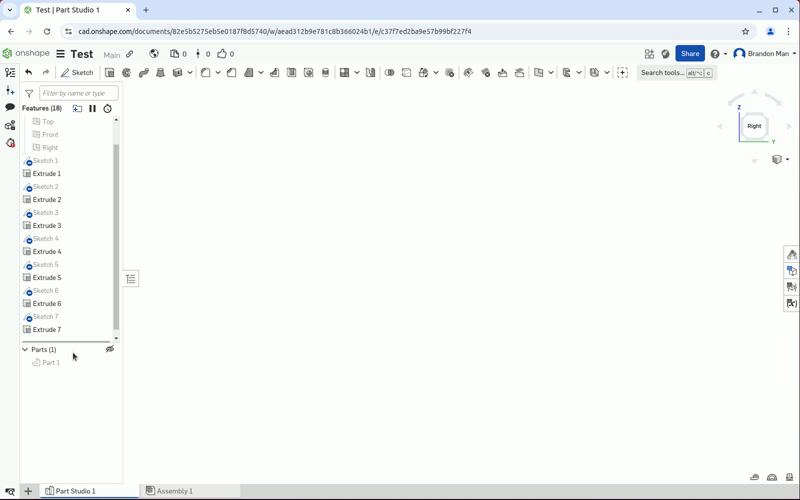
mouse_move(73, 352)
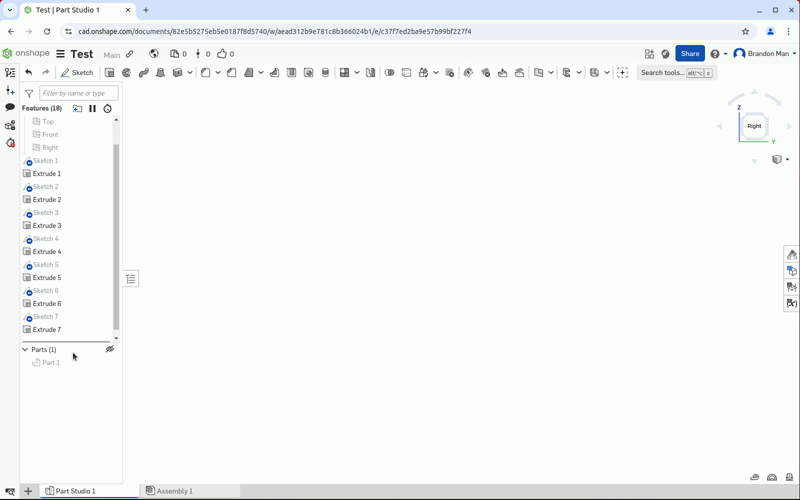
key(shift+y)
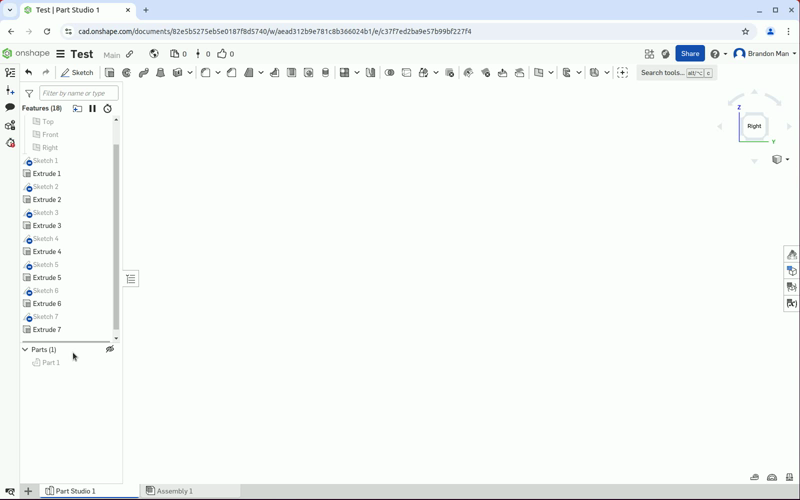
key(shift+s)
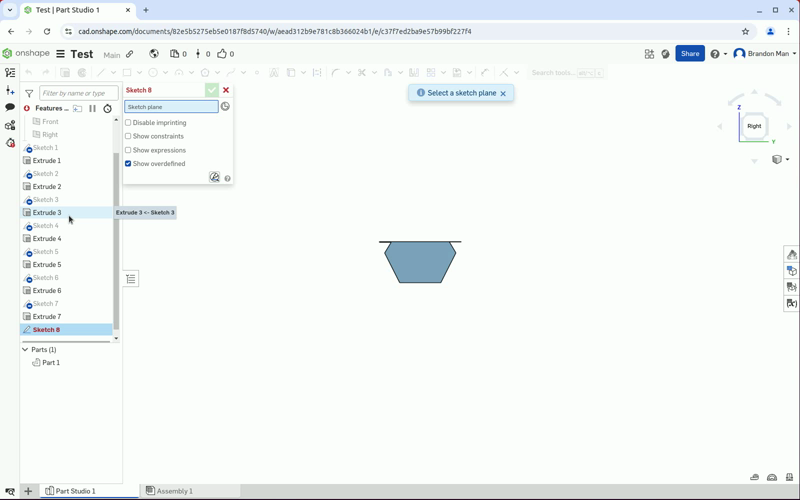
scroll(3)
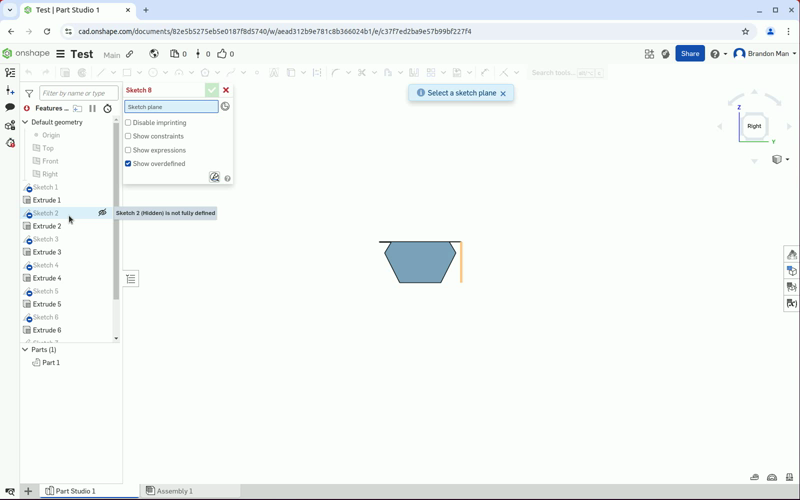
mouse_move(69, 176)
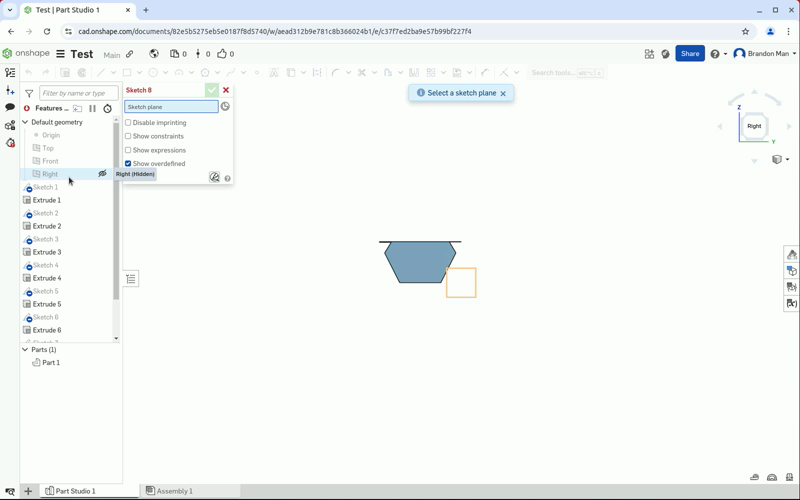
click(69, 176)
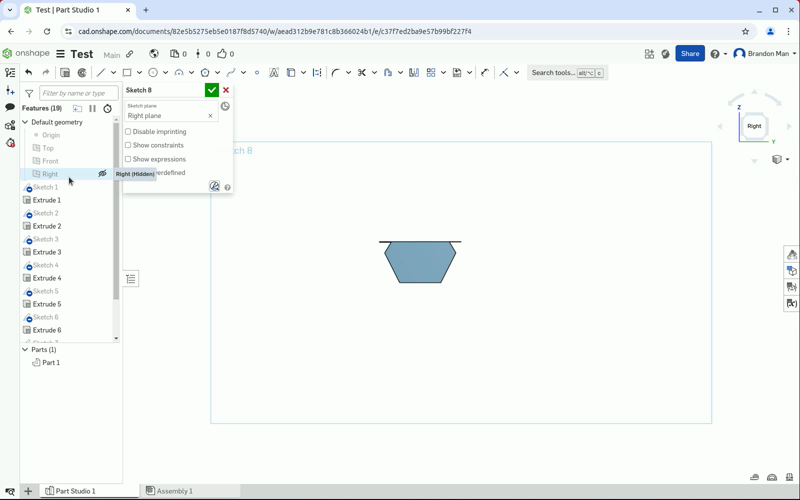
mouse_move(73, 352)
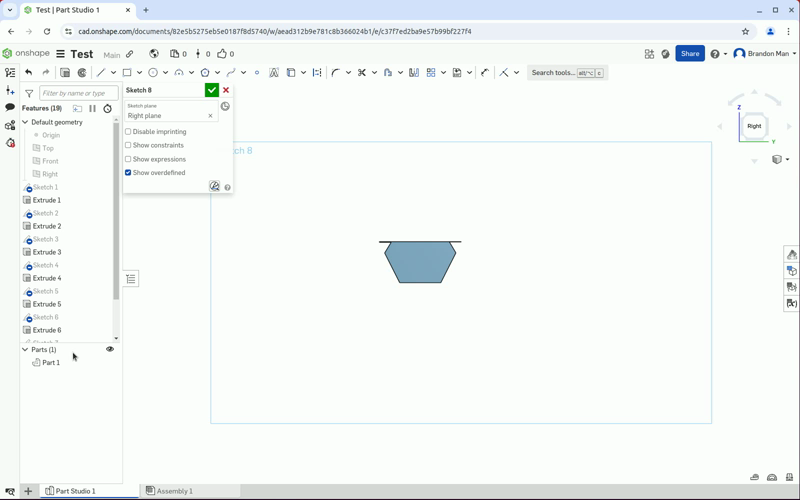
key(y)
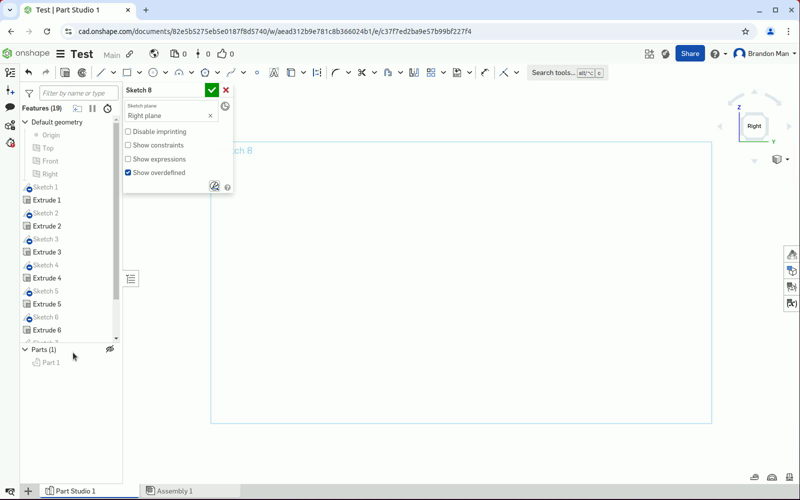
key(l)
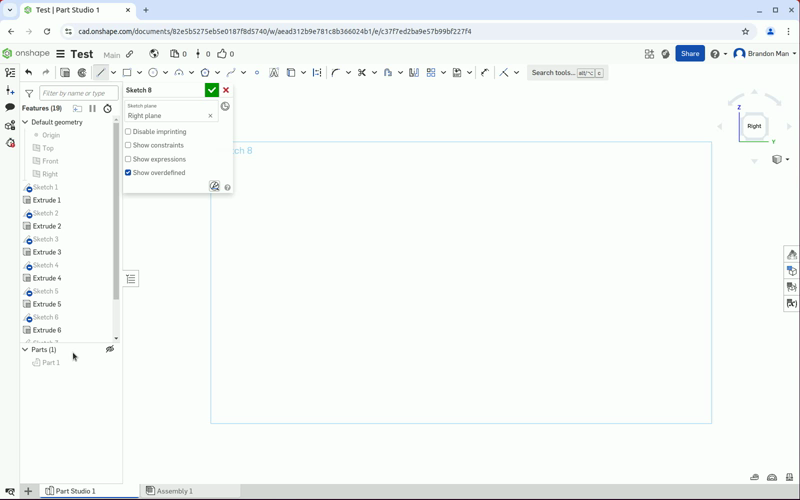
key_down(shift)
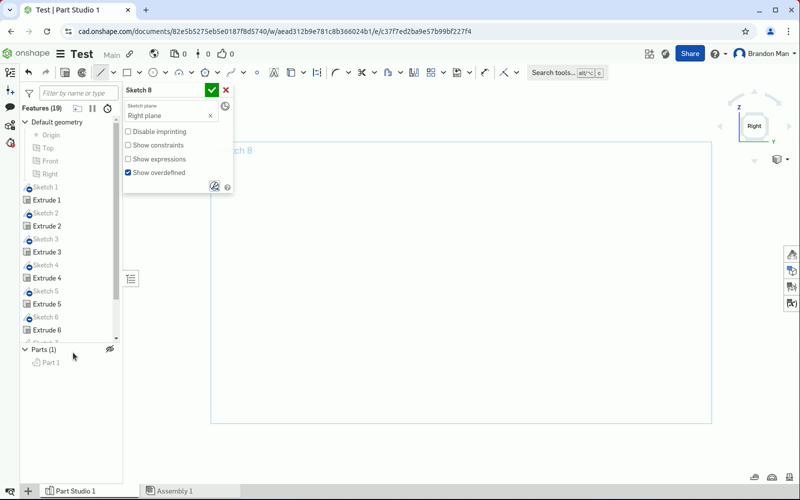
mouse_move(419, 282)
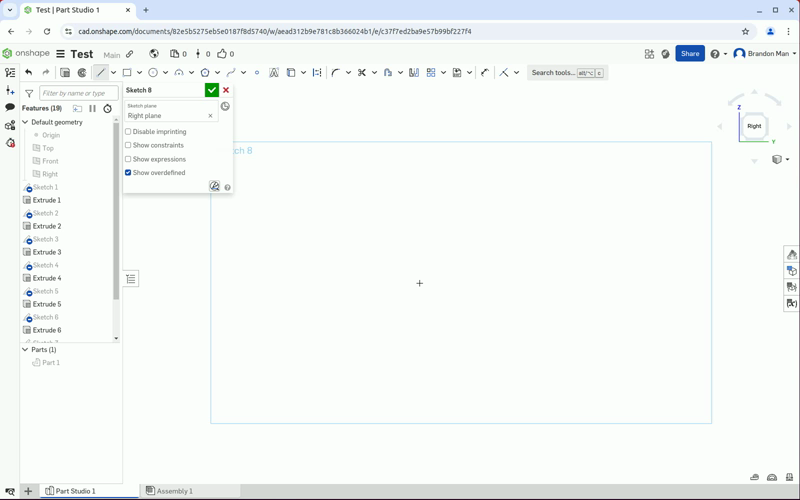
click(419, 282)
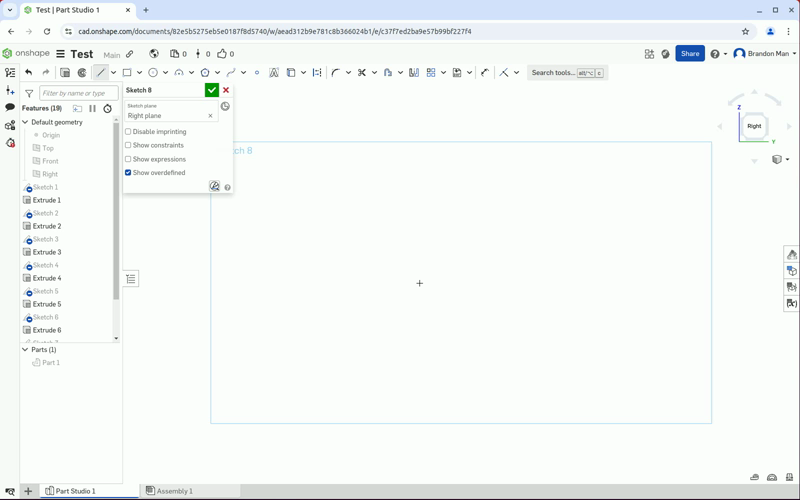
key_up(shift)
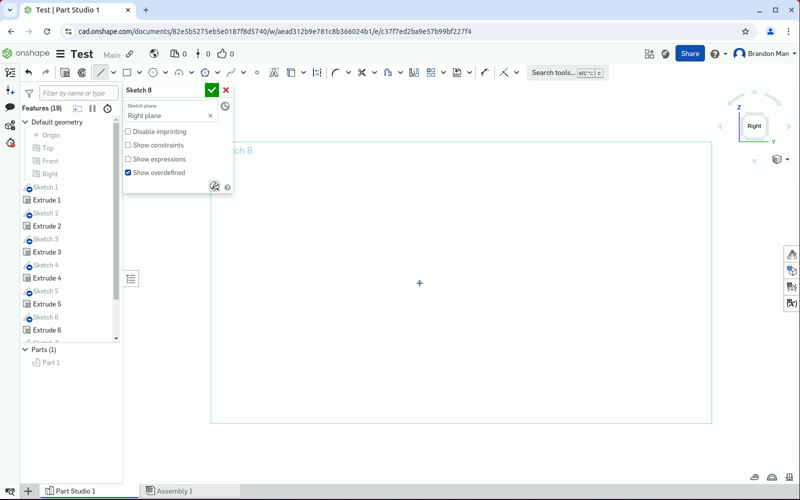
key_down(shift)
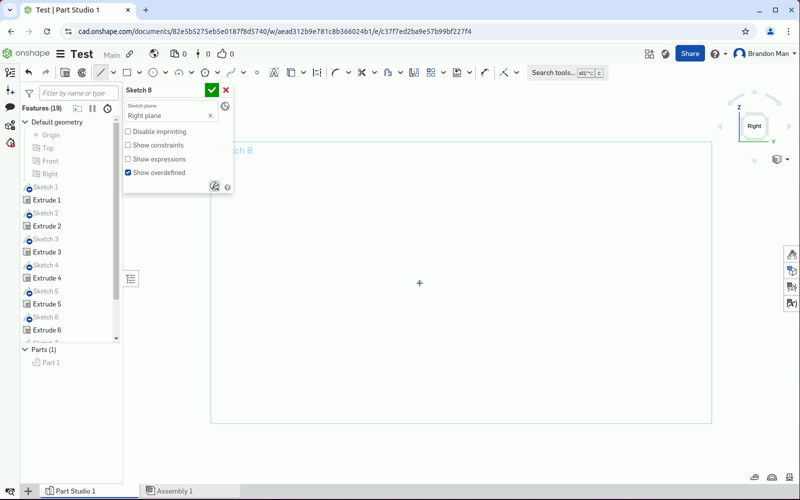
mouse_move(449, 282)
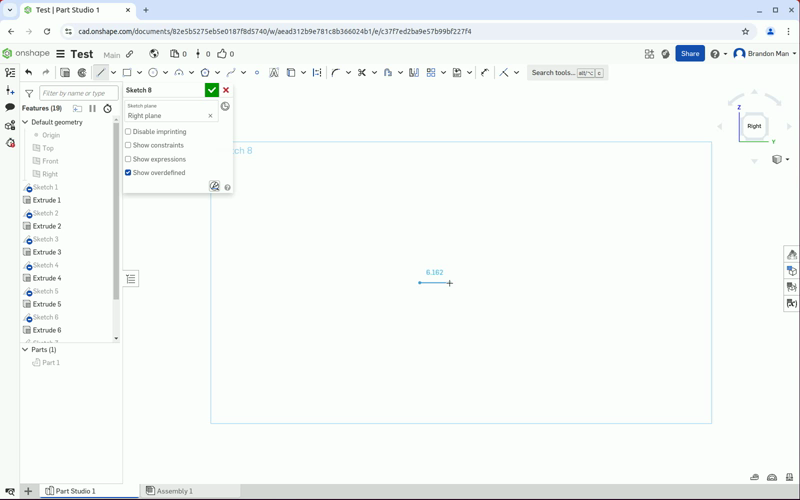
mouse_move(461, 282)
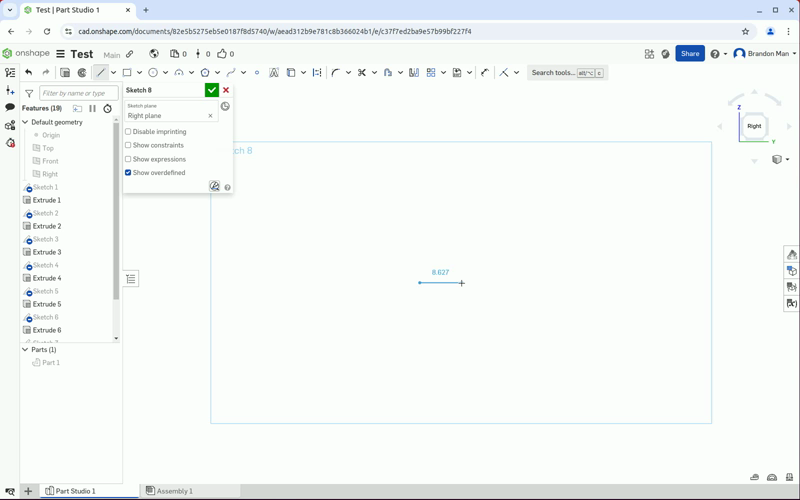
click(461, 282)
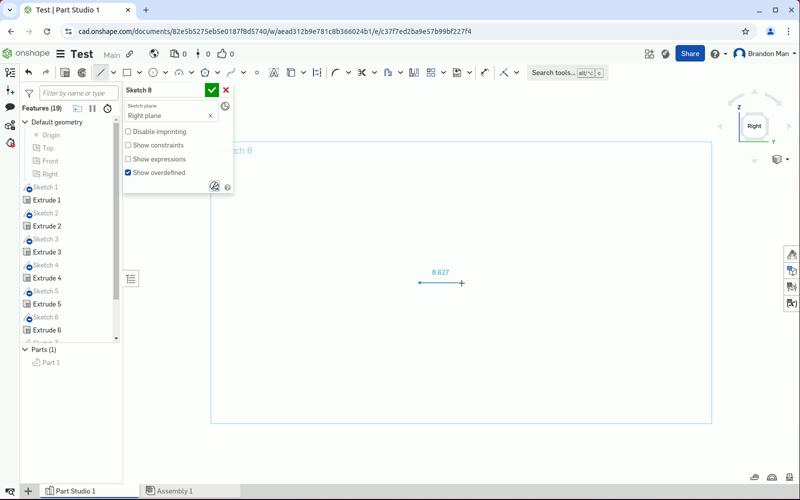
key_up(shift)
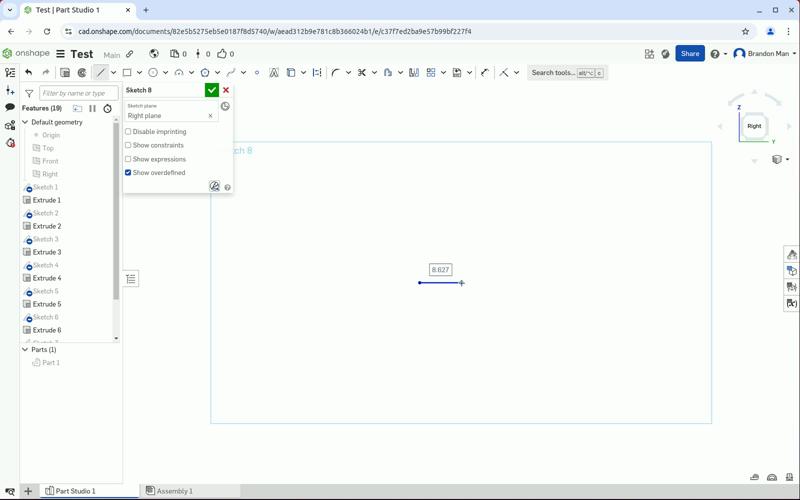
key_down(shift)
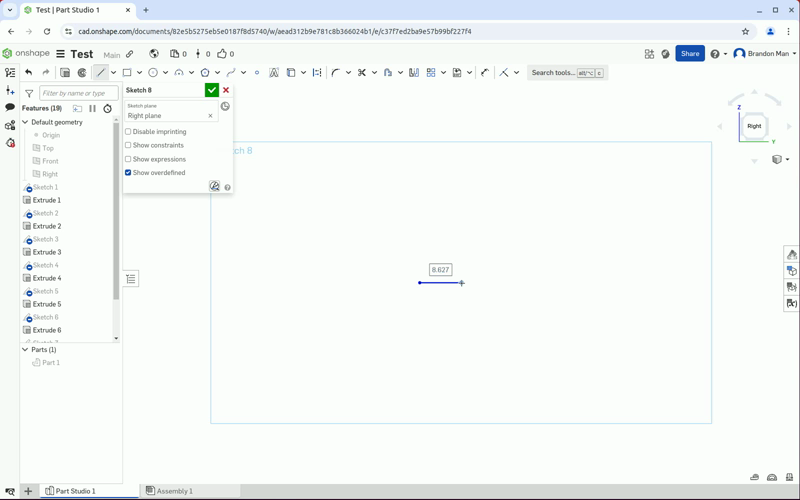
mouse_move(491, 282)
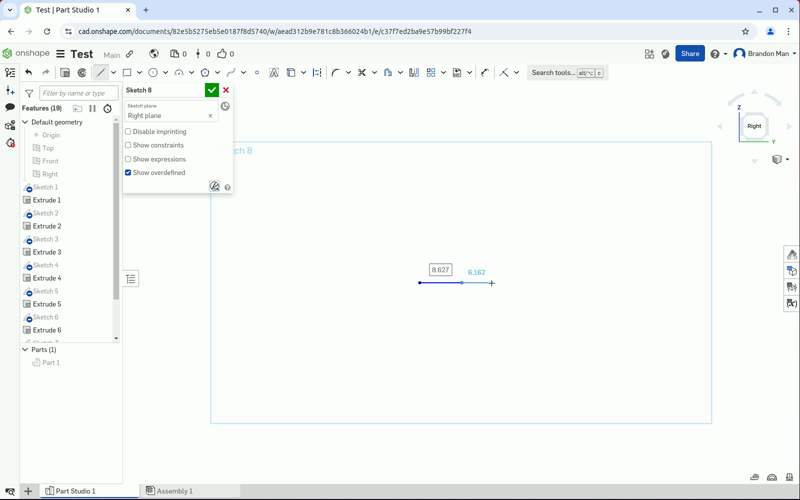
mouse_move(419, 270)
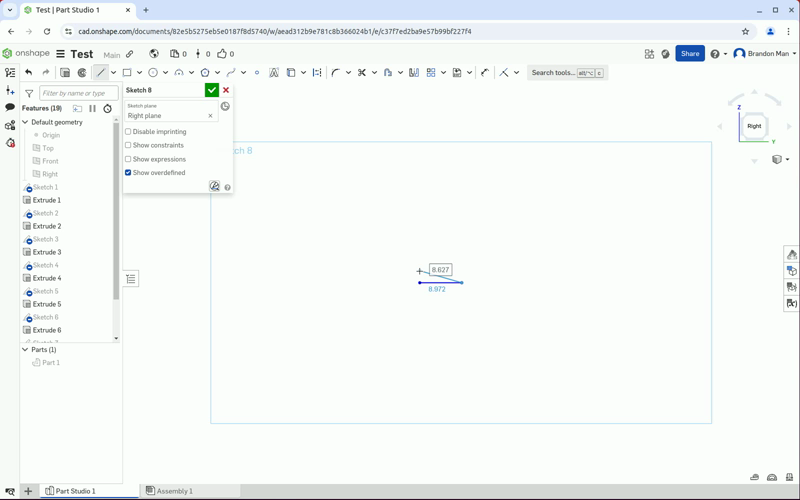
click(419, 270)
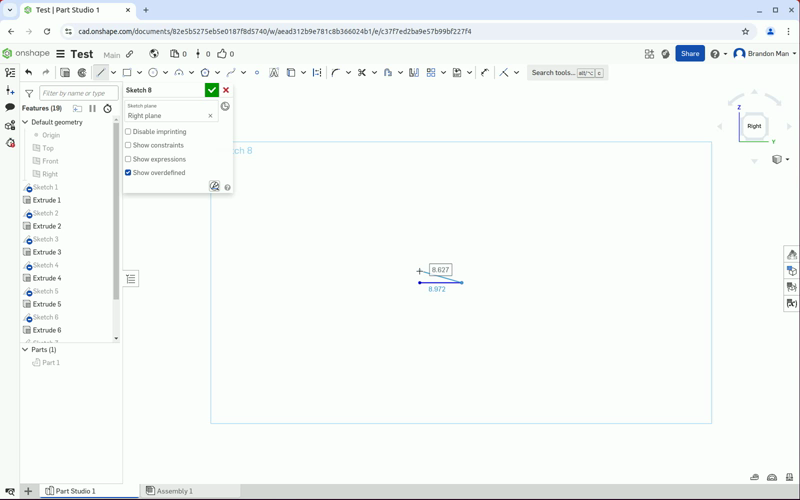
key_up(shift)
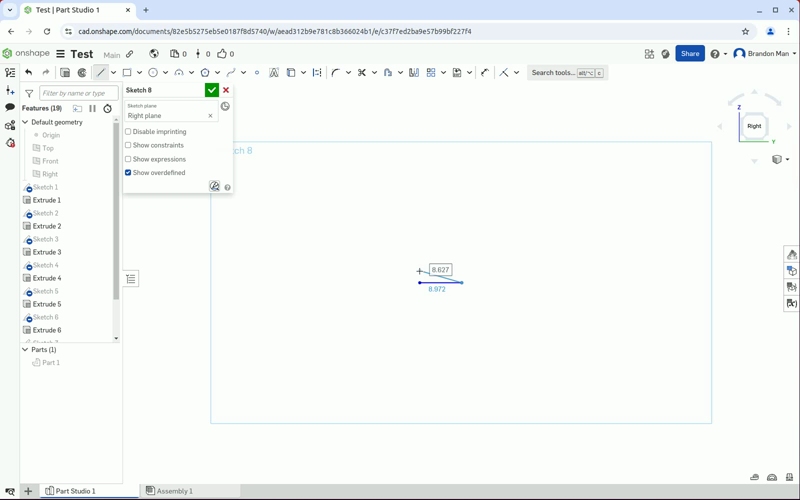
mouse_move(449, 270)
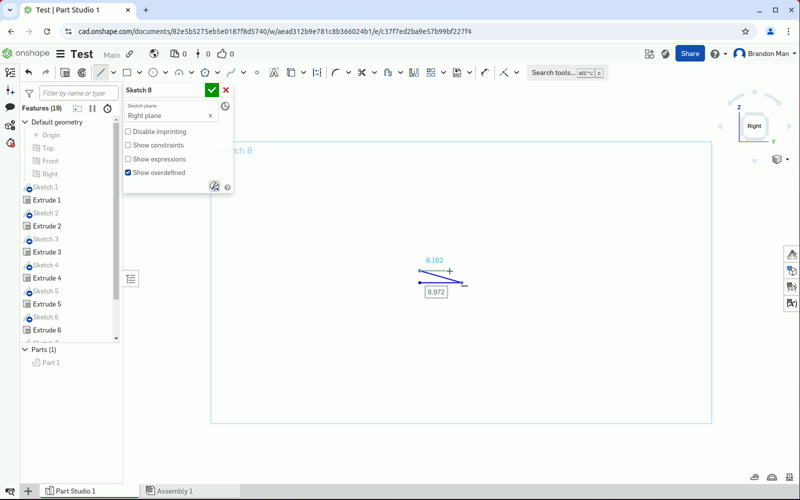
key_down(shift)
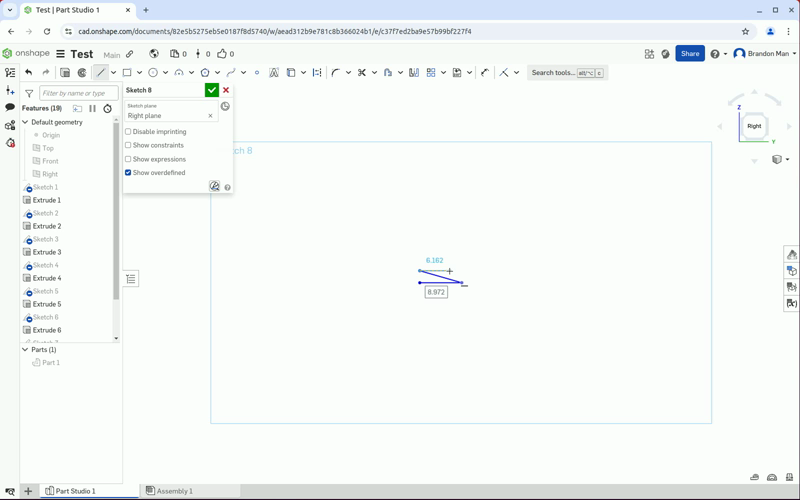
mouse_move(419, 282)
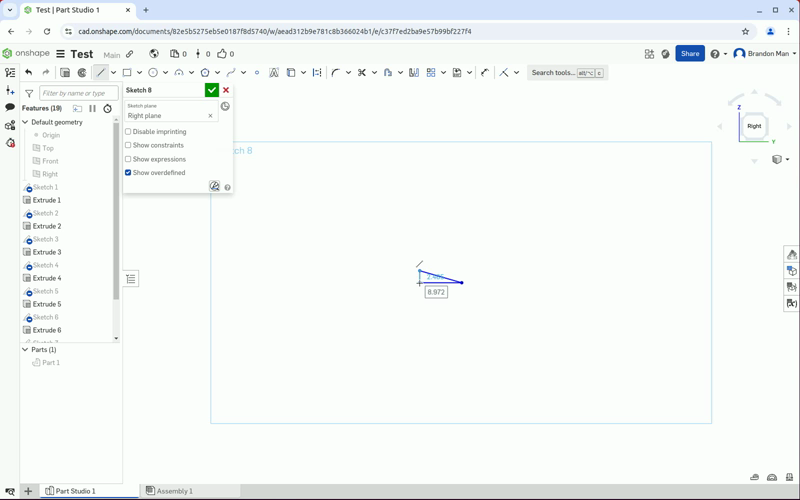
key_up(shift)
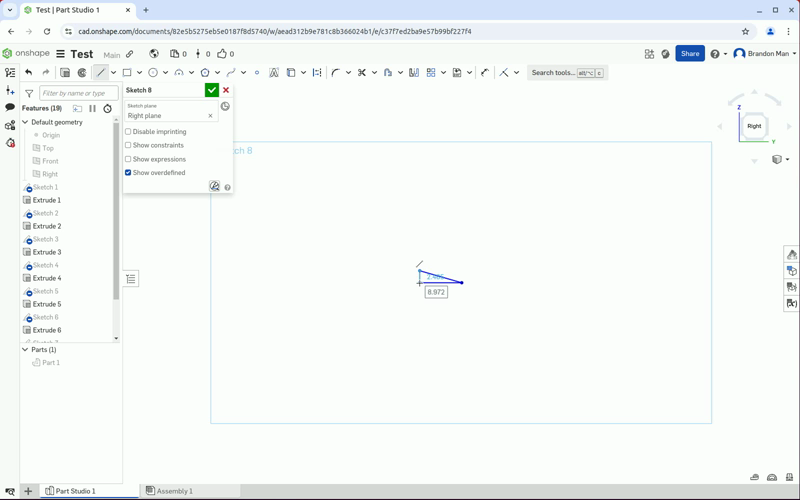
click(419, 282)
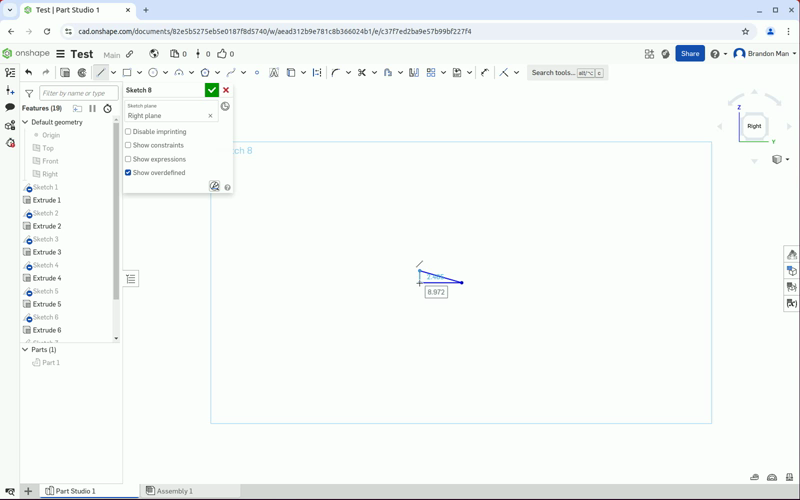
key(esc)
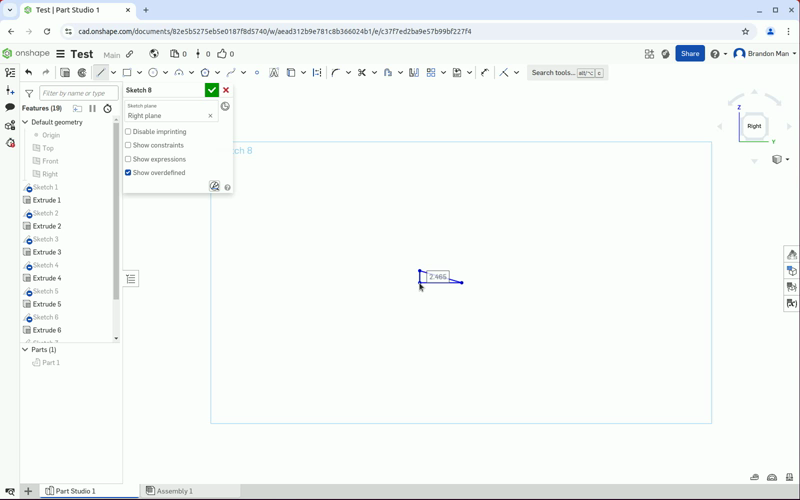
mouse_move(423, 275)
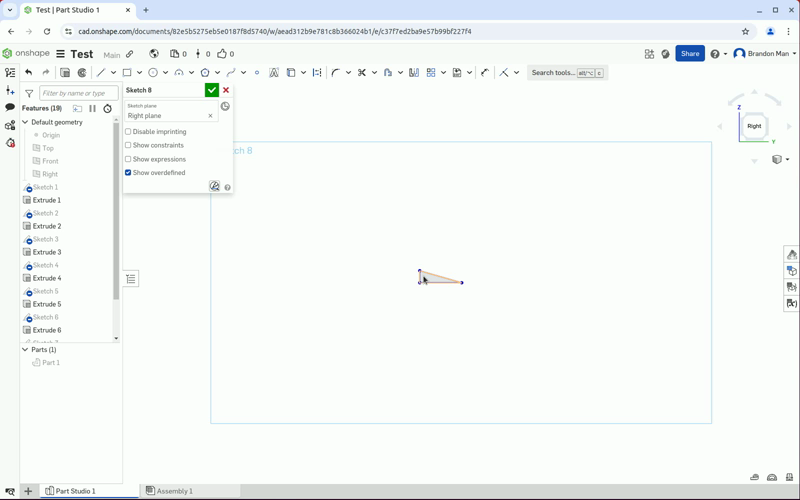
scroll(6)
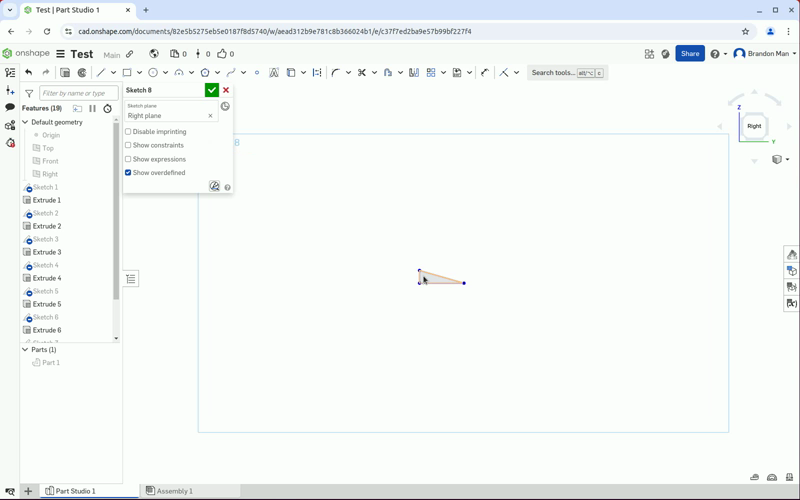
scroll(6)
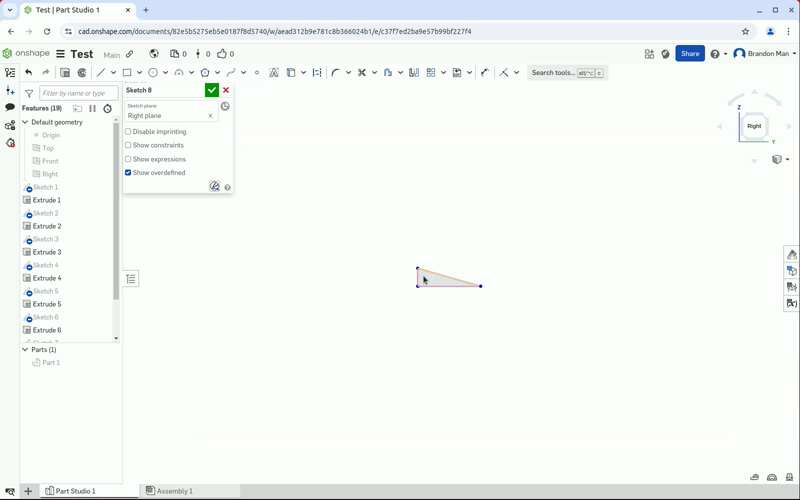
scroll(6)
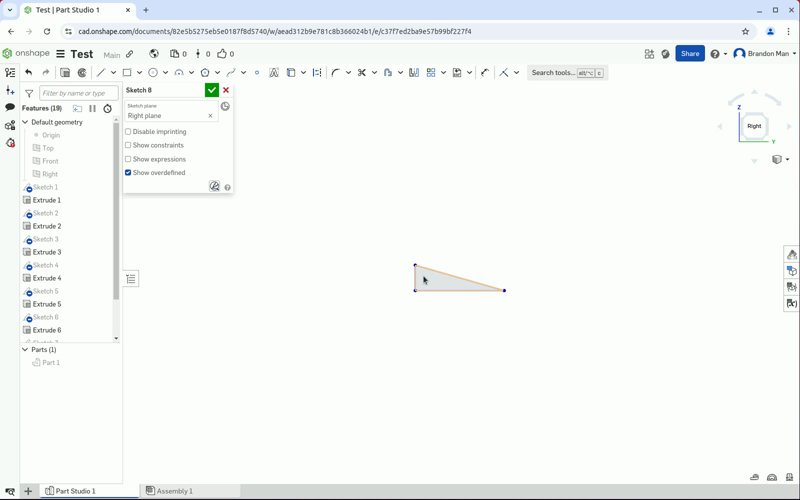
scroll(6)
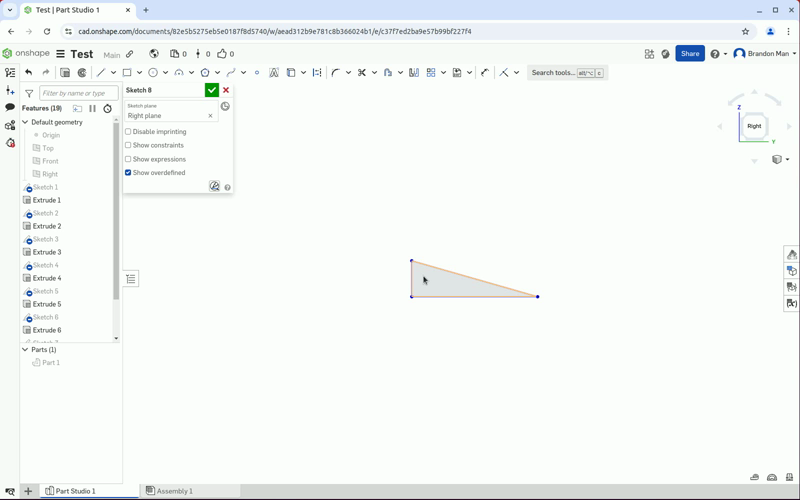
scroll(6)
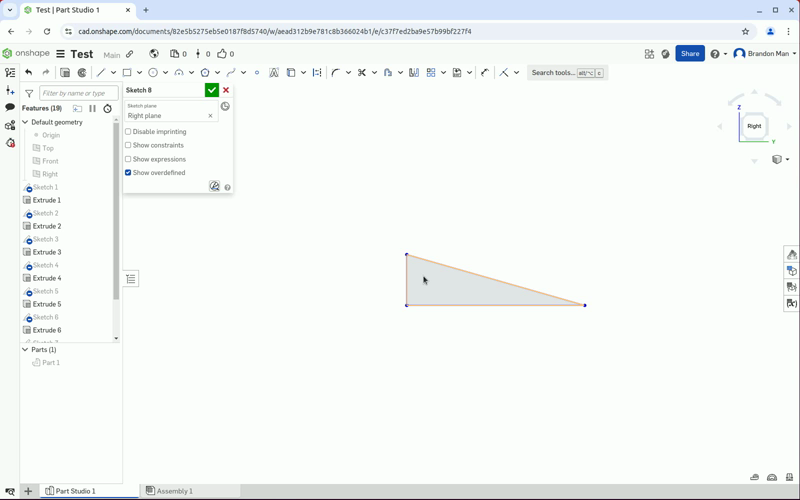
scroll(6)
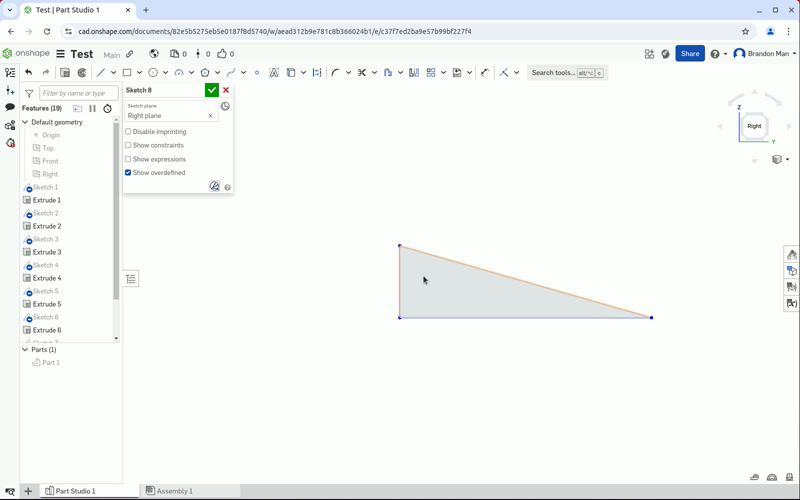
scroll(6)
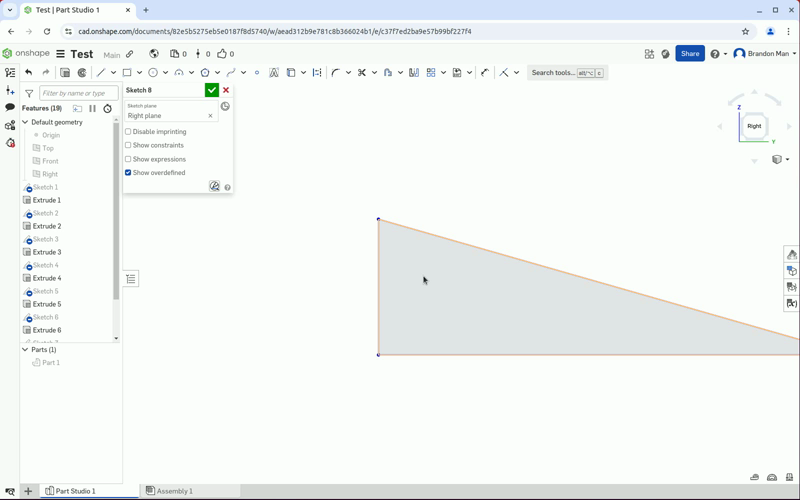
click(423, 275)
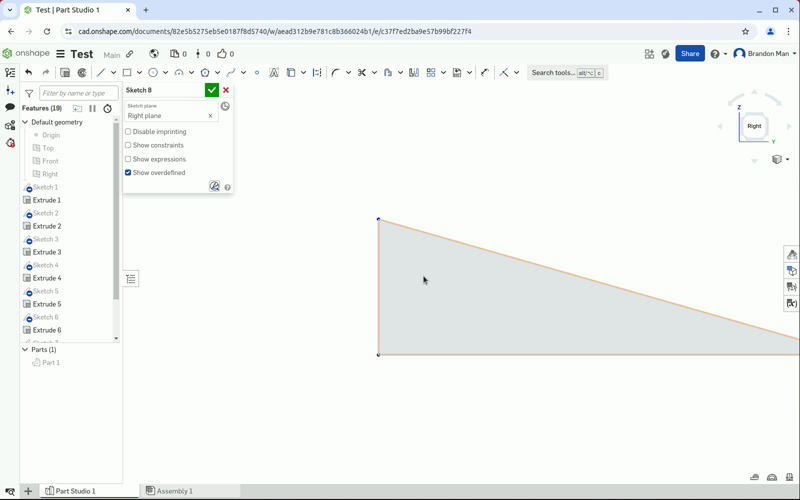
scroll(-6)
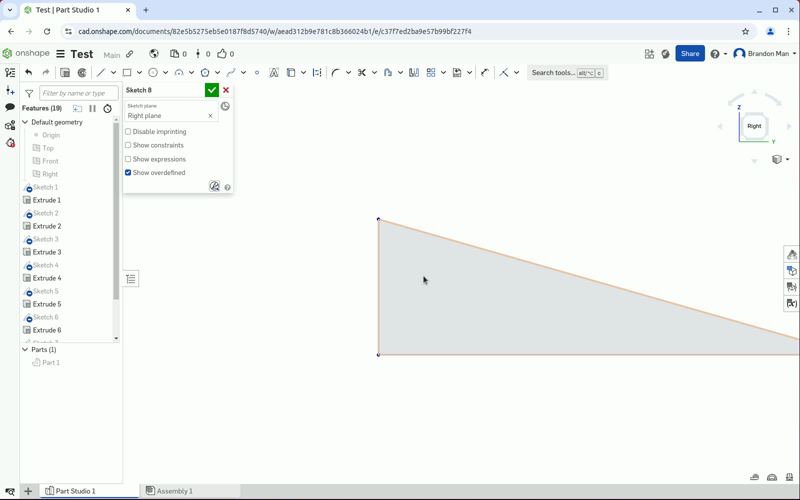
scroll(-6)
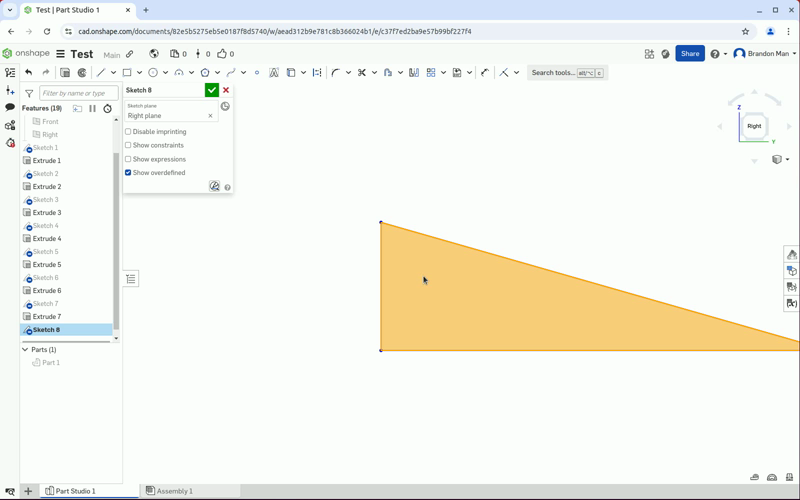
scroll(-6)
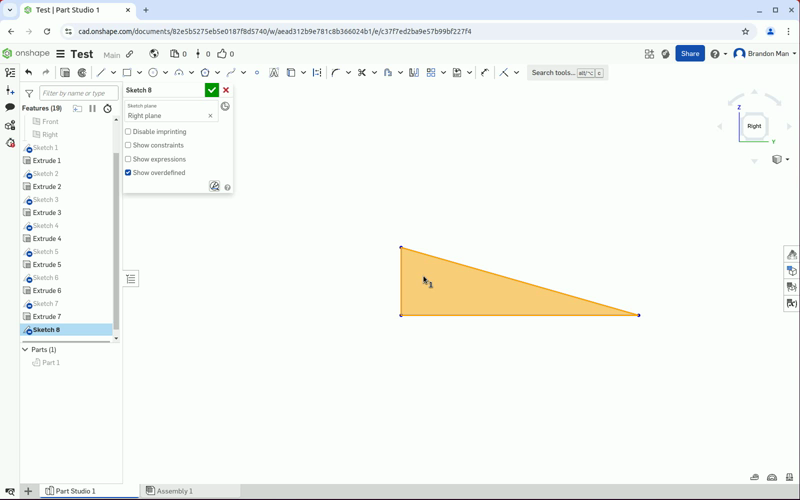
scroll(-6)
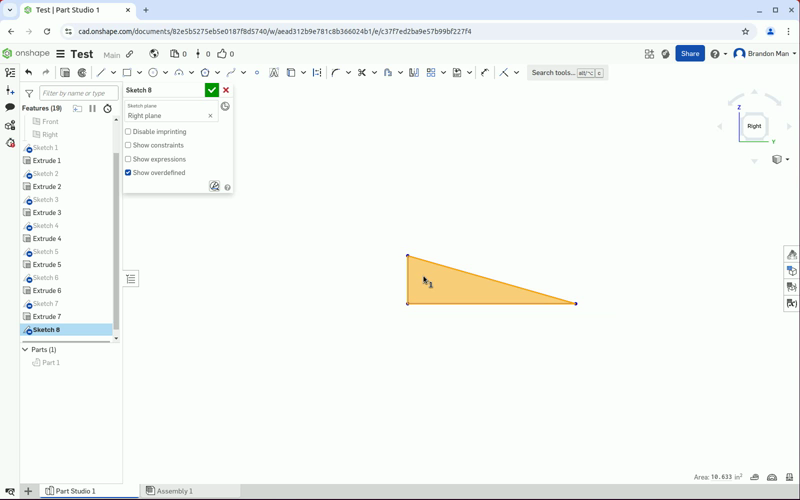
scroll(-6)
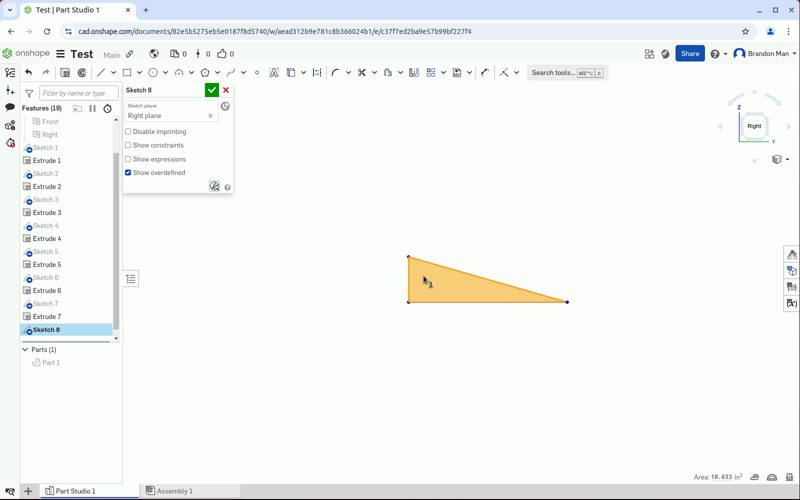
scroll(-6)
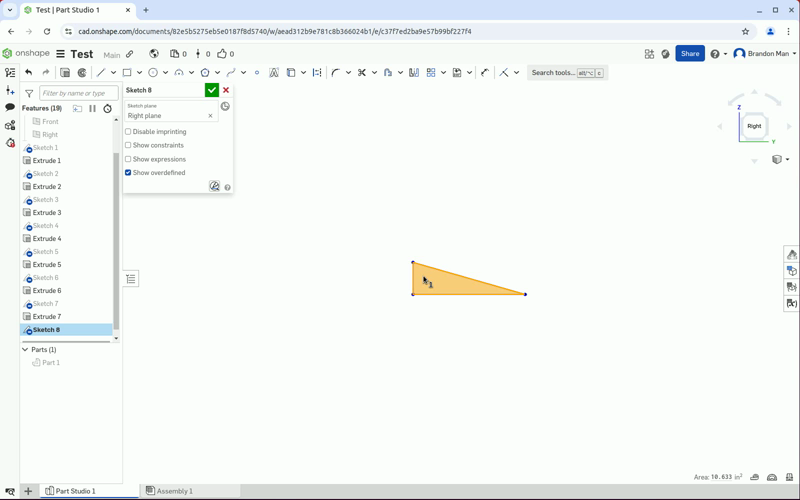
scroll(-6)
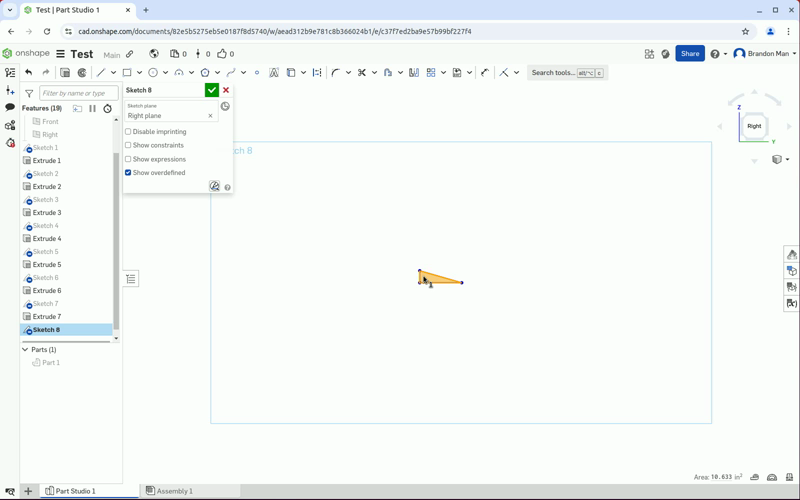
mouse_move(73, 352)
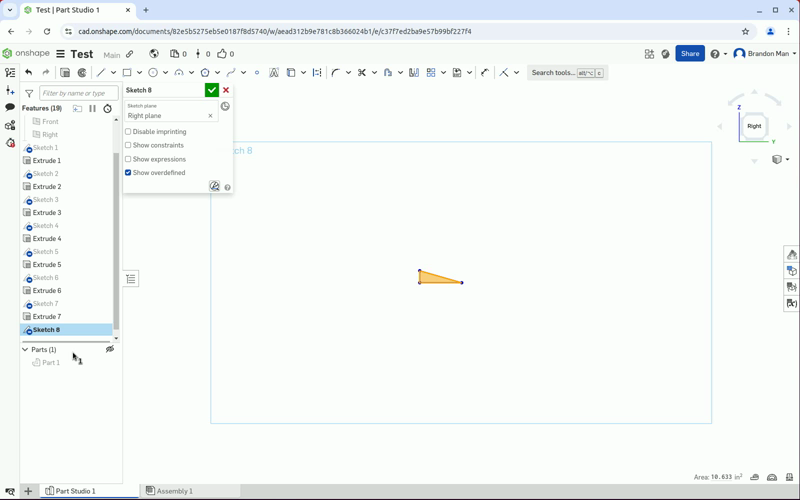
key(shift+y)
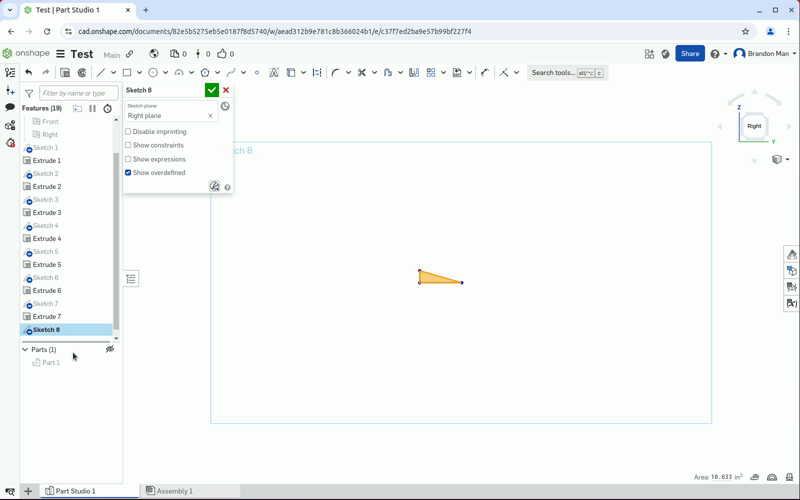
key(shift+e)
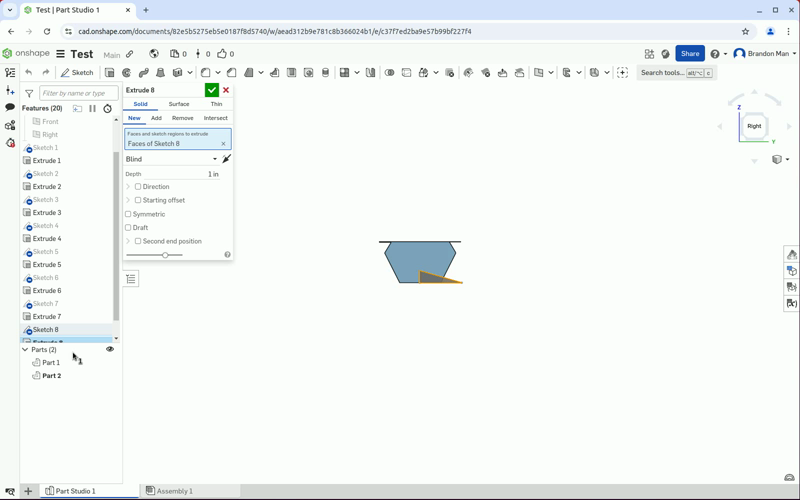
mouse_move(143, 106)
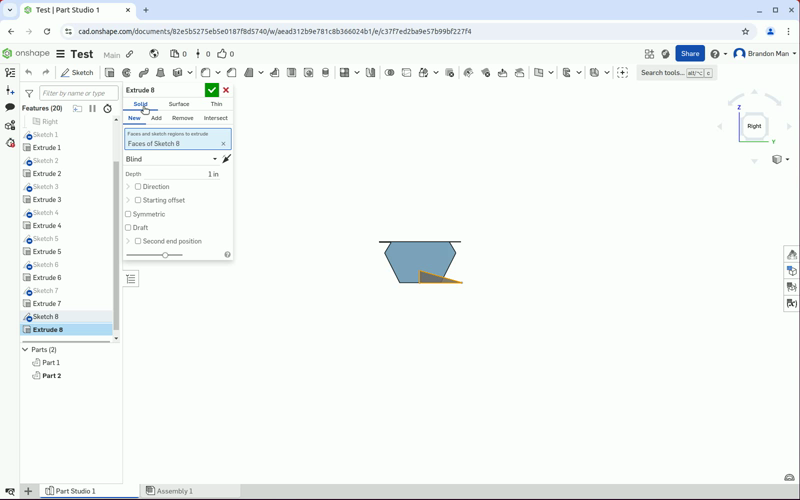
click(143, 106)
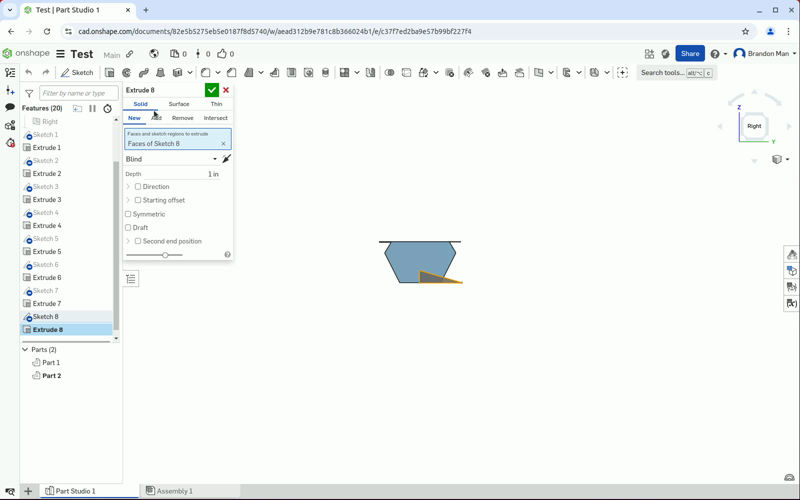
mouse_move(186, 120)
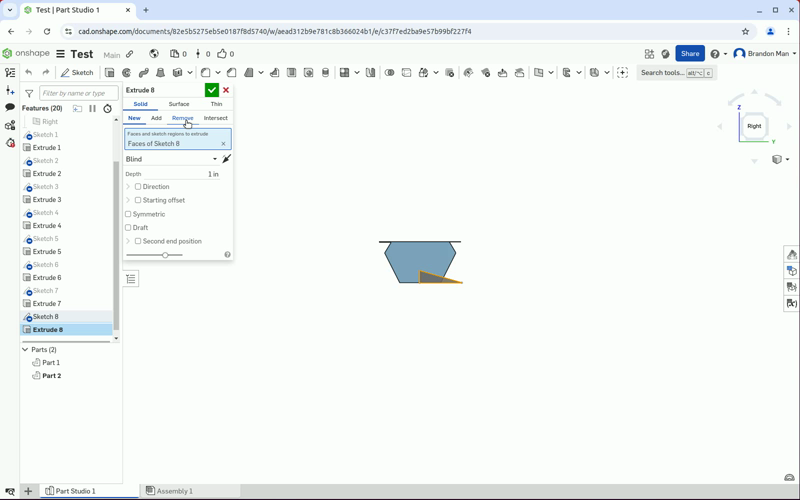
click(186, 120)
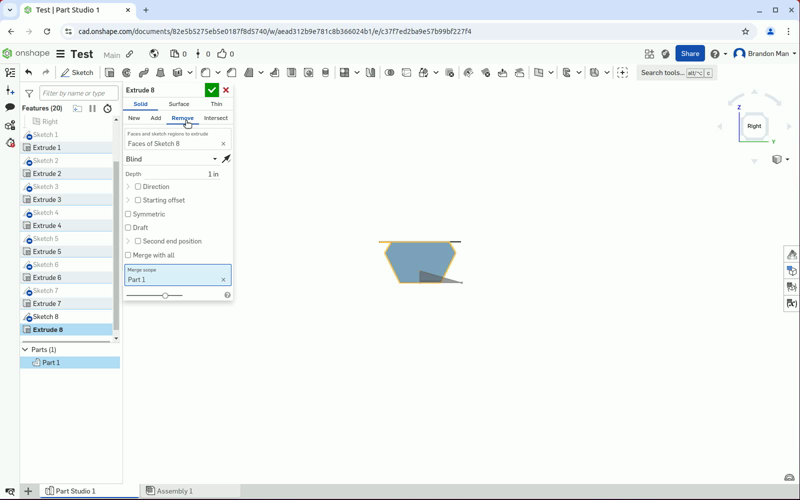
key(tab, 4)
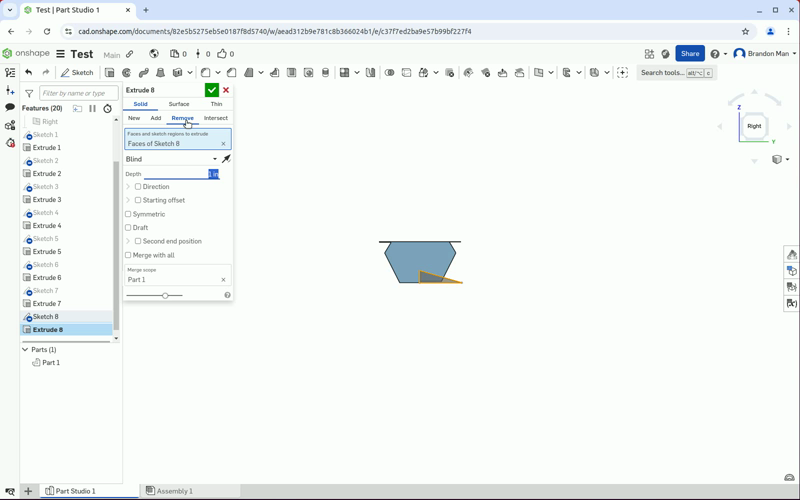
text(25.275)
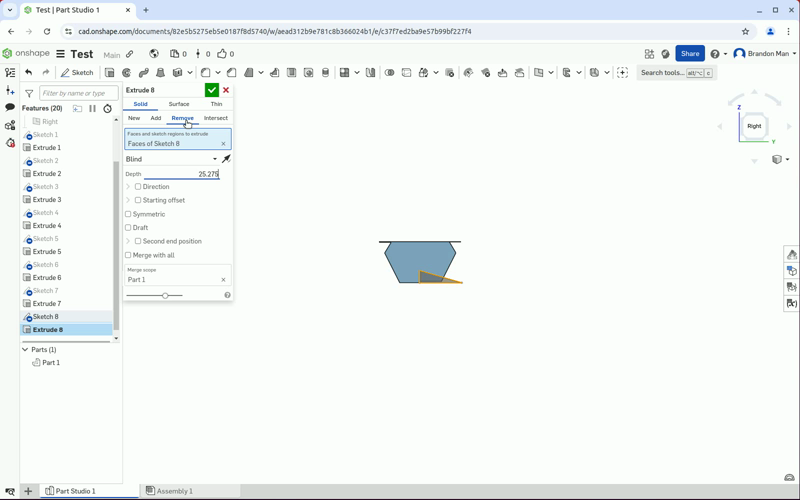
key(tab, 6)
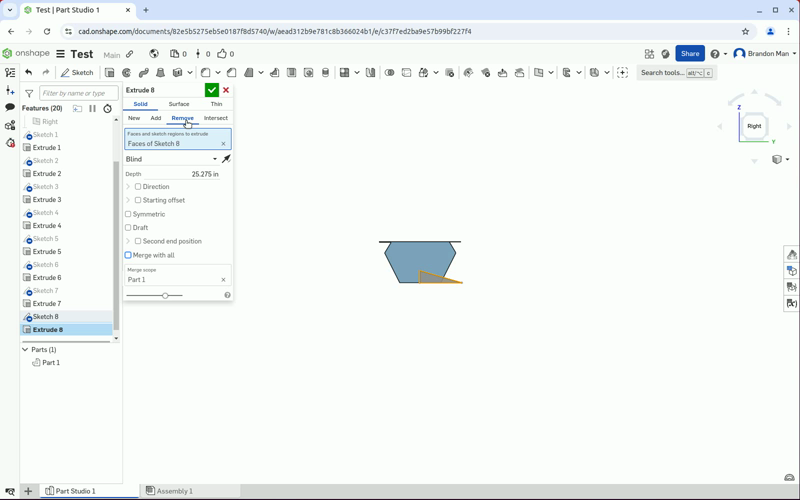
key(space)
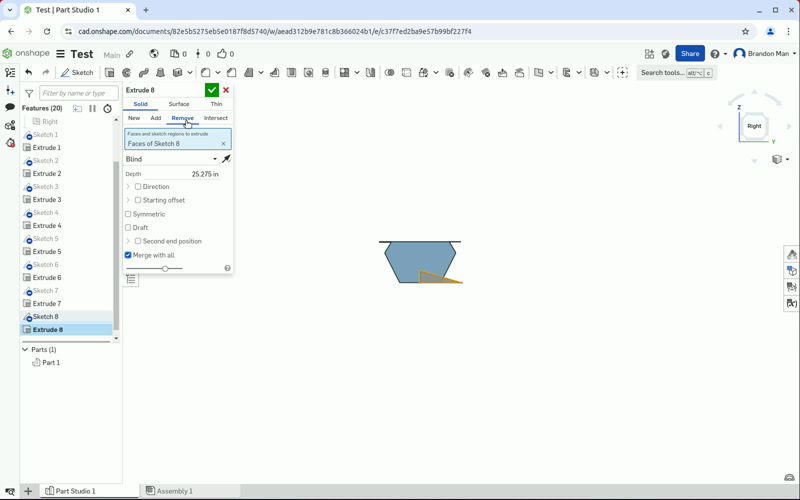
key(enter)
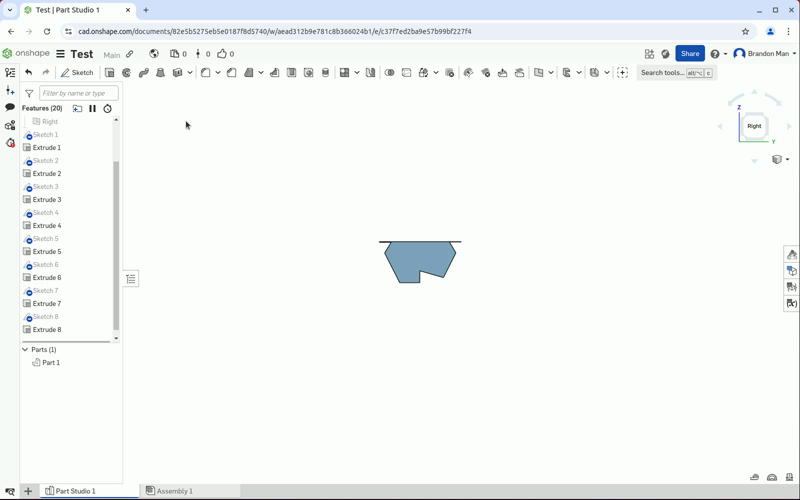
key(shift+h)
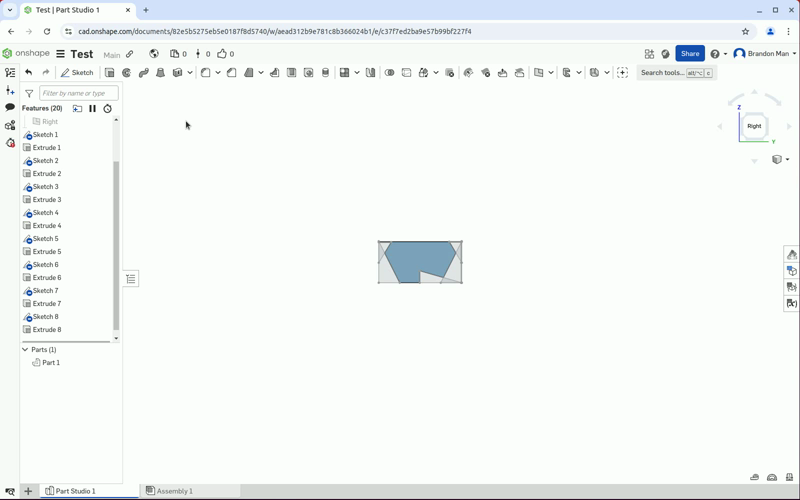
key(shift+h)
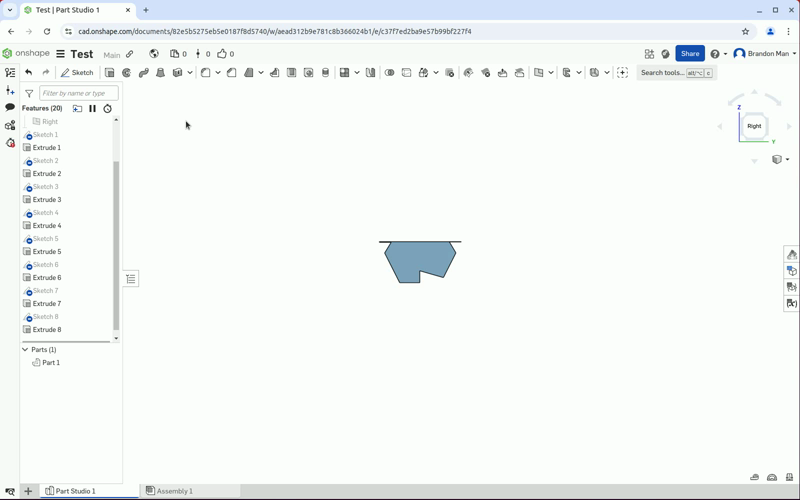
mouse_move(69, 137)
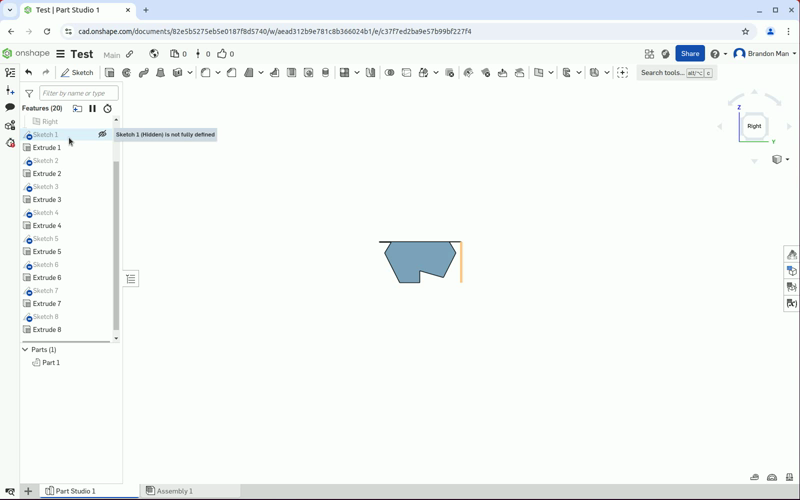
click(69, 137)
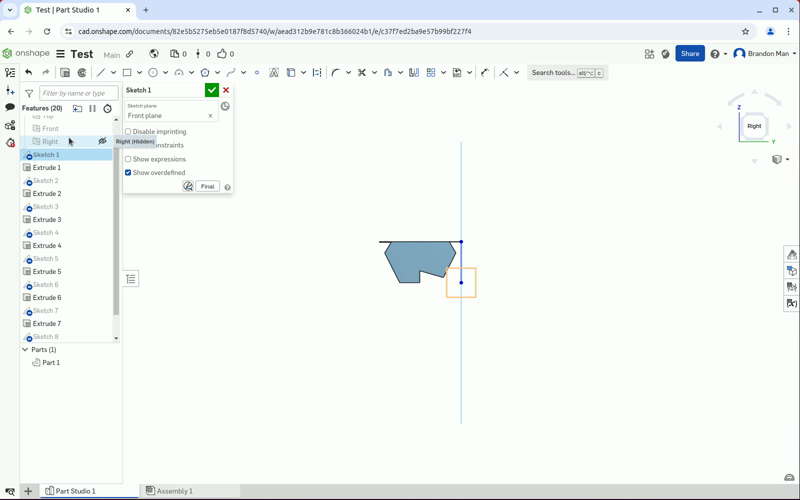
mouse_move(229, 92)
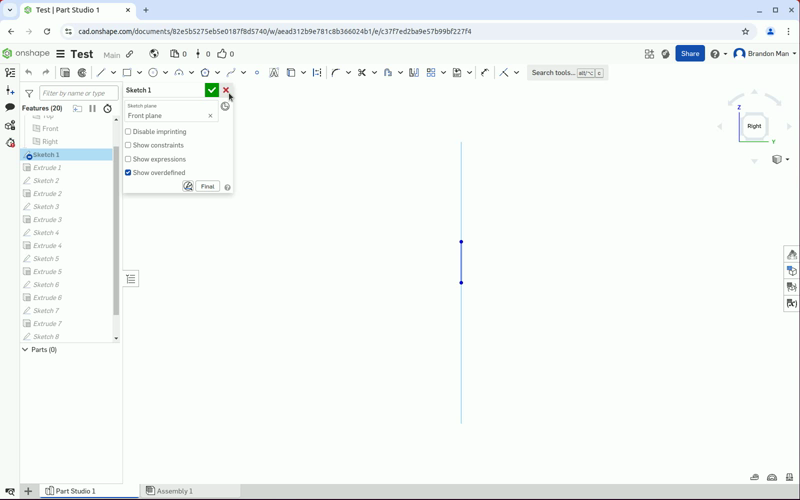
click(229, 92)
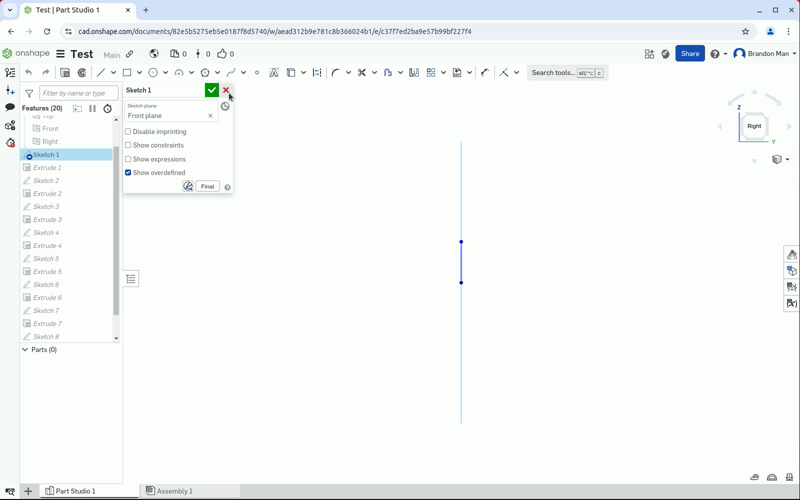
key(shift+s)
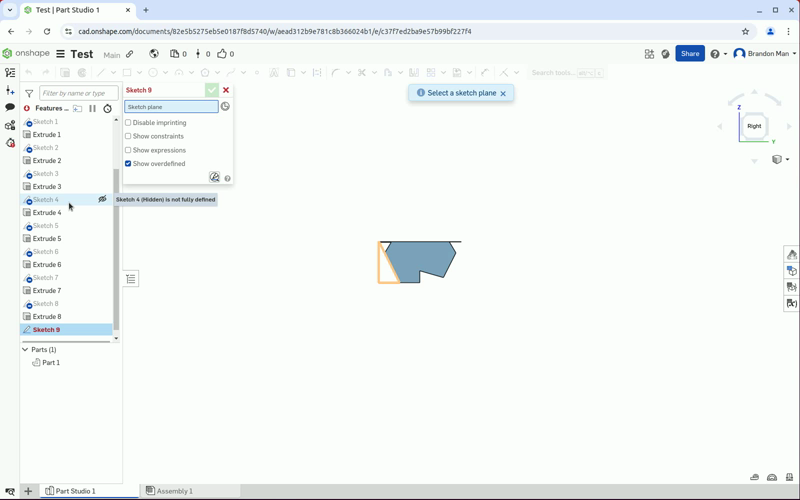
scroll(3)
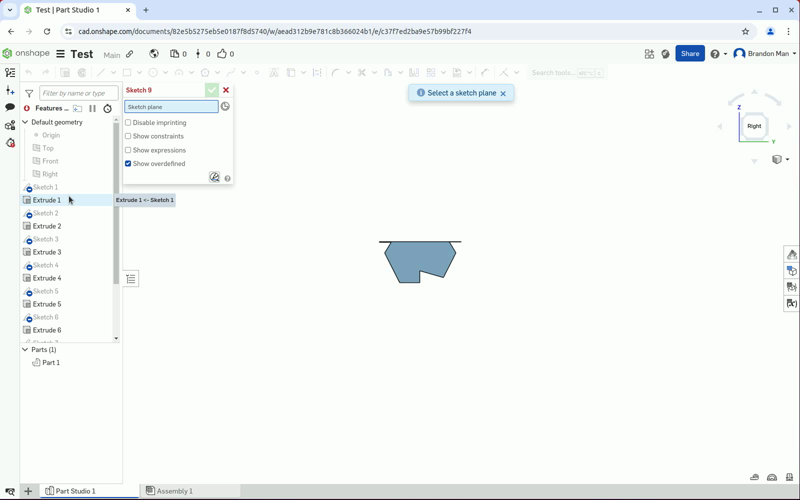
mouse_move(69, 176)
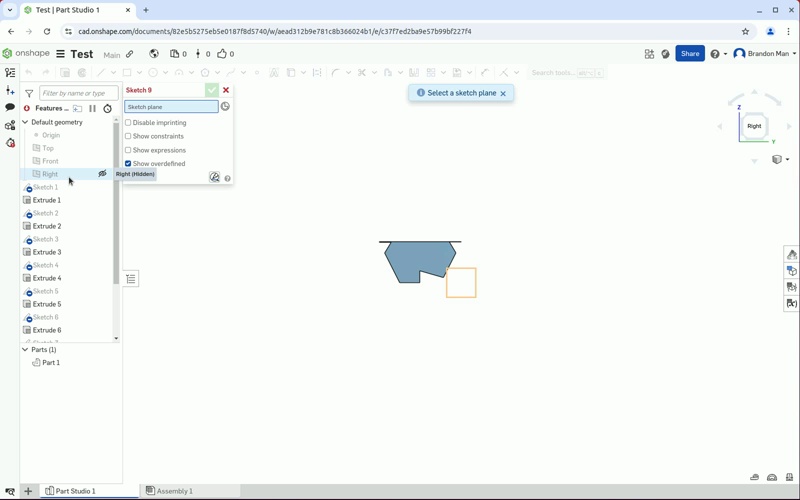
click(69, 176)
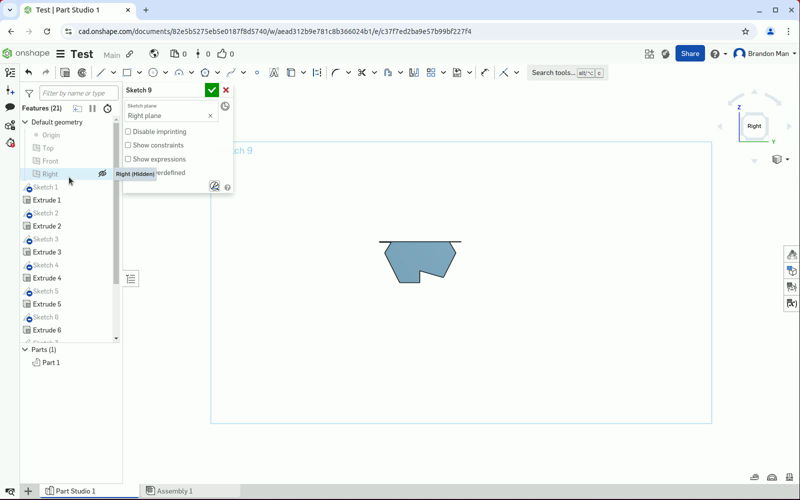
mouse_move(73, 352)
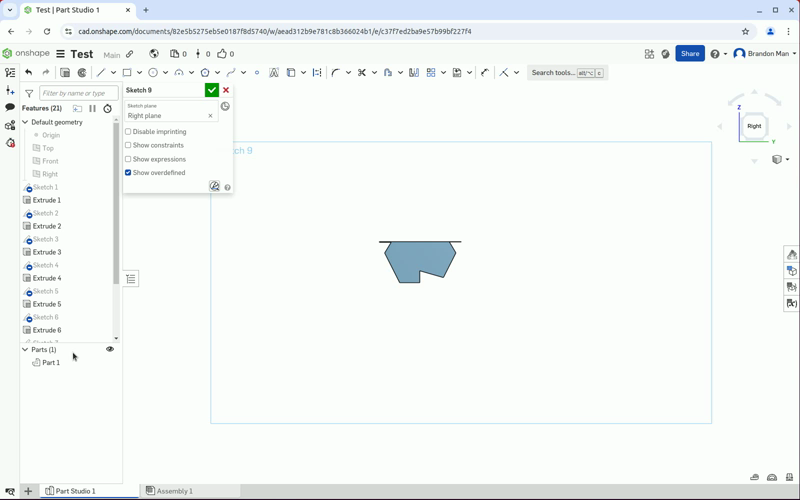
key(y)
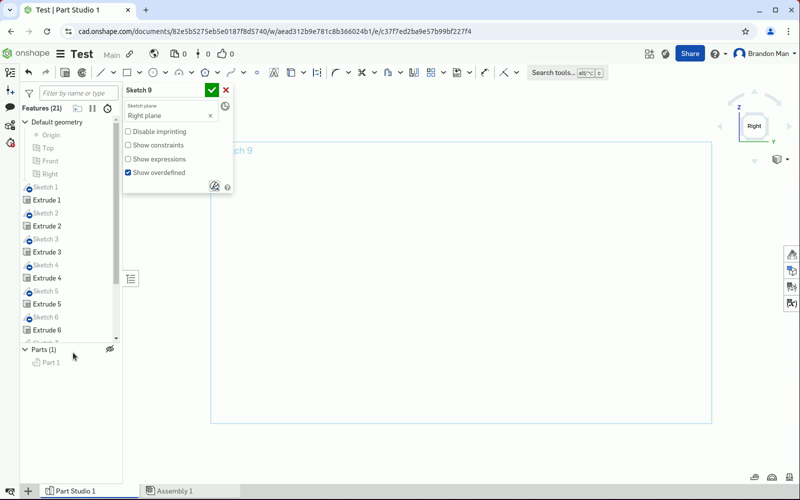
key(l)
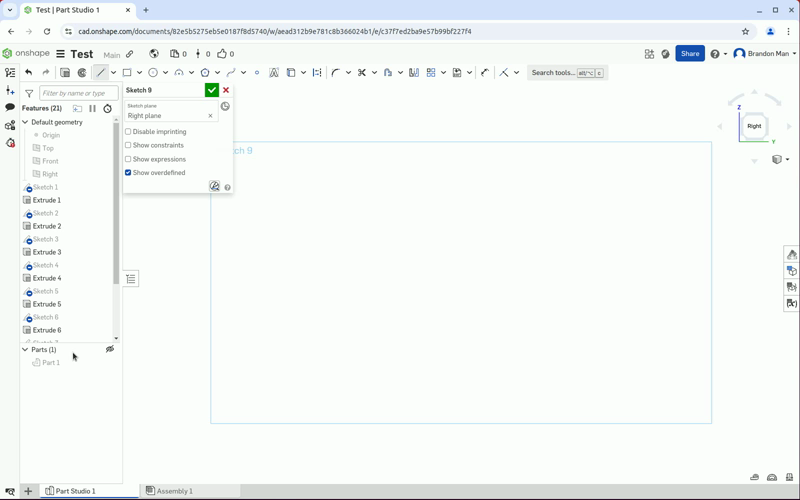
key_down(shift)
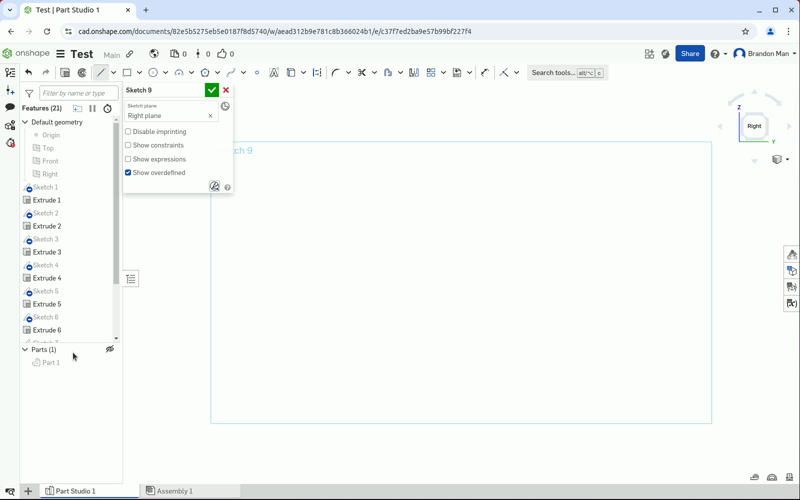
mouse_move(378, 282)
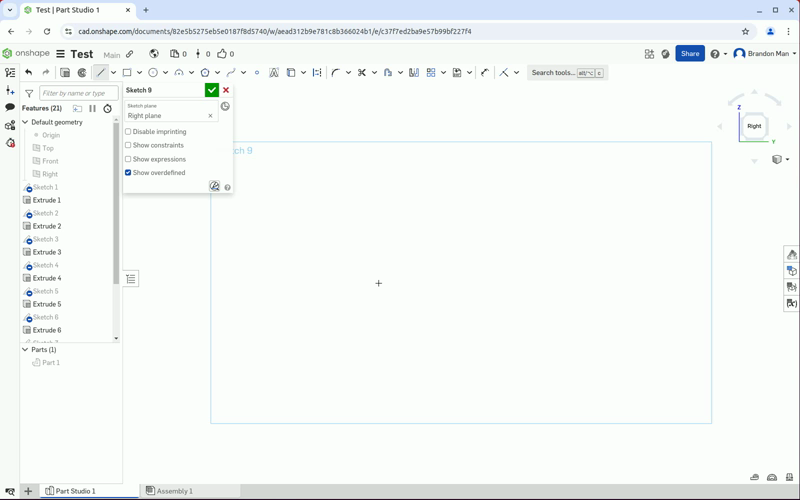
click(378, 282)
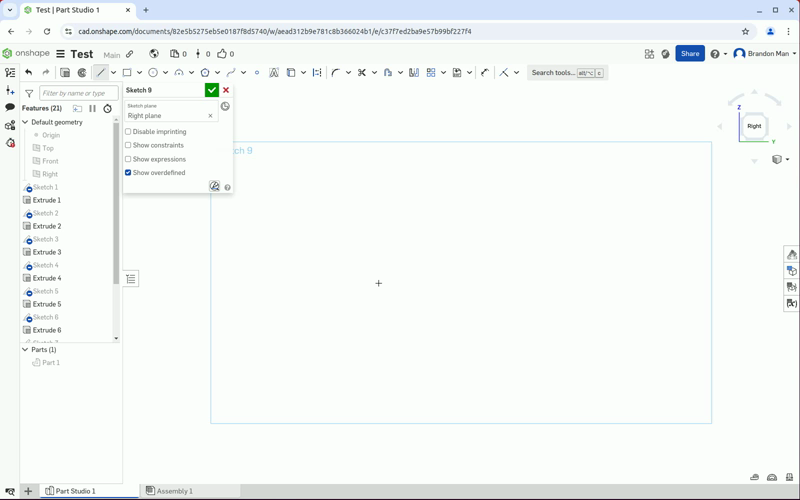
key_up(shift)
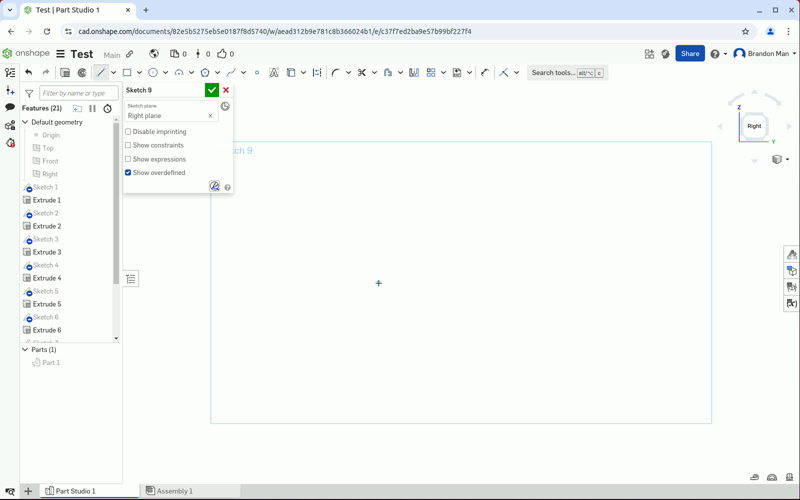
key_down(shift)
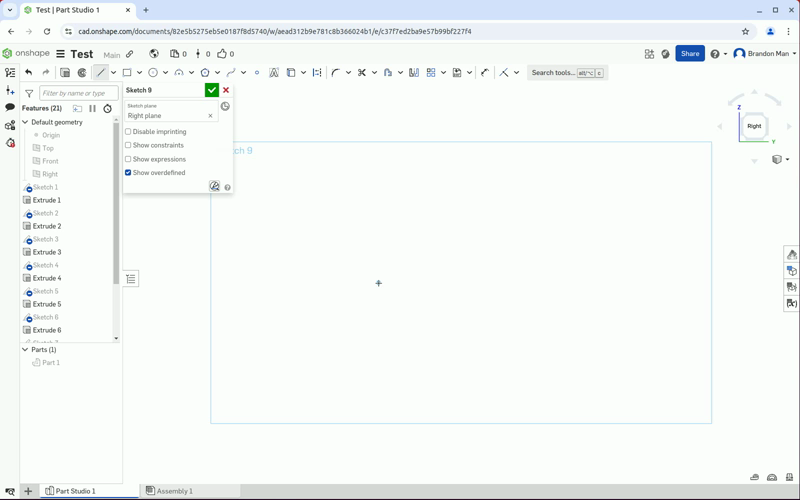
mouse_move(408, 282)
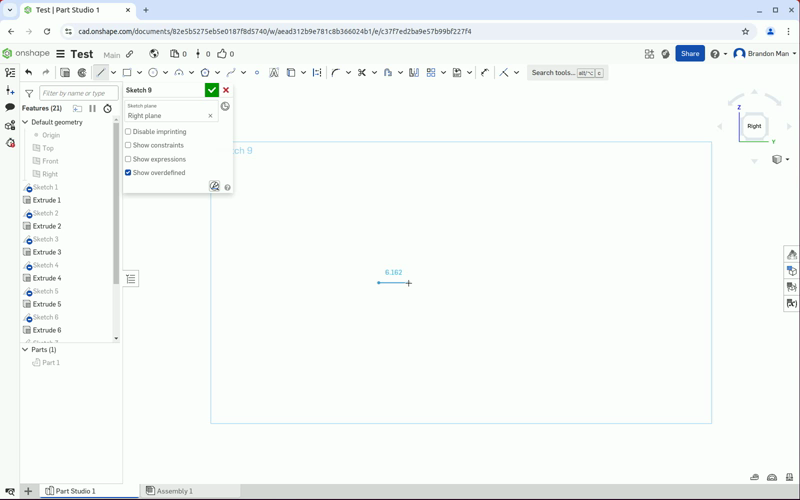
mouse_move(420, 282)
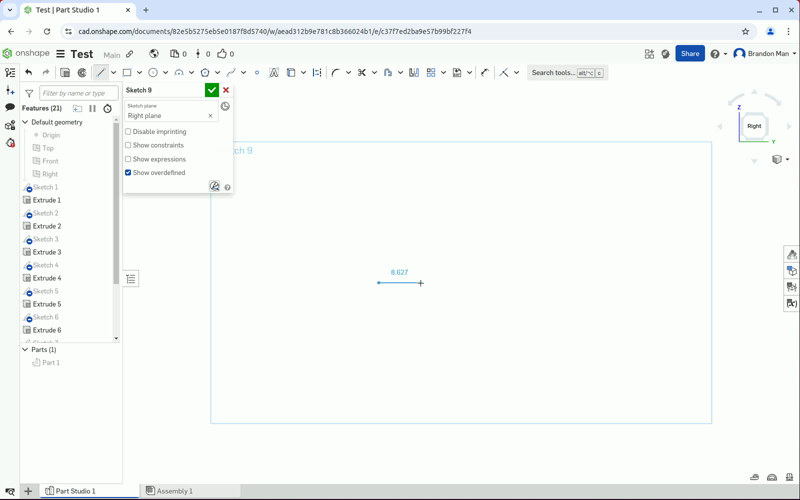
click(420, 282)
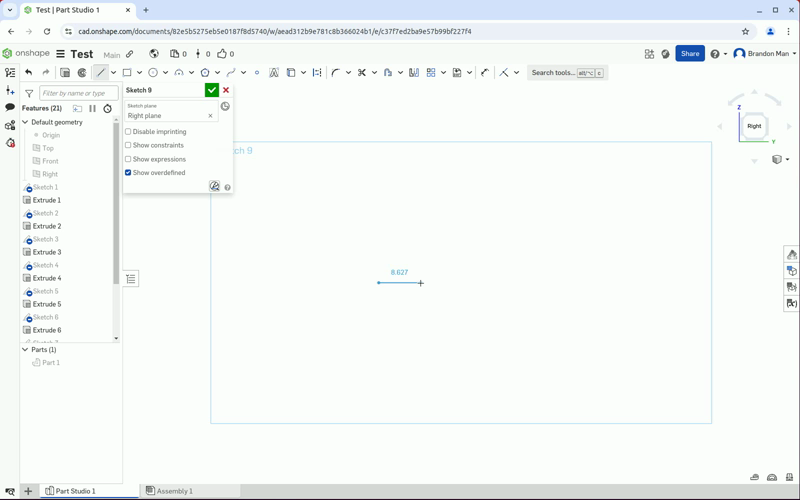
key_up(shift)
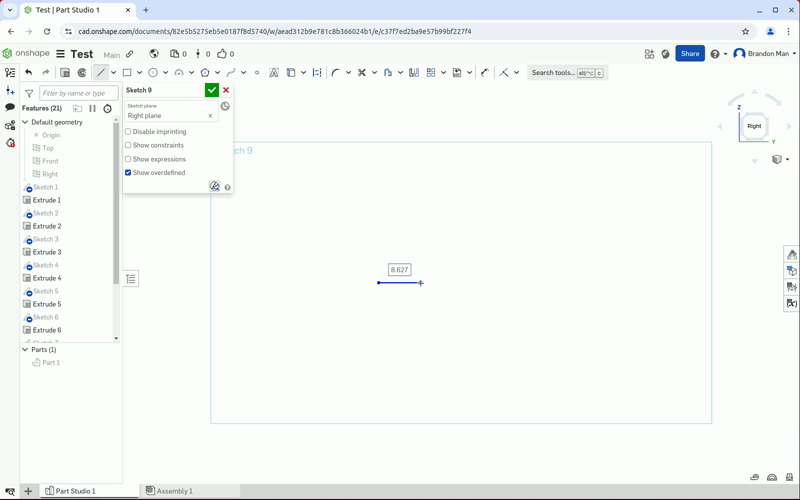
key_down(shift)
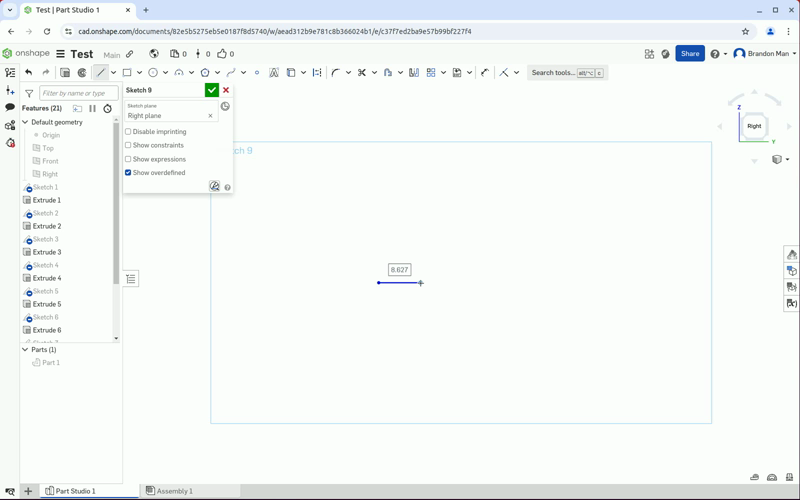
mouse_move(450, 282)
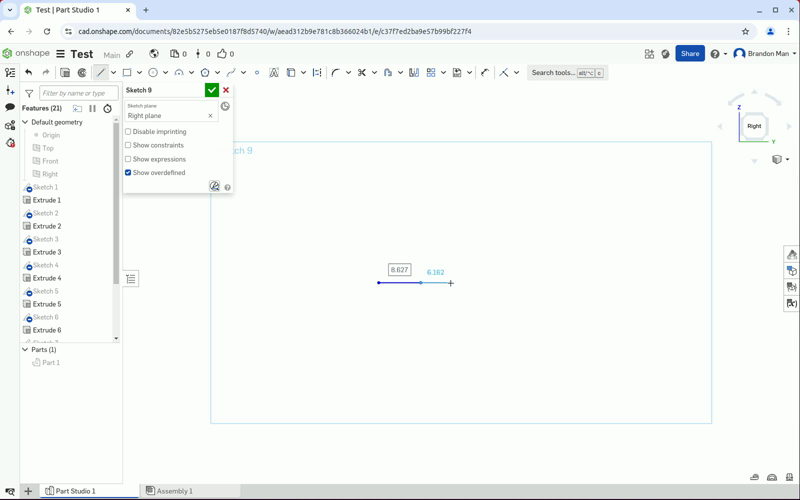
mouse_move(420, 270)
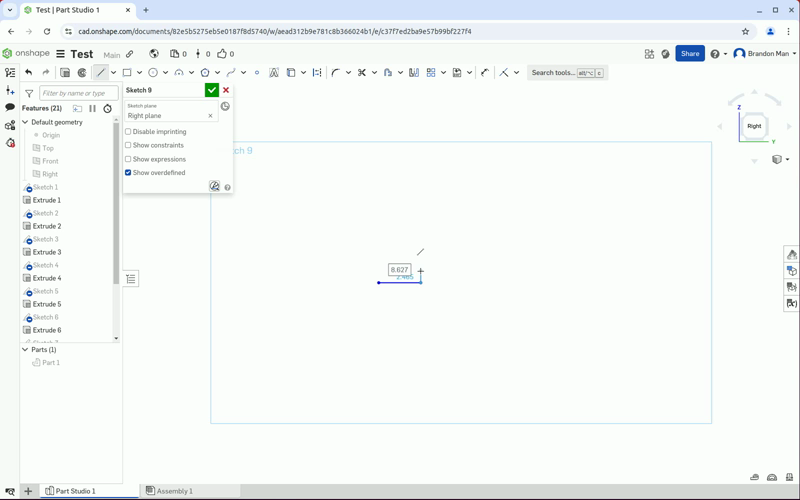
click(420, 270)
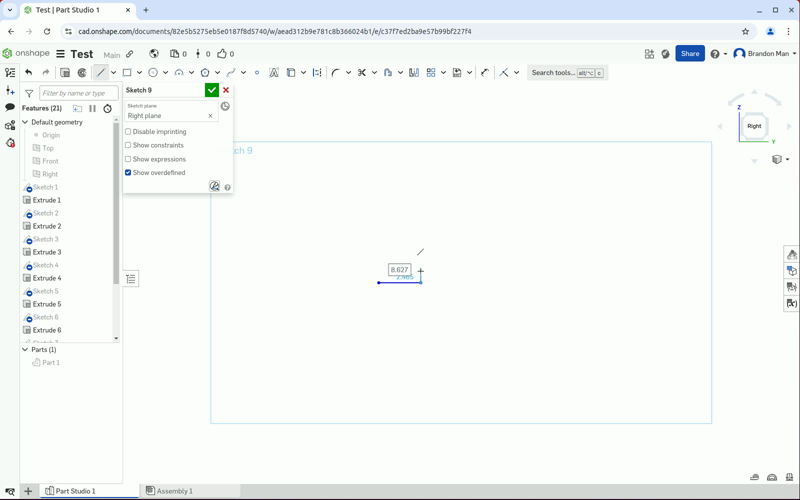
key_up(shift)
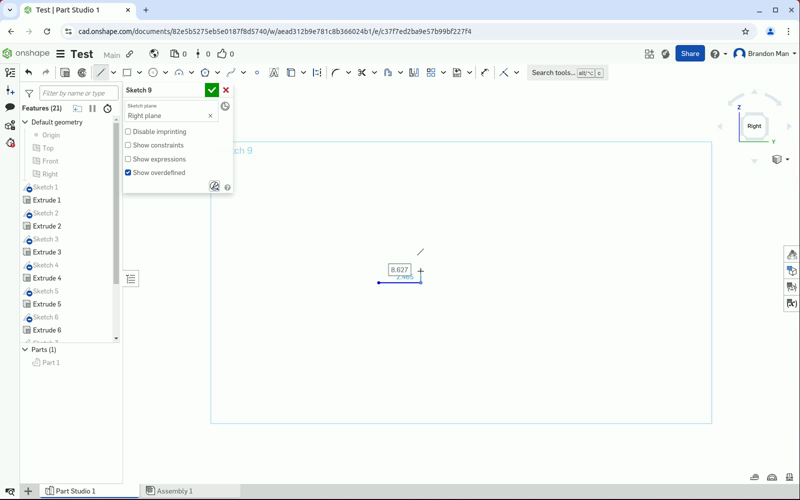
mouse_move(450, 270)
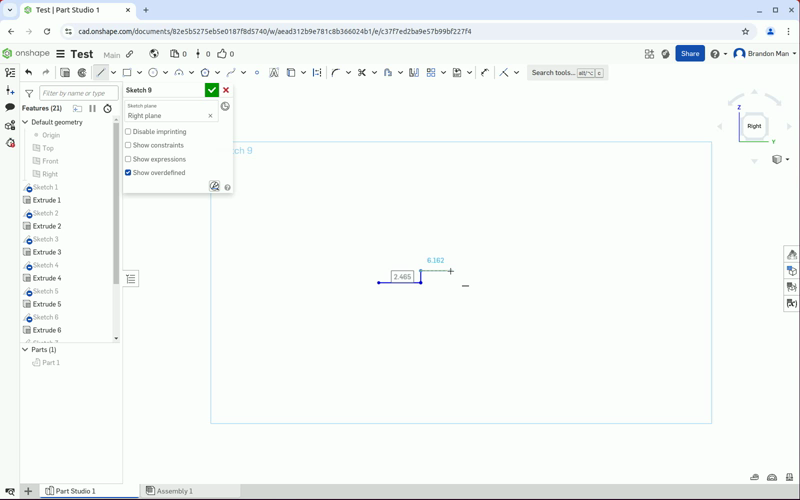
key_down(shift)
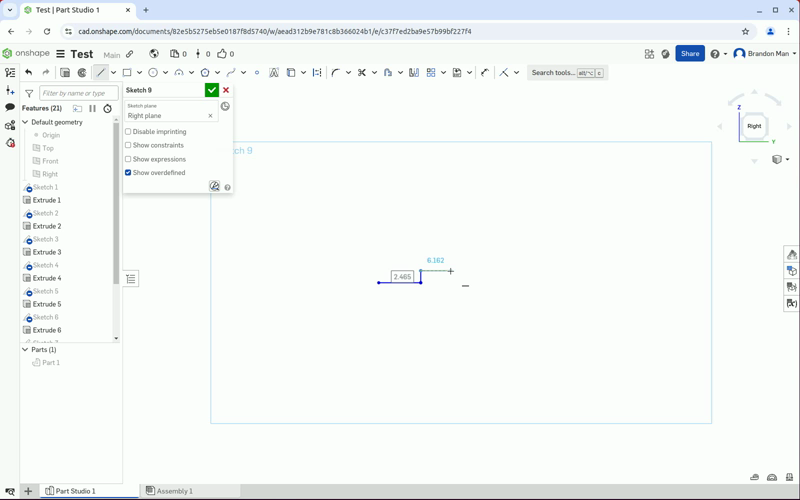
mouse_move(378, 282)
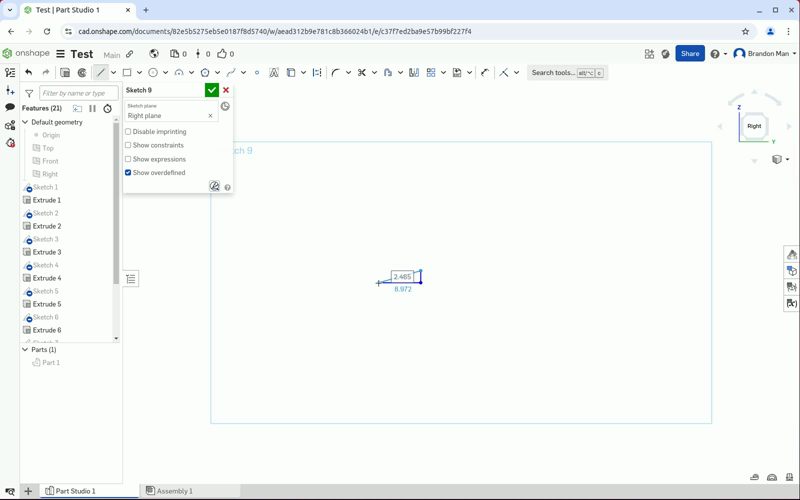
key_up(shift)
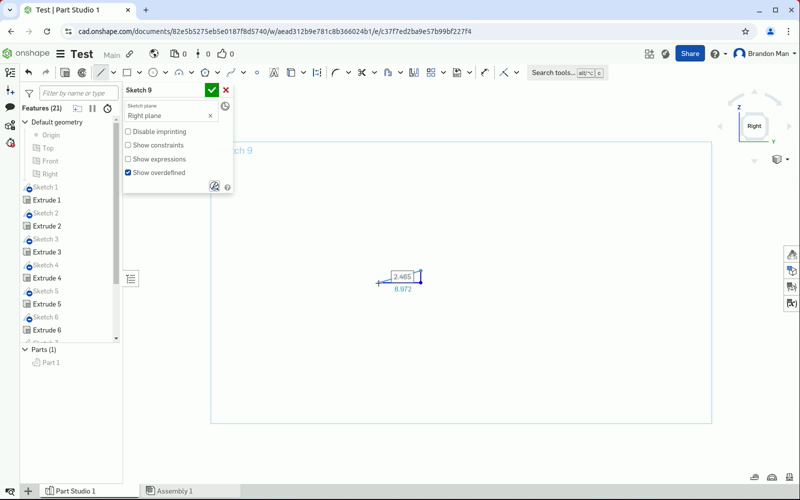
click(378, 282)
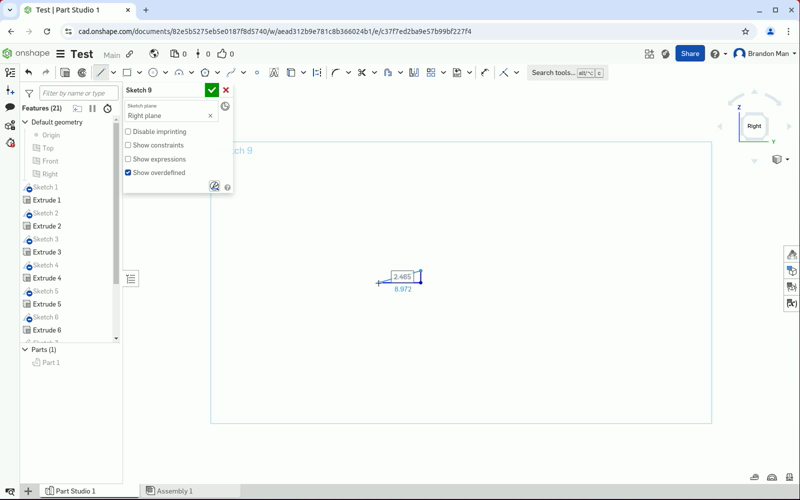
key(esc)
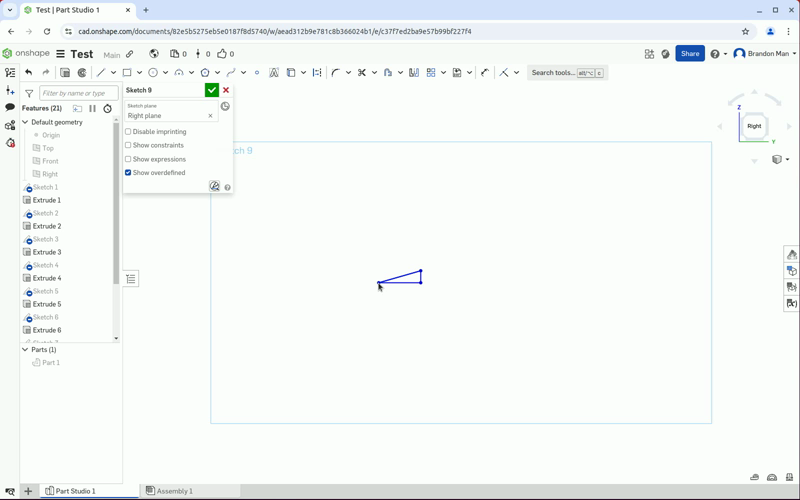
mouse_move(416, 282)
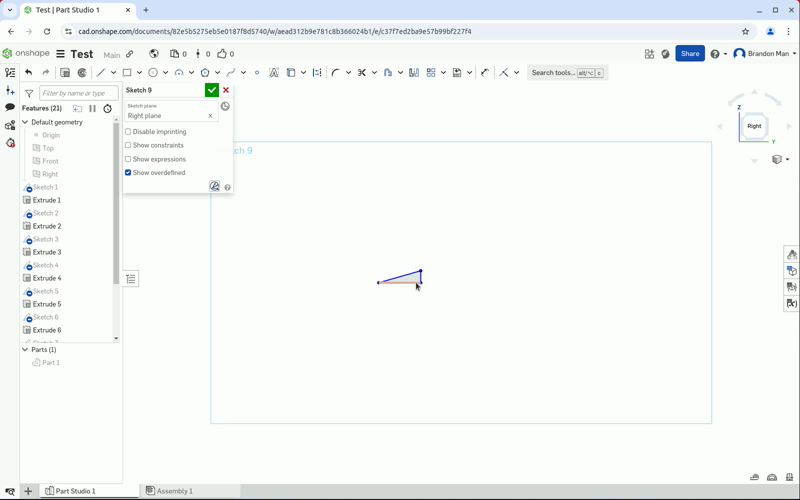
scroll(6)
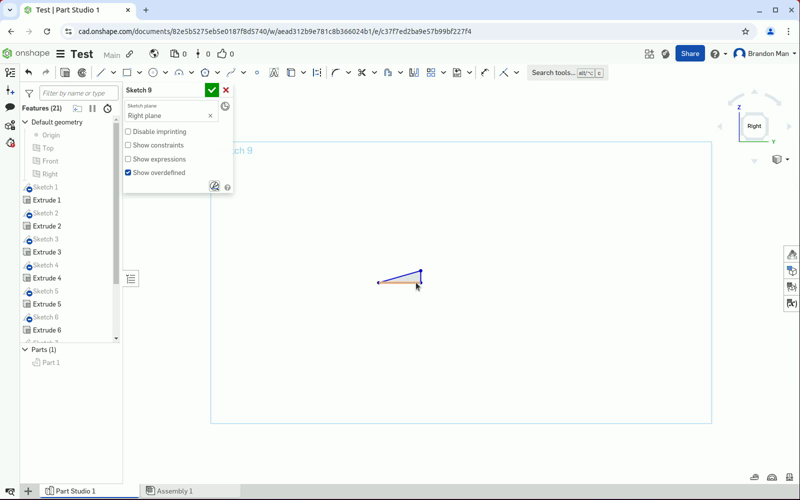
scroll(6)
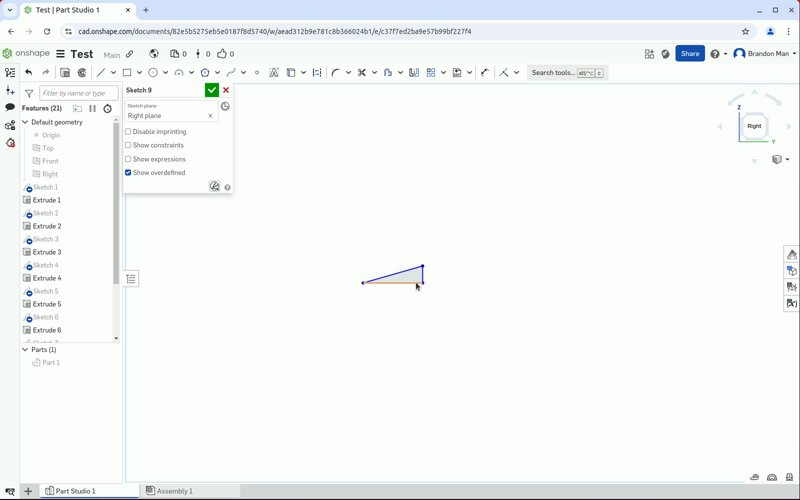
scroll(6)
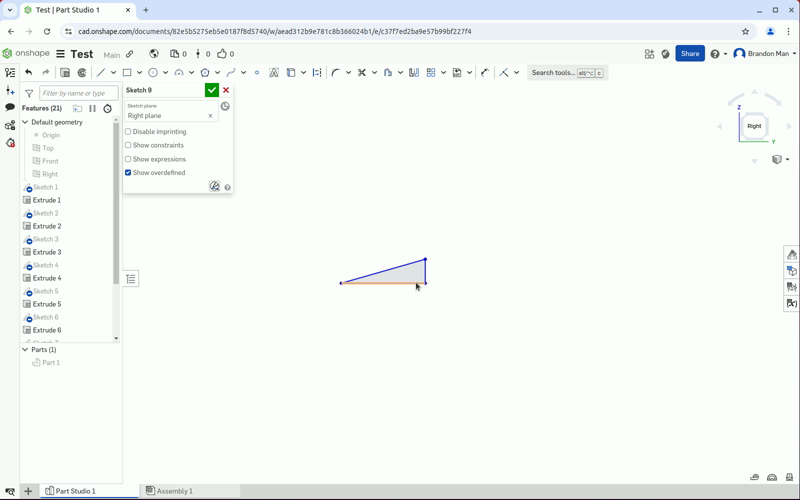
scroll(6)
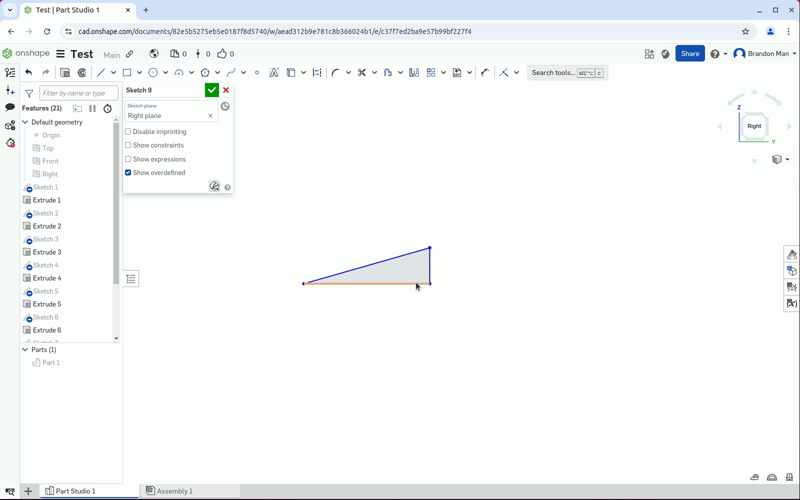
scroll(6)
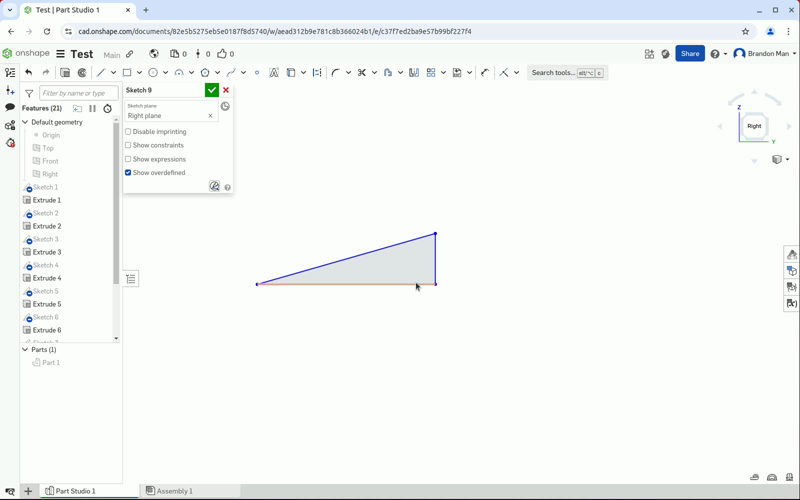
scroll(6)
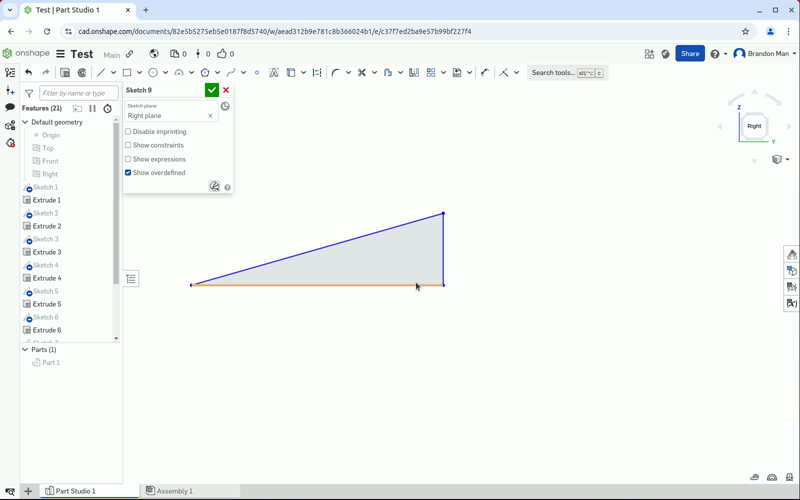
scroll(6)
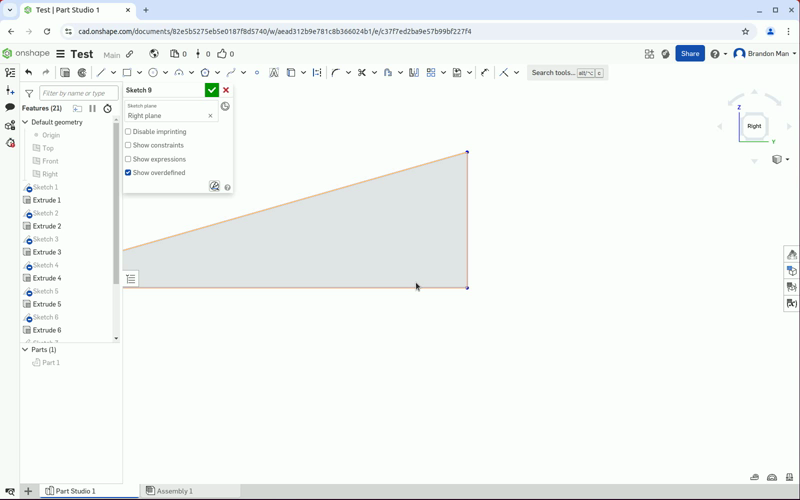
click(416, 282)
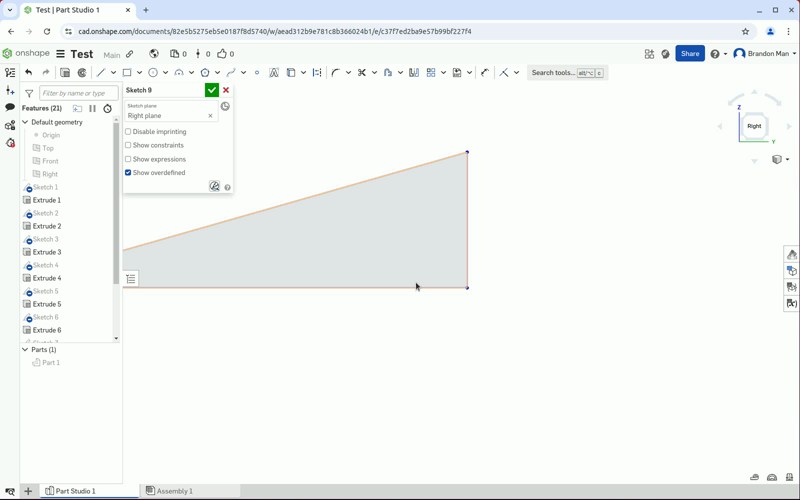
scroll(-6)
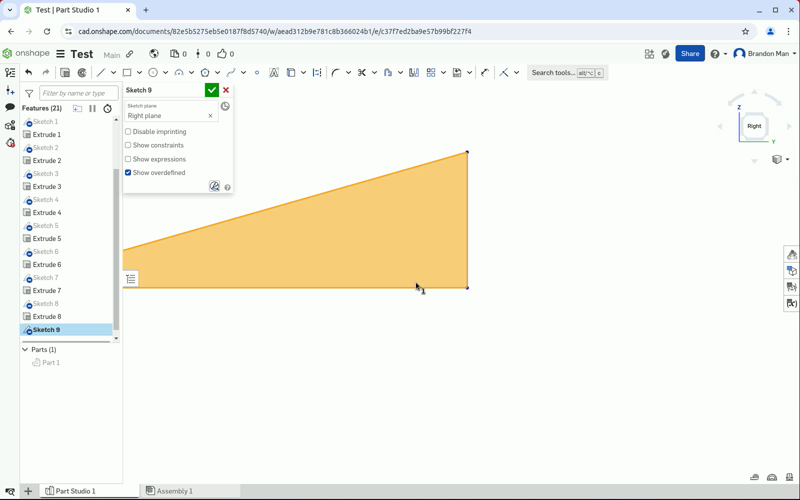
scroll(-6)
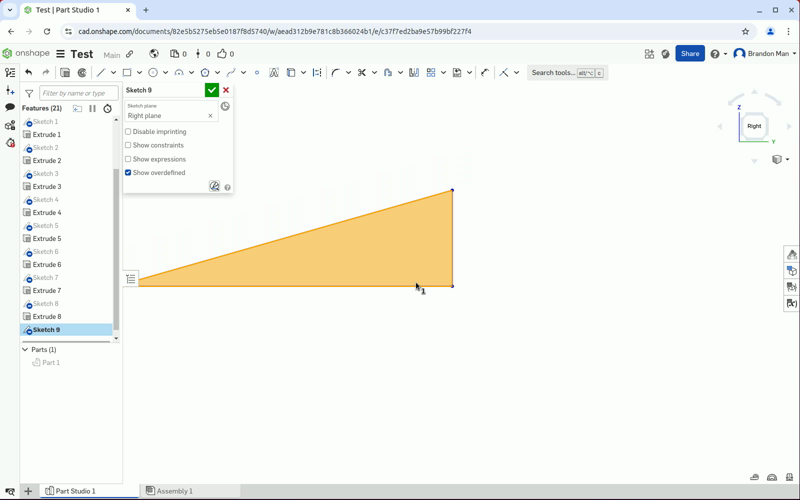
scroll(-6)
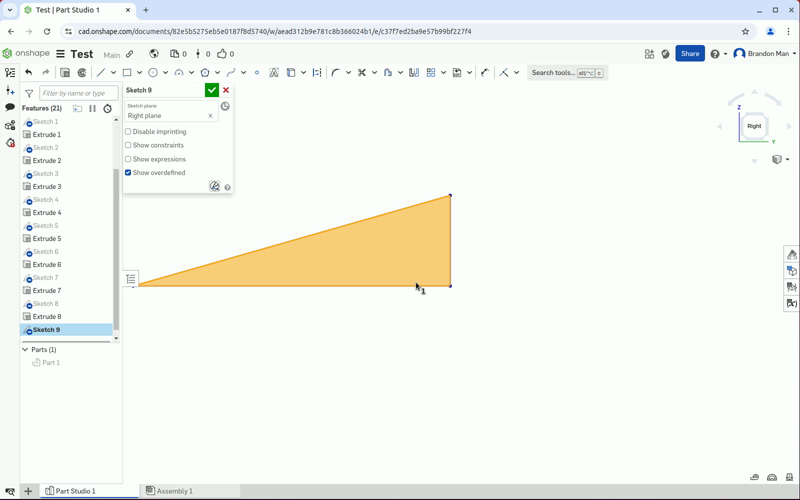
scroll(-6)
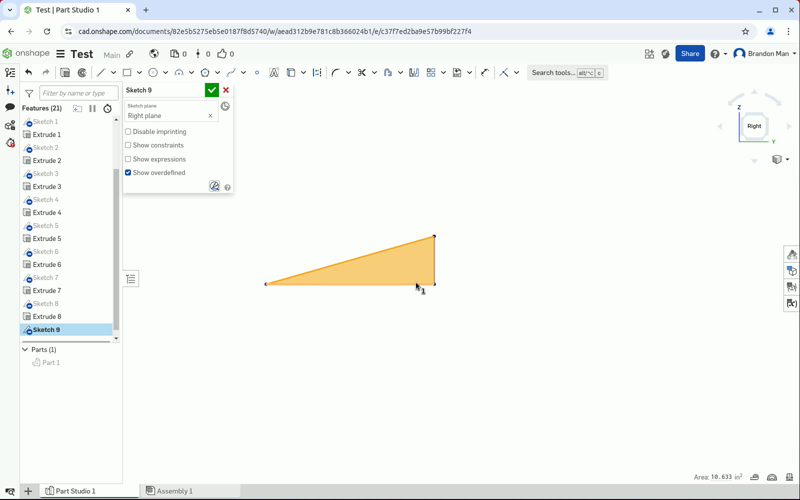
scroll(-6)
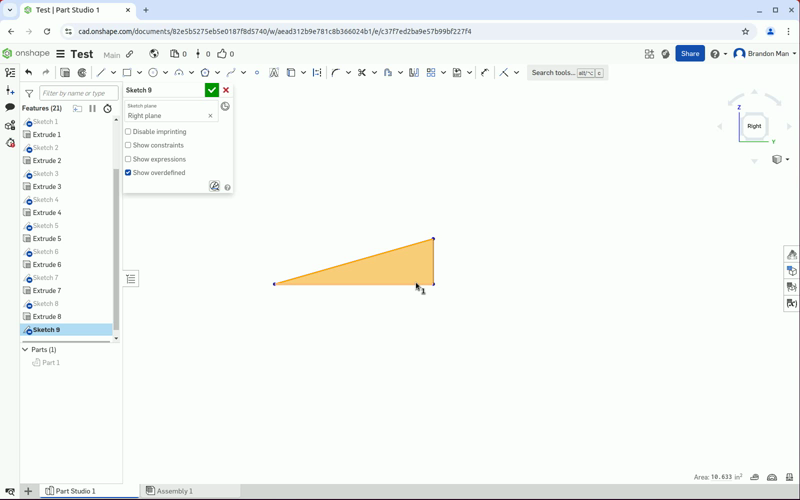
scroll(-6)
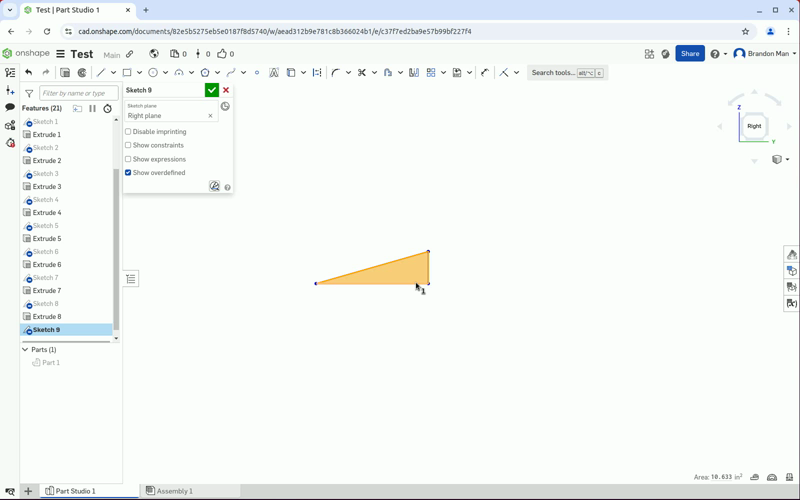
scroll(-6)
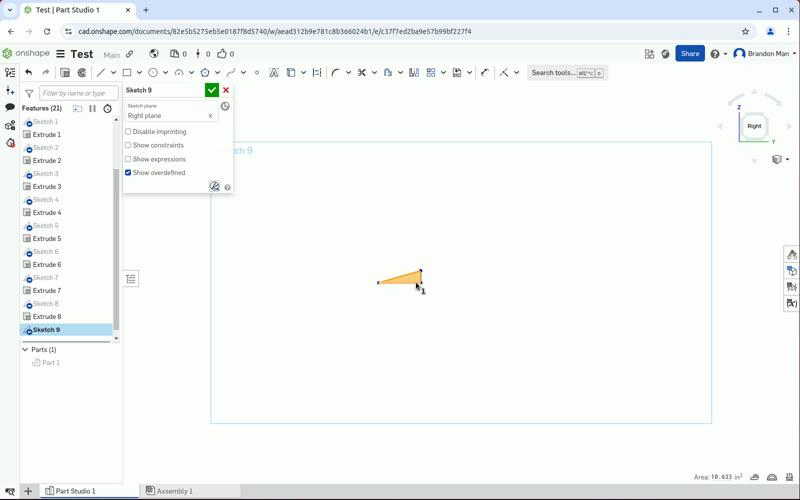
mouse_move(73, 352)
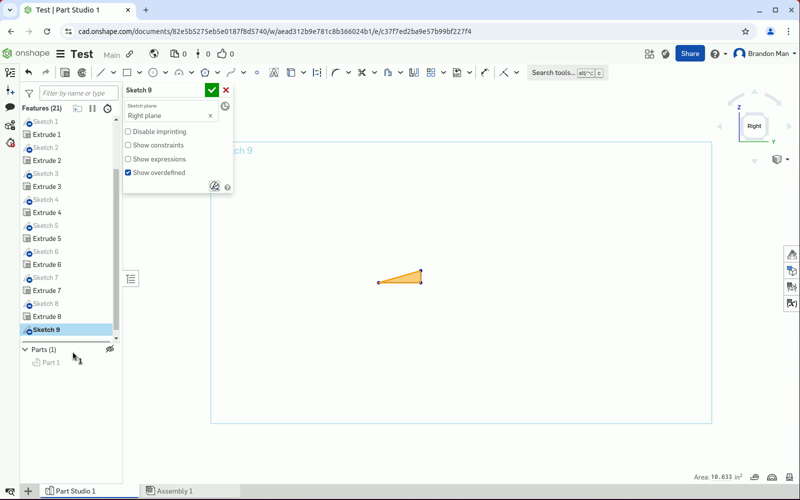
key(shift+y)
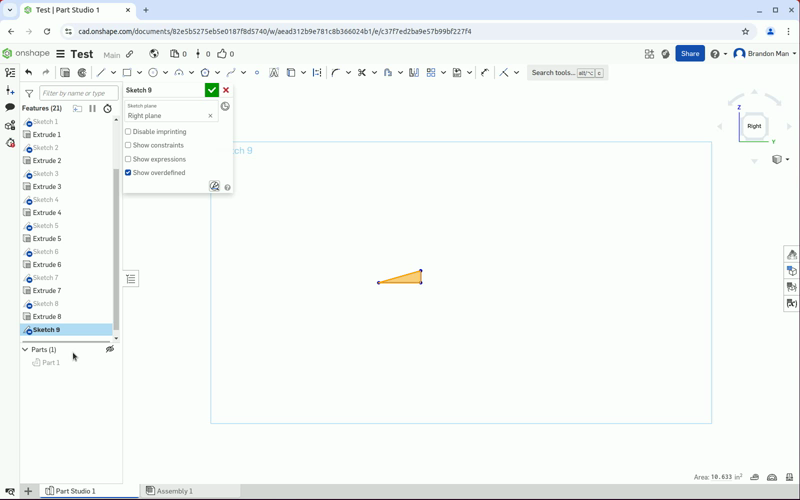
key(shift+e)
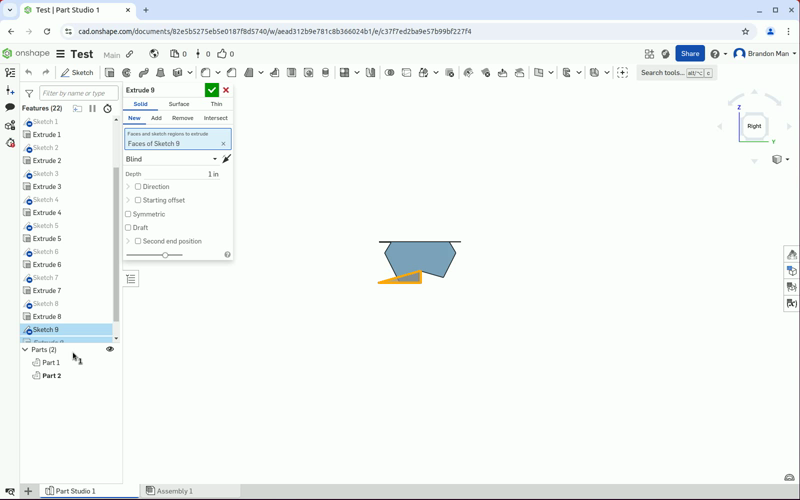
mouse_move(143, 106)
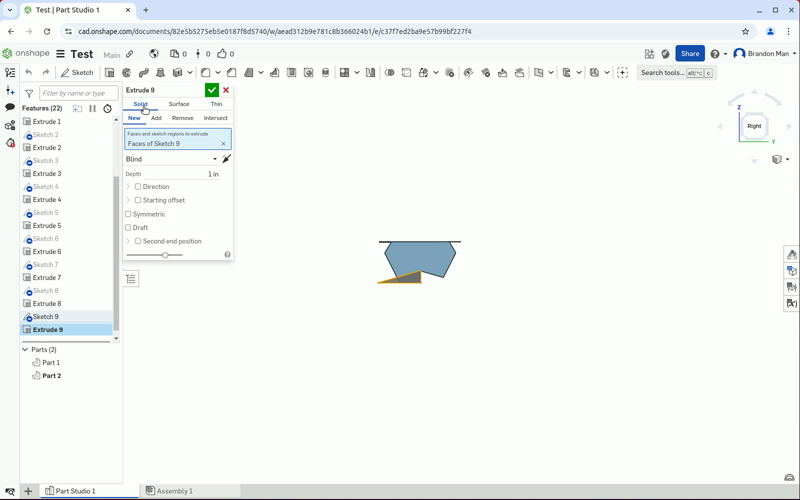
click(143, 106)
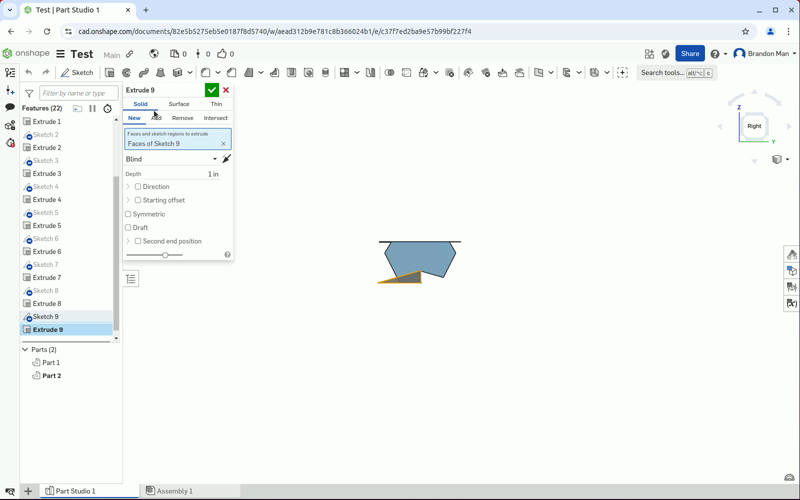
mouse_move(186, 120)
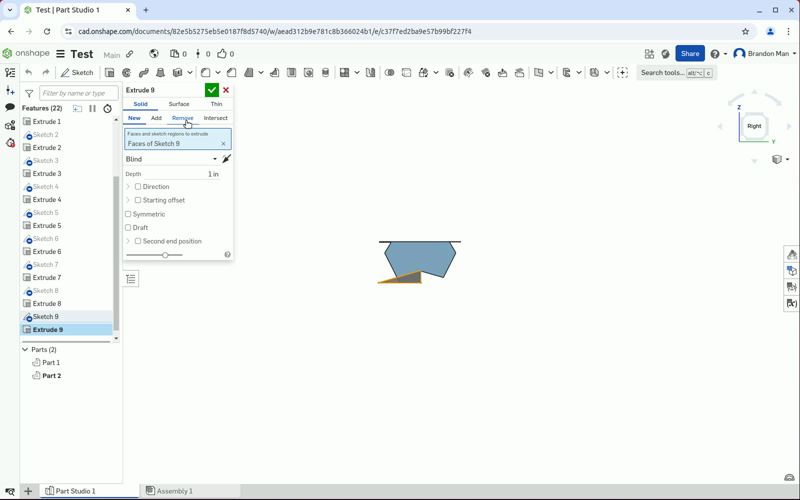
click(186, 120)
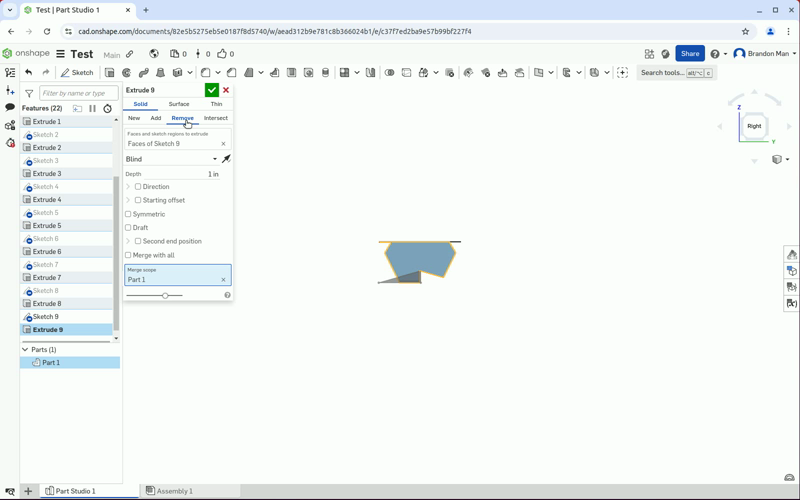
key(tab, 4)
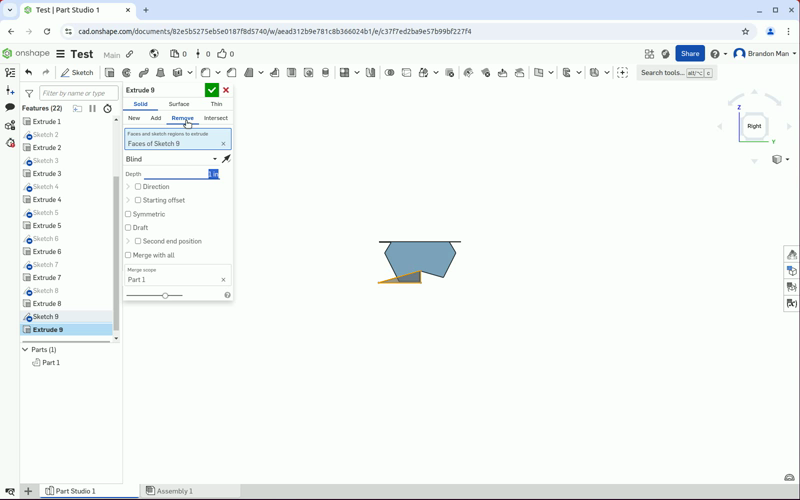
text(25.275)
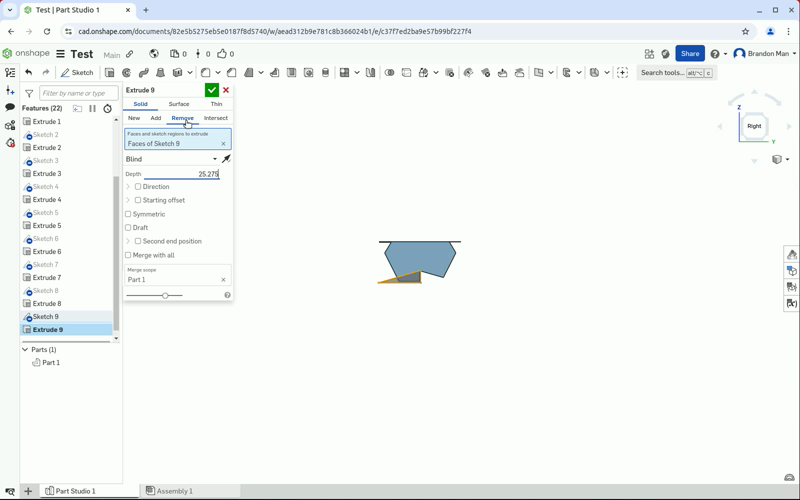
key(tab, 6)
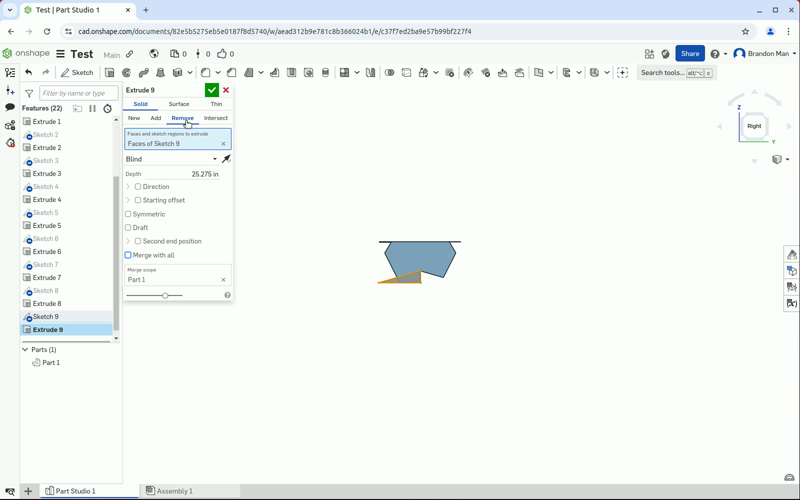
key(space)
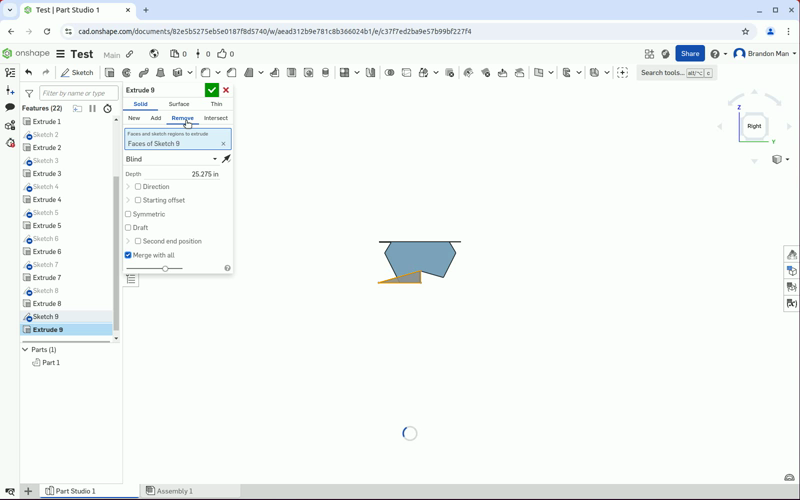
key(enter)
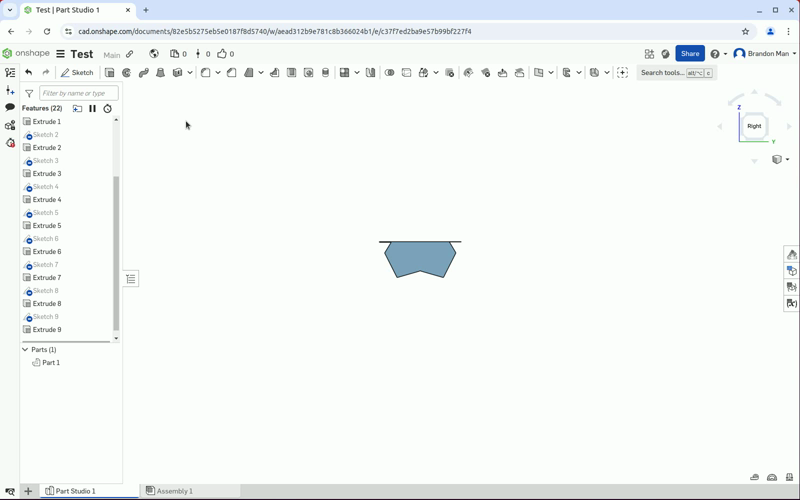
key(shift+h)
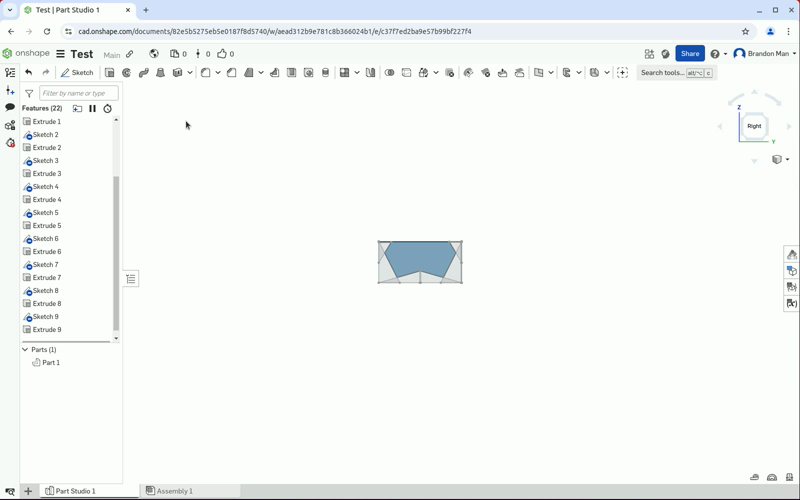
key(shift+h)
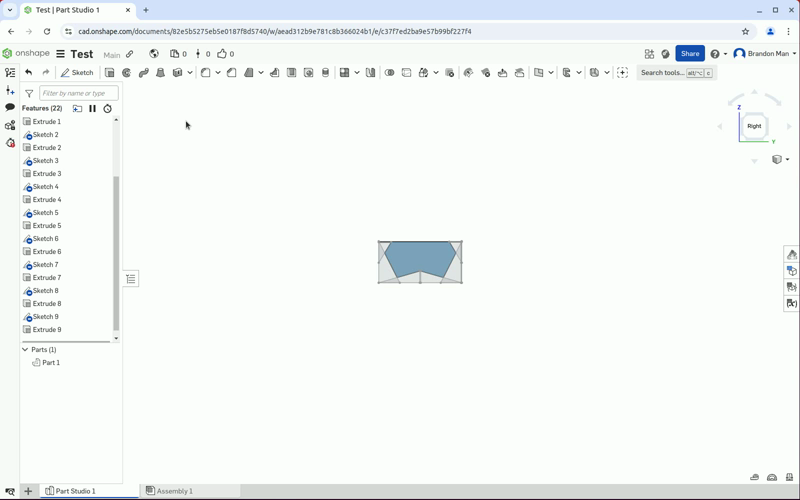
key(shift+7)
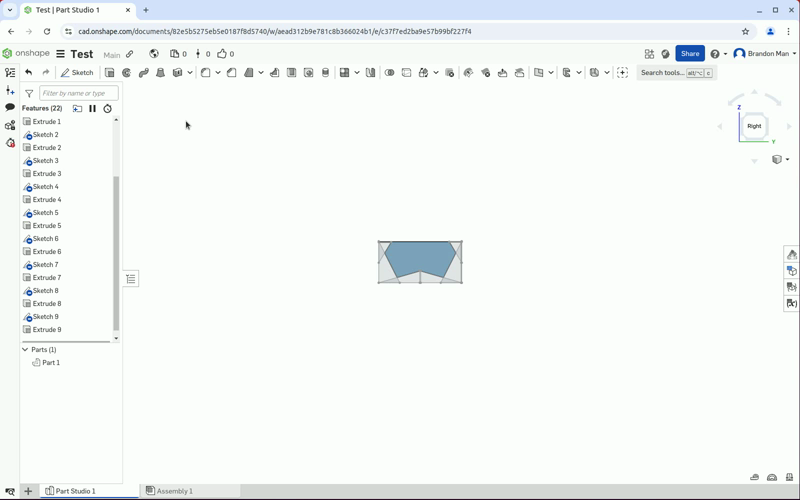
key(right, 2)
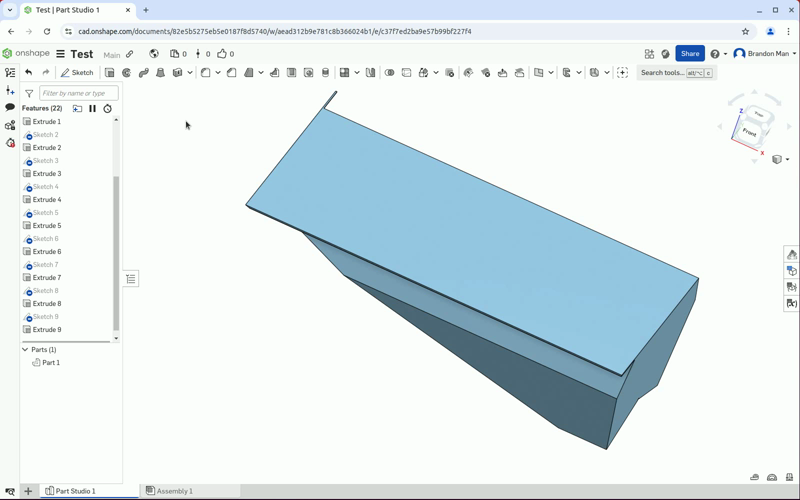
key(down, 2)
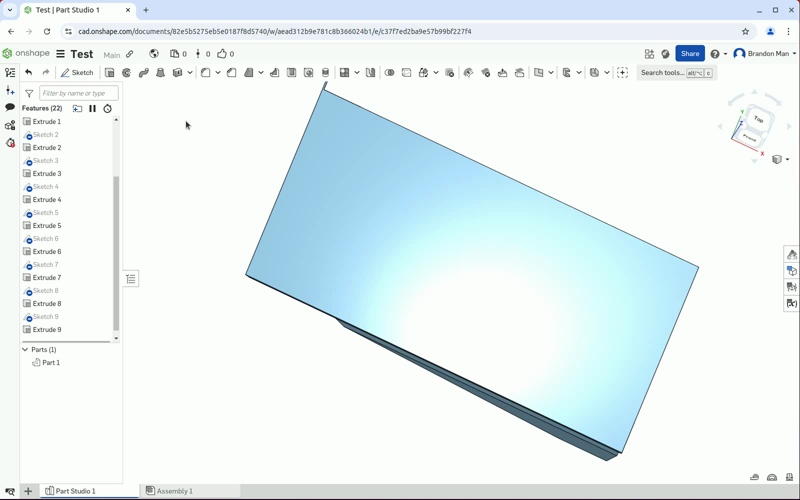
key(up, 2)
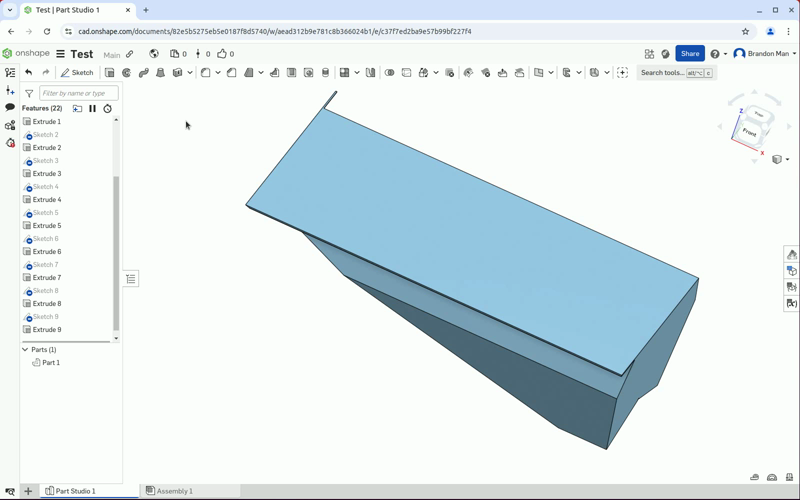
key(left, 2)
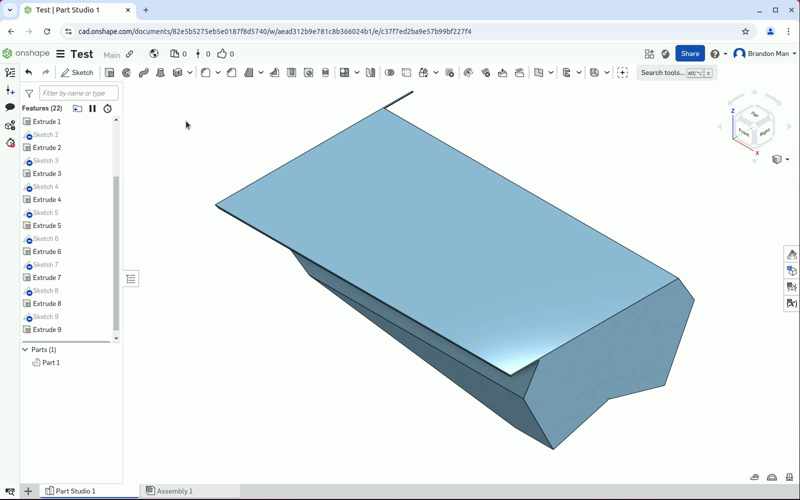
mouse_move(69, 111)
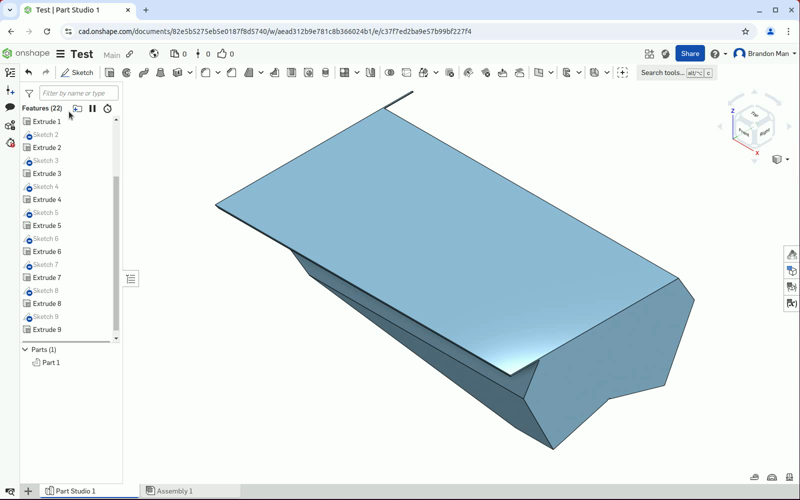
click(69, 111)